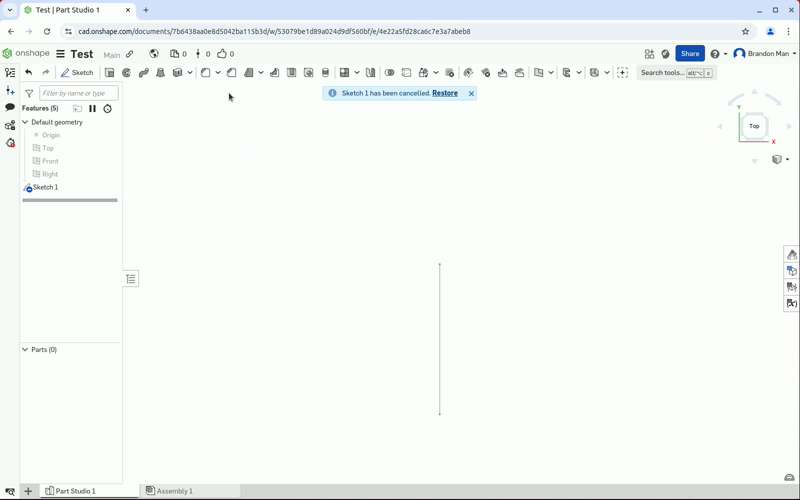
key(shift+h)
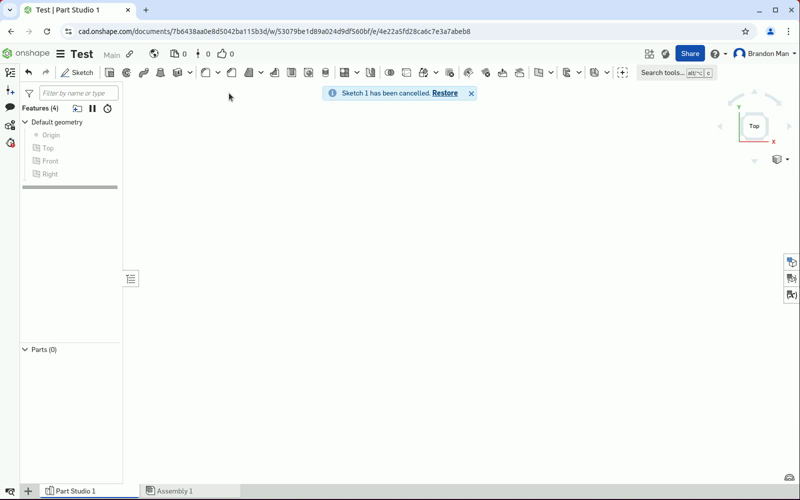
mouse_move(73, 352)
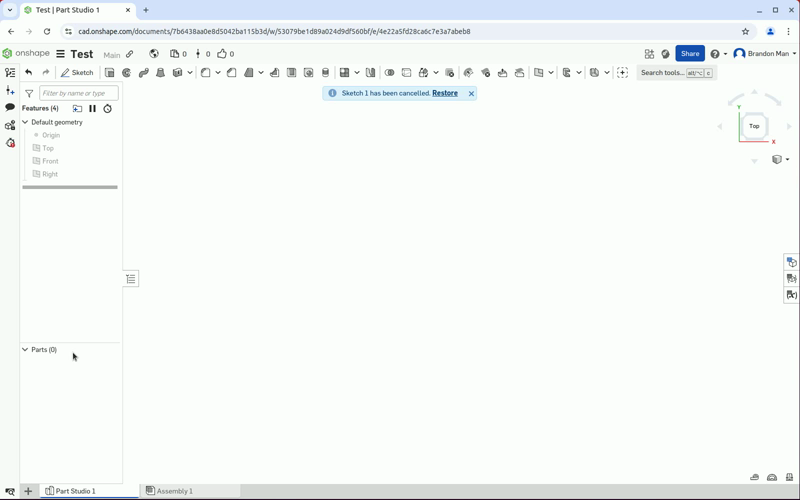
key(y)
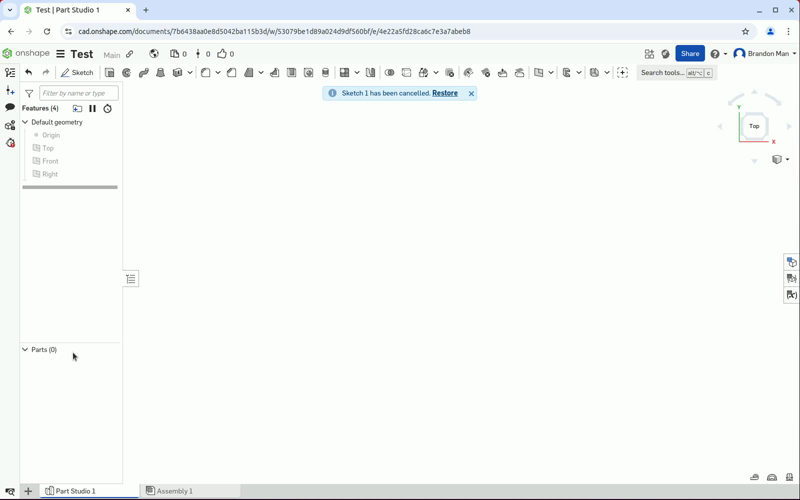
key(shift+p)
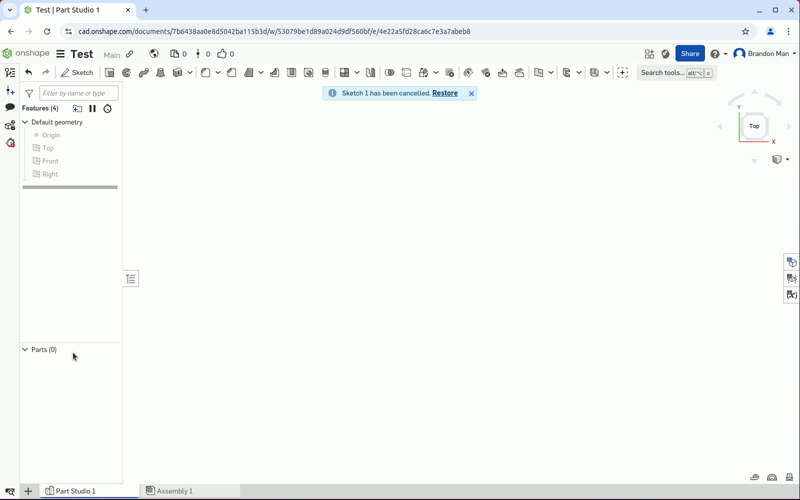
key(space)
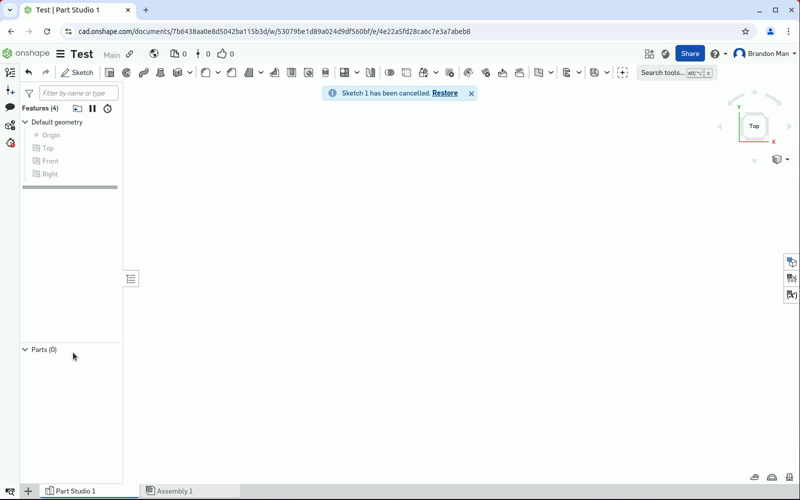
key_down(shift)
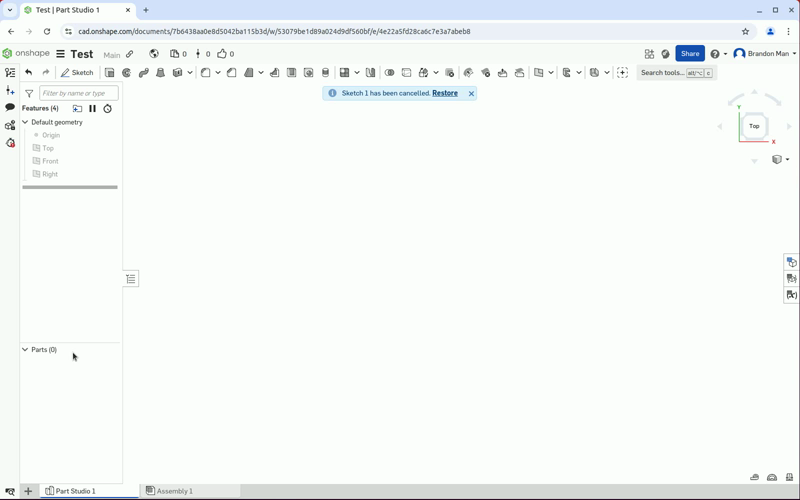
key(up)
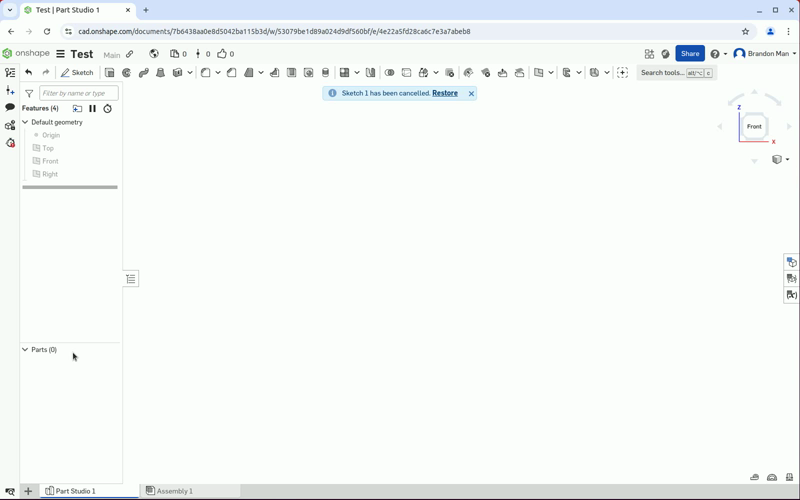
key_up(shift)
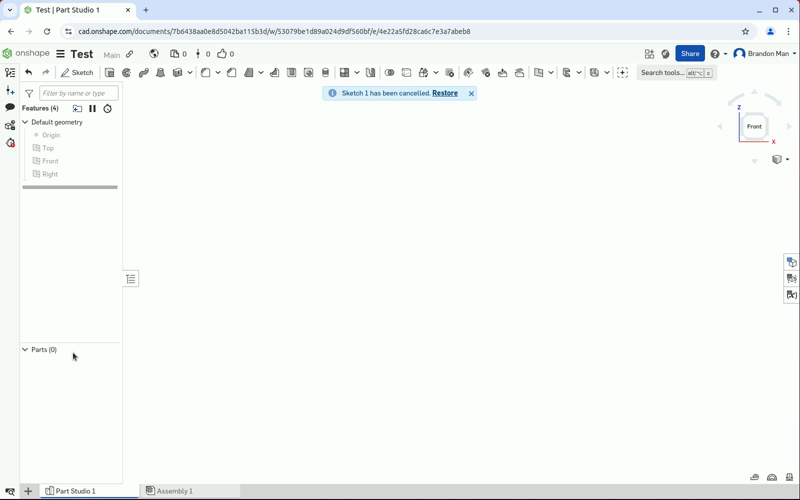
mouse_move(73, 352)
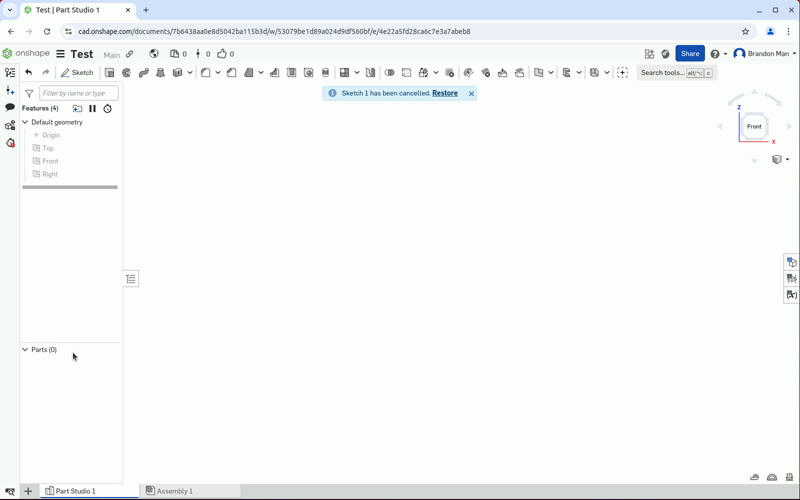
key(shift+y)
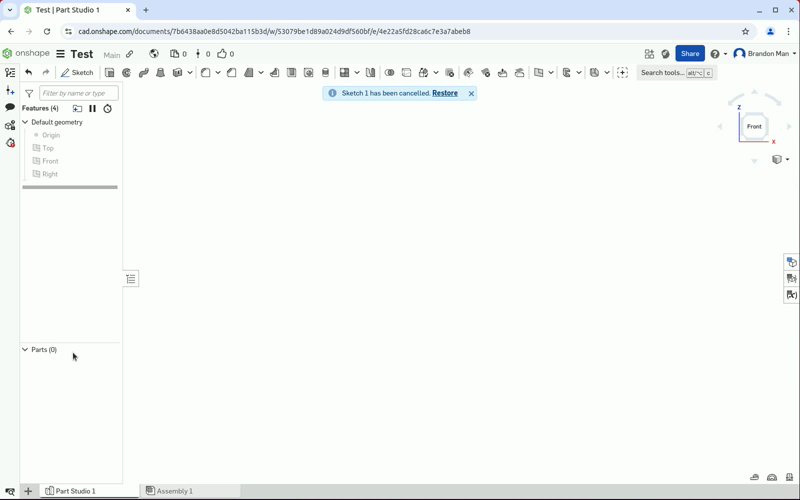
key(shift+s)
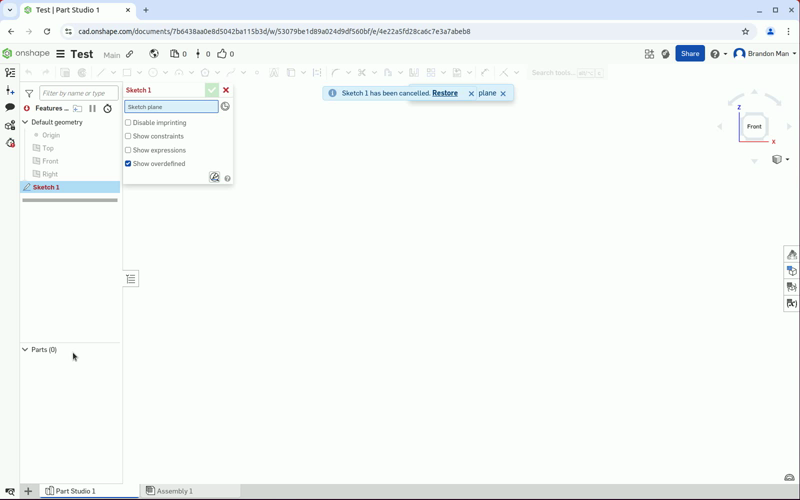
mouse_move(73, 163)
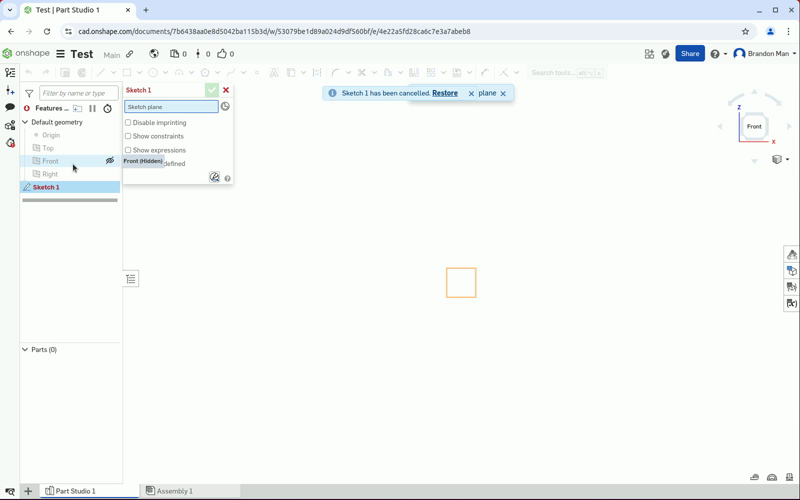
click(73, 163)
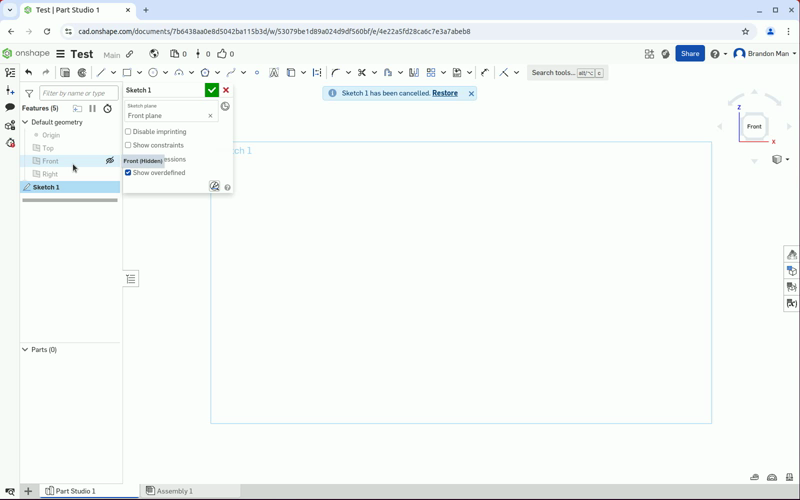
mouse_move(73, 352)
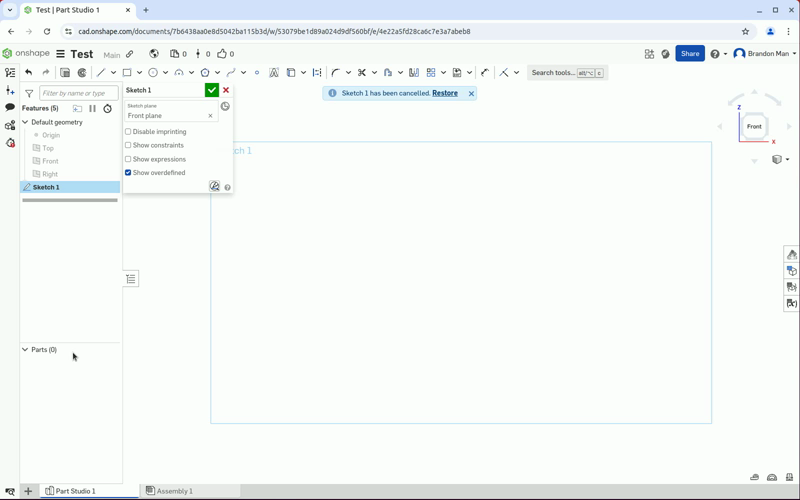
key(y)
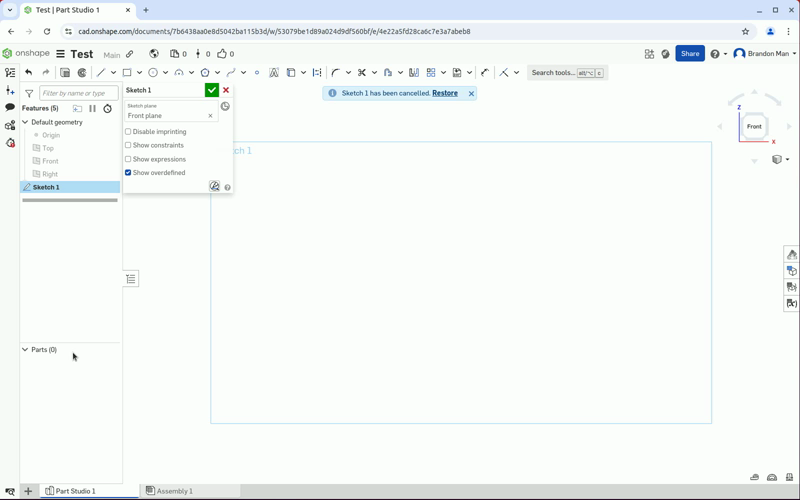
key(a)
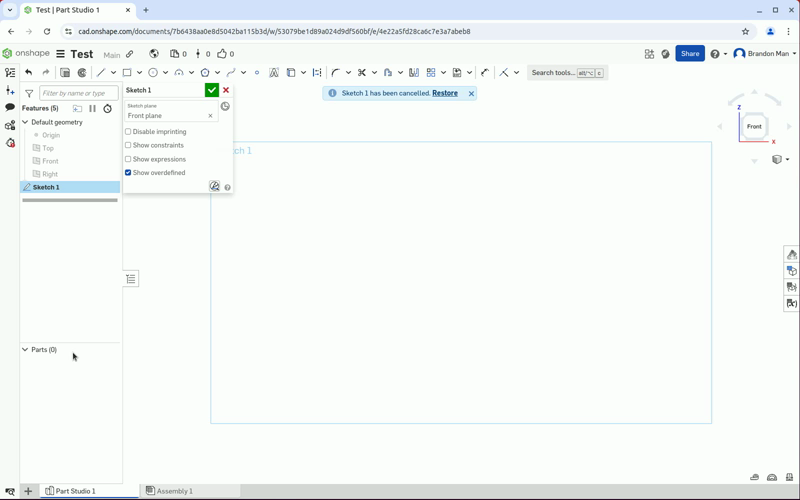
key_down(shift)
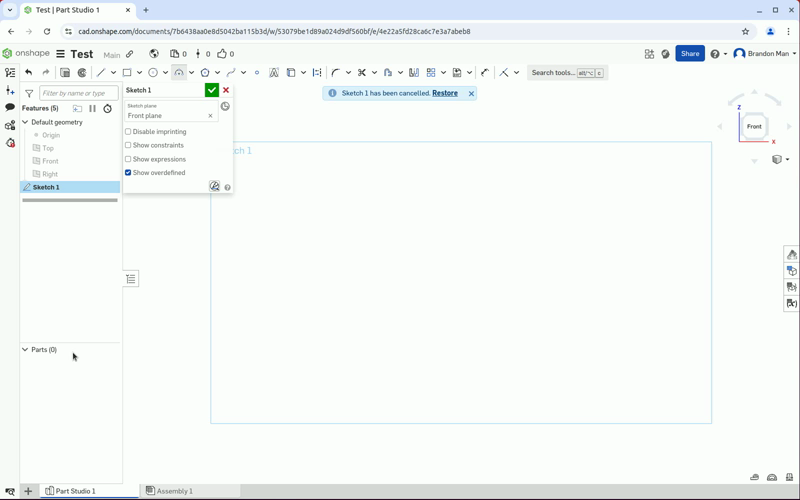
mouse_move(348, 378)
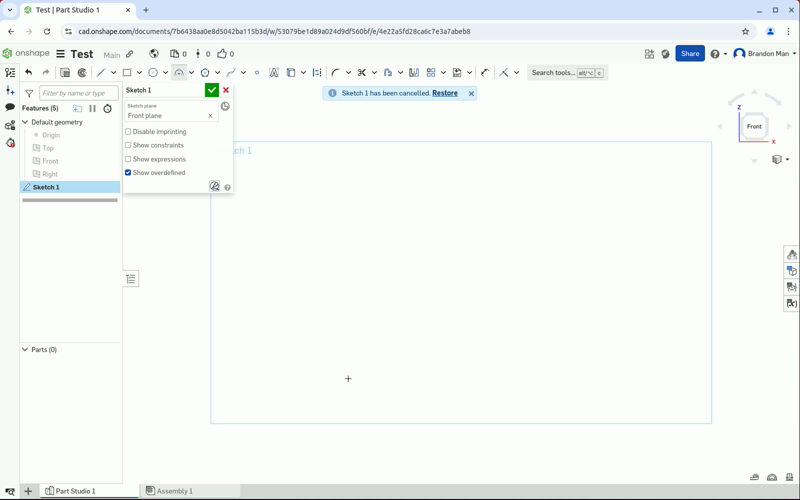
click(348, 378)
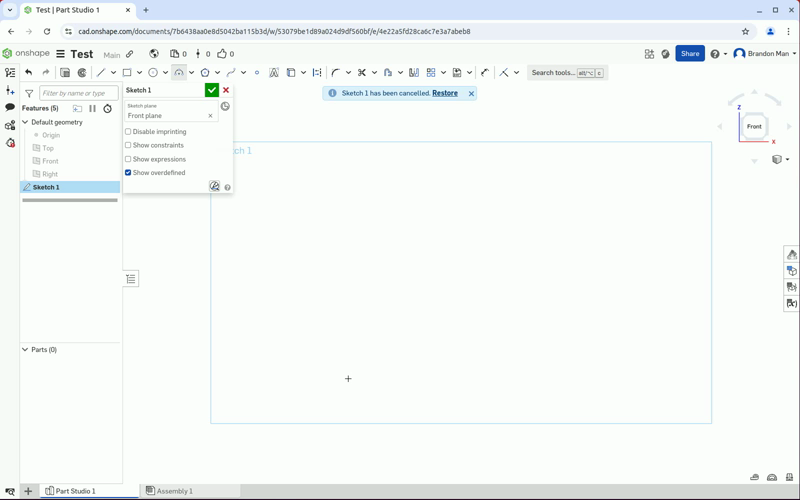
key_up(shift)
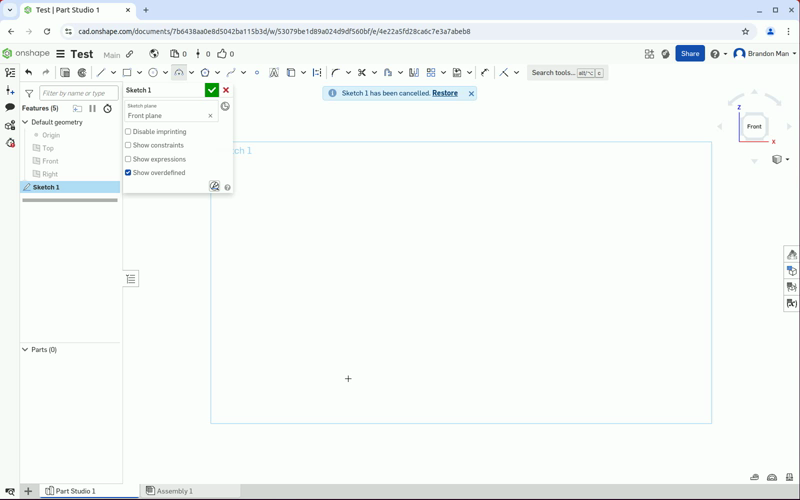
key_down(shift)
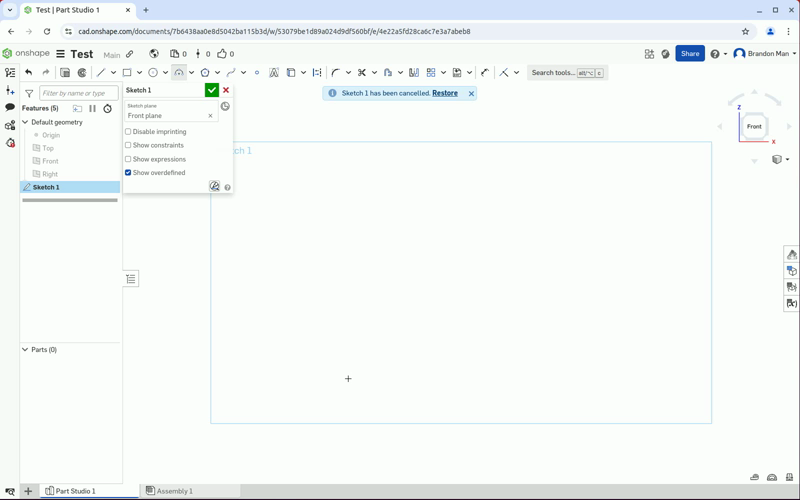
mouse_move(355, 384)
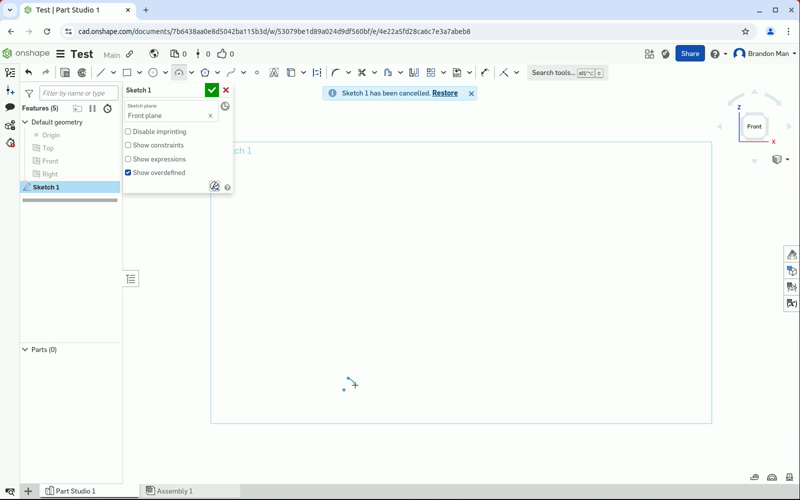
click(355, 384)
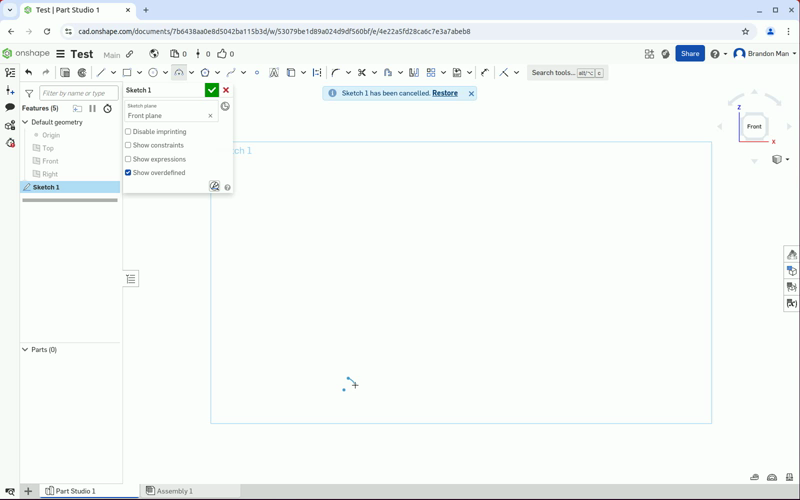
mouse_move(350, 382)
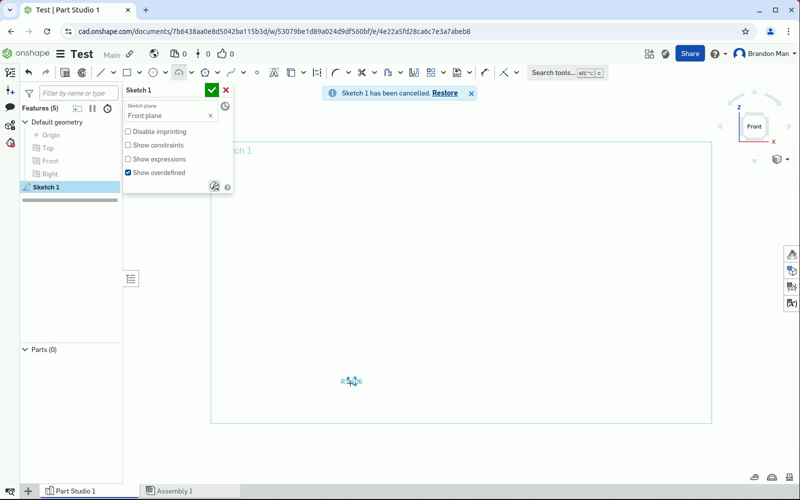
click(350, 382)
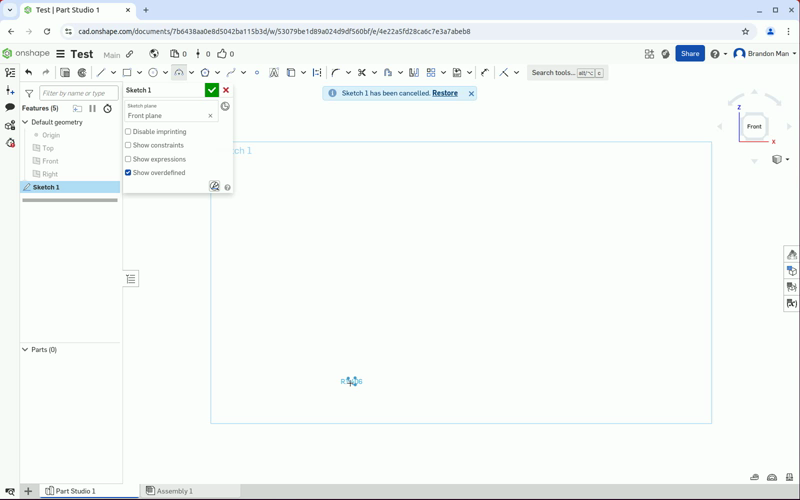
key_up(shift)
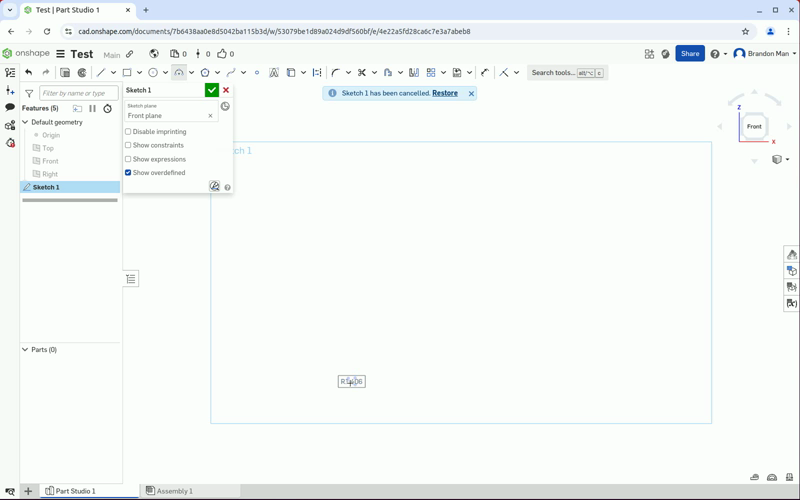
key(esc)
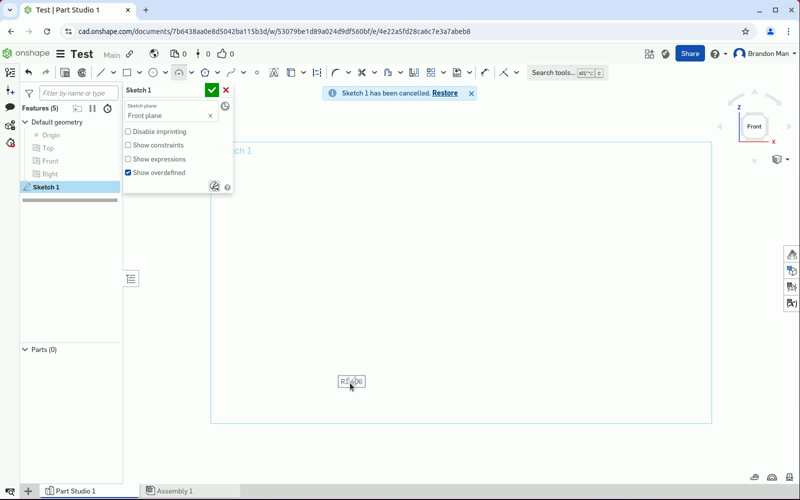
key(l)
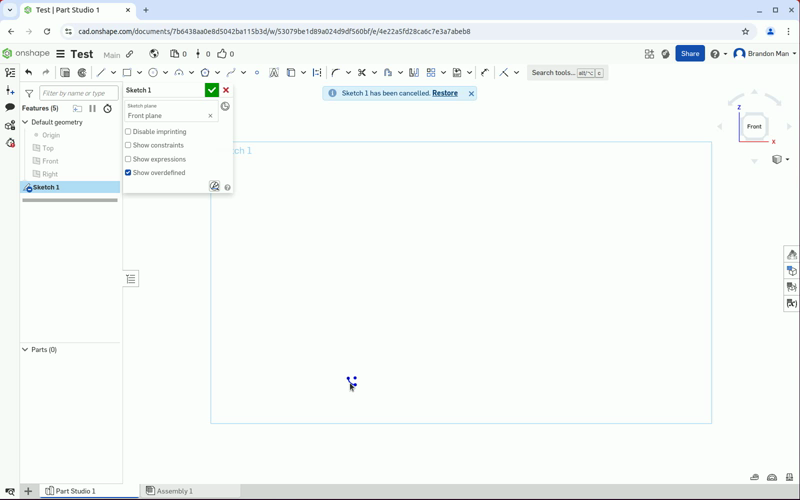
mouse_move(355, 384)
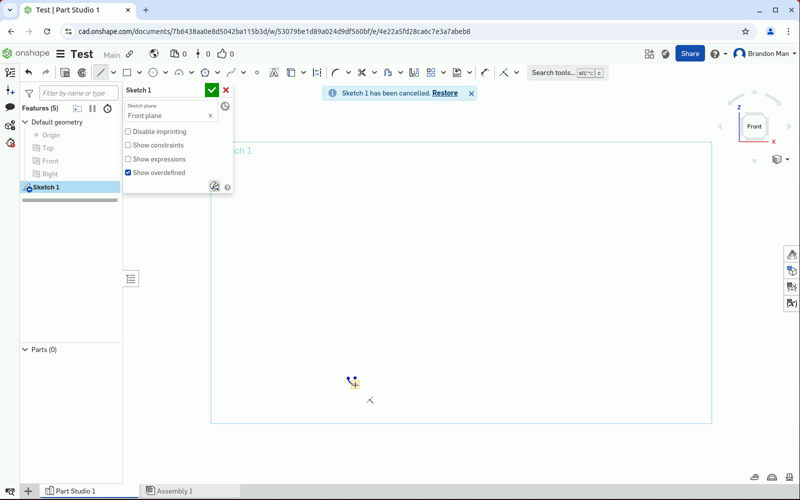
click(355, 384)
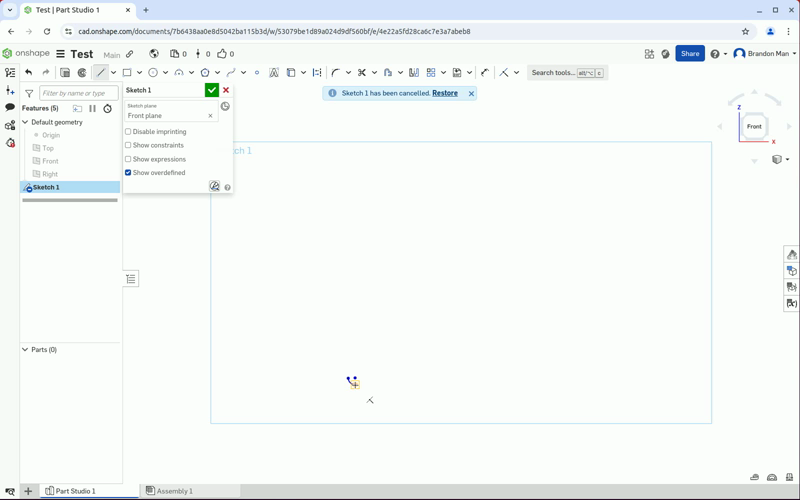
key_down(shift)
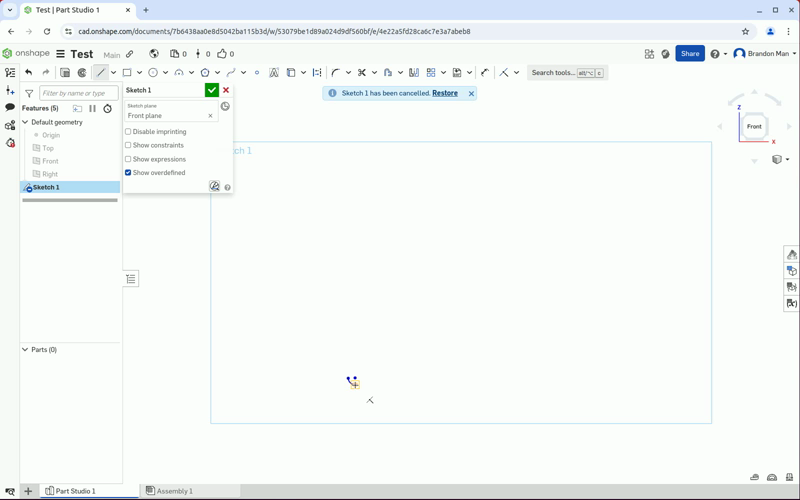
mouse_move(564, 384)
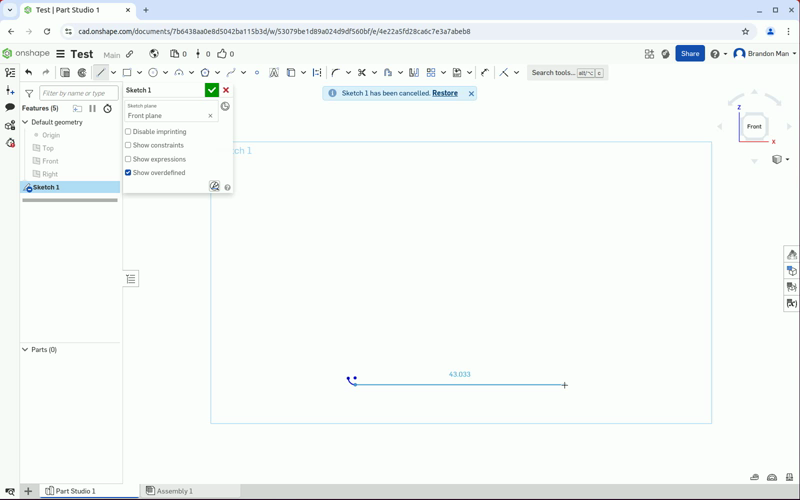
click(564, 384)
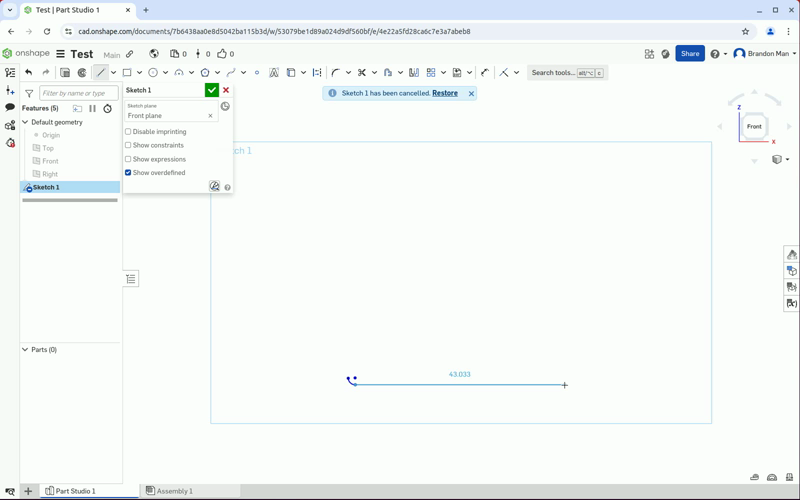
key_up(shift)
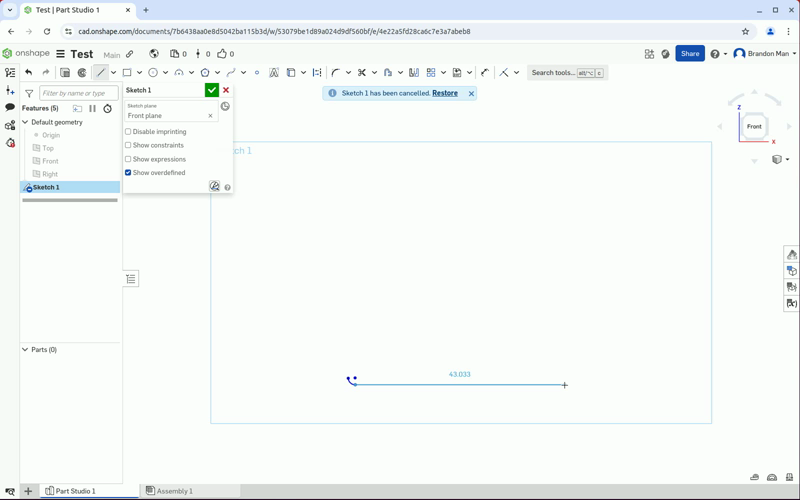
key(esc)
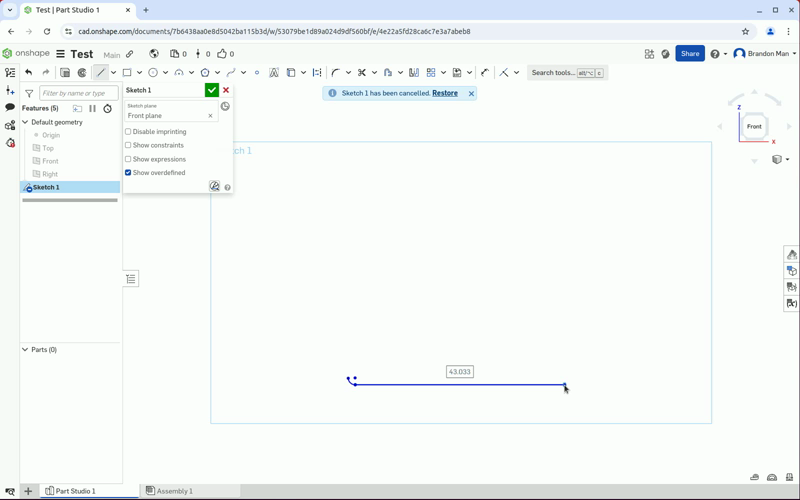
key(a)
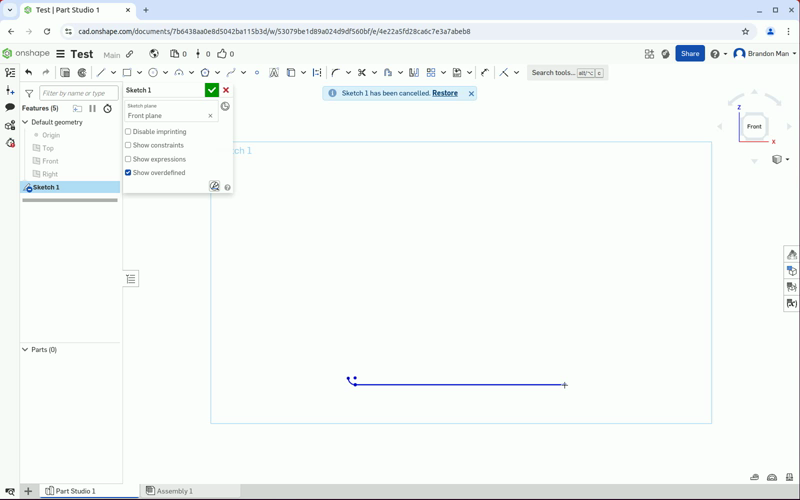
mouse_move(564, 384)
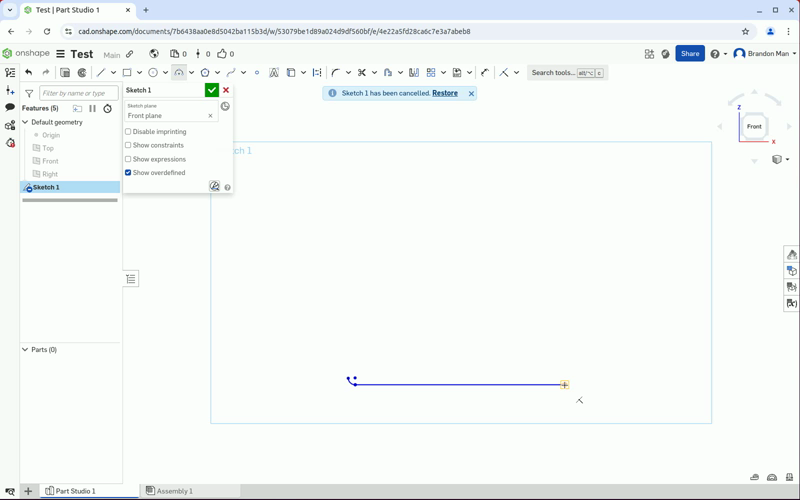
click(564, 384)
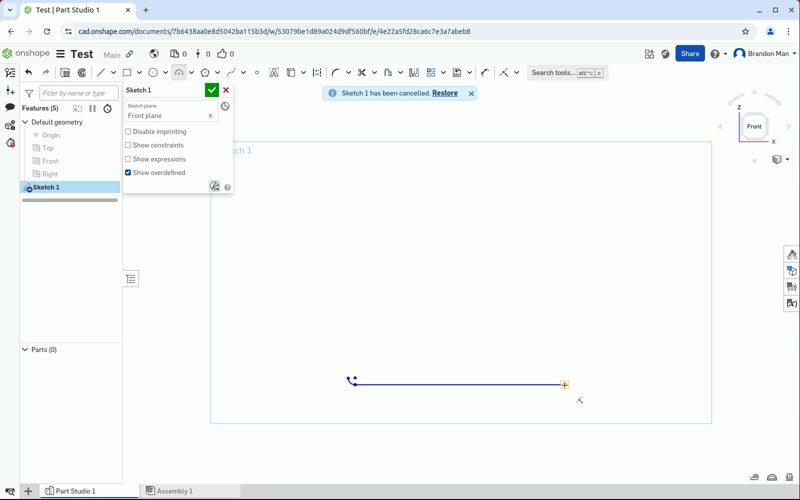
key_down(shift)
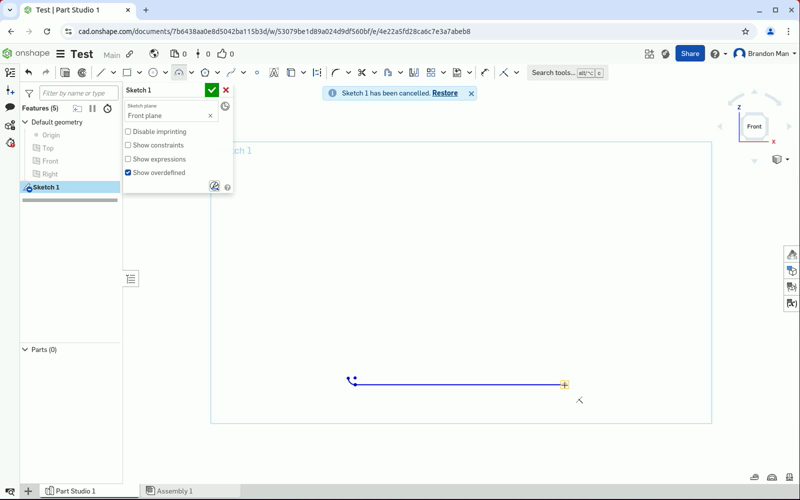
mouse_move(572, 378)
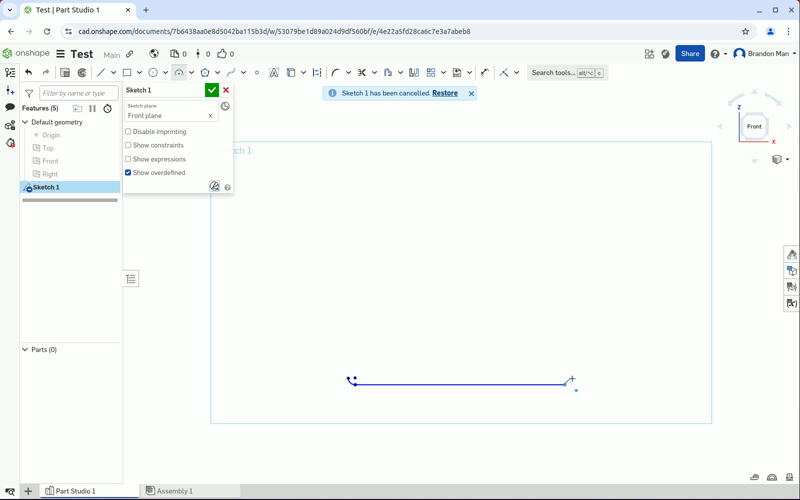
click(572, 378)
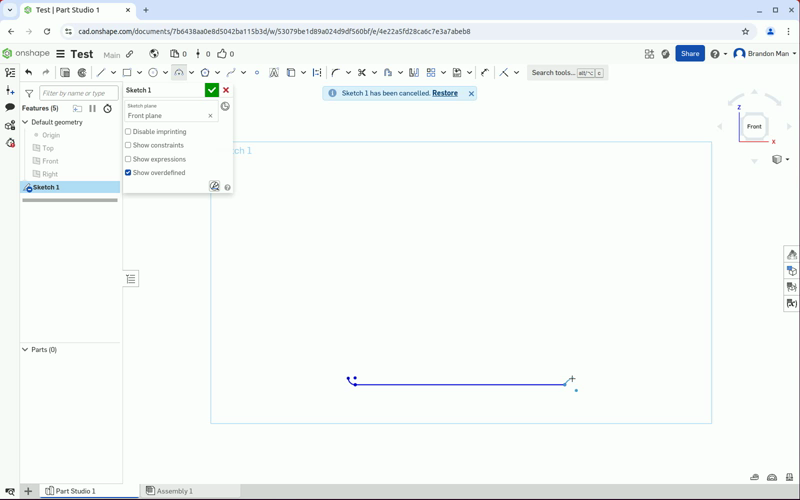
mouse_move(570, 382)
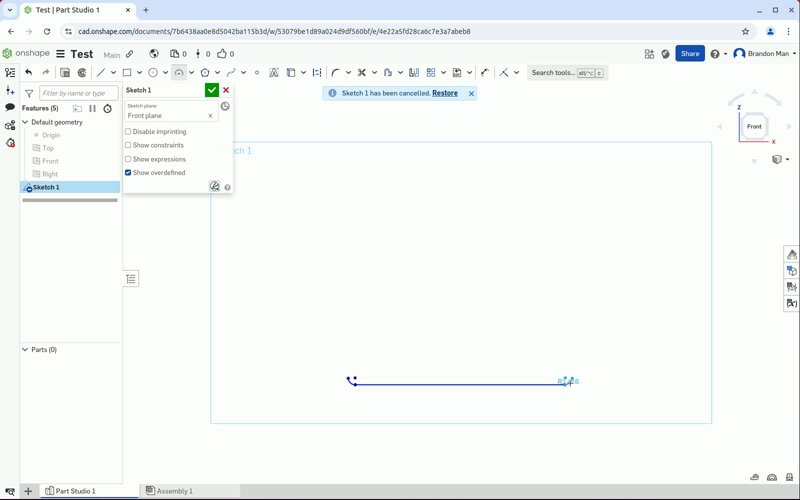
click(570, 382)
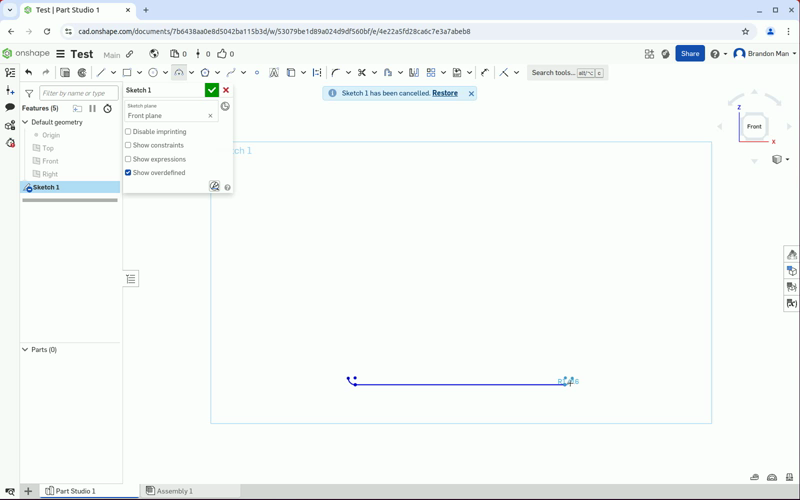
key_up(shift)
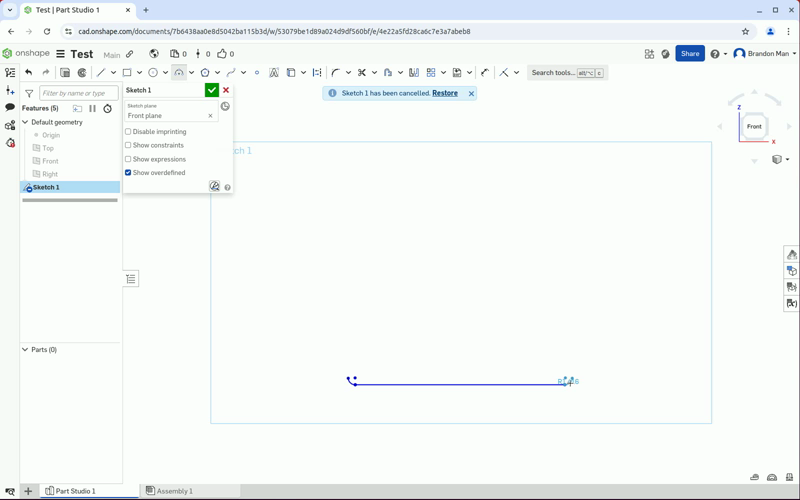
key(esc)
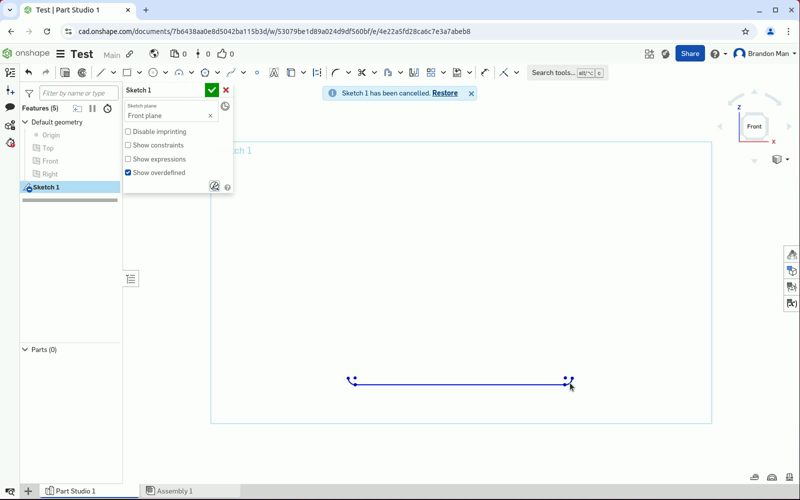
key(l)
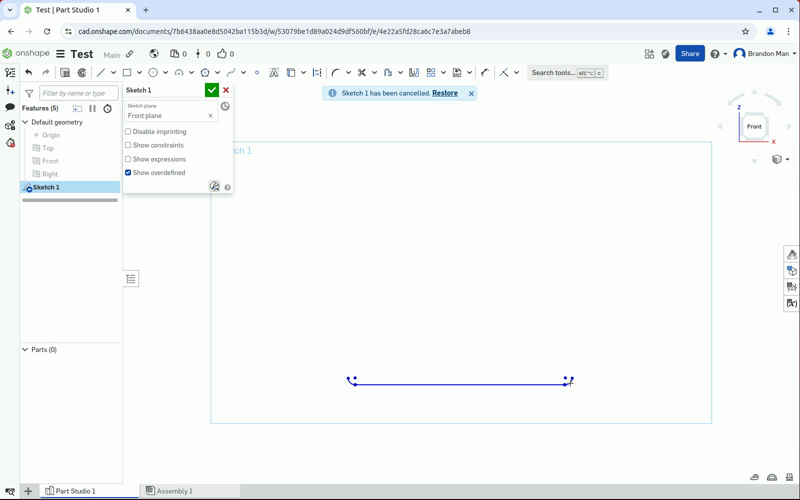
mouse_move(572, 378)
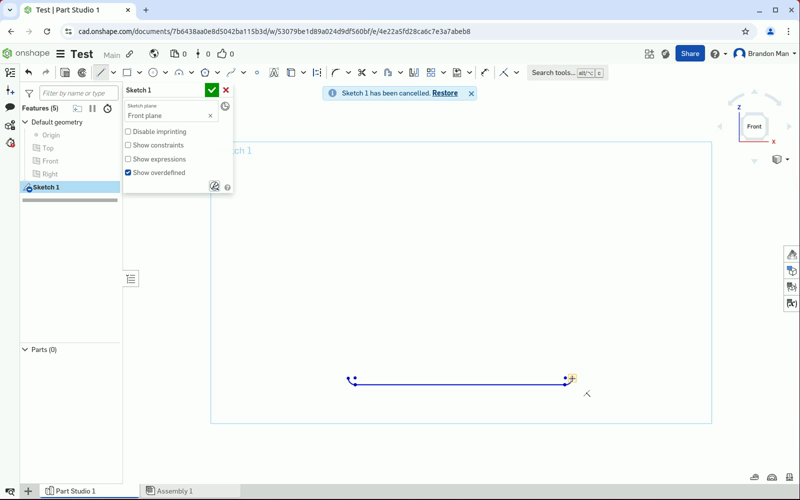
click(572, 378)
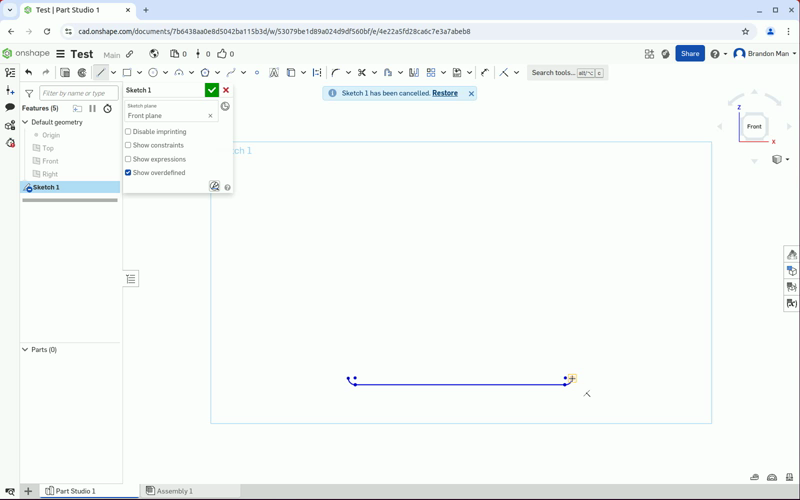
key_down(shift)
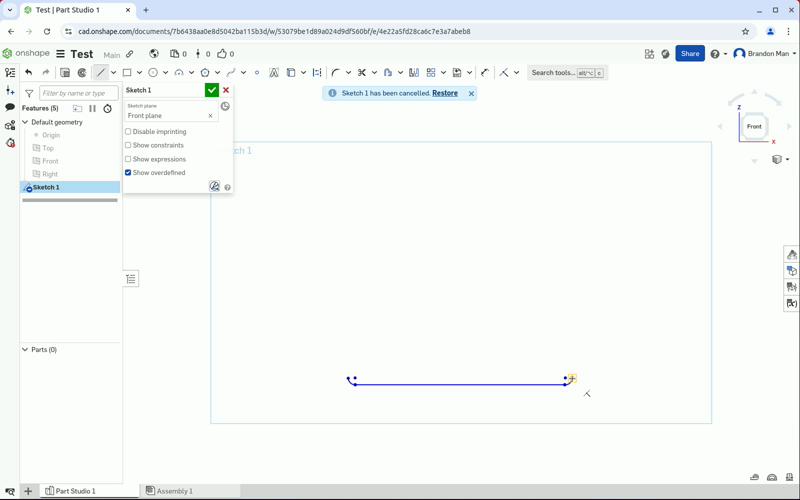
mouse_move(572, 189)
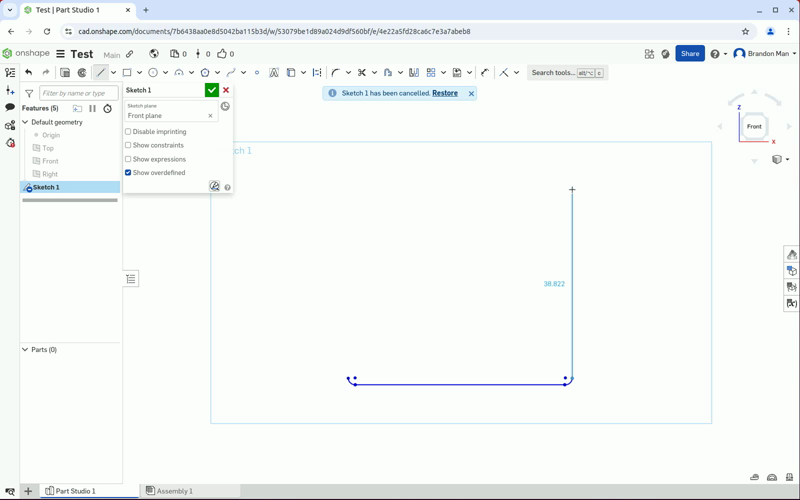
click(572, 189)
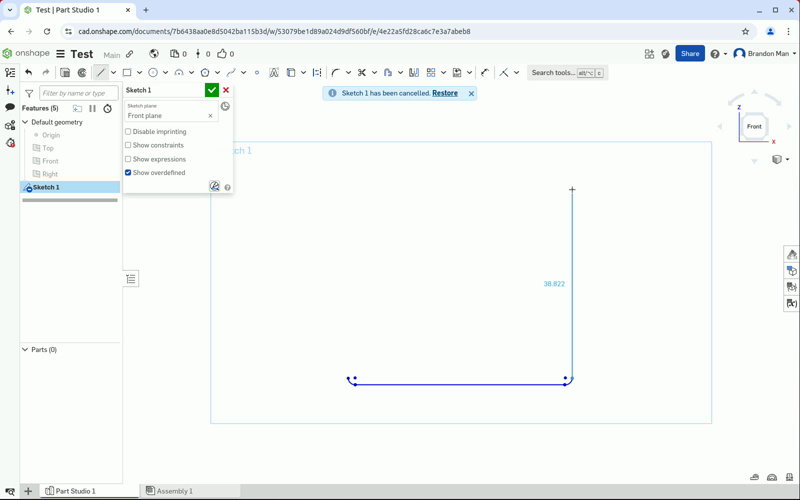
key_up(shift)
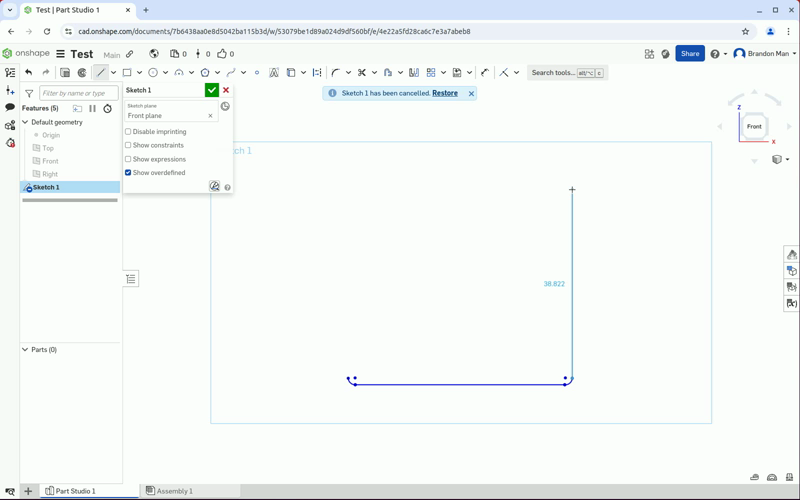
key(esc)
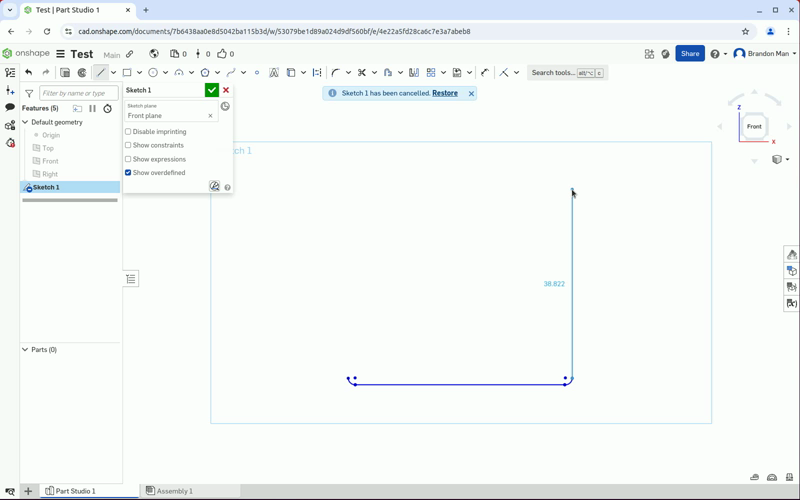
key(a)
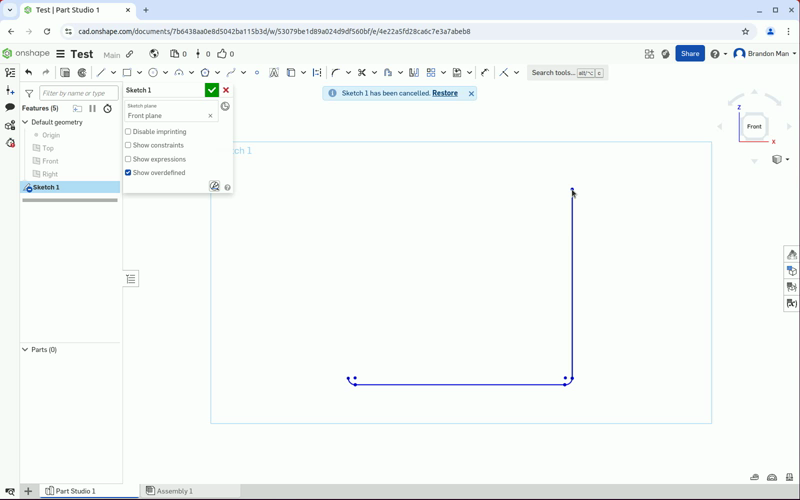
mouse_move(572, 189)
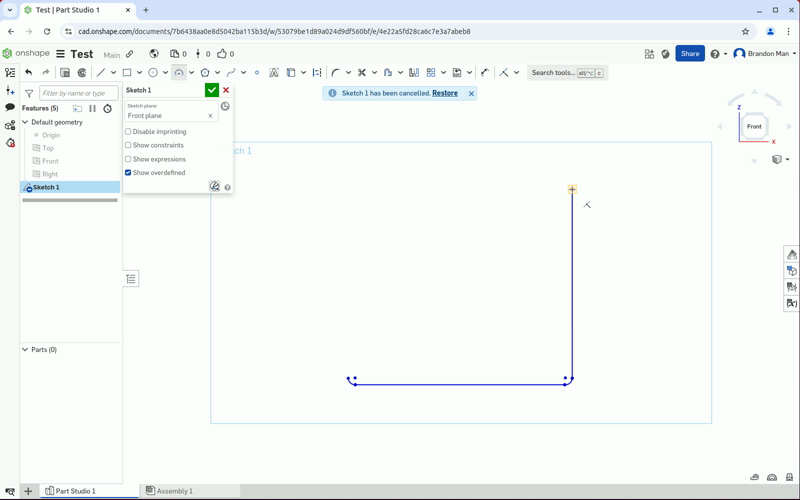
click(572, 189)
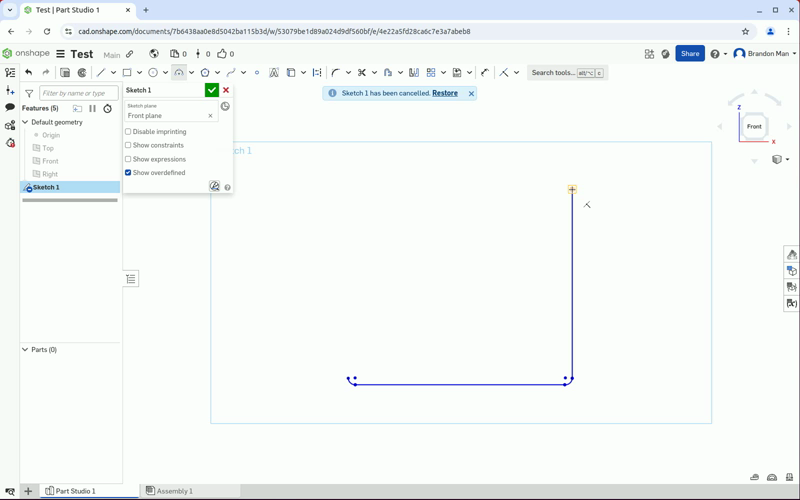
key_down(shift)
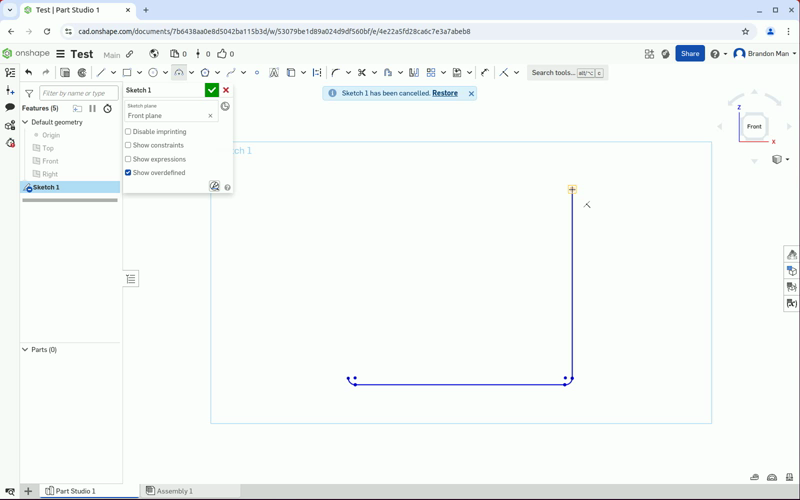
mouse_move(564, 182)
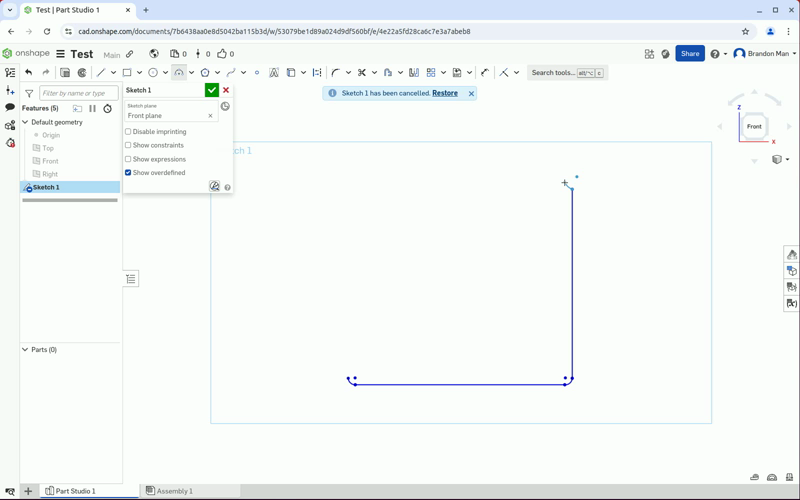
click(564, 182)
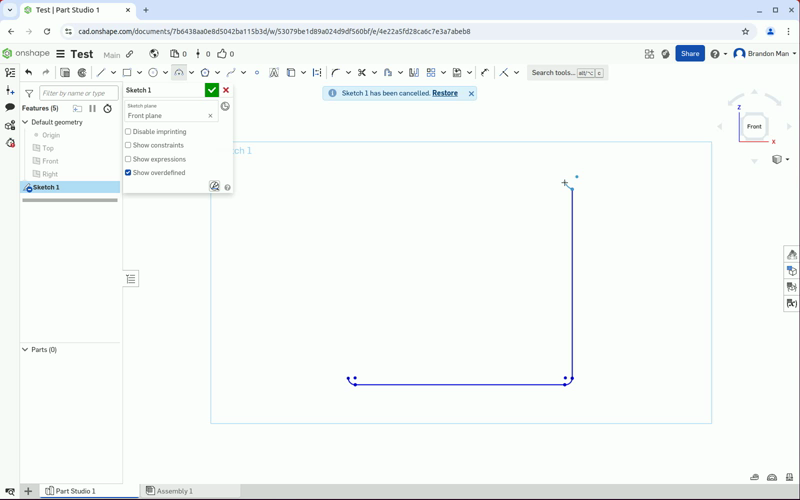
mouse_move(570, 184)
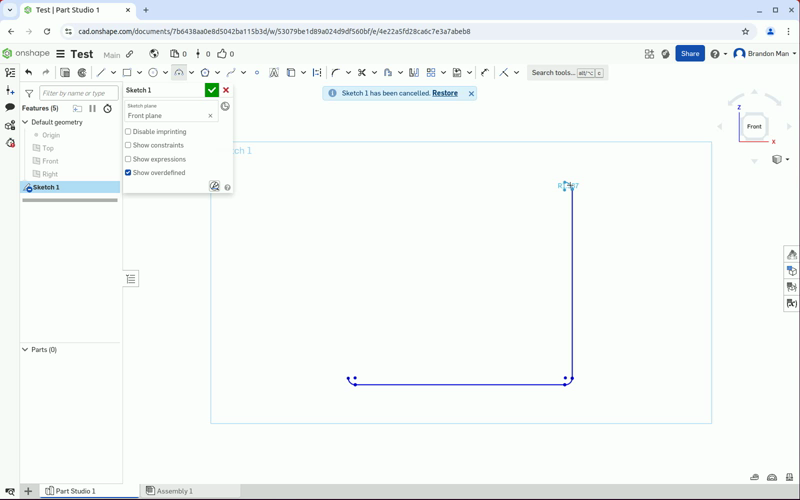
click(570, 184)
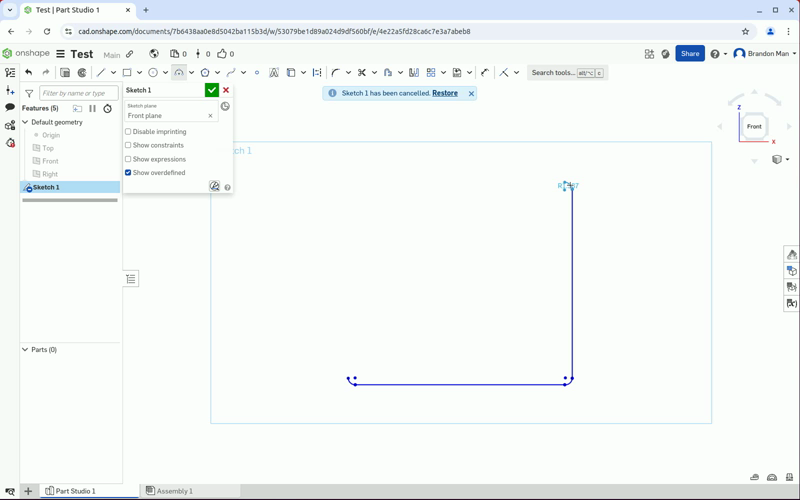
key_up(shift)
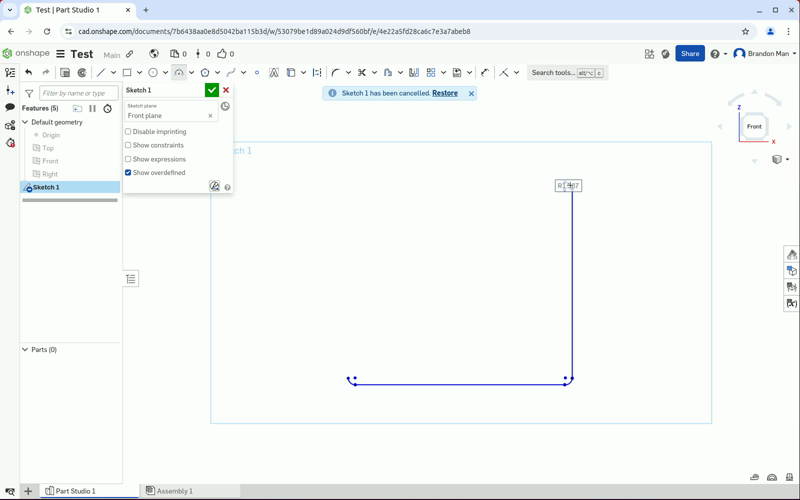
key(esc)
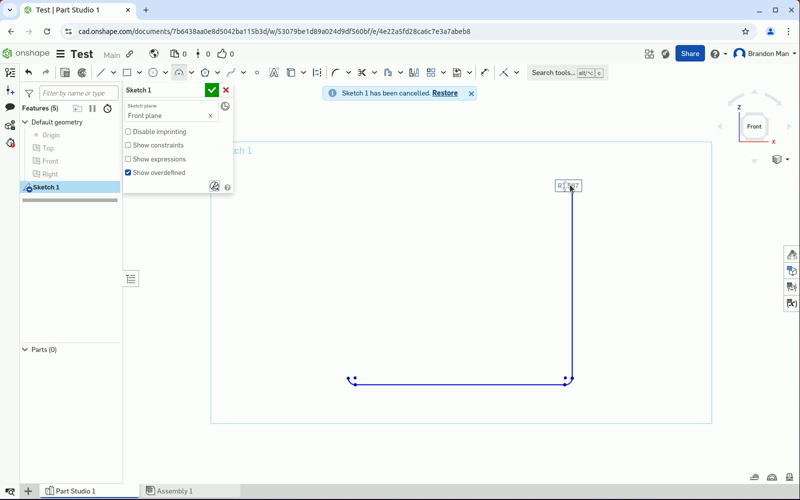
key(l)
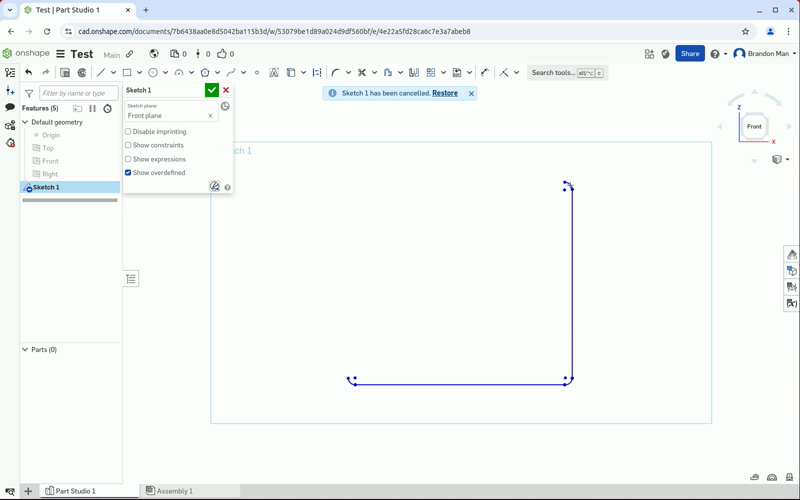
mouse_move(564, 182)
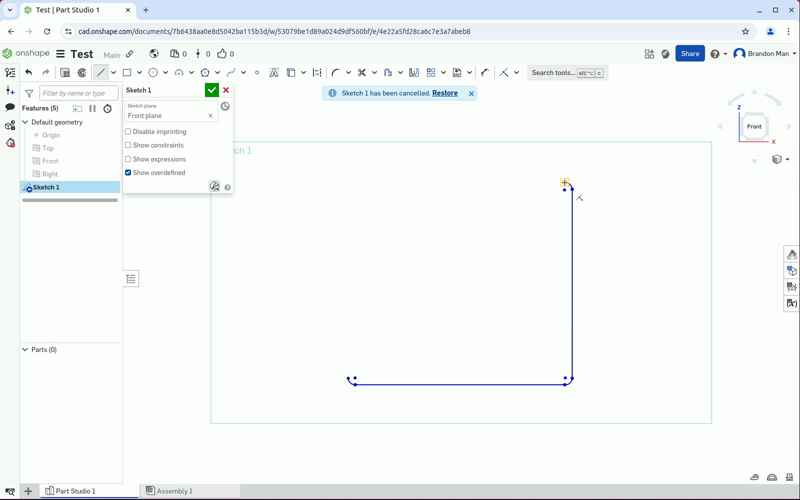
click(564, 182)
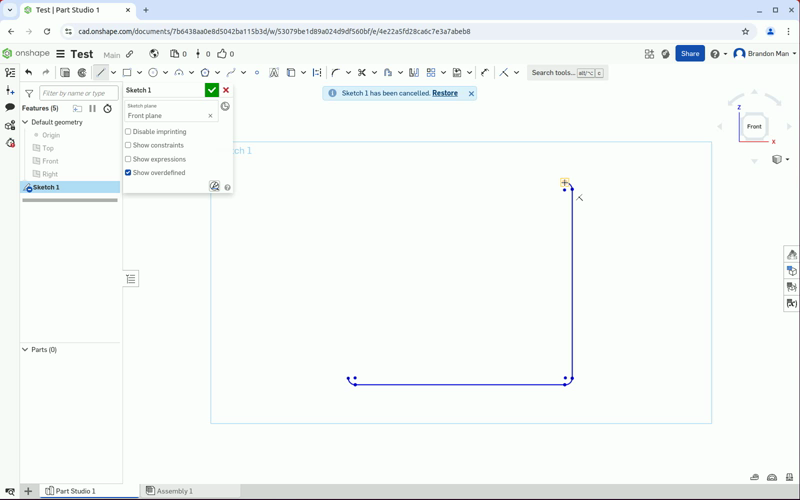
key_down(shift)
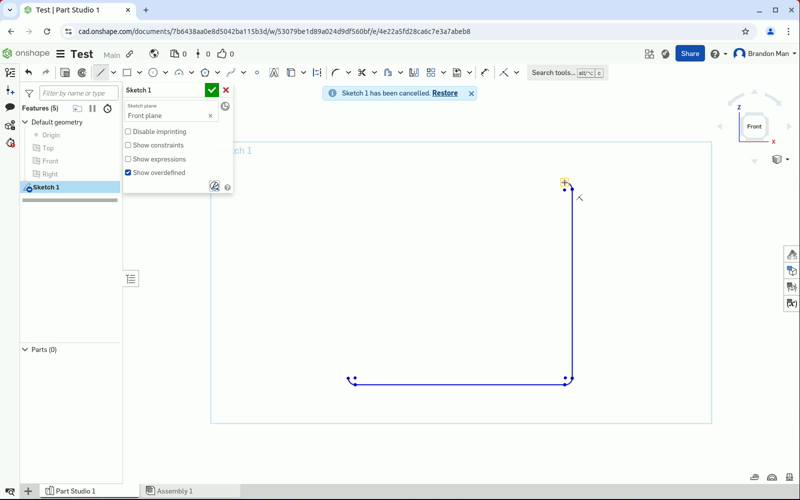
mouse_move(355, 182)
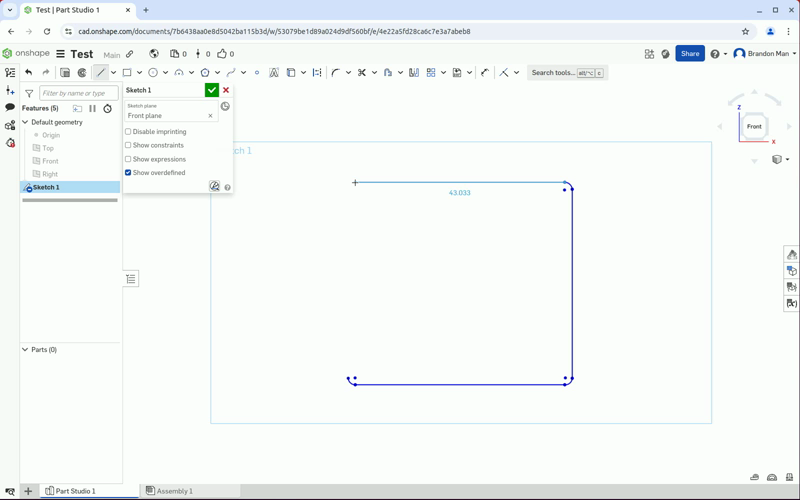
click(355, 182)
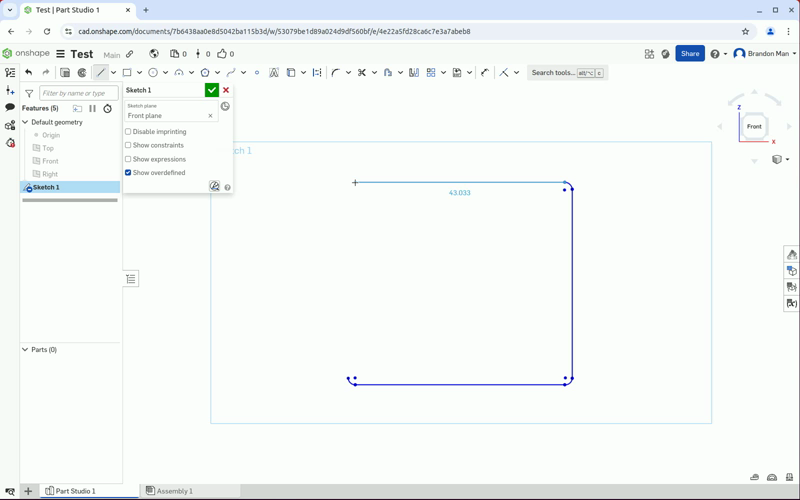
key_up(shift)
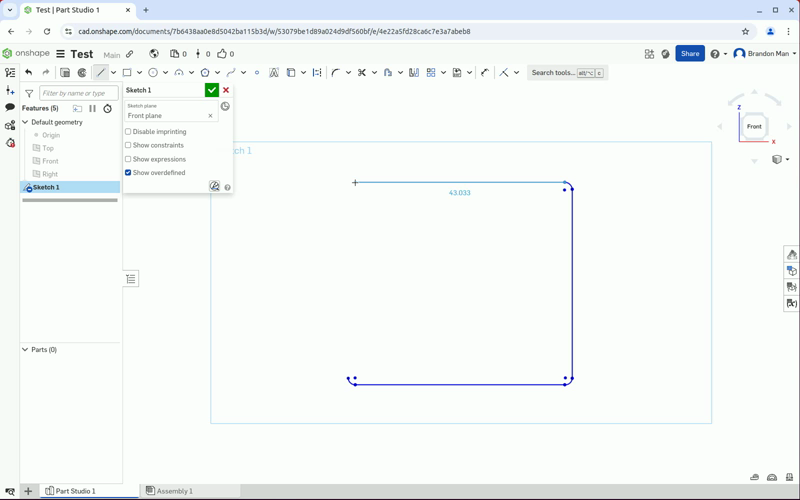
key(esc)
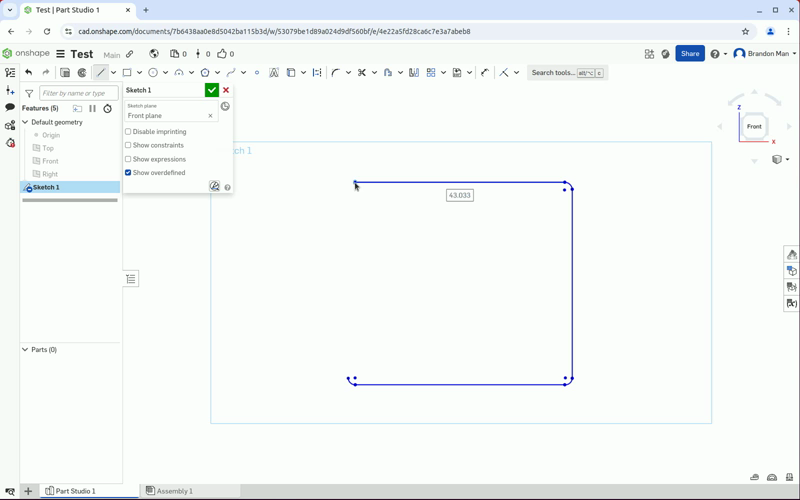
key(a)
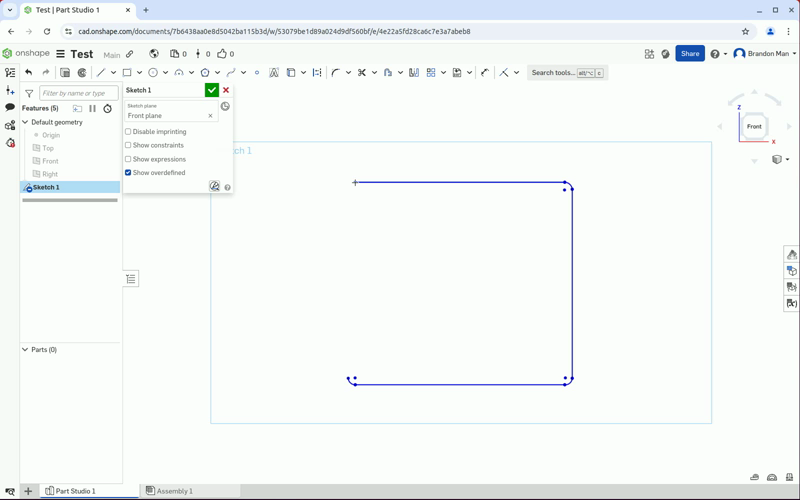
mouse_move(355, 182)
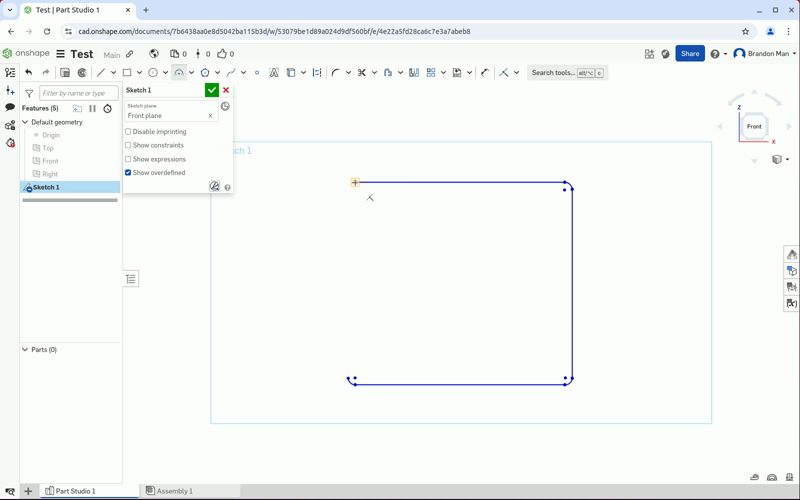
click(355, 182)
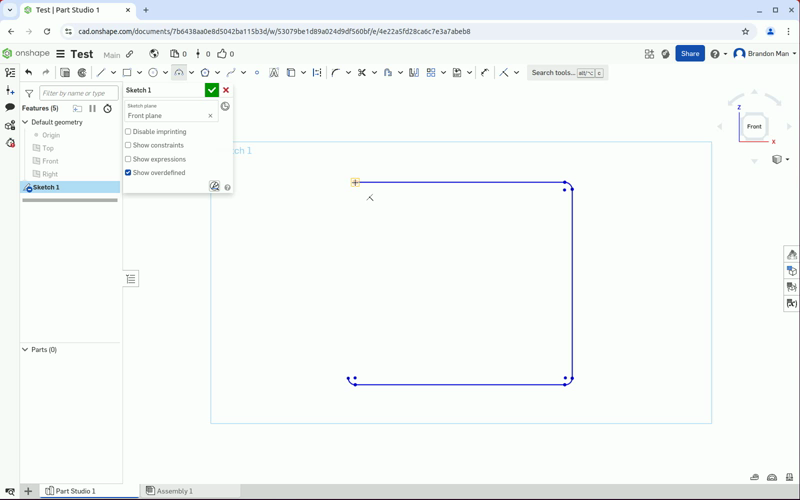
key_down(shift)
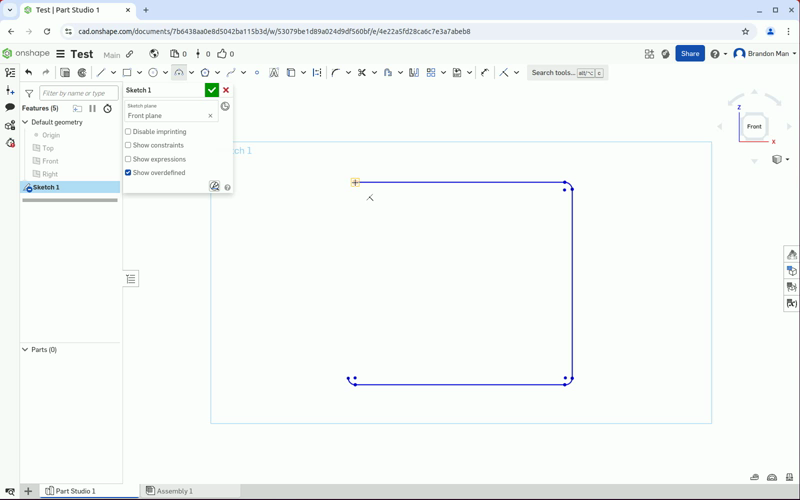
mouse_move(348, 189)
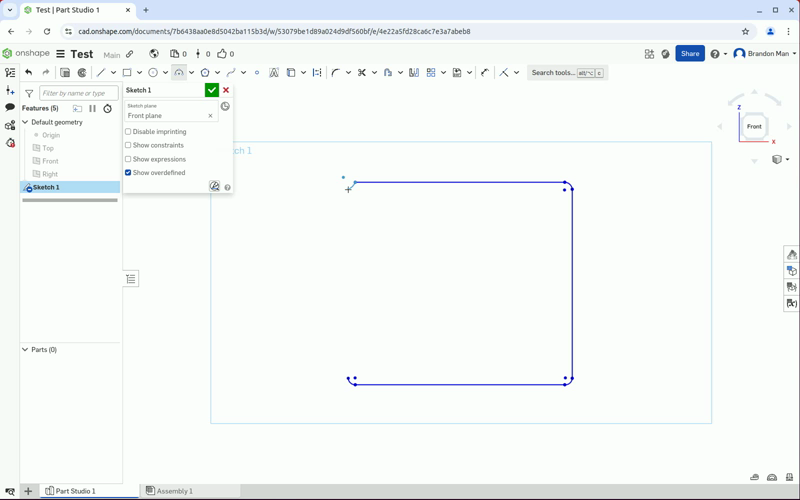
click(348, 189)
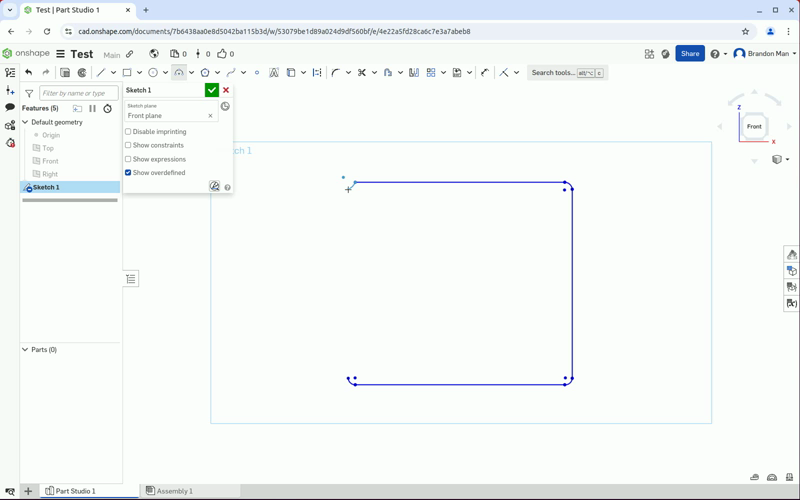
mouse_move(350, 184)
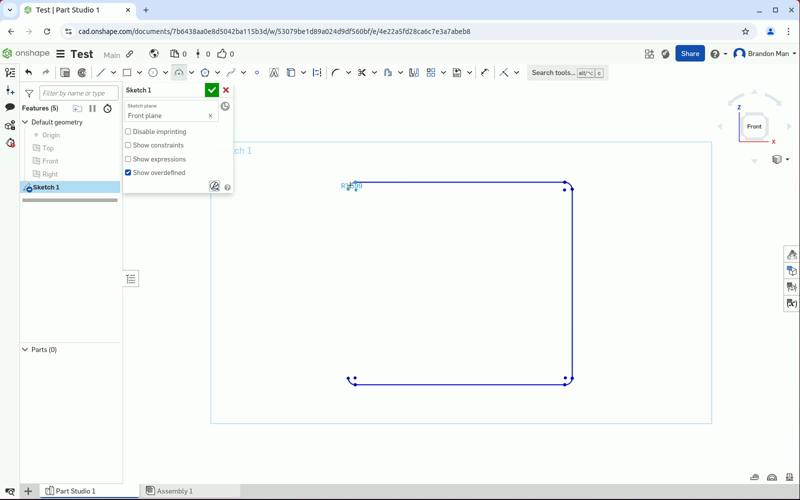
click(350, 184)
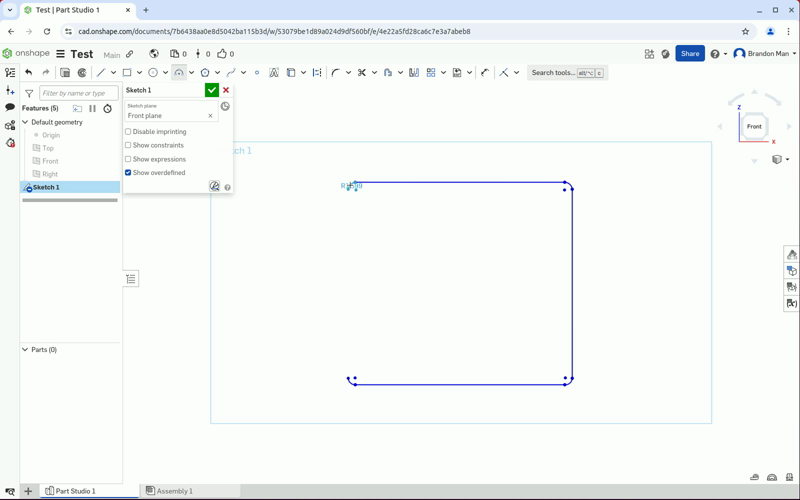
key_up(shift)
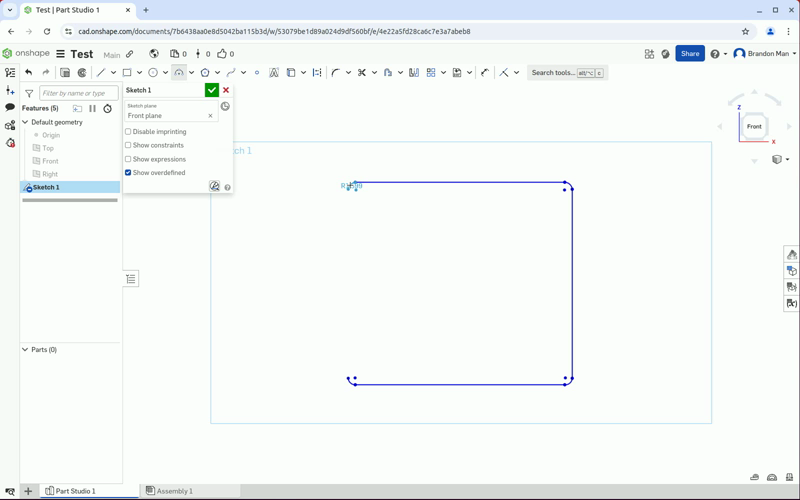
key(esc)
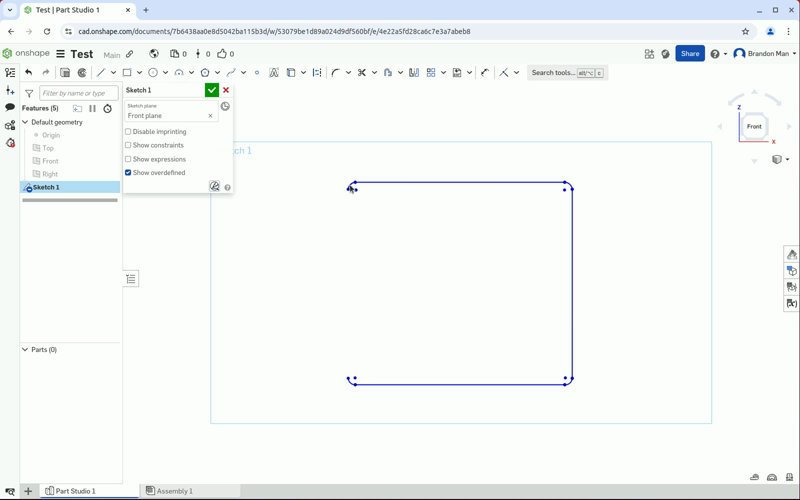
key(l)
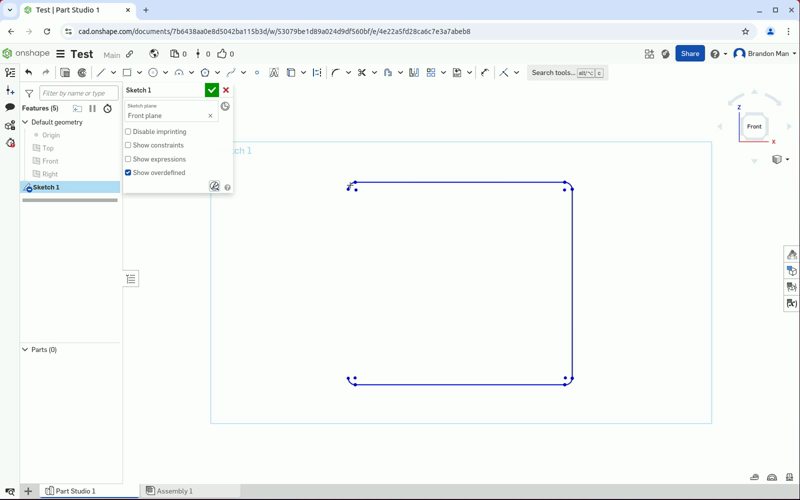
mouse_move(348, 189)
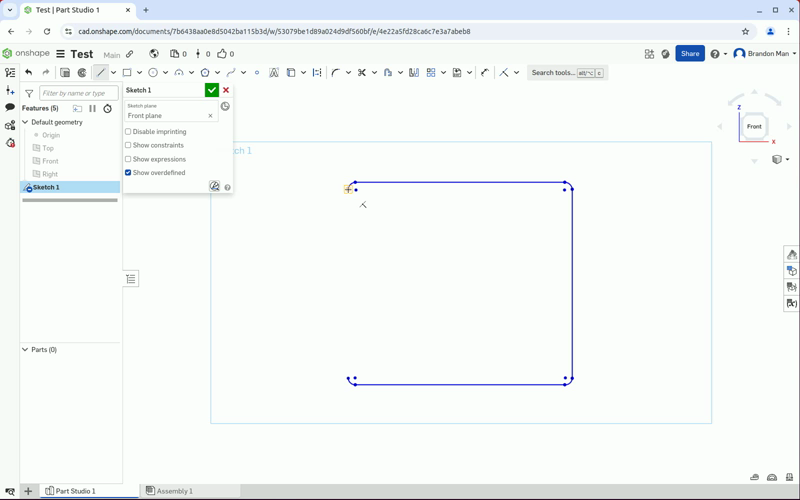
click(348, 189)
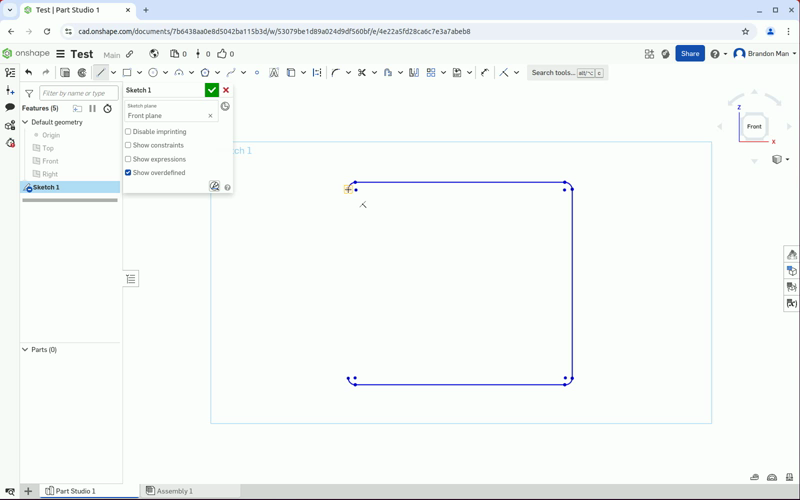
key_down(shift)
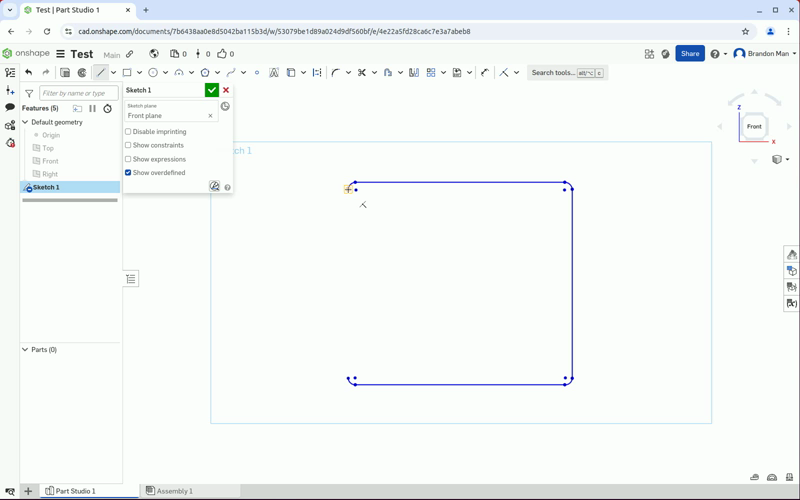
mouse_move(348, 378)
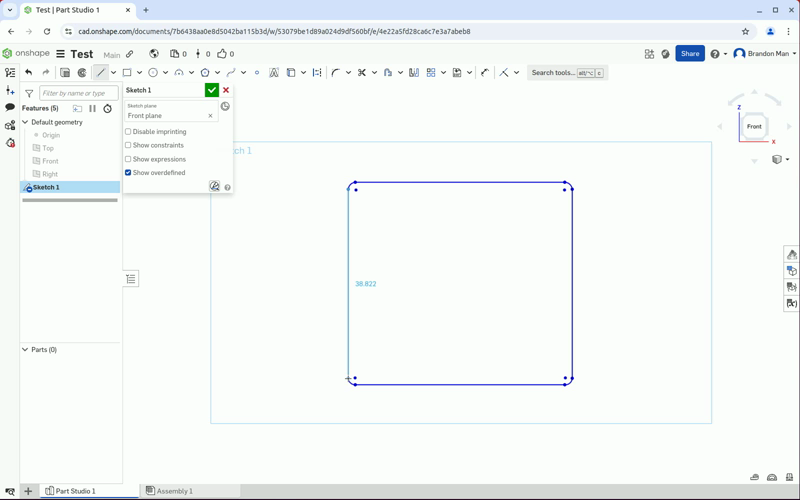
key_up(shift)
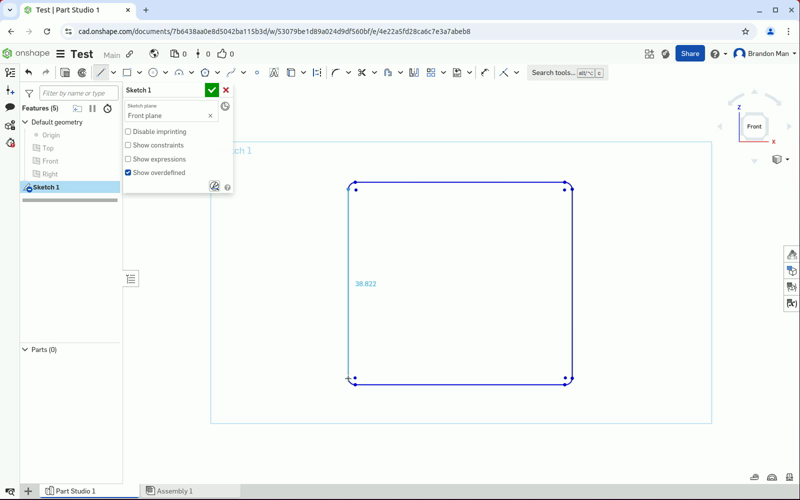
click(348, 378)
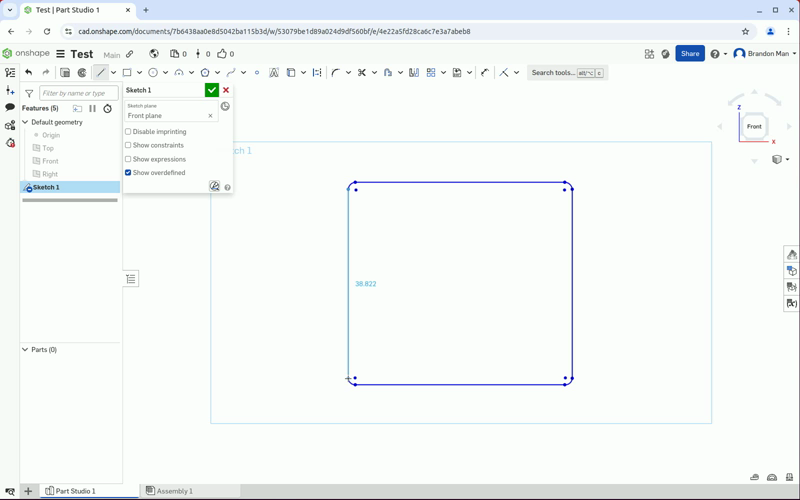
key(esc)
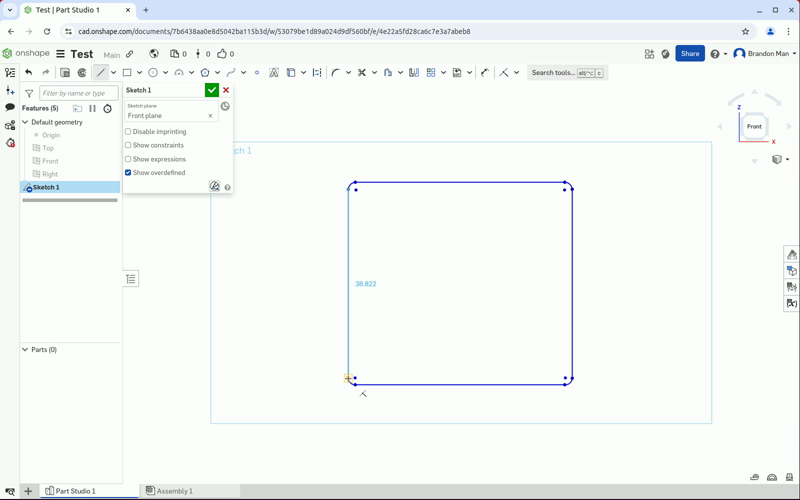
key(c)
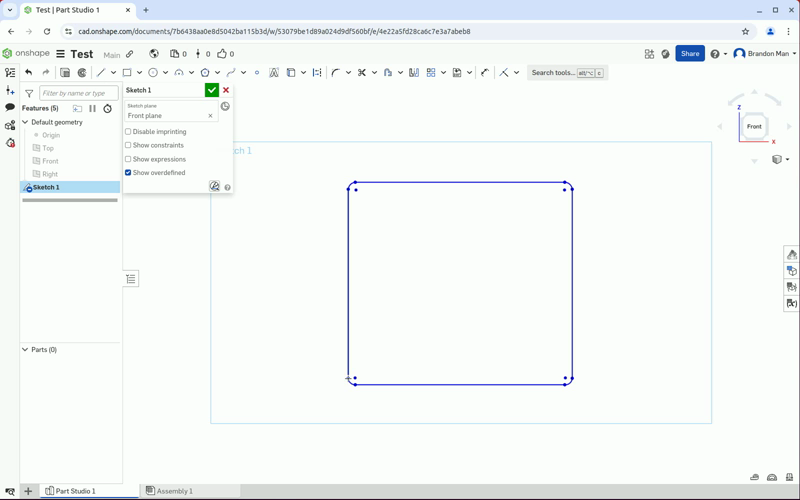
key_down(shift)
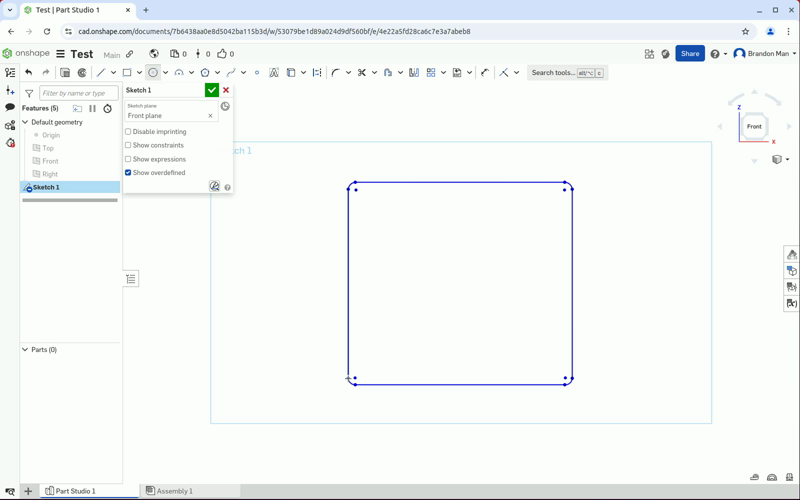
mouse_move(369, 368)
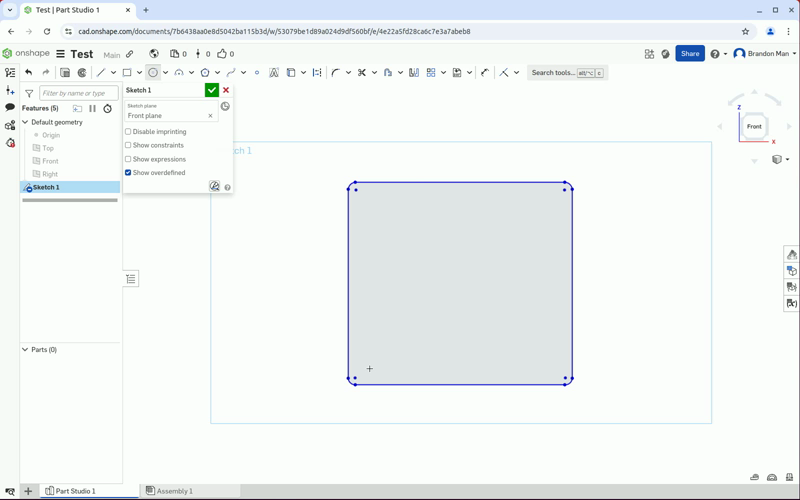
click(369, 368)
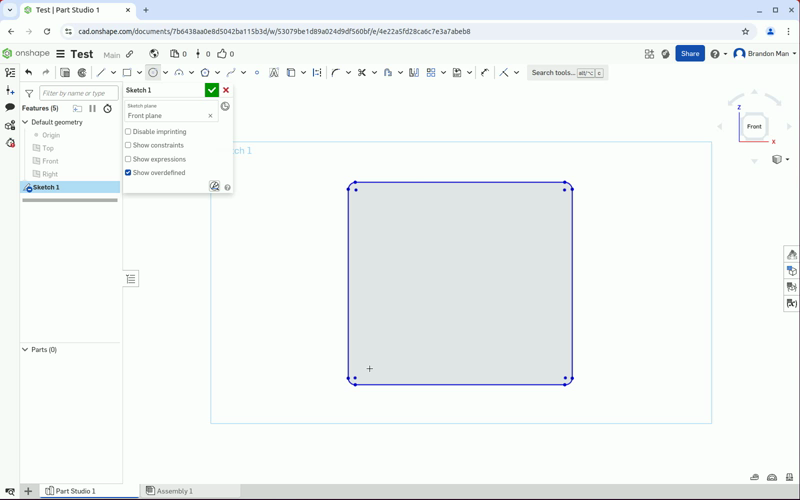
key_up(shift)
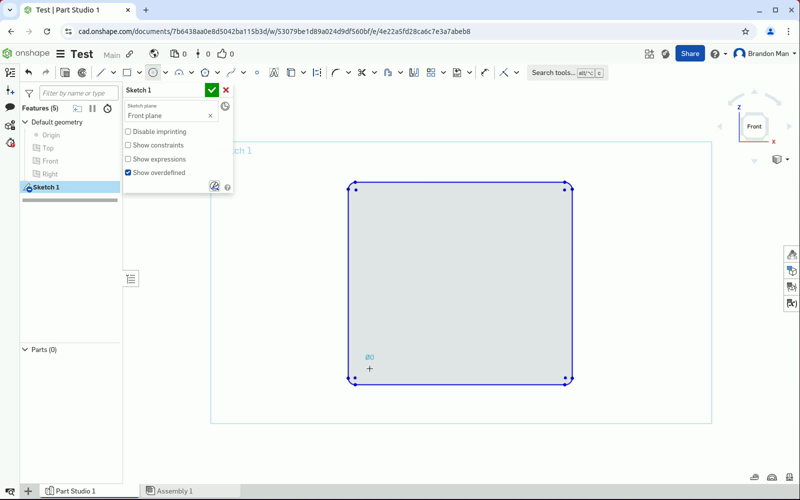
mouse_move(376, 368)
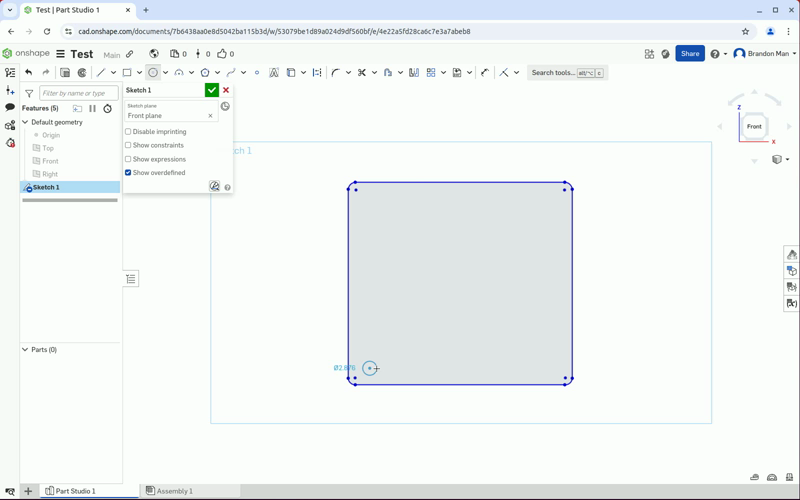
click(376, 368)
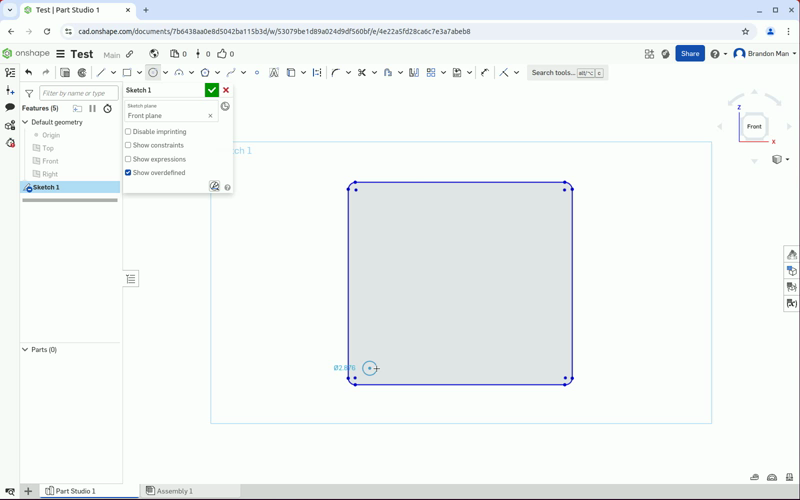
key(esc)
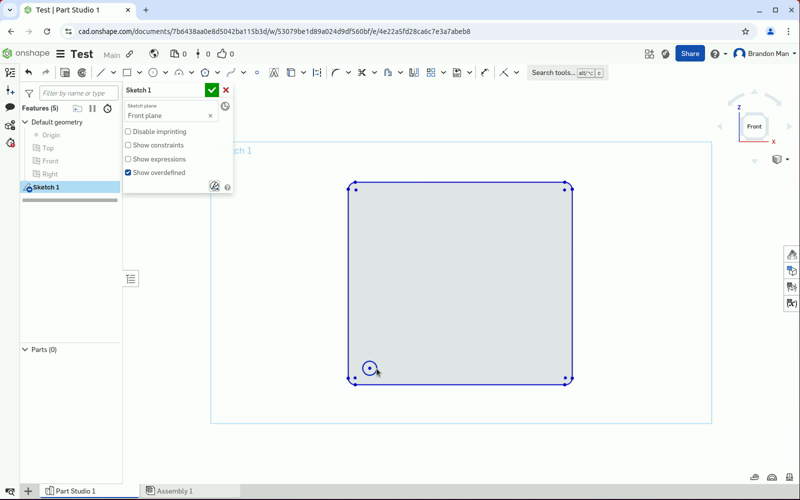
key(c)
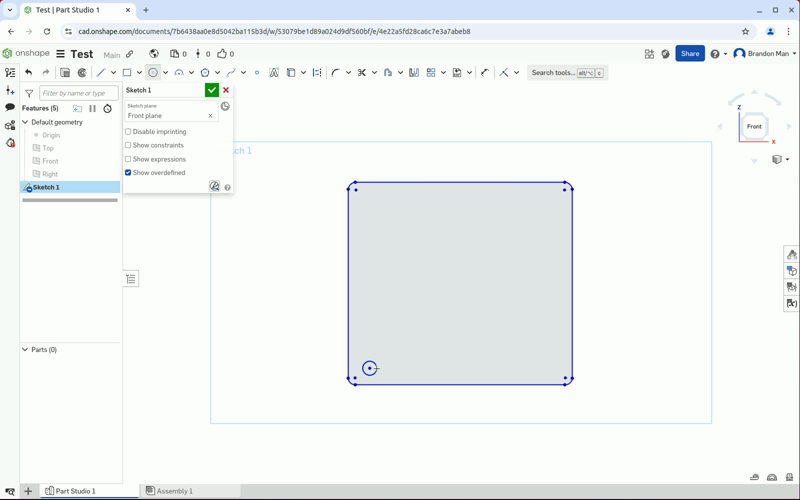
key_down(shift)
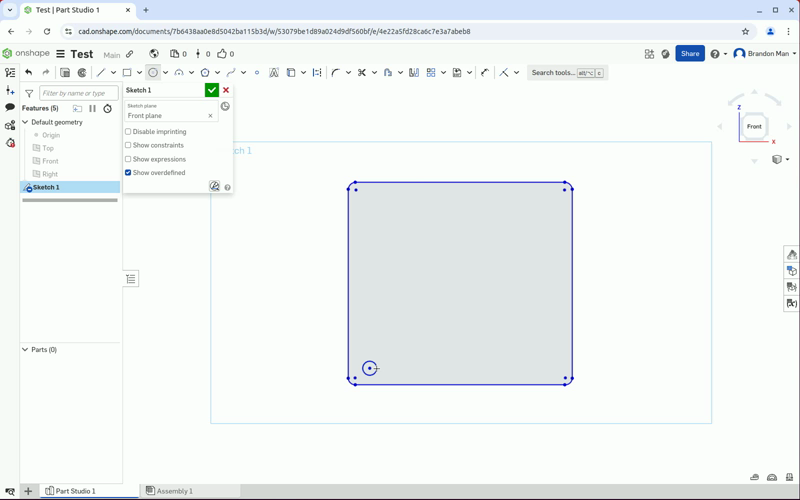
mouse_move(369, 198)
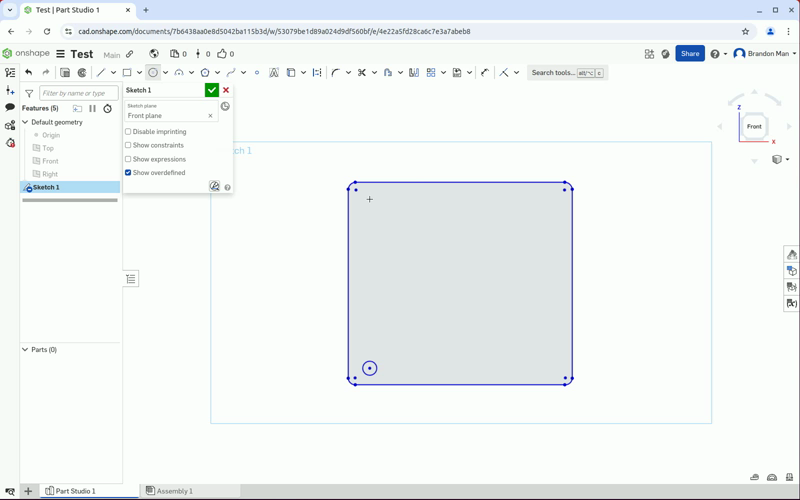
click(369, 198)
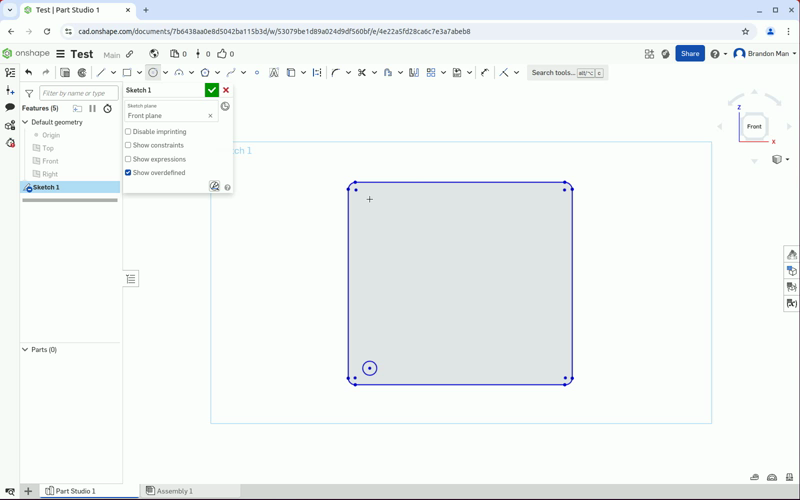
key_up(shift)
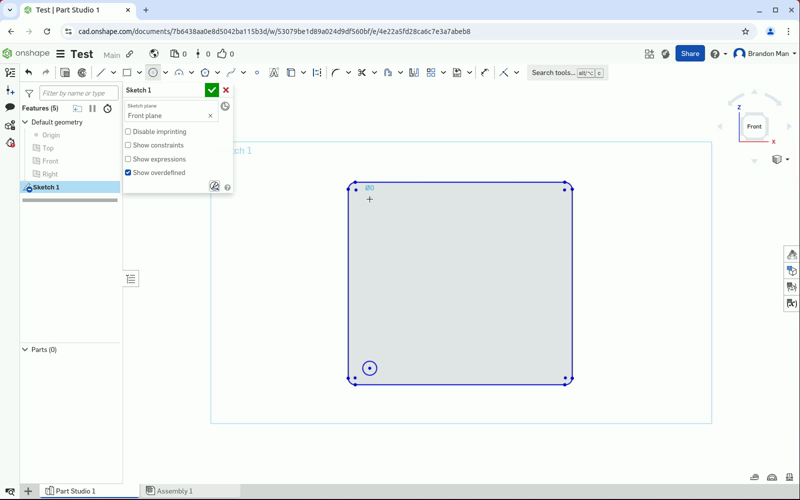
mouse_move(376, 198)
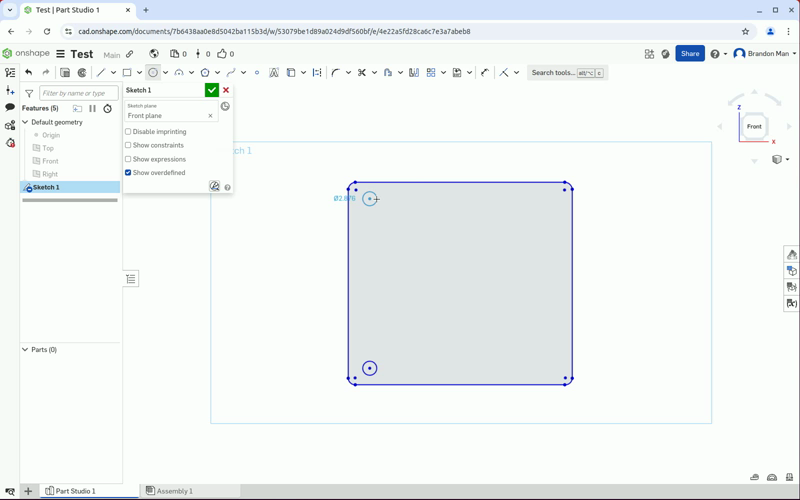
click(376, 198)
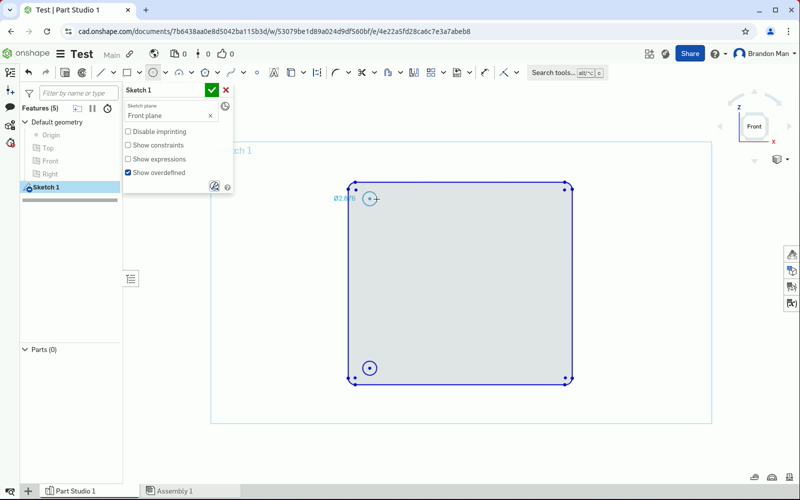
key(esc)
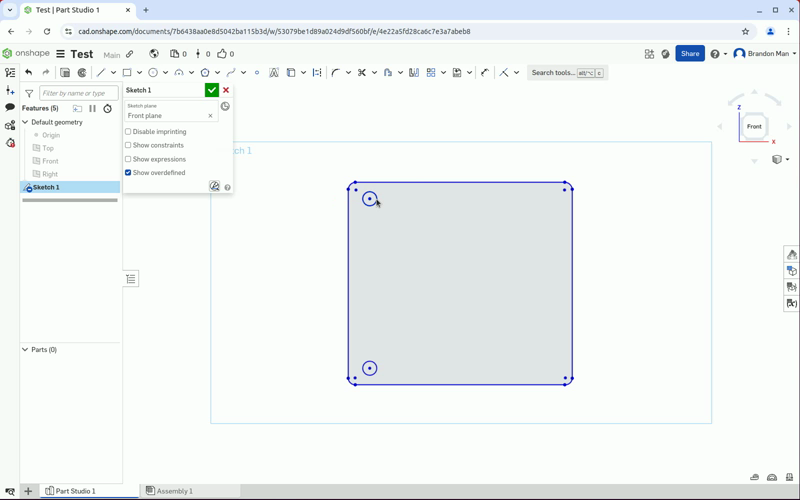
key(c)
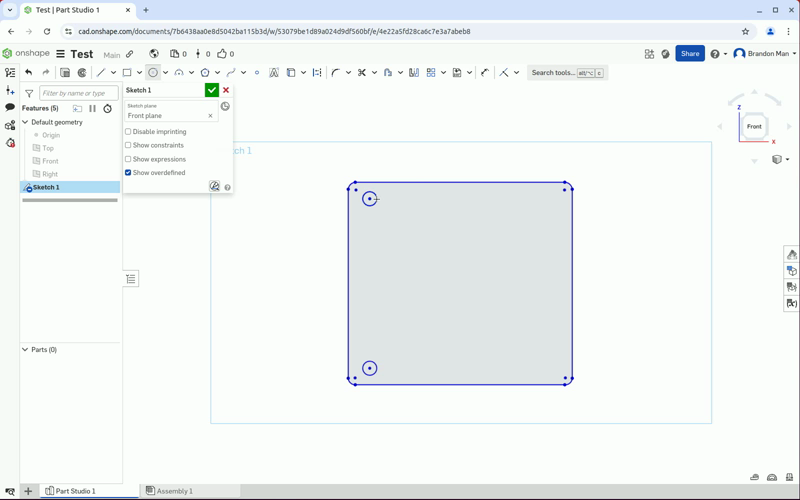
key_down(shift)
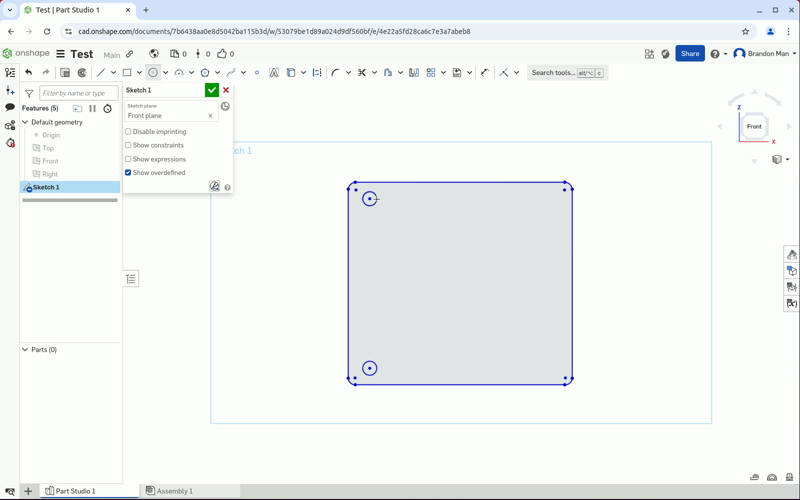
mouse_move(550, 368)
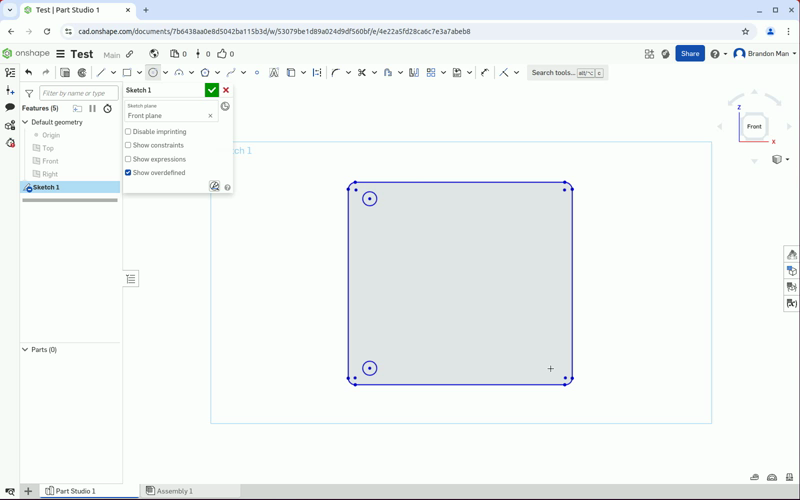
click(550, 368)
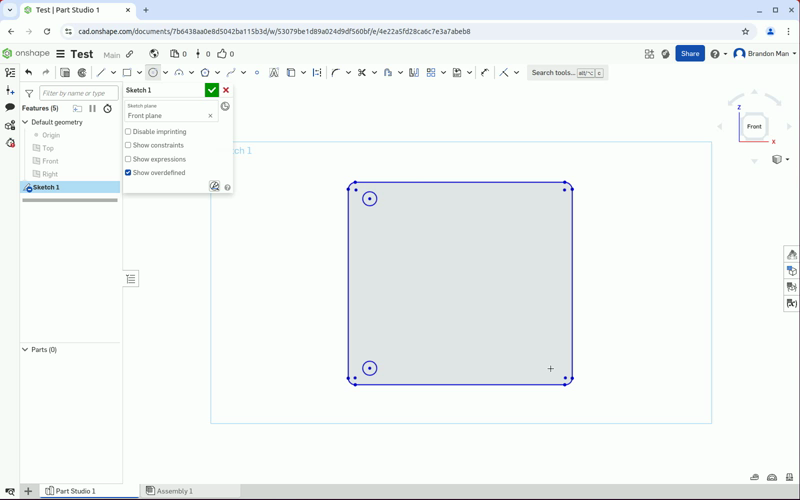
key_up(shift)
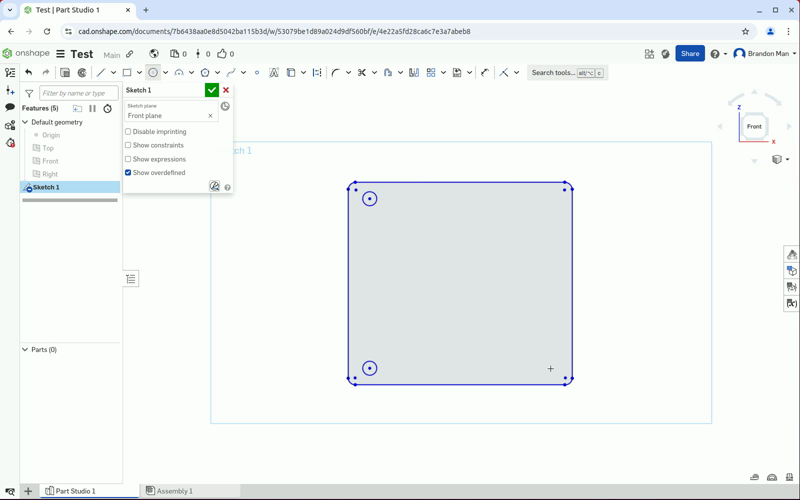
mouse_move(558, 368)
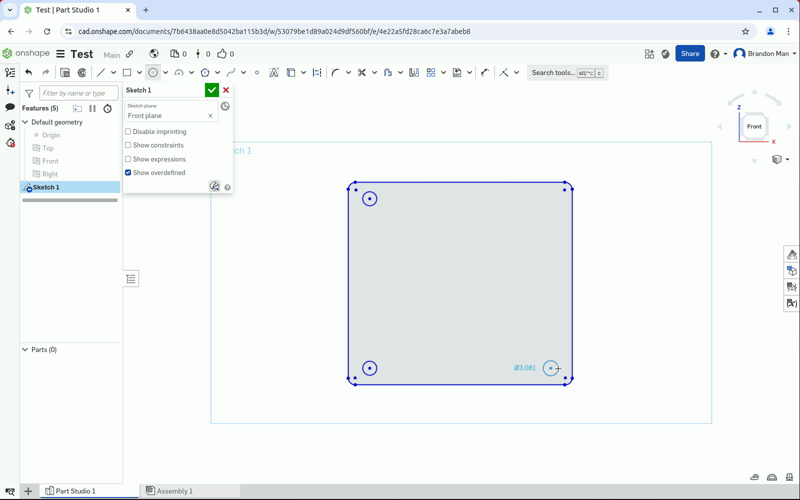
click(558, 368)
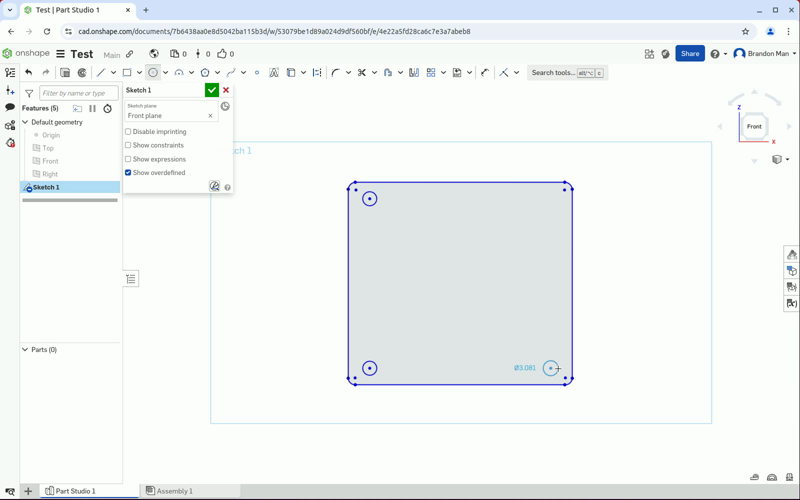
key(esc)
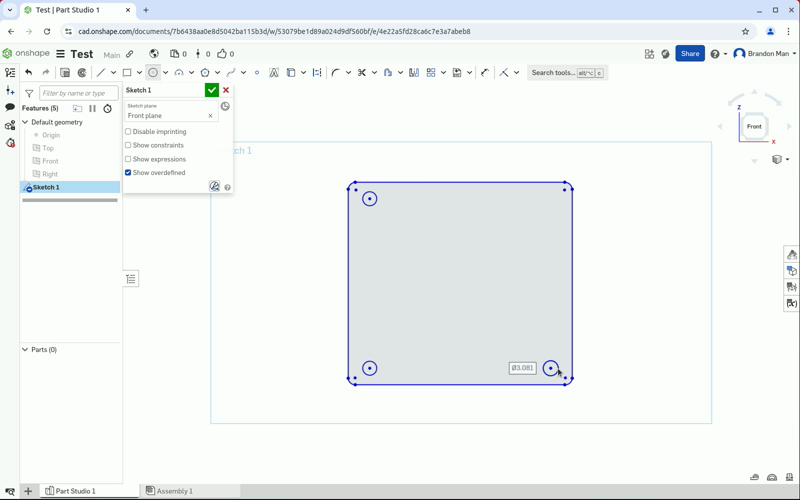
key(c)
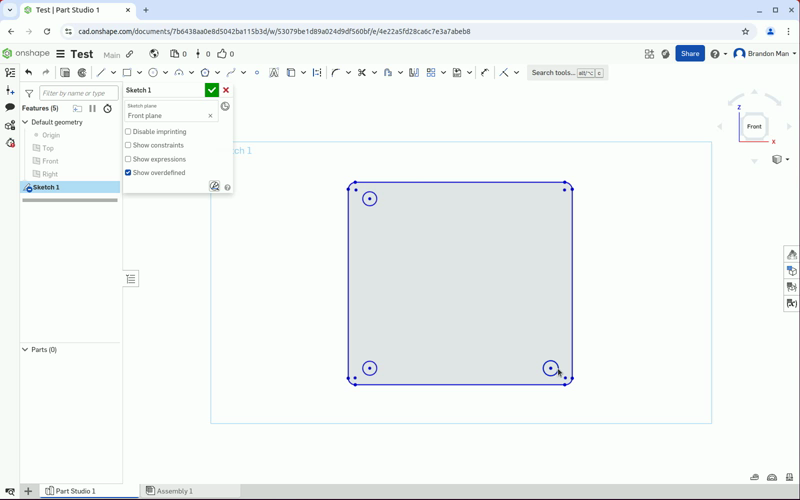
key_down(shift)
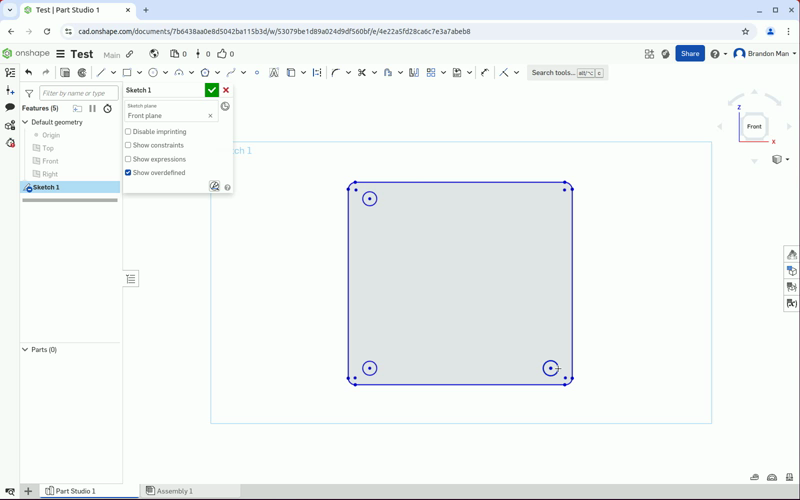
mouse_move(550, 198)
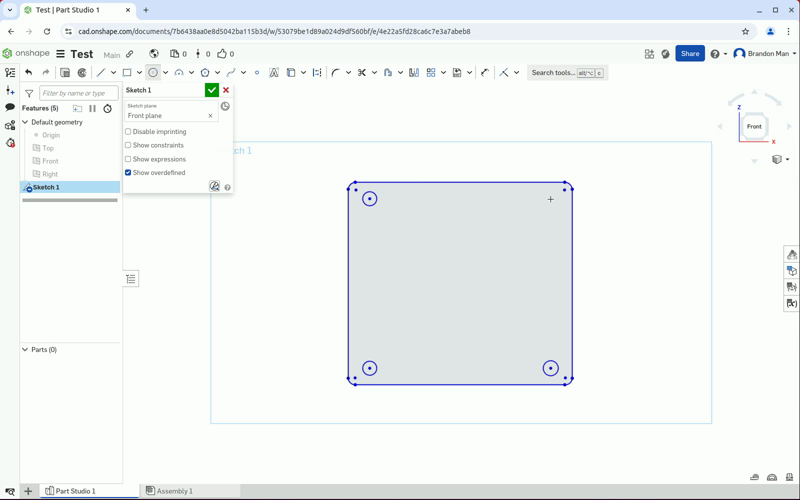
click(550, 198)
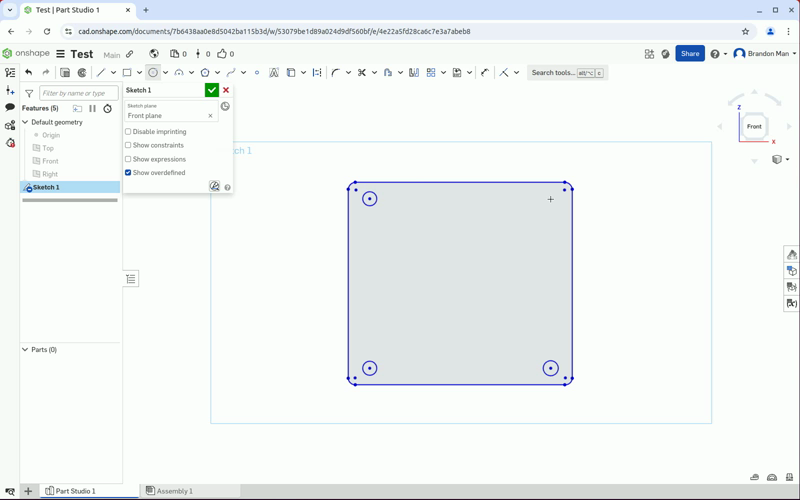
key_up(shift)
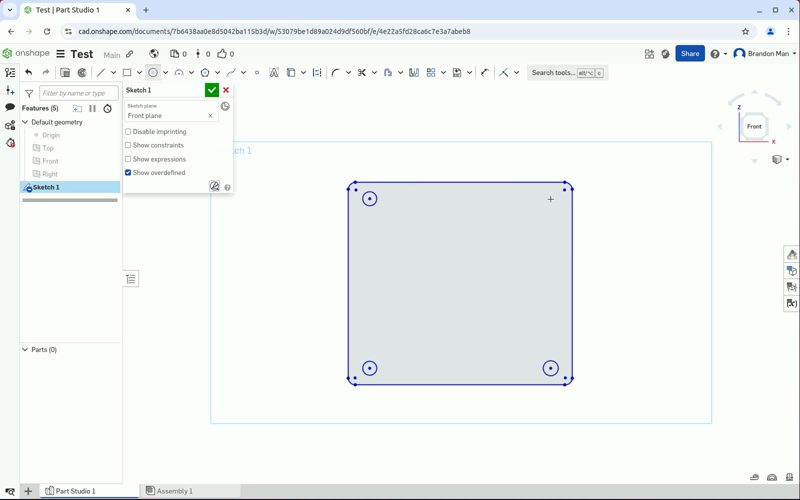
mouse_move(558, 198)
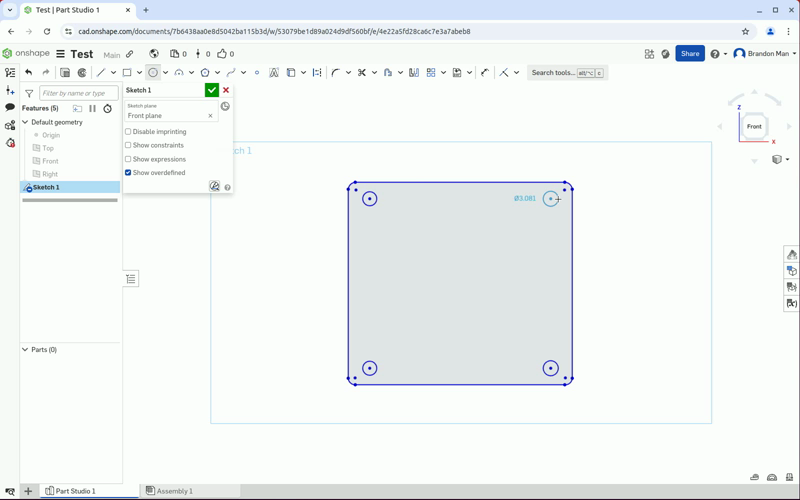
click(558, 198)
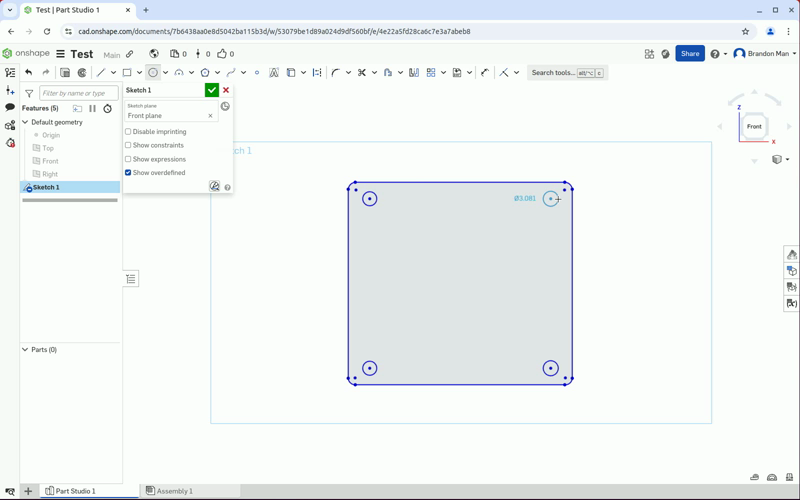
key(esc)
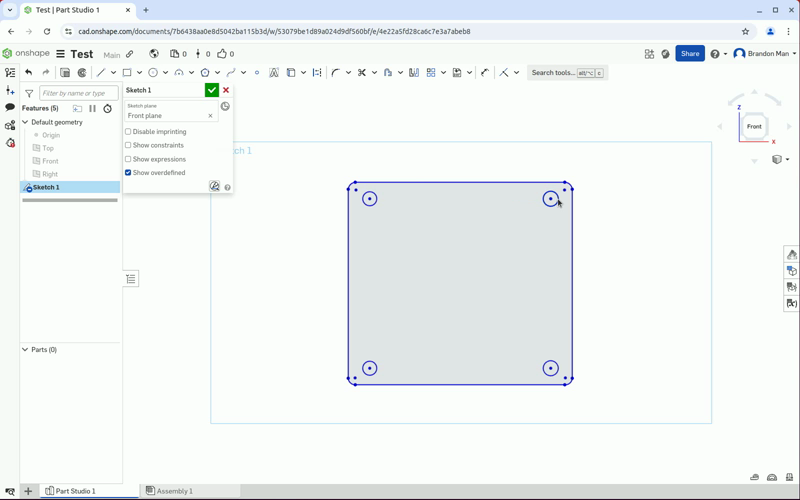
mouse_move(488, 248)
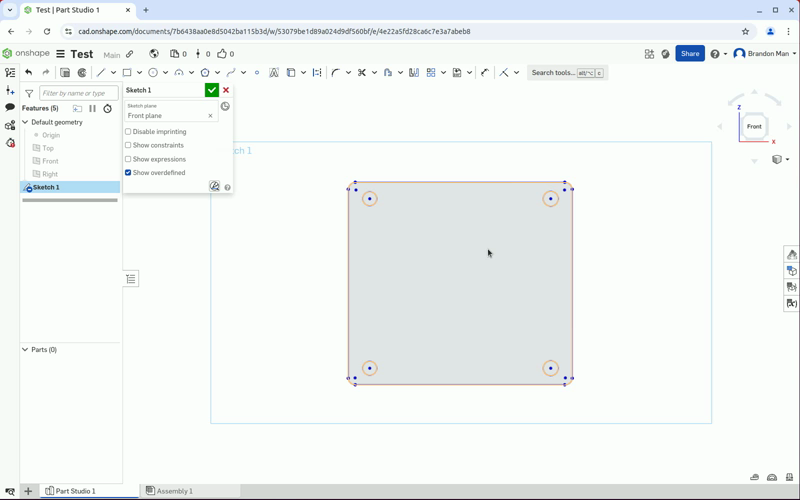
click(488, 248)
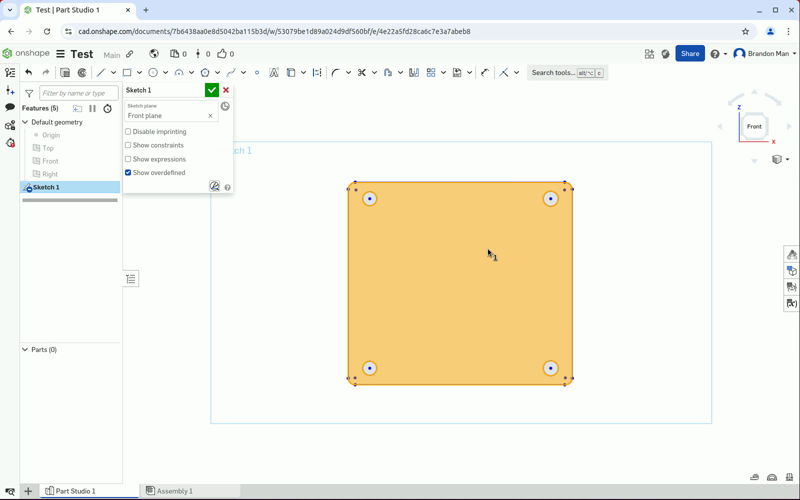
mouse_move(73, 352)
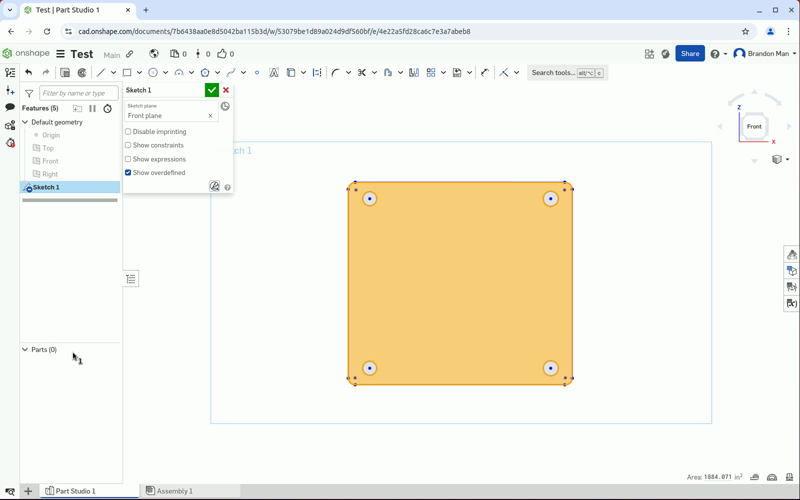
key(shift+y)
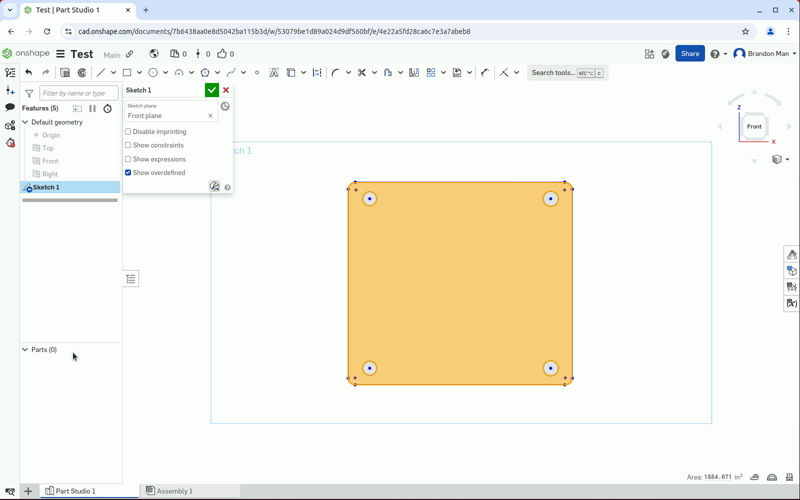
key(shift+e)
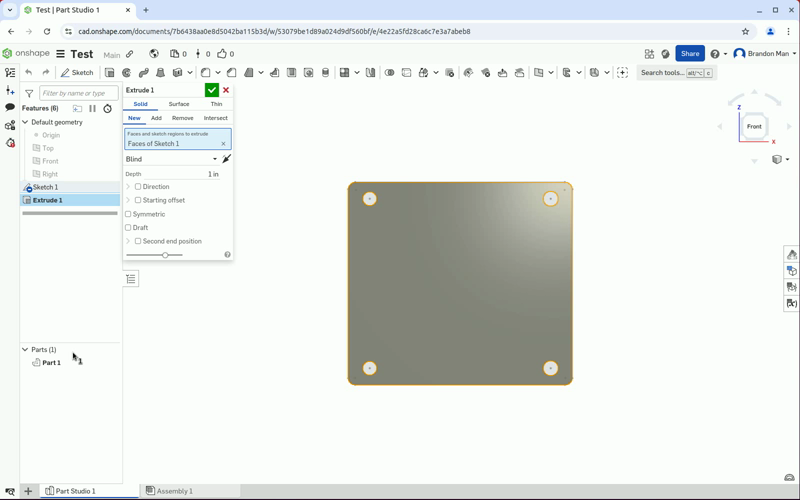
mouse_move(143, 106)
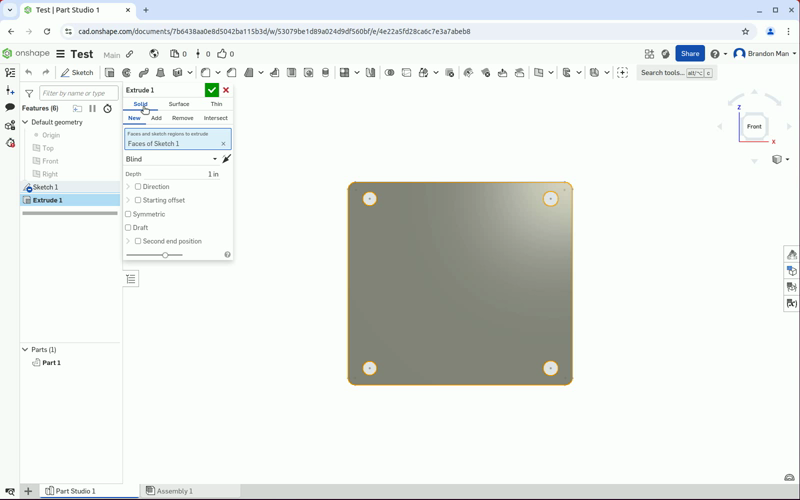
click(143, 106)
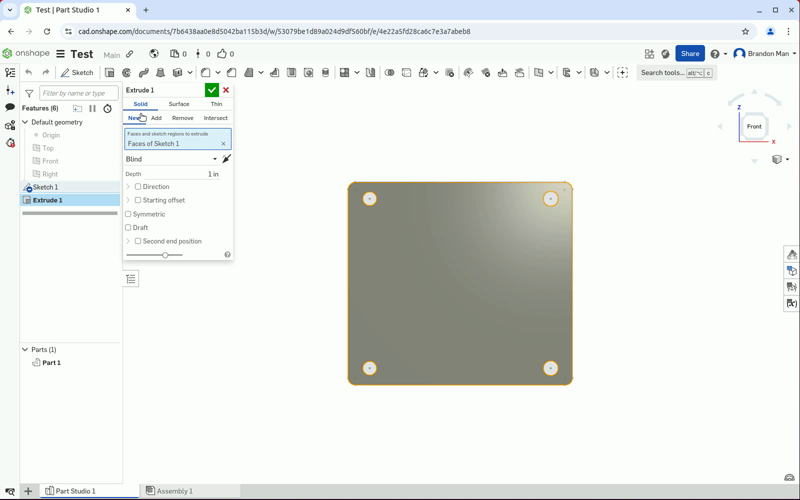
mouse_move(137, 120)
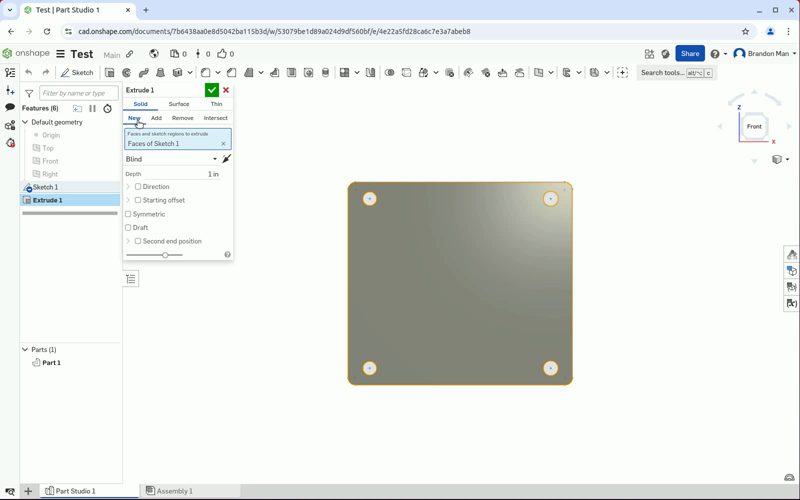
click(137, 120)
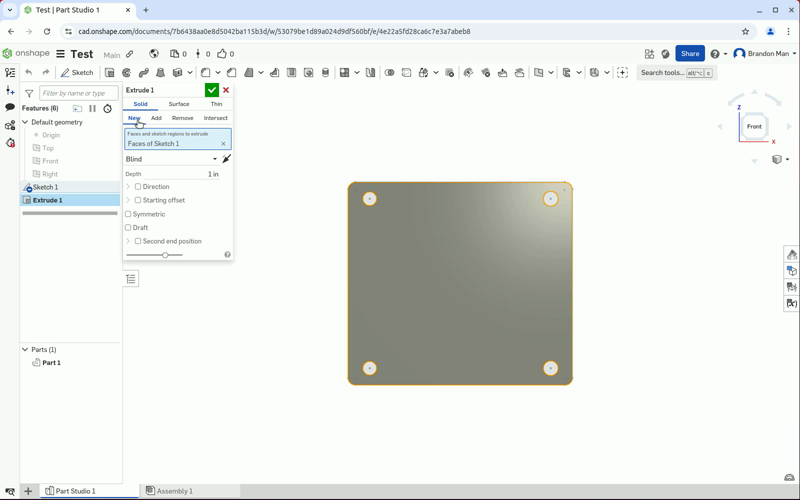
key(tab, 4)
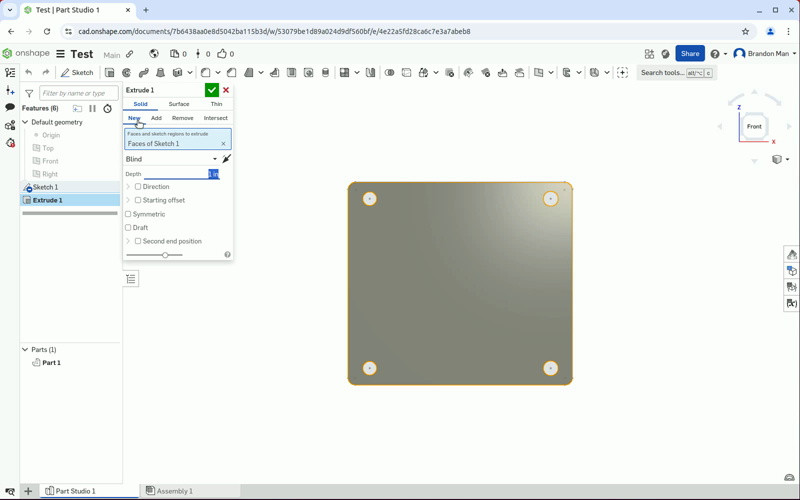
text(3.611)
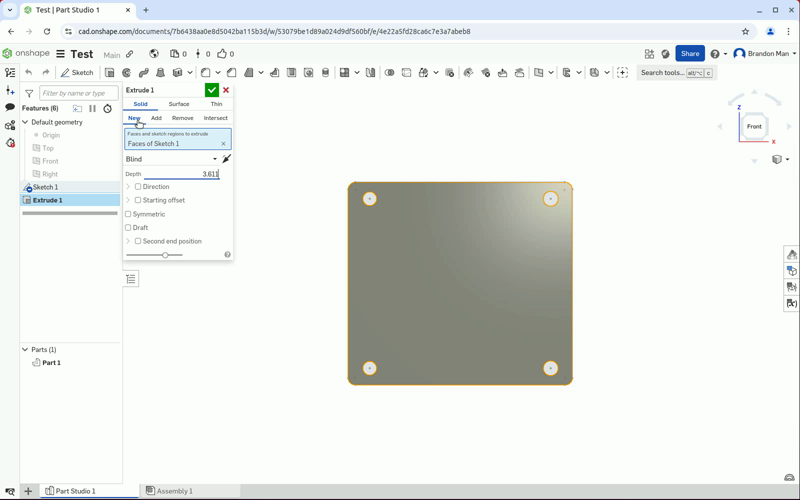
key(enter)
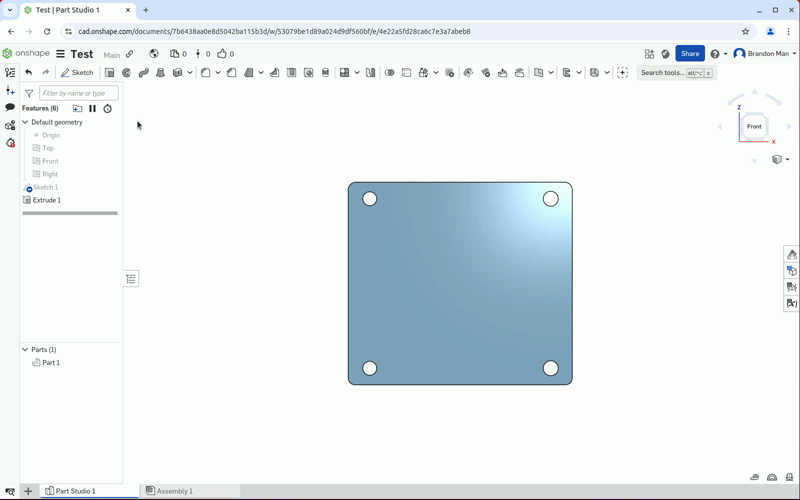
key(shift+h)
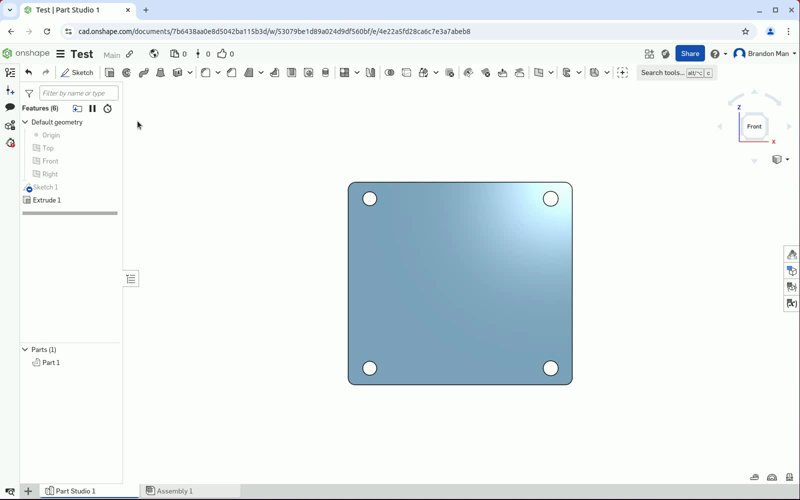
key(shift+h)
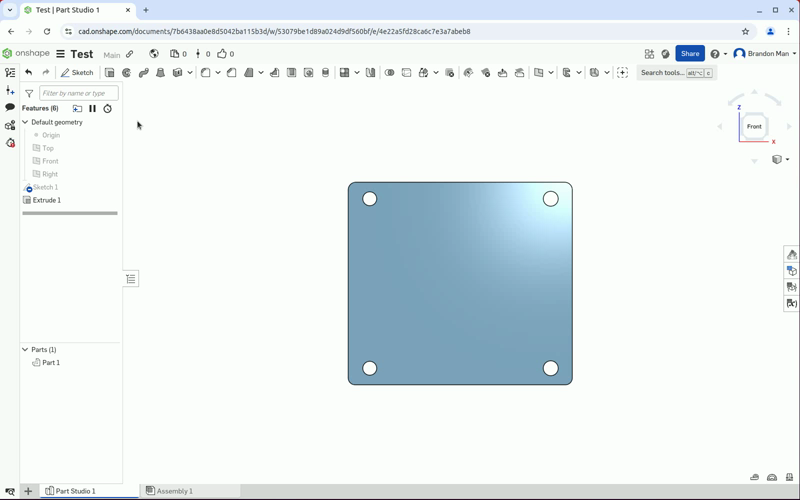
mouse_move(73, 189)
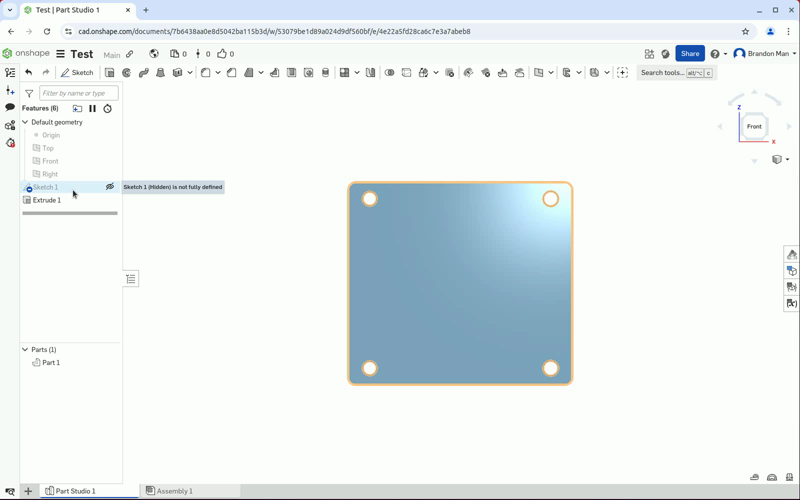
click(73, 189)
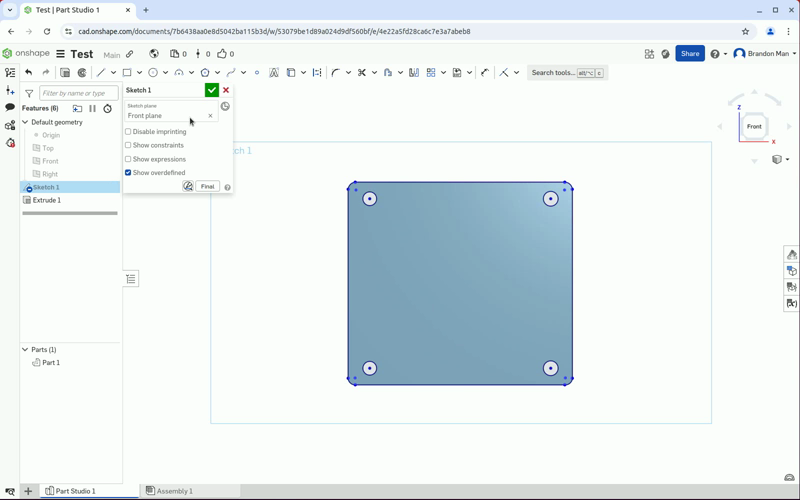
mouse_move(229, 92)
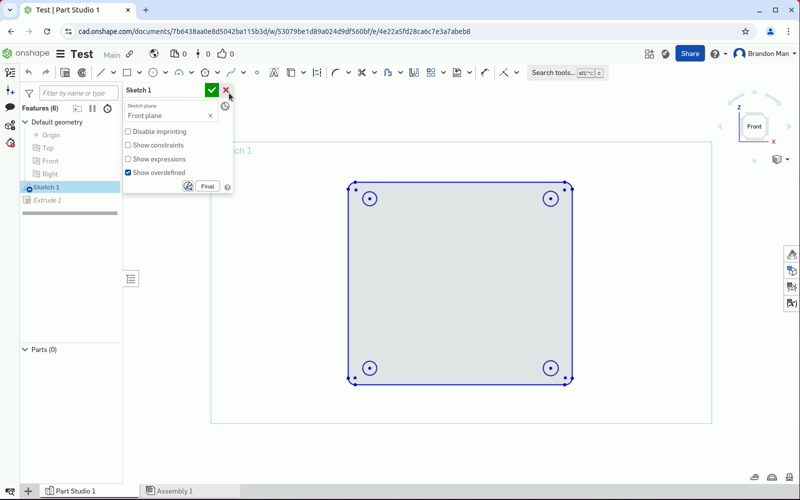
click(229, 92)
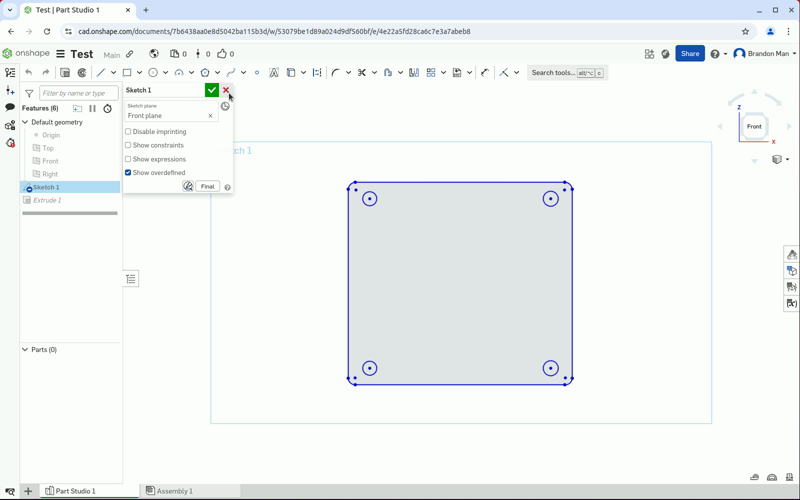
key(shift+s)
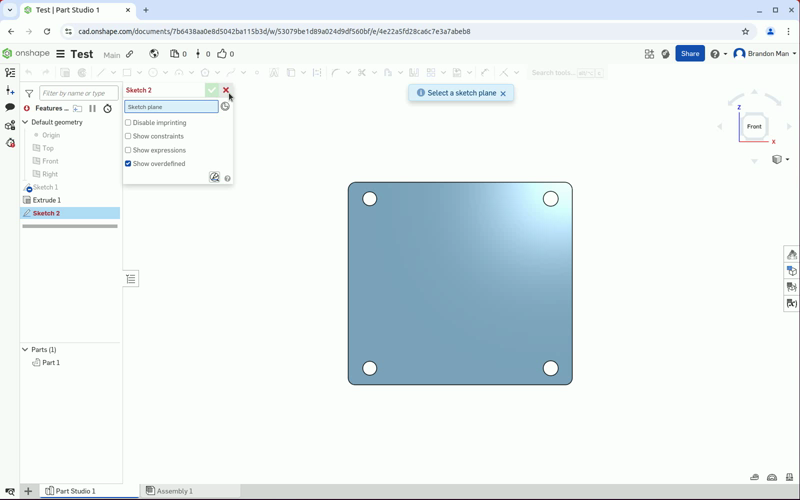
mouse_move(73, 163)
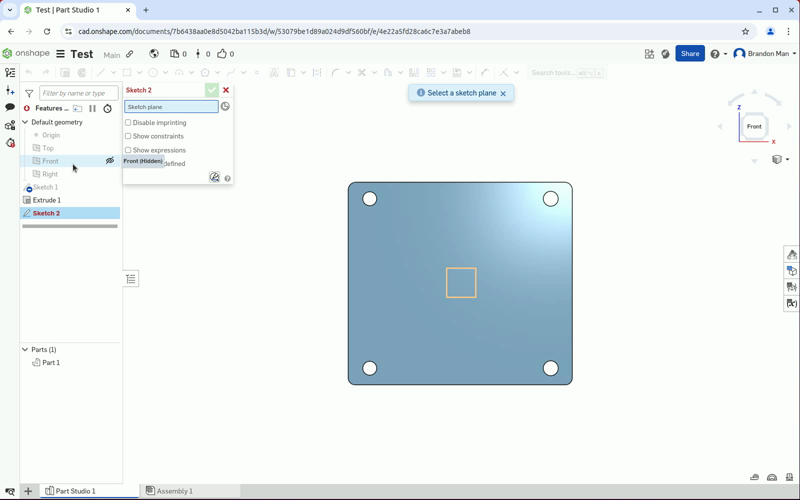
click(73, 163)
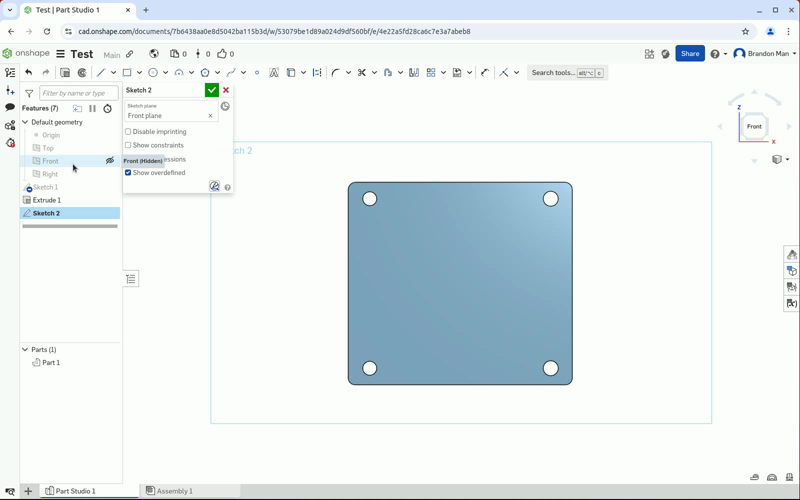
mouse_move(73, 352)
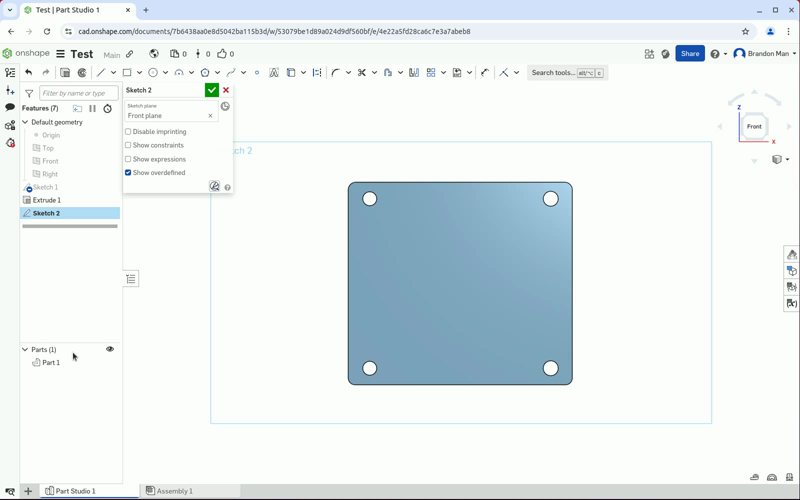
key(y)
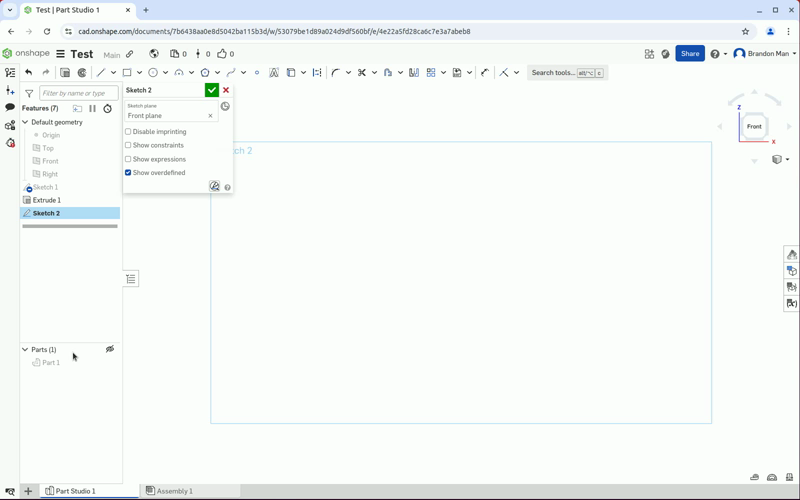
key(c)
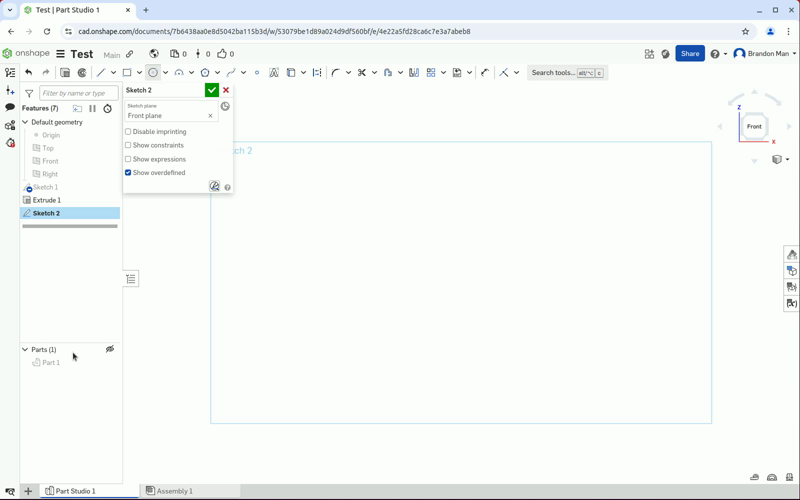
key_down(shift)
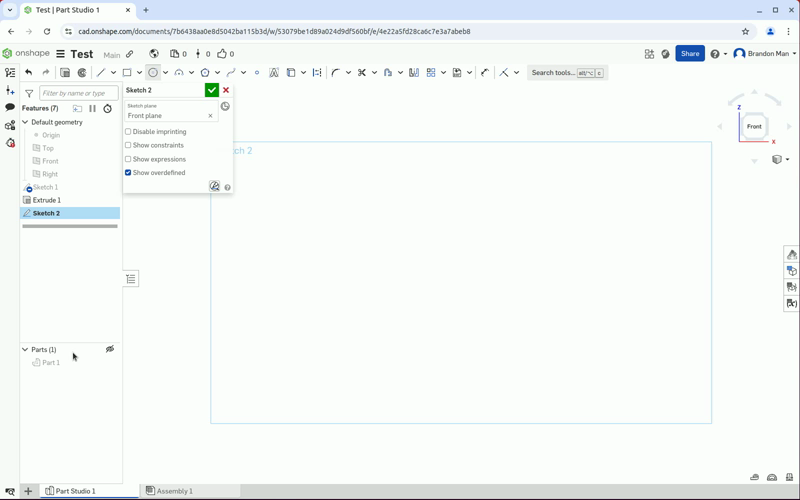
mouse_move(552, 198)
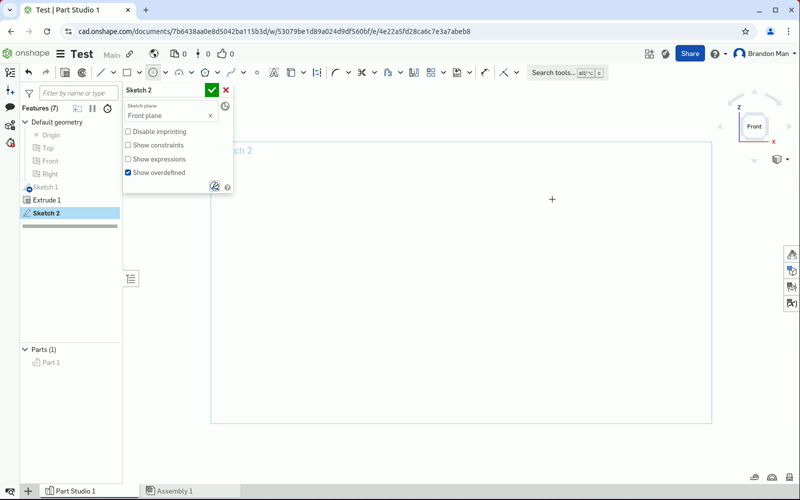
click(552, 198)
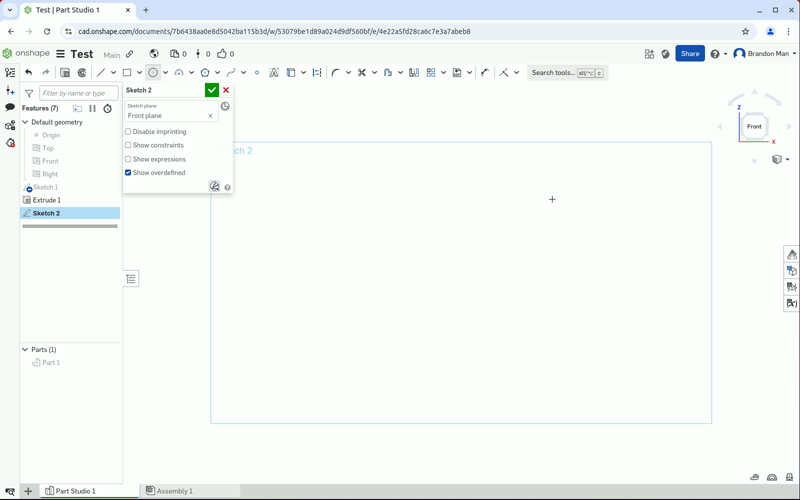
key_up(shift)
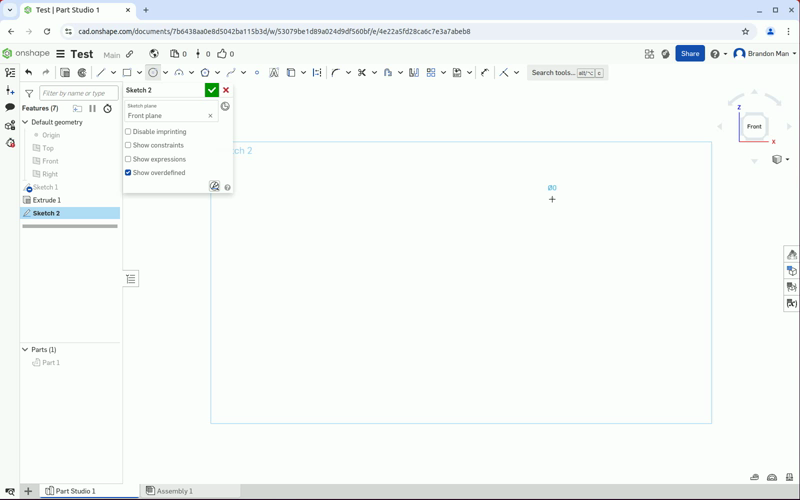
mouse_move(558, 198)
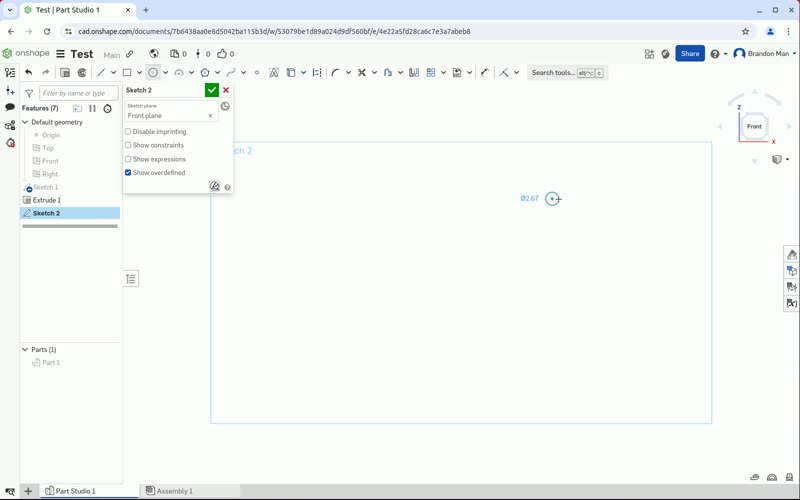
click(558, 198)
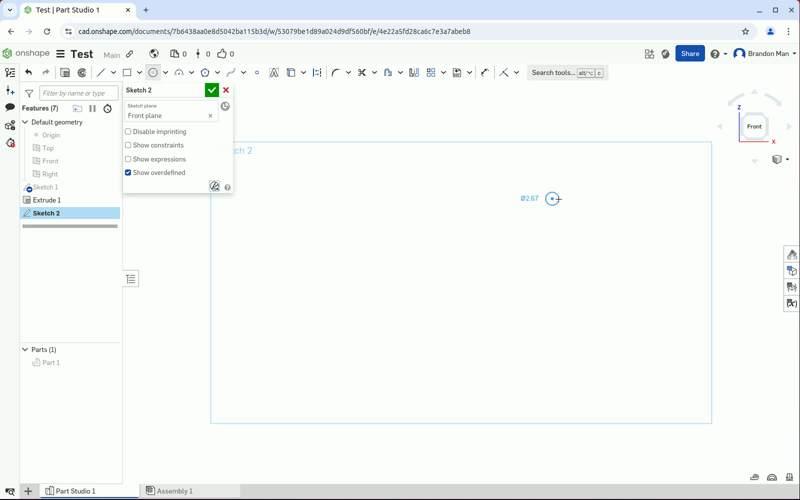
key(esc)
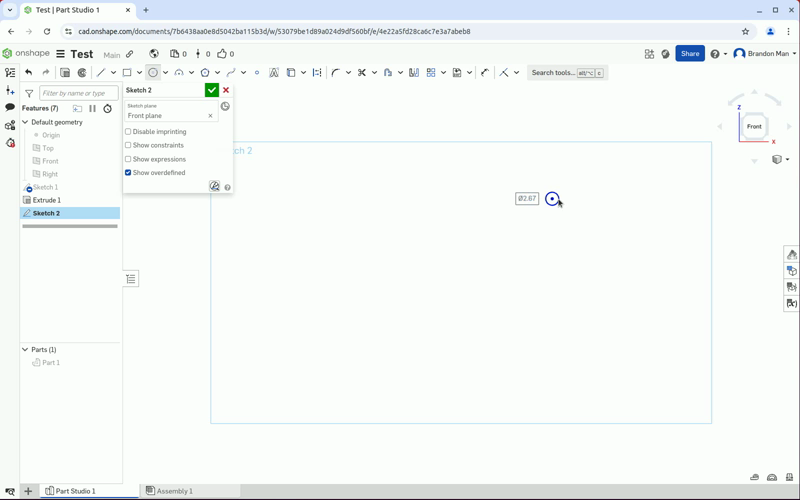
mouse_move(552, 194)
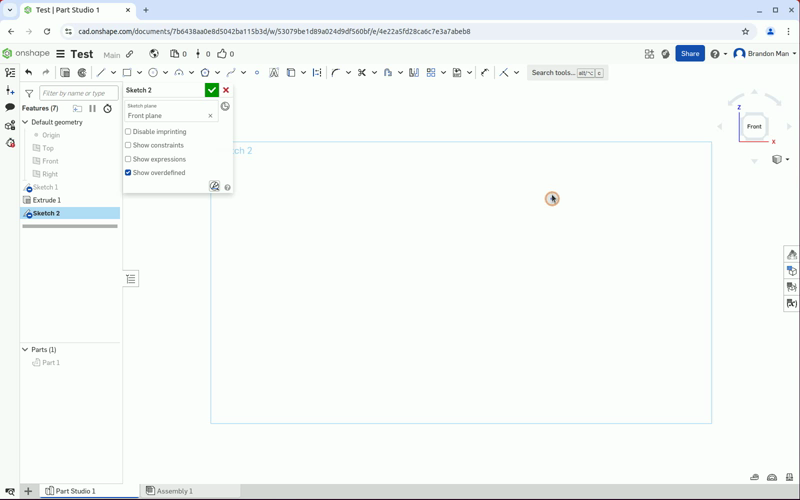
scroll(6)
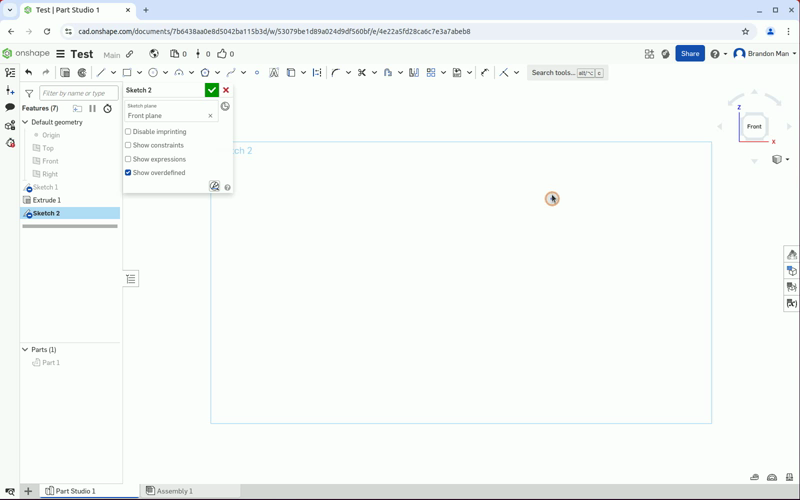
scroll(6)
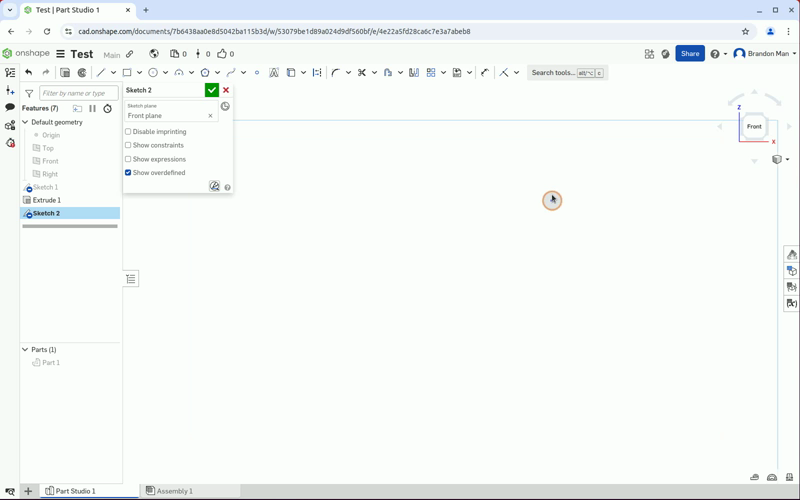
scroll(6)
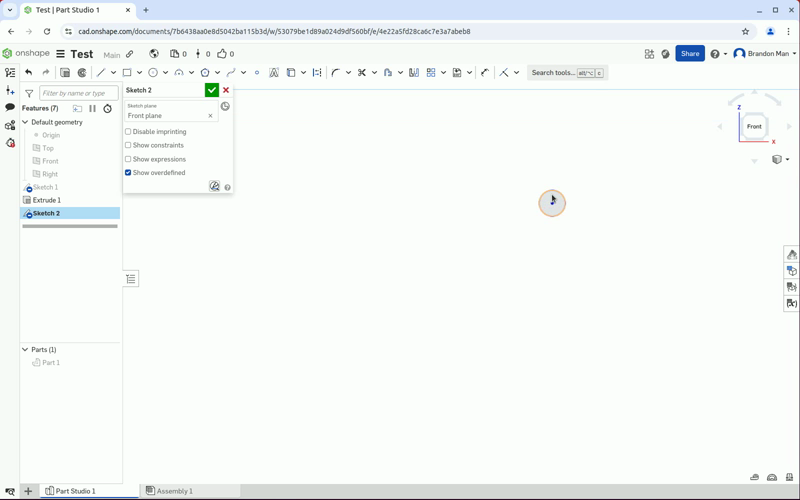
scroll(6)
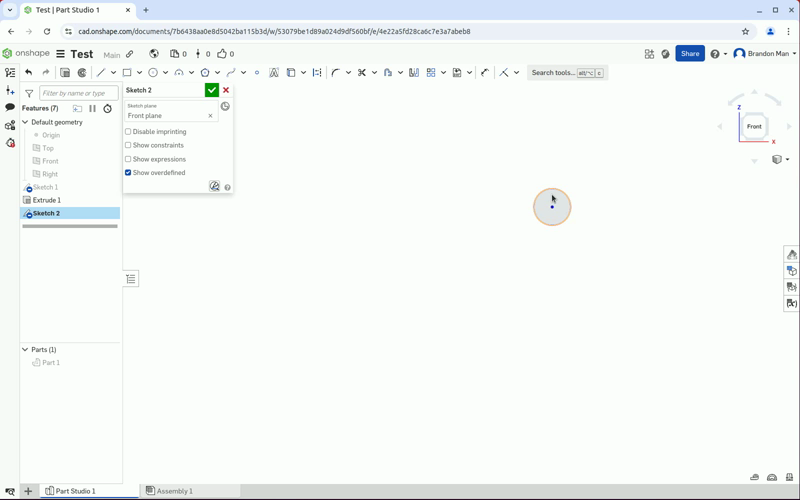
scroll(6)
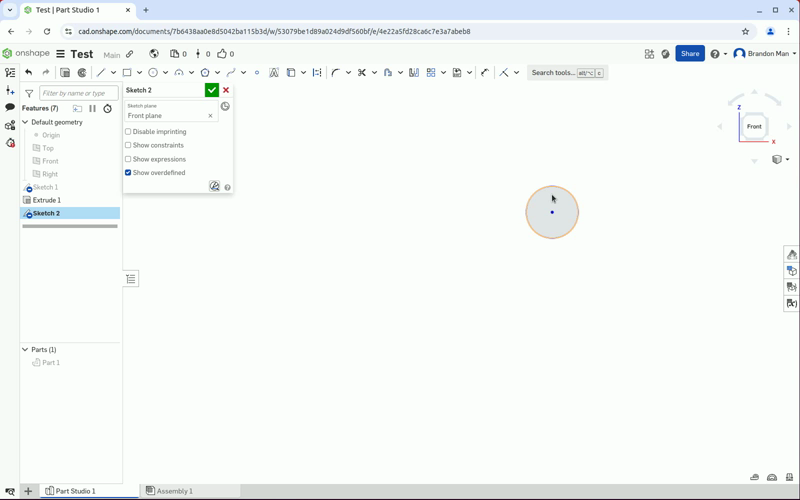
scroll(6)
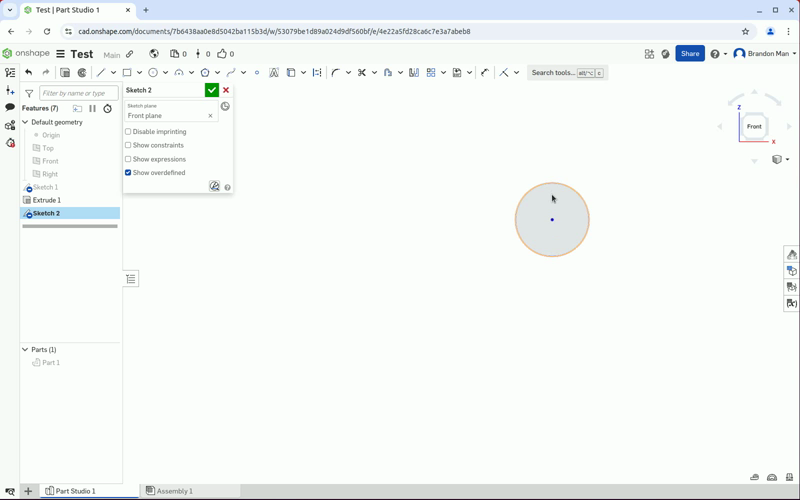
scroll(6)
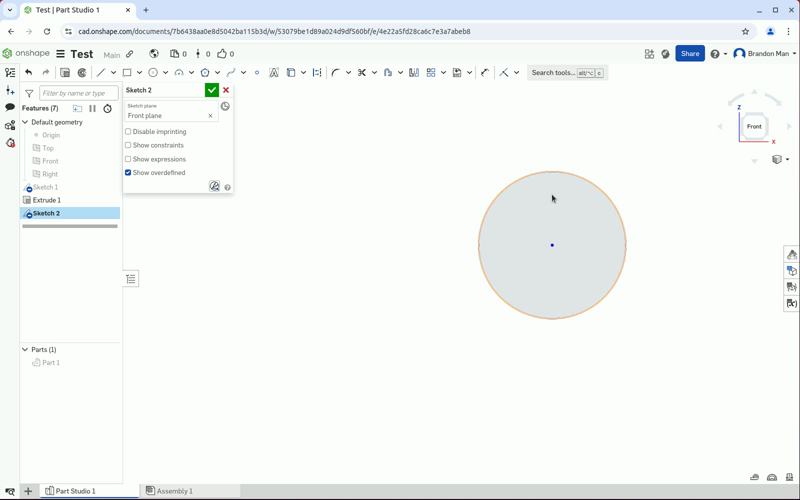
click(552, 194)
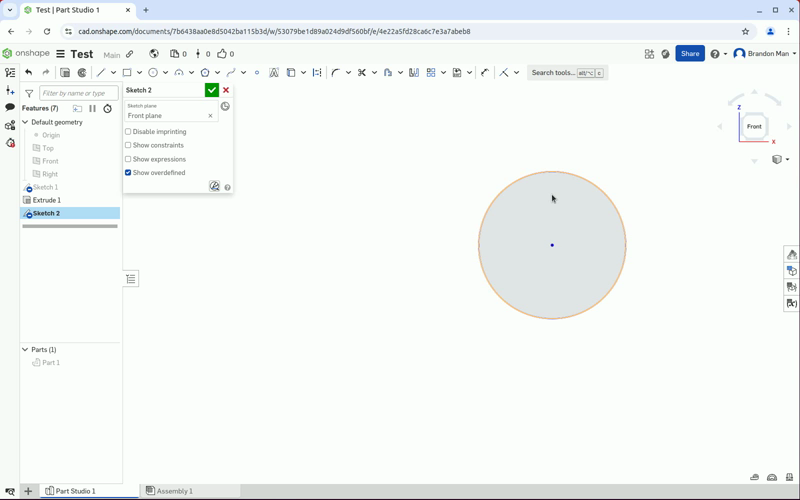
scroll(-6)
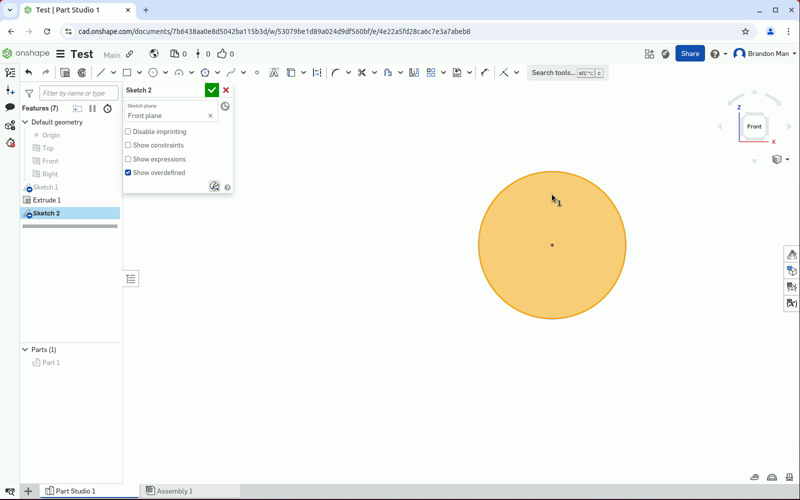
scroll(-6)
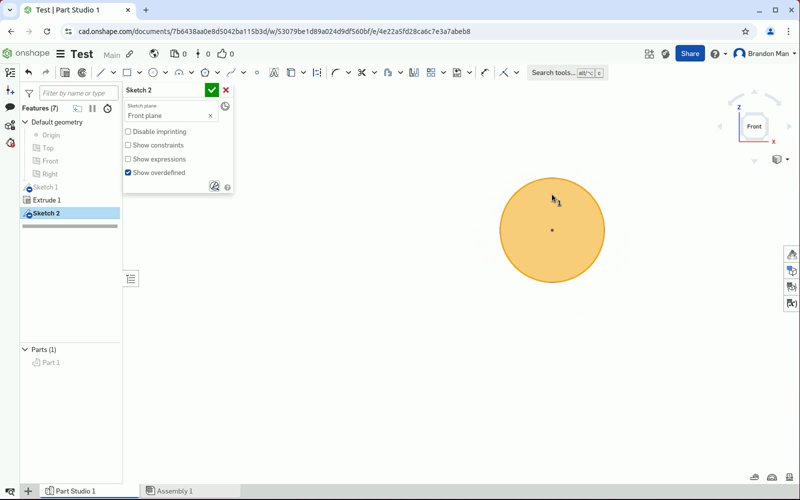
scroll(-6)
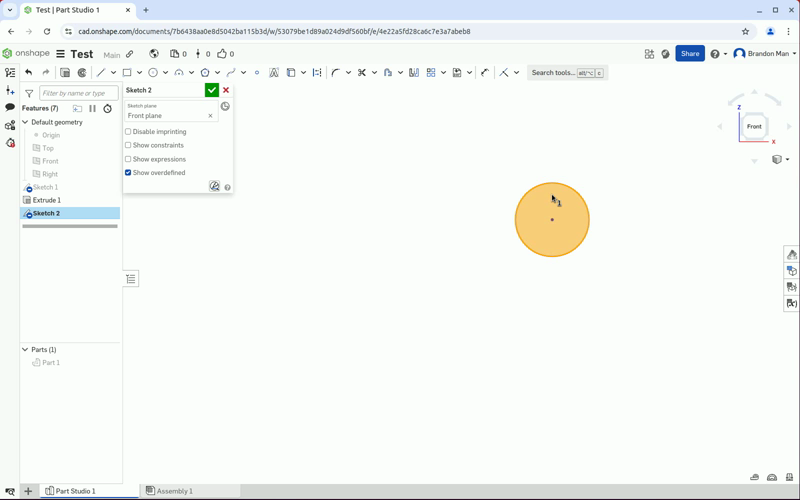
scroll(-6)
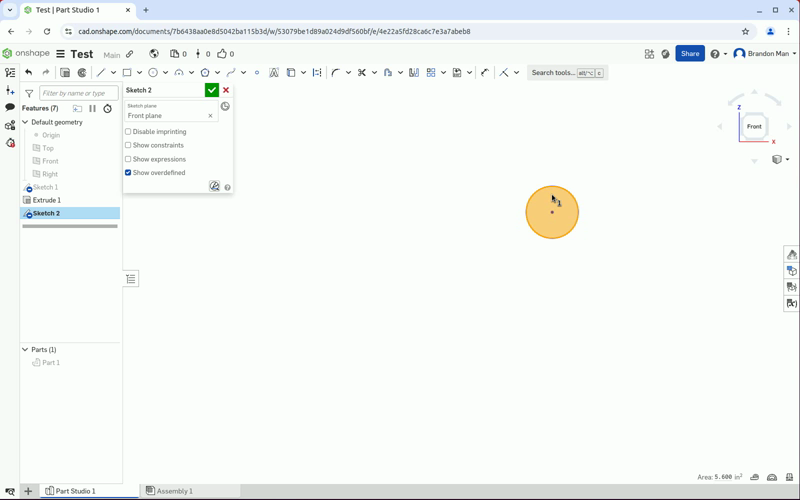
scroll(-6)
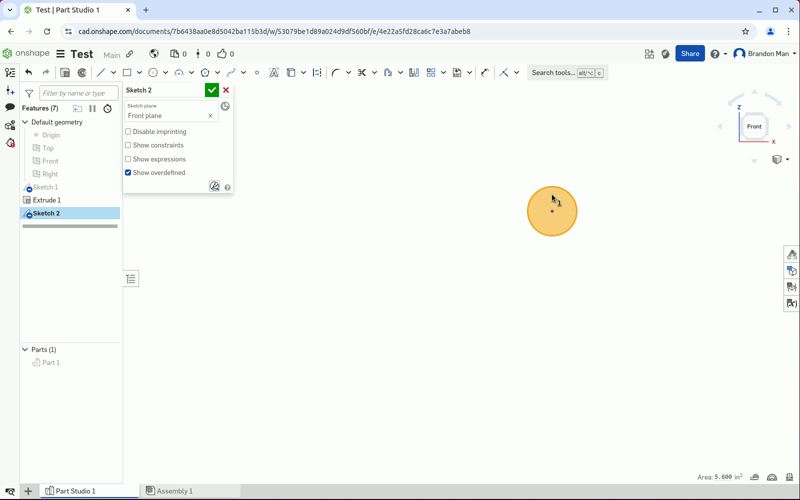
scroll(-6)
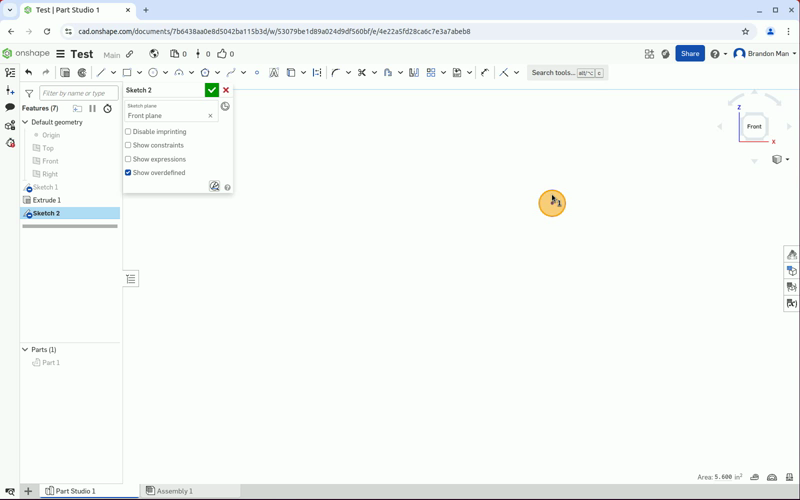
scroll(-6)
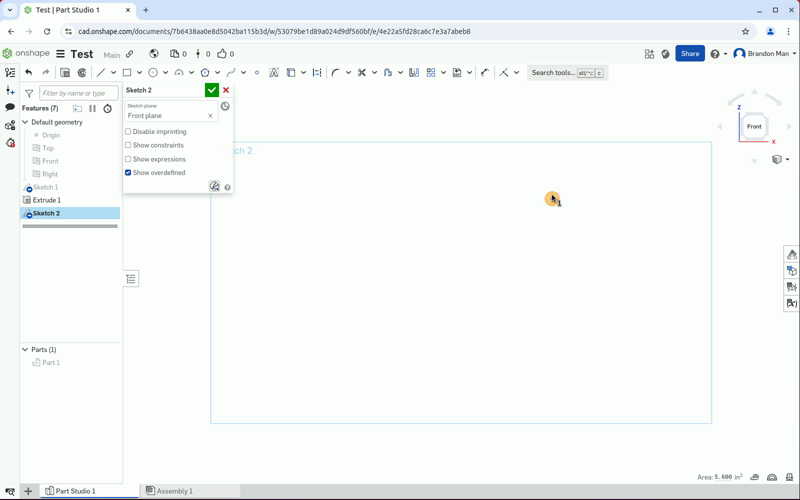
mouse_move(73, 352)
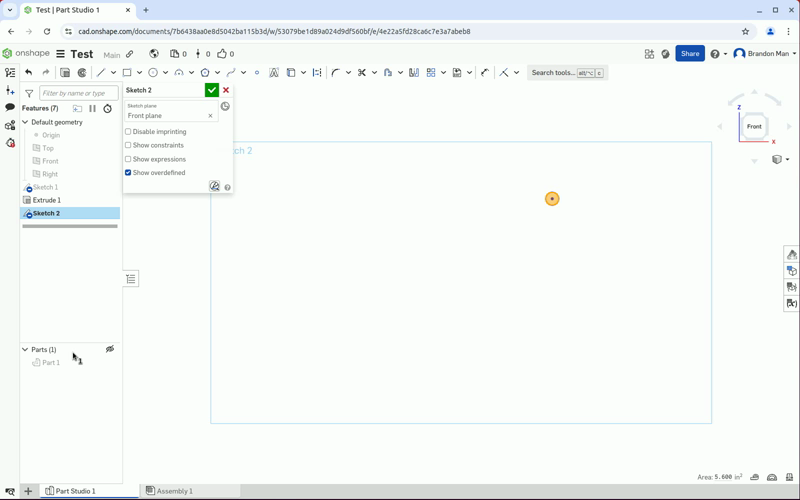
key(shift+y)
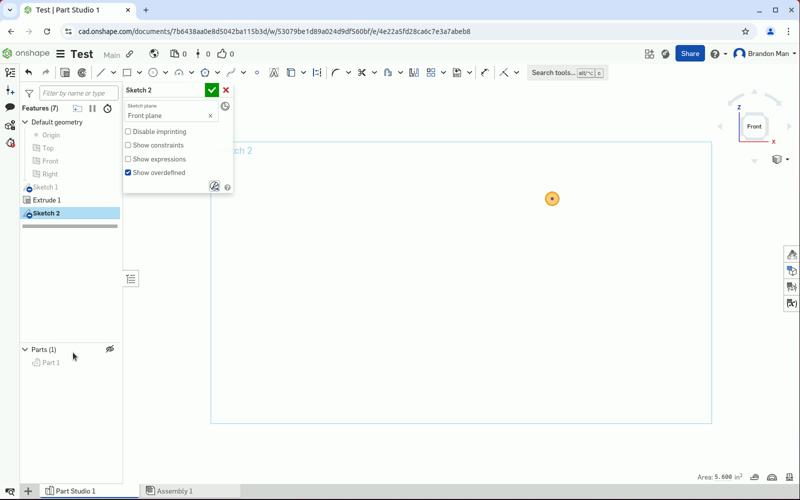
key(shift+e)
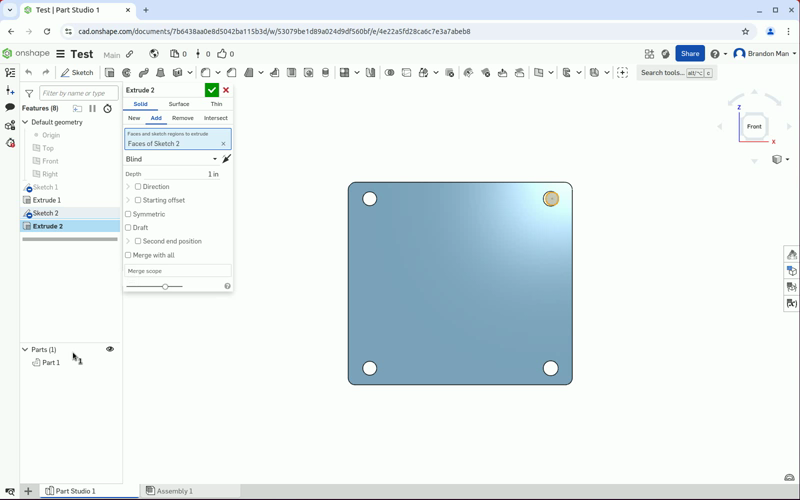
mouse_move(143, 106)
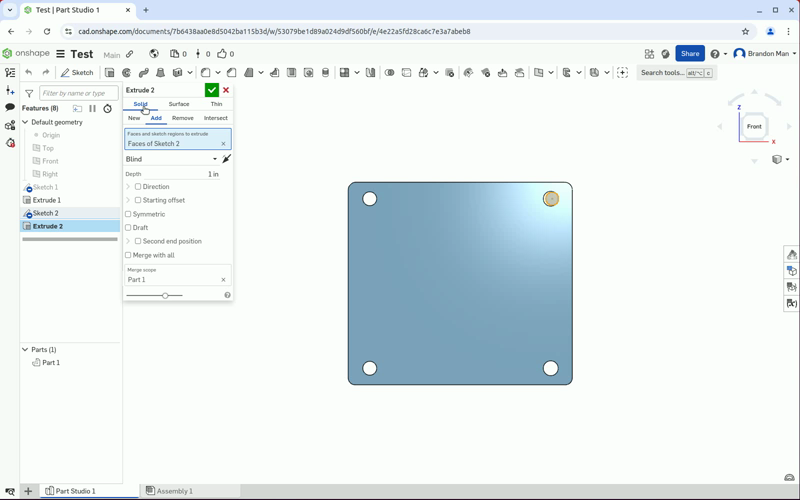
click(143, 106)
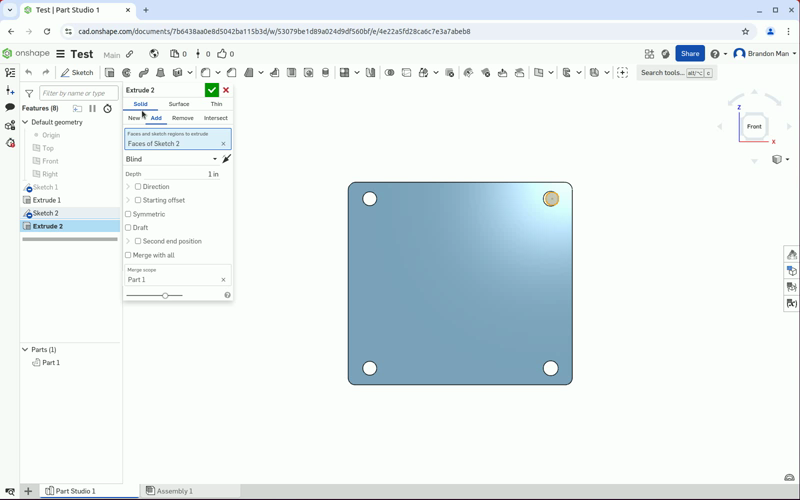
mouse_move(137, 120)
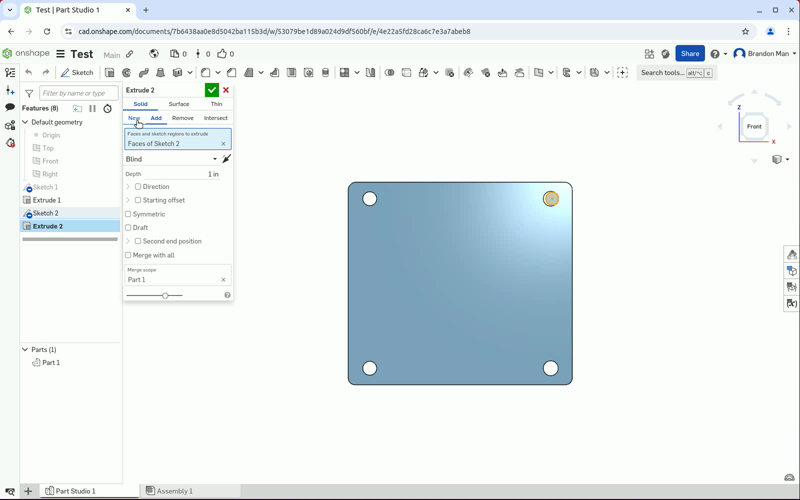
click(137, 120)
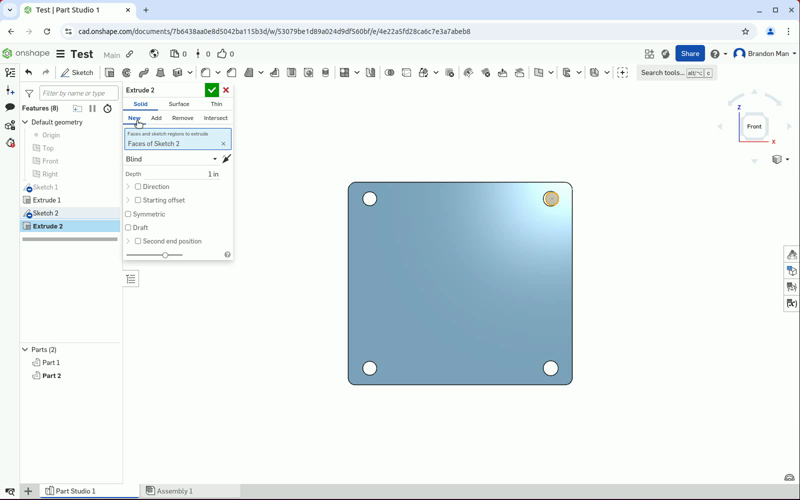
key(tab, 4)
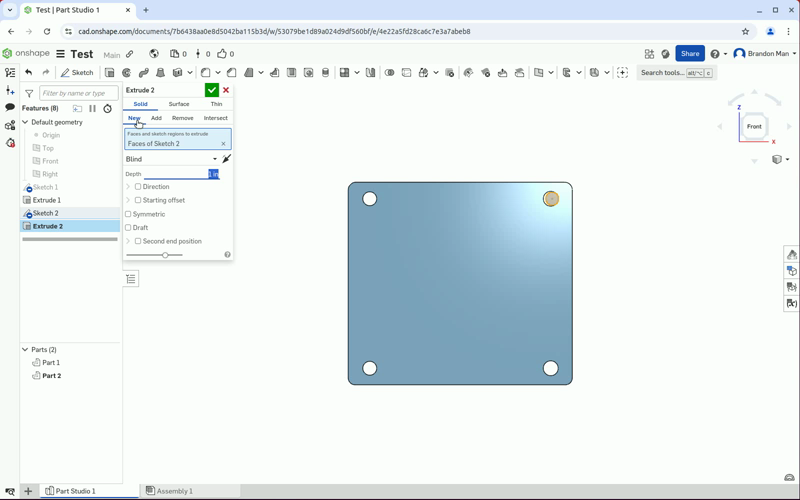
text(3.611)
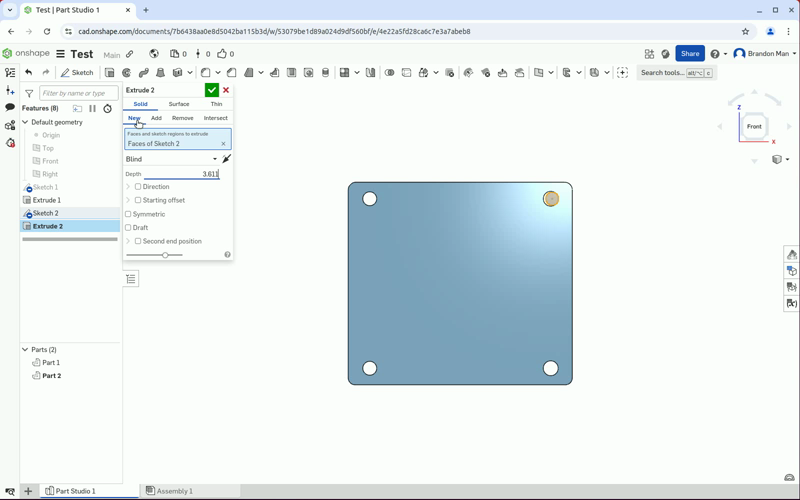
key(enter)
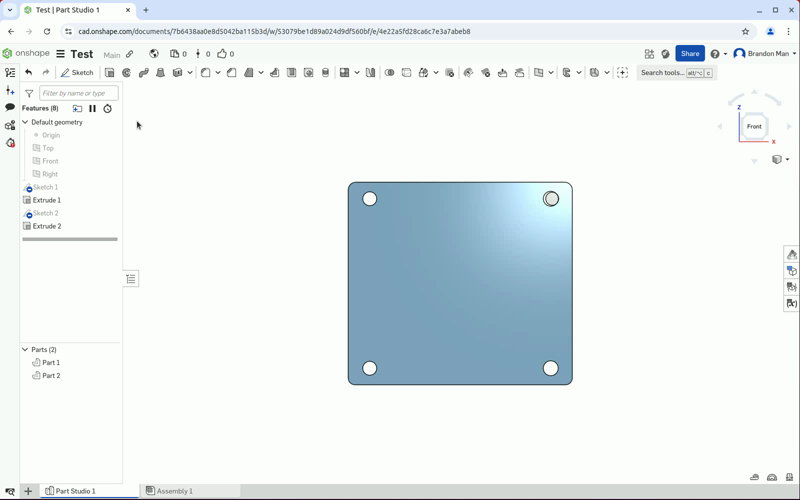
key(shift+h)
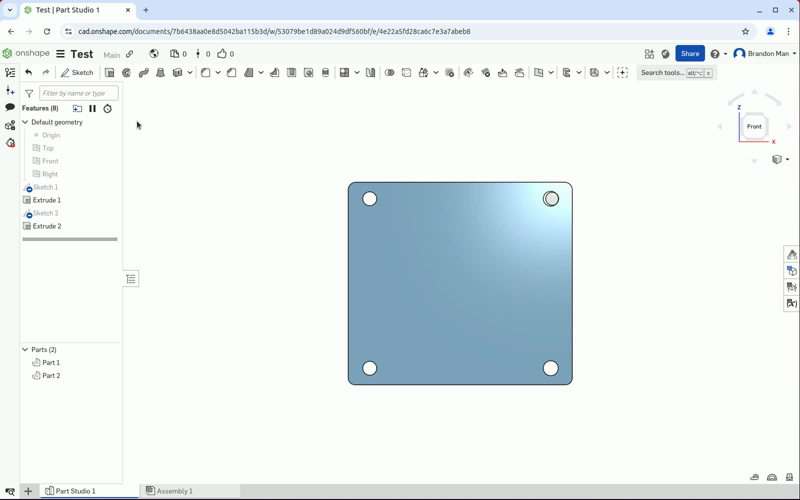
key(shift+h)
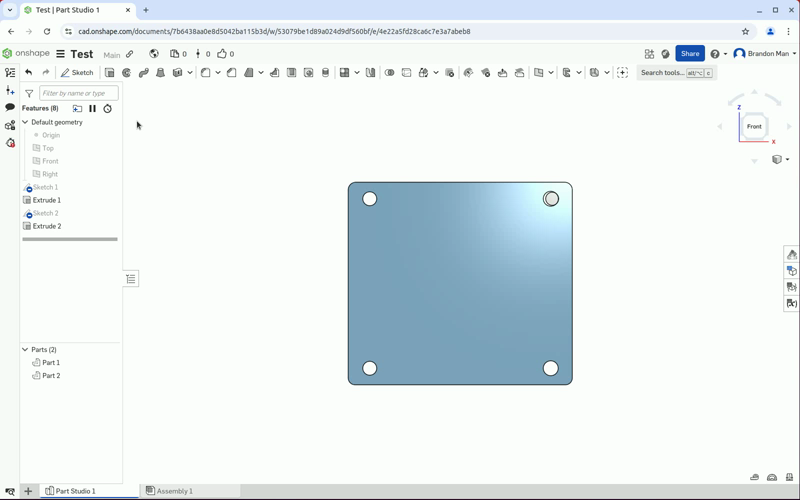
mouse_move(73, 189)
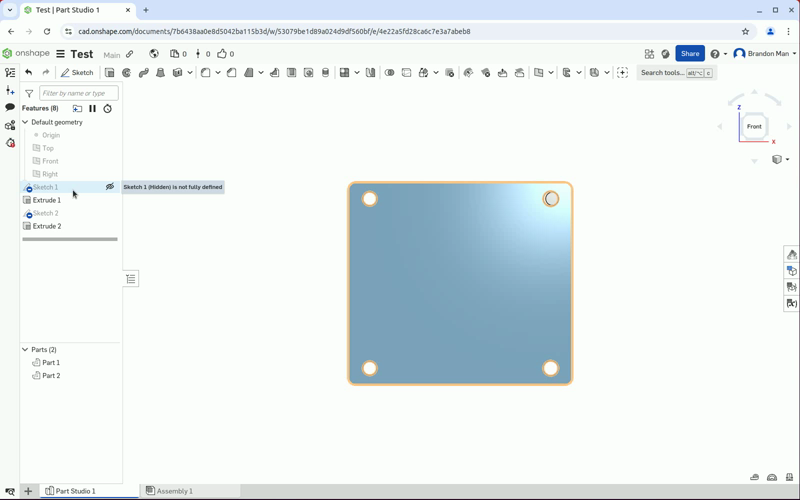
click(73, 189)
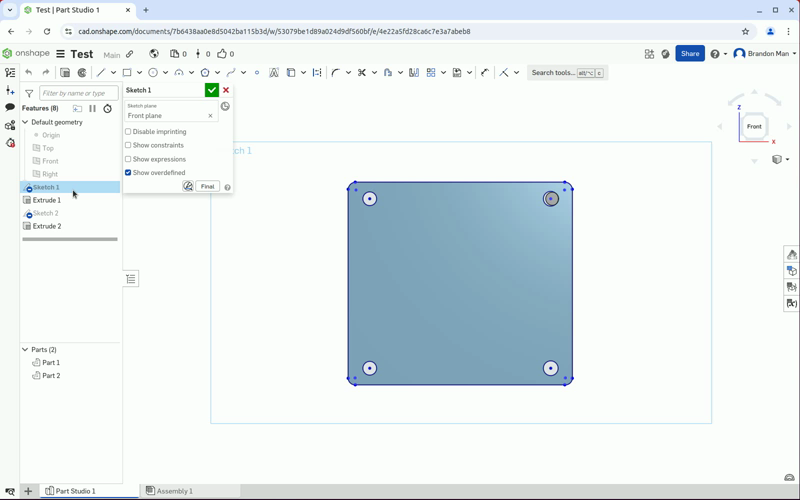
mouse_move(229, 92)
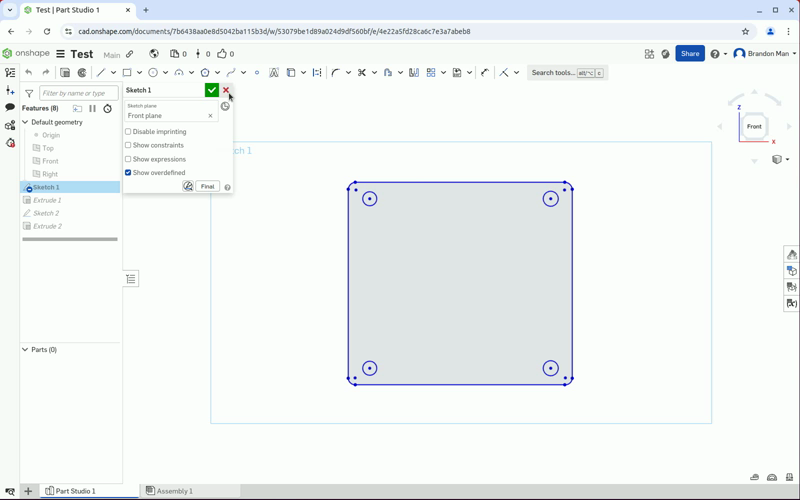
click(229, 92)
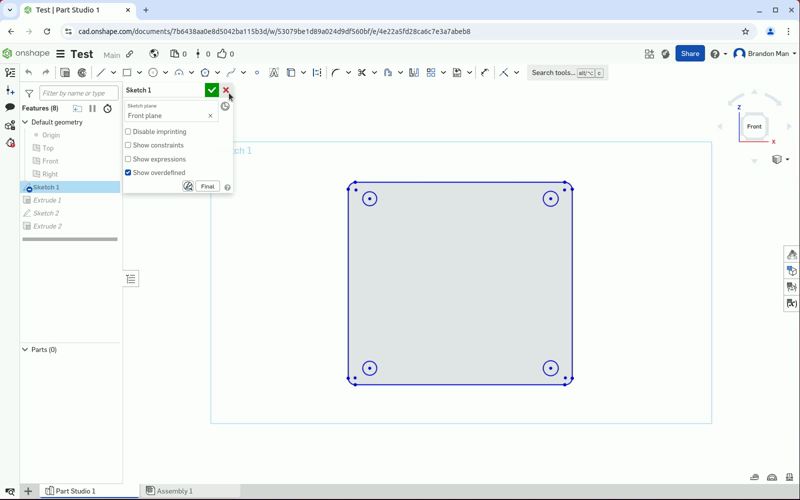
key(shift+s)
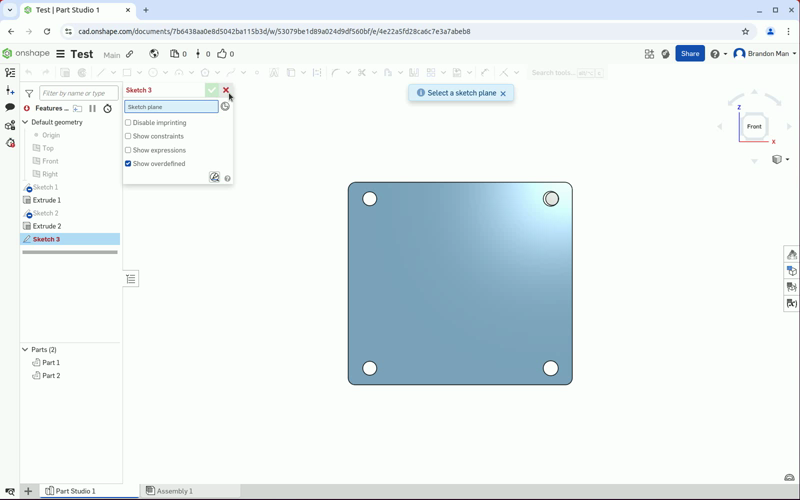
mouse_move(73, 163)
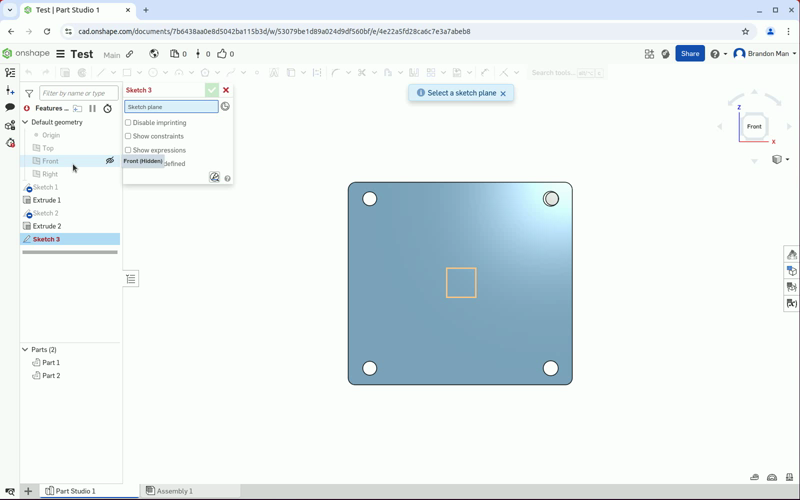
click(73, 163)
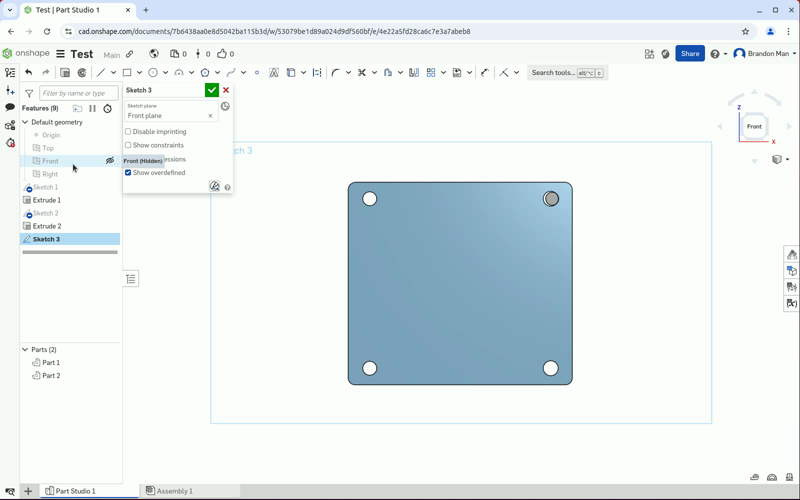
mouse_move(73, 352)
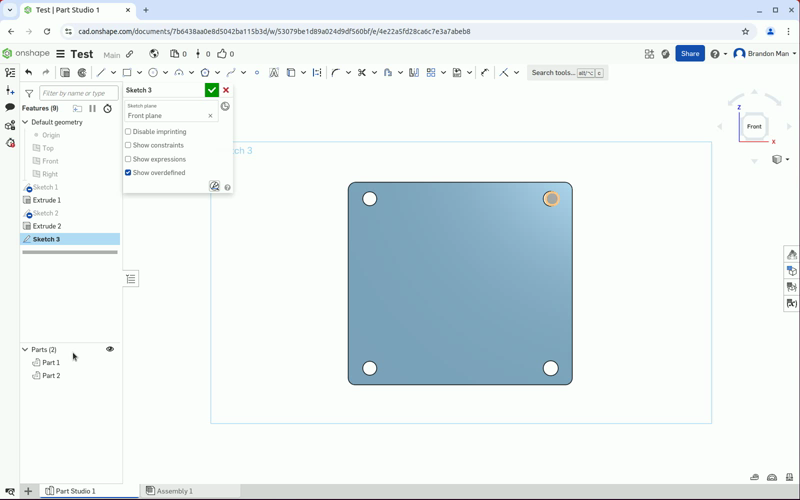
key(y)
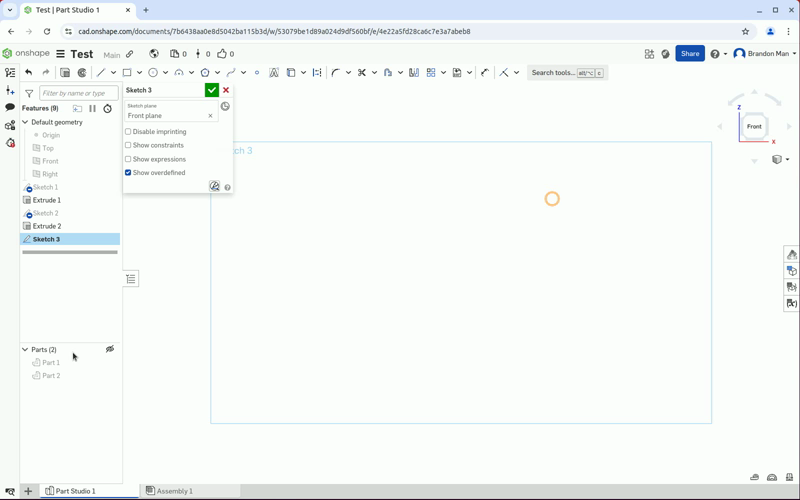
key(c)
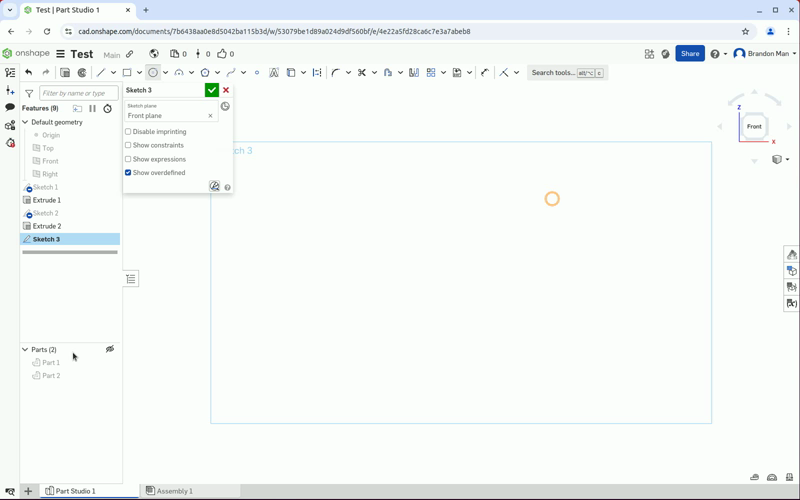
key_down(shift)
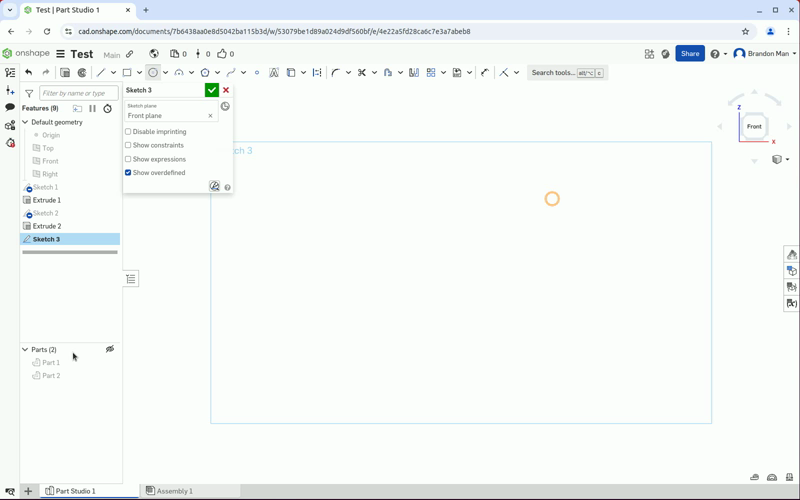
mouse_move(370, 198)
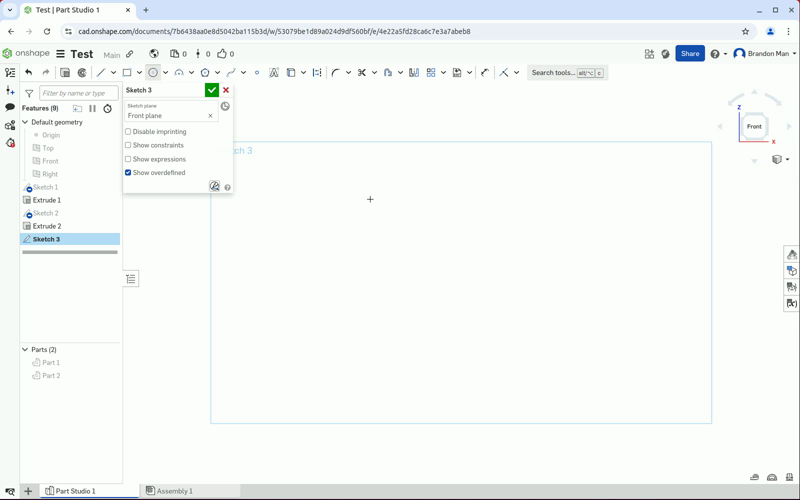
click(370, 198)
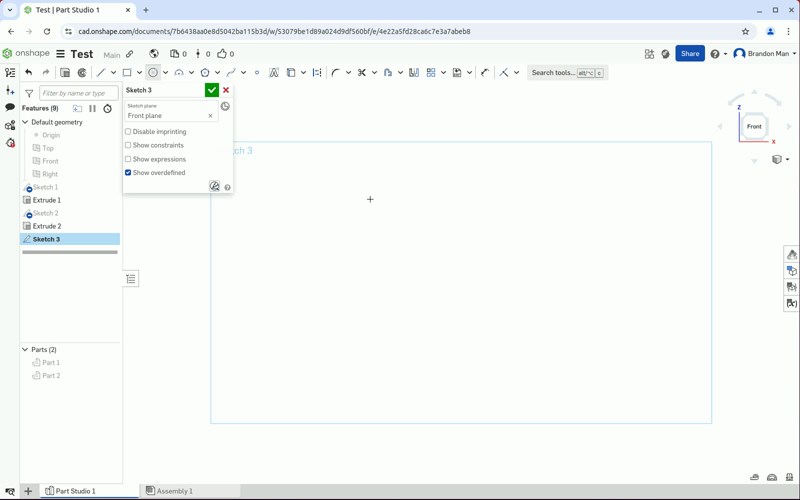
key_up(shift)
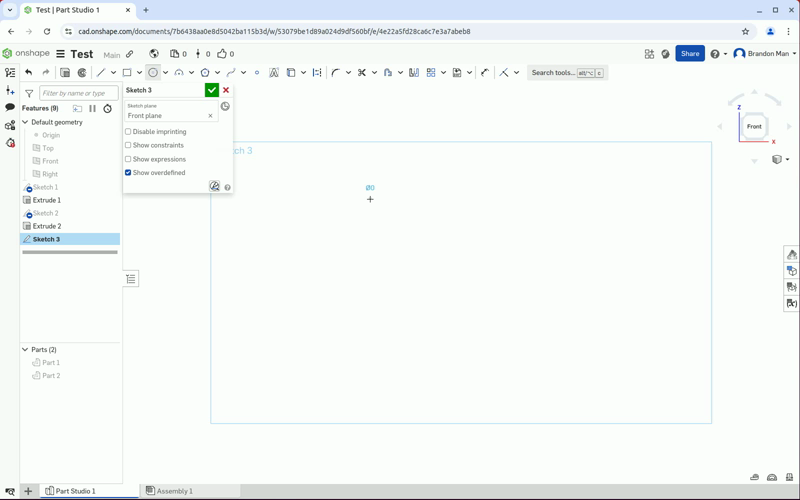
mouse_move(377, 198)
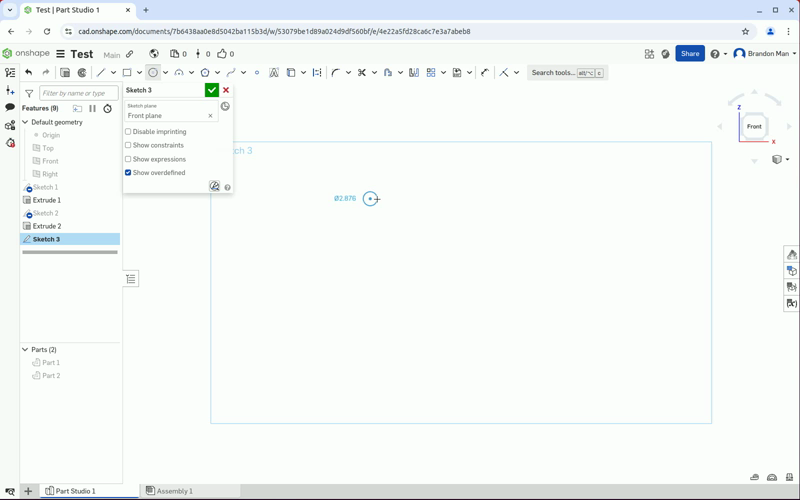
click(377, 198)
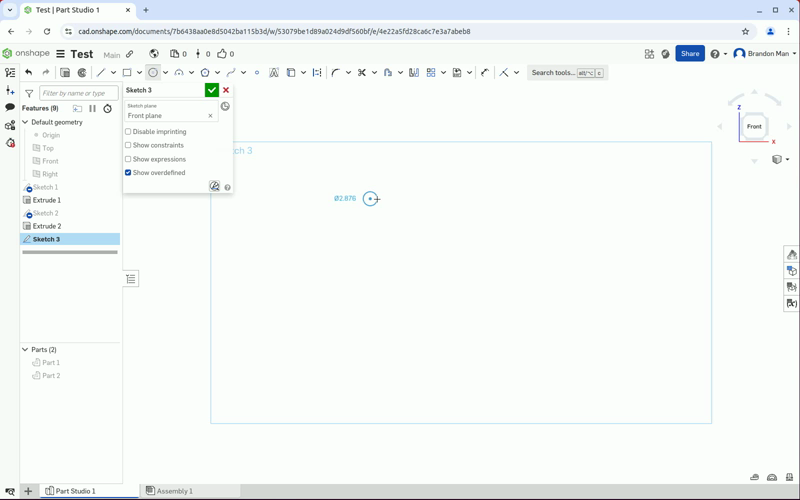
key(esc)
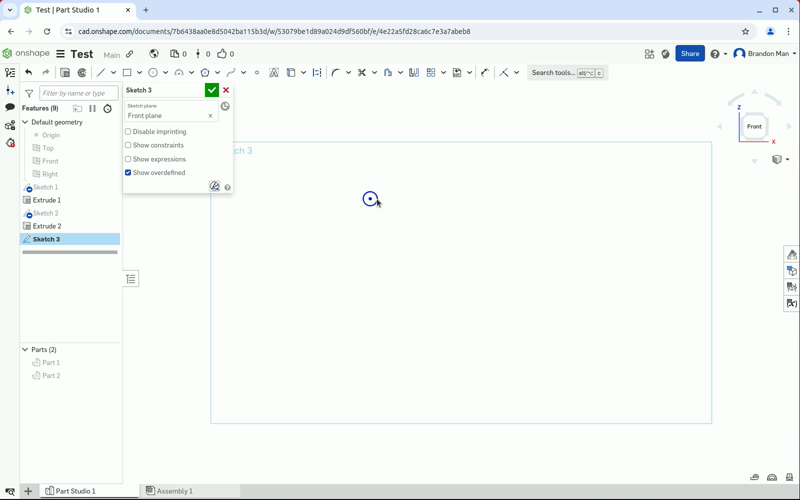
mouse_move(373, 203)
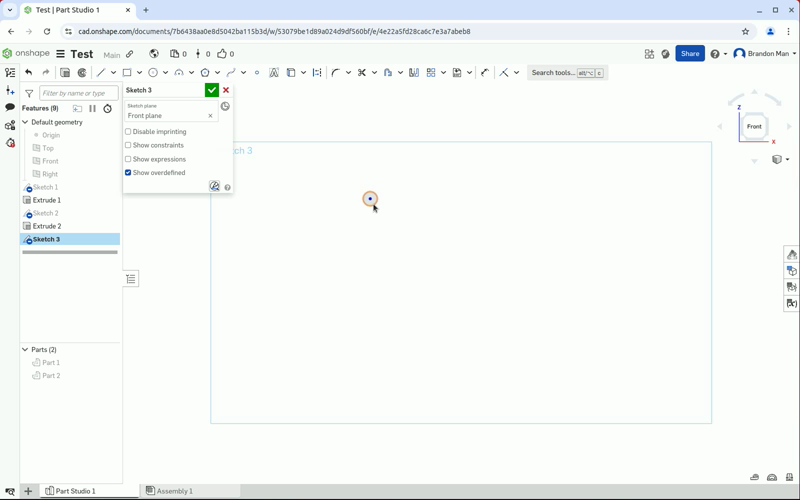
scroll(6)
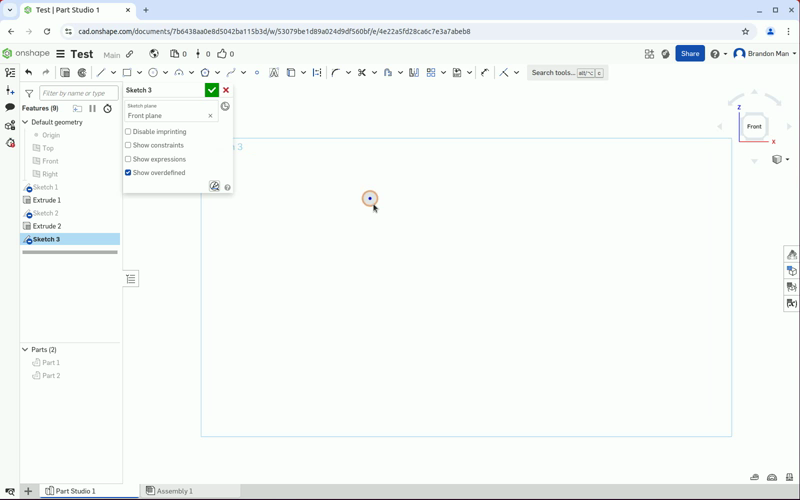
scroll(6)
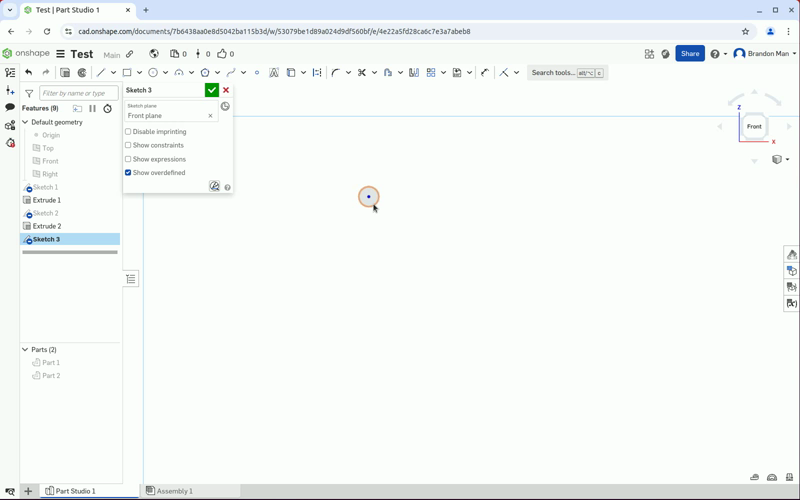
scroll(6)
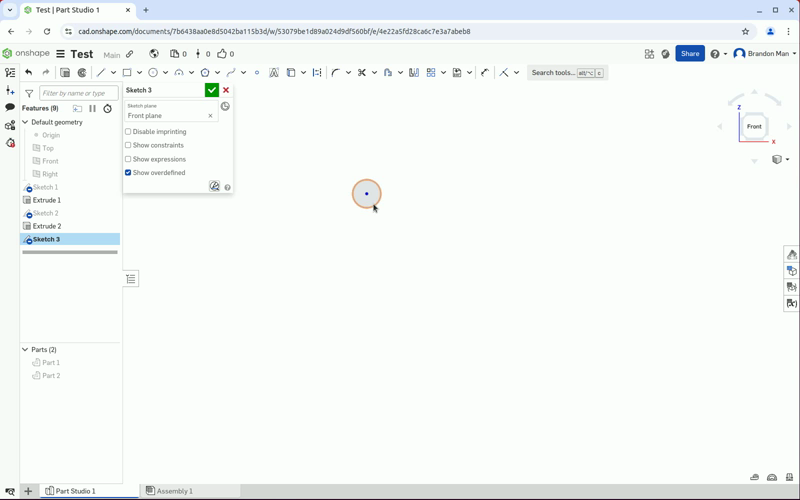
scroll(6)
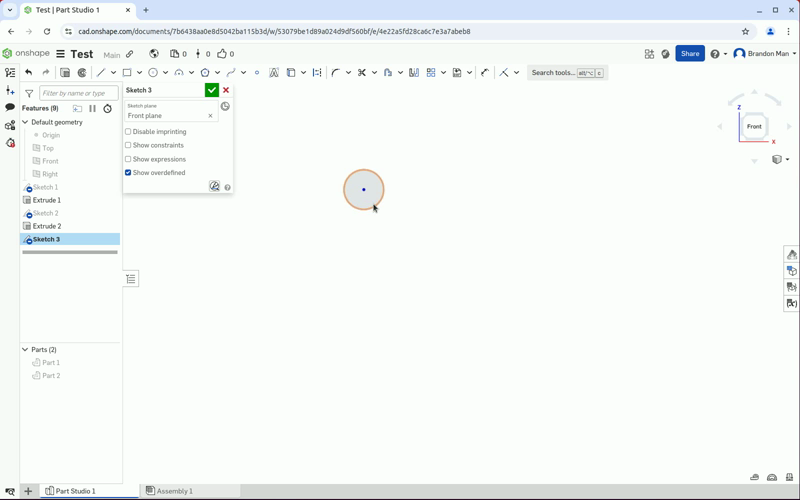
scroll(6)
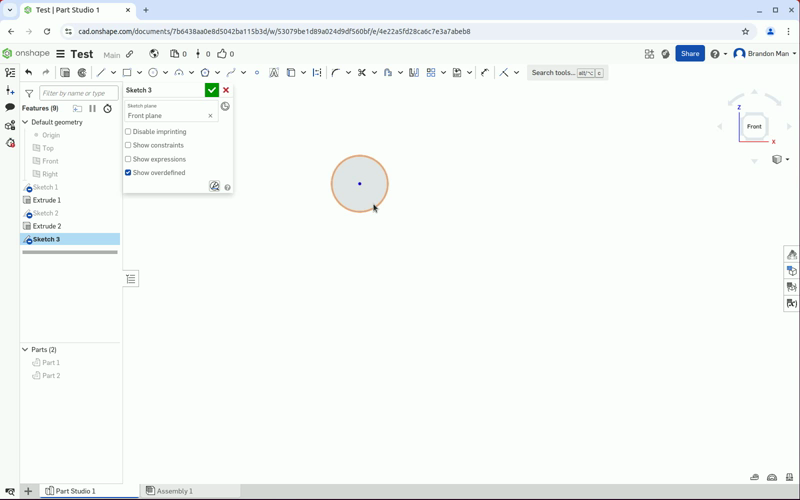
scroll(6)
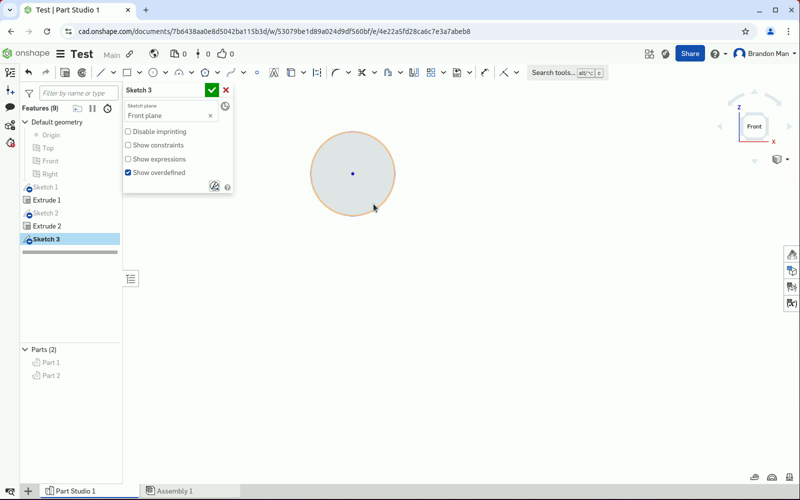
scroll(6)
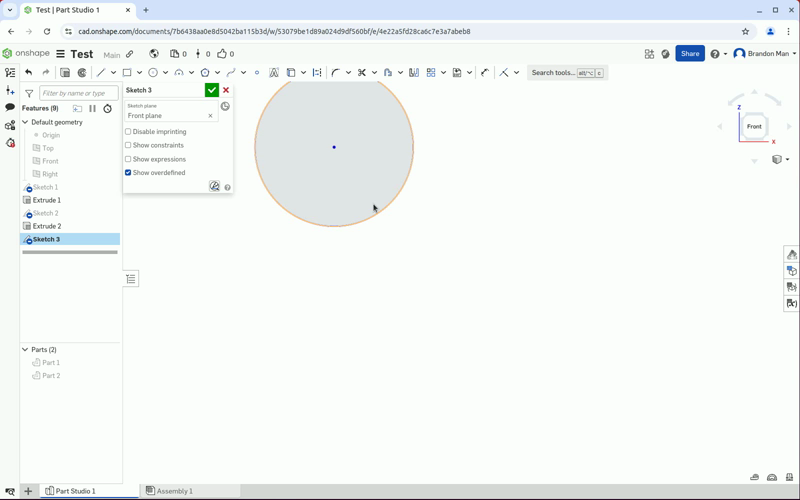
click(373, 203)
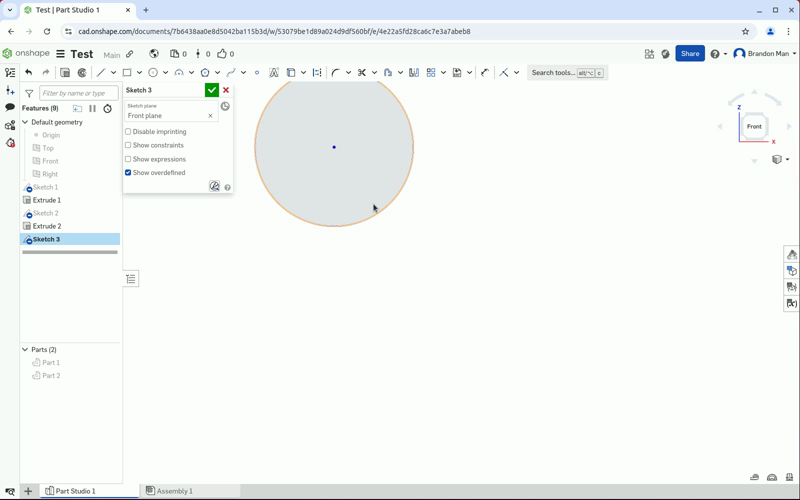
scroll(-6)
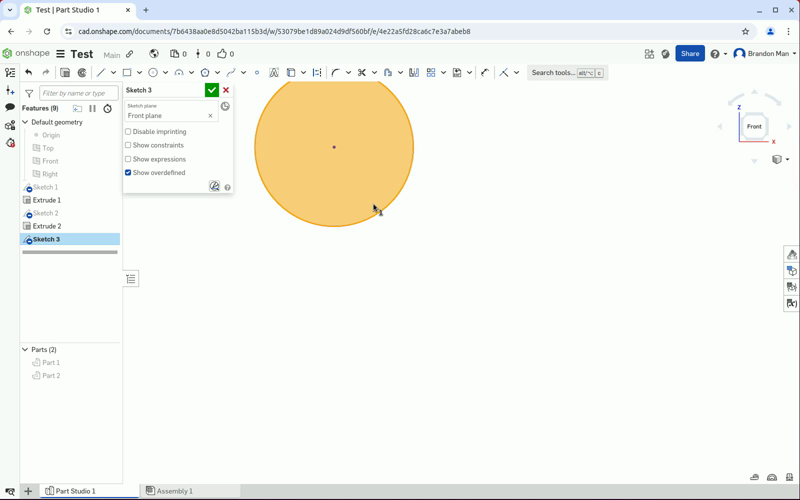
scroll(-6)
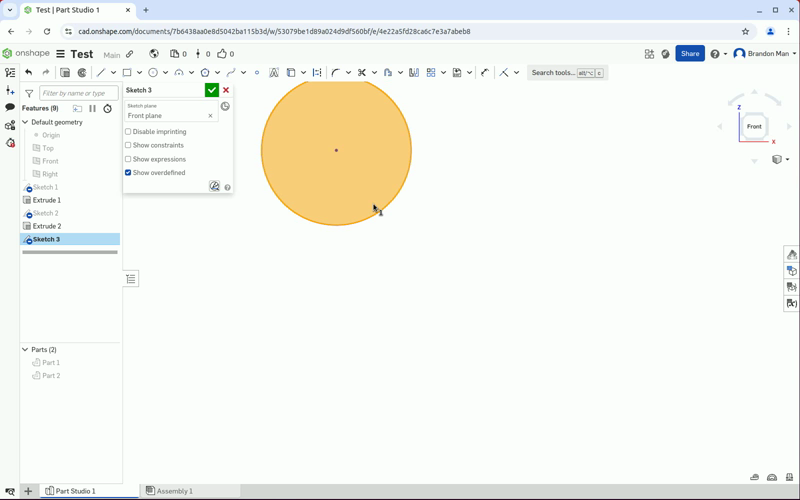
scroll(-6)
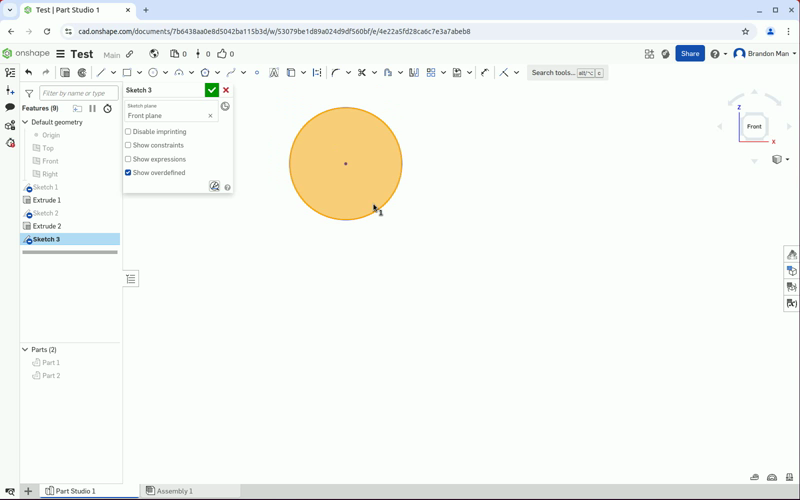
scroll(-6)
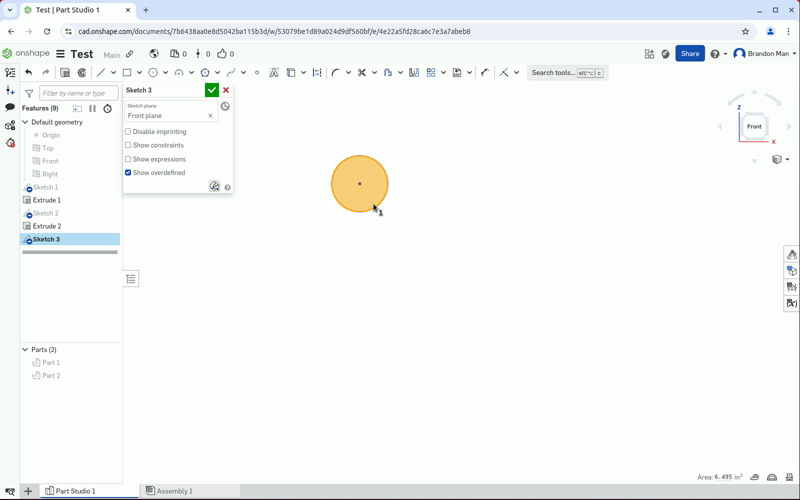
scroll(-6)
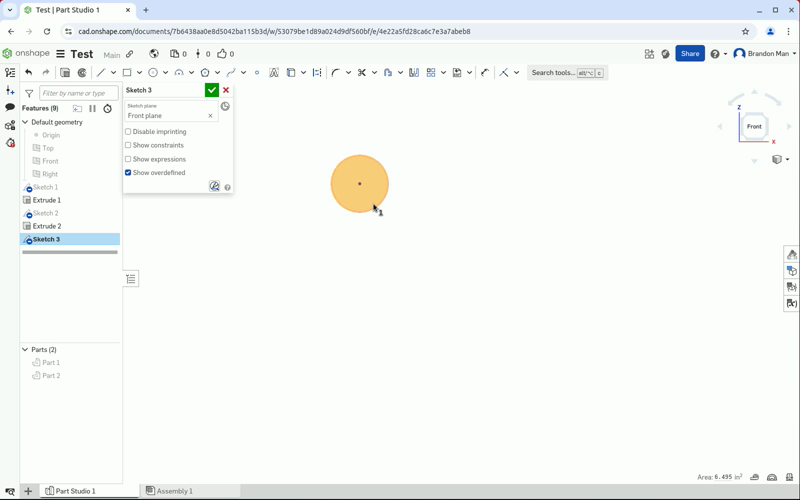
scroll(-6)
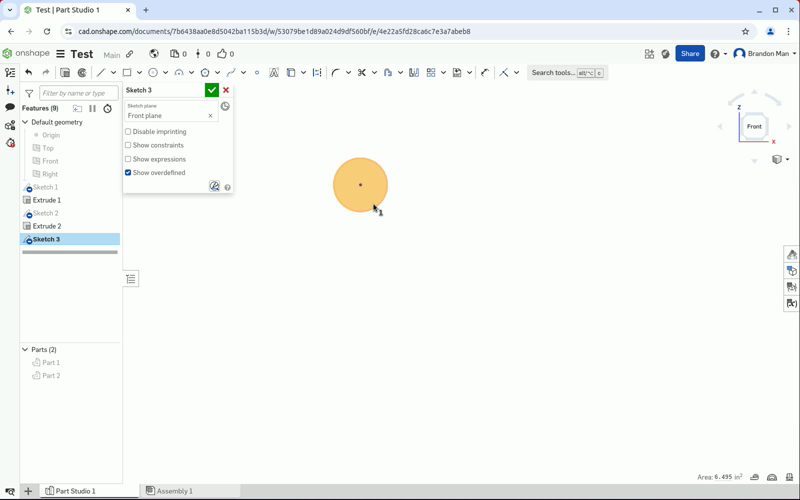
scroll(-6)
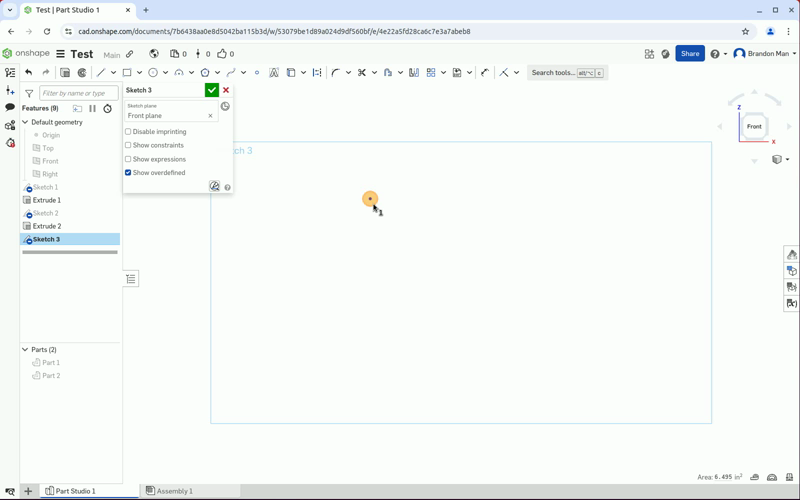
mouse_move(73, 352)
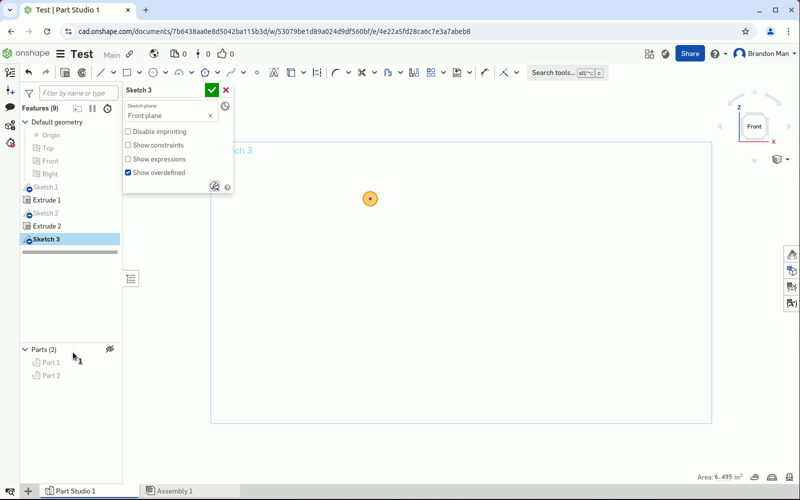
key(shift+y)
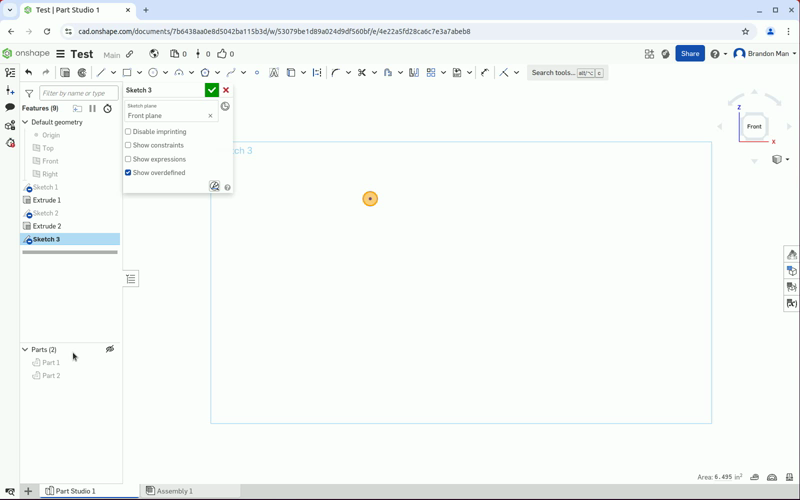
key(shift+e)
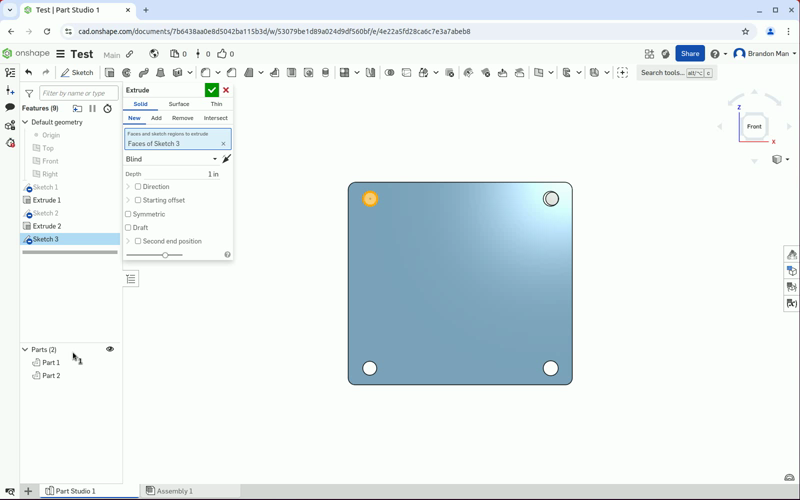
mouse_move(143, 106)
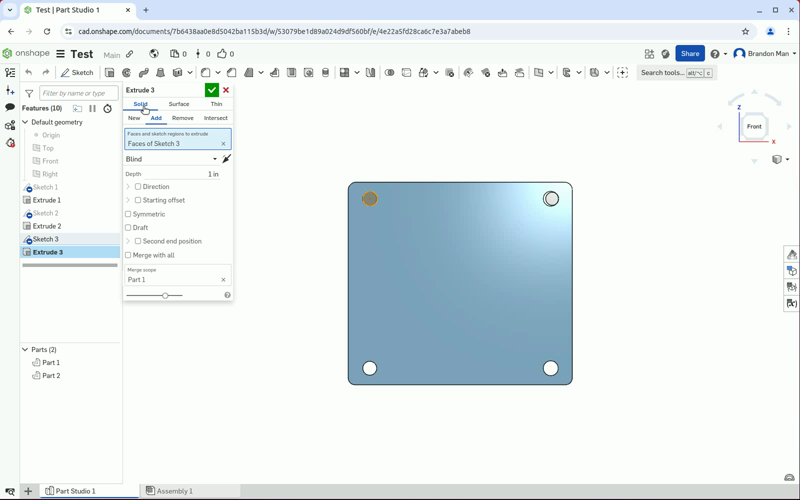
click(143, 106)
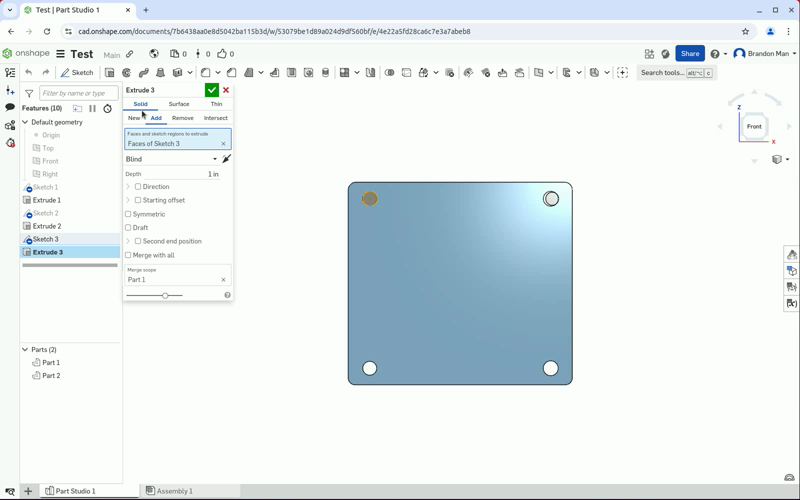
mouse_move(137, 120)
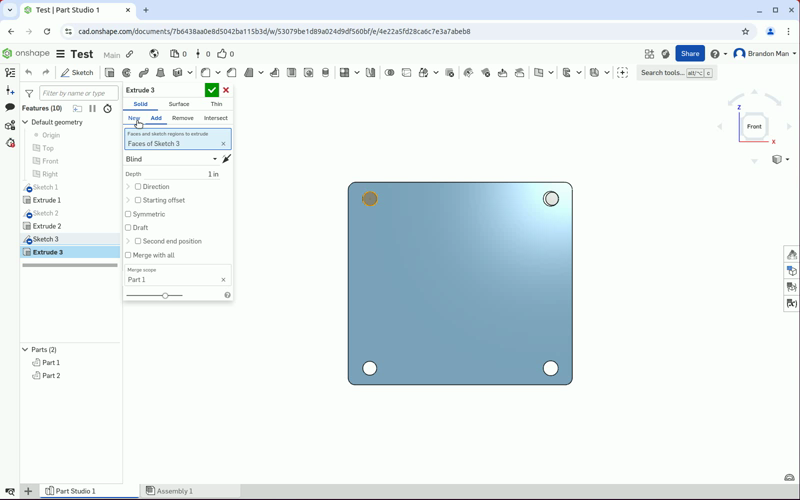
click(137, 120)
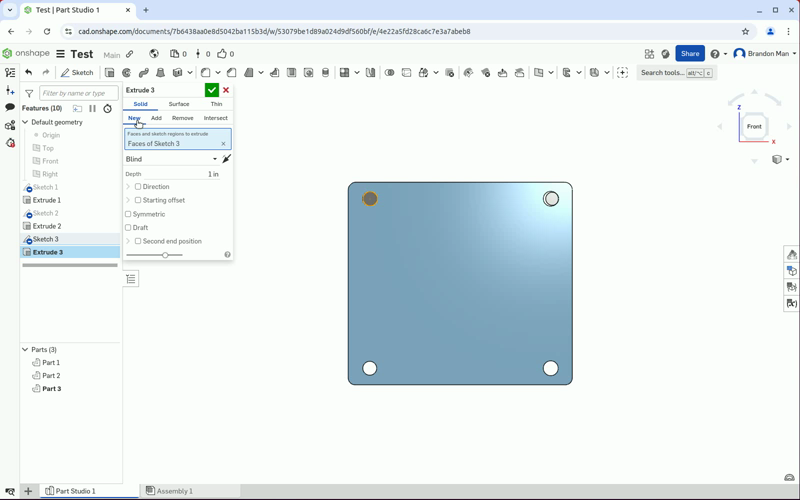
key(tab, 4)
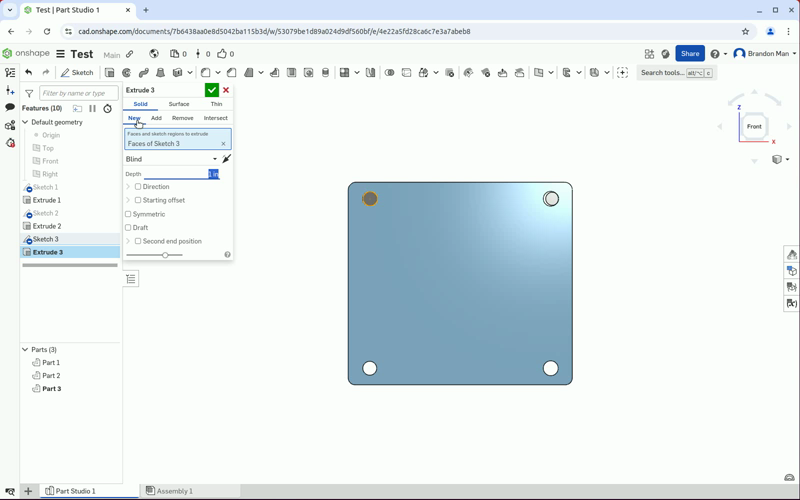
text(3.611)
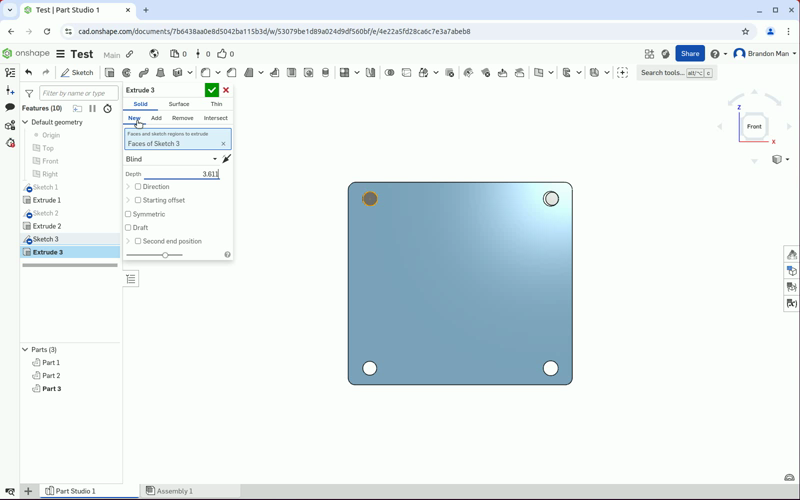
key(enter)
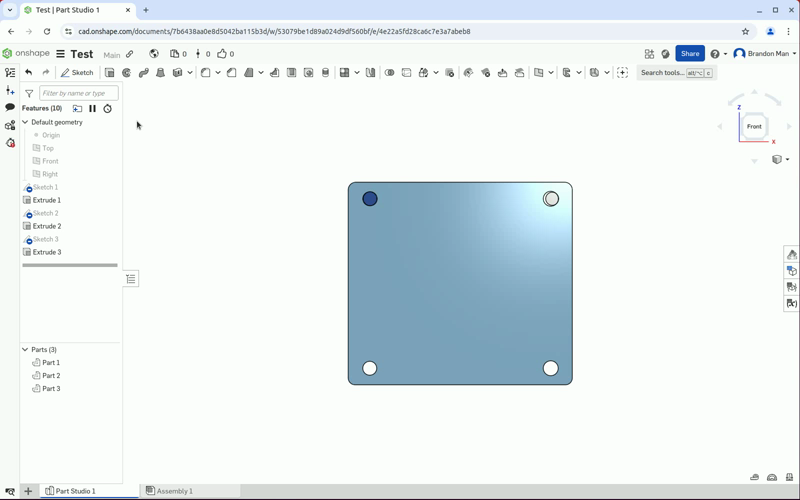
key(shift+h)
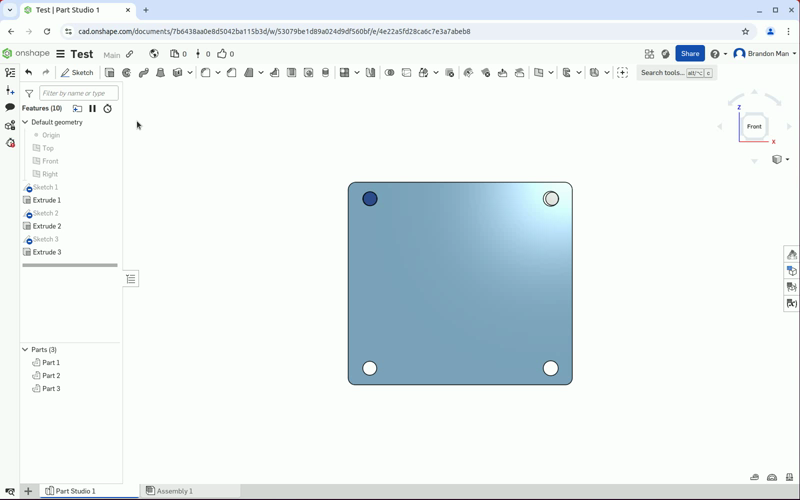
key(shift+h)
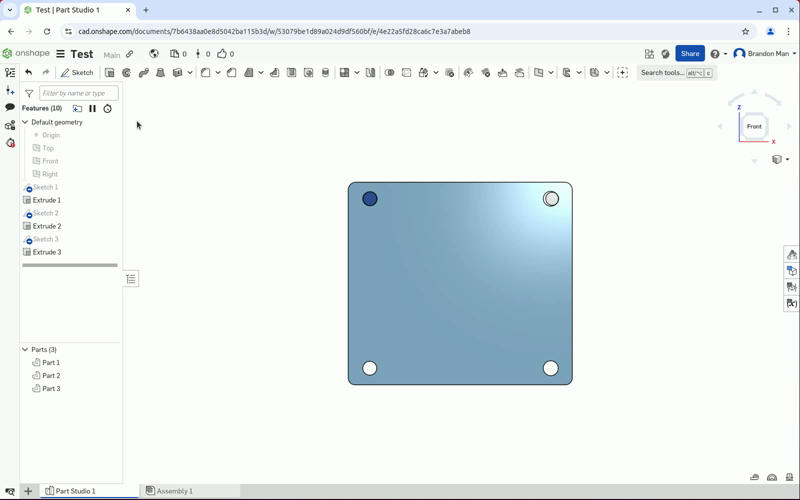
mouse_move(73, 189)
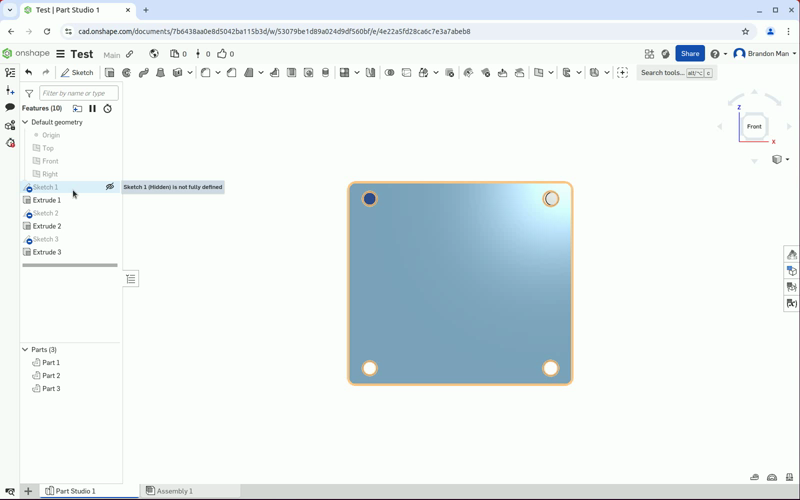
click(73, 189)
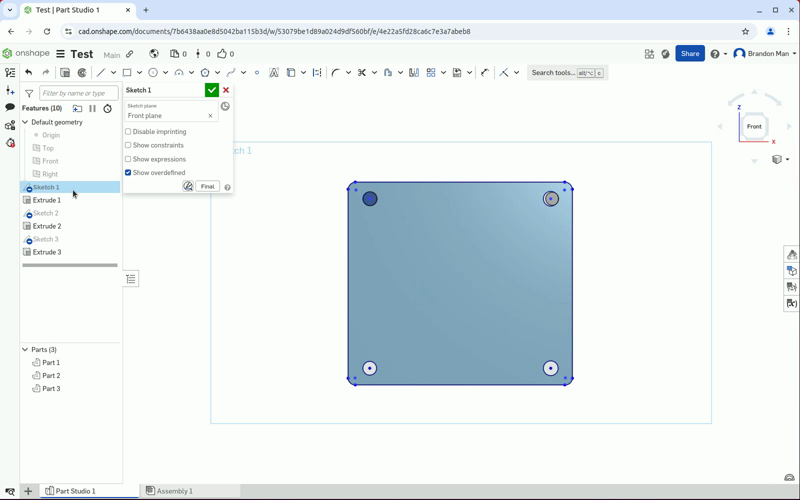
mouse_move(229, 92)
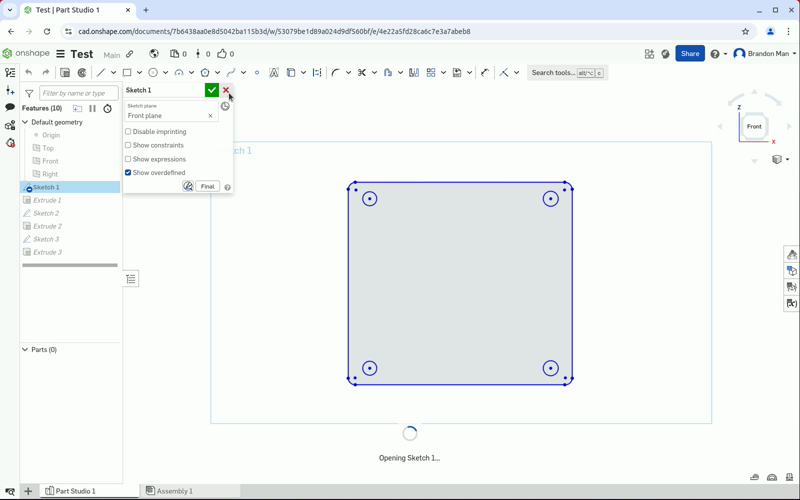
click(229, 92)
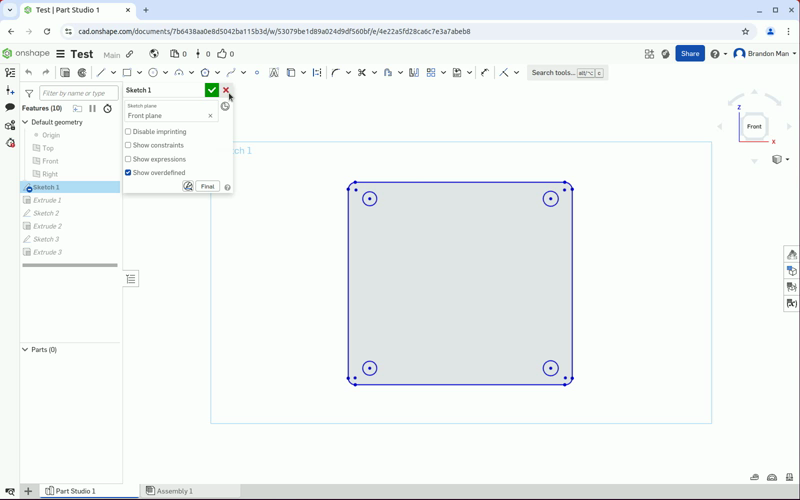
key(shift+s)
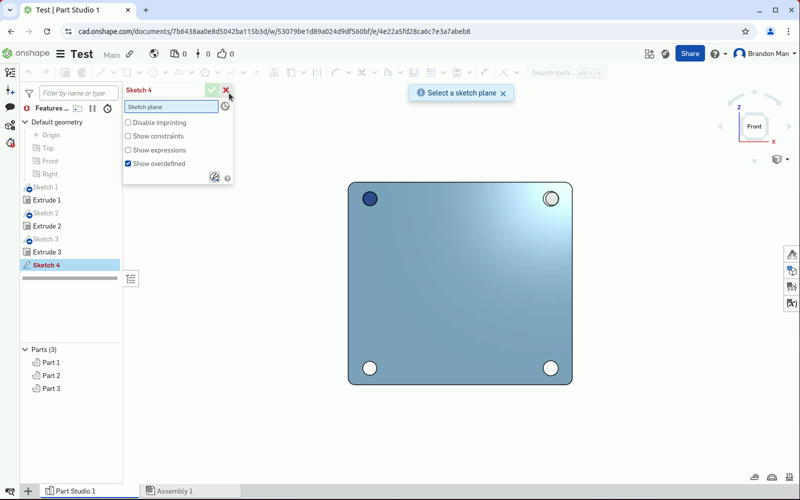
mouse_move(73, 163)
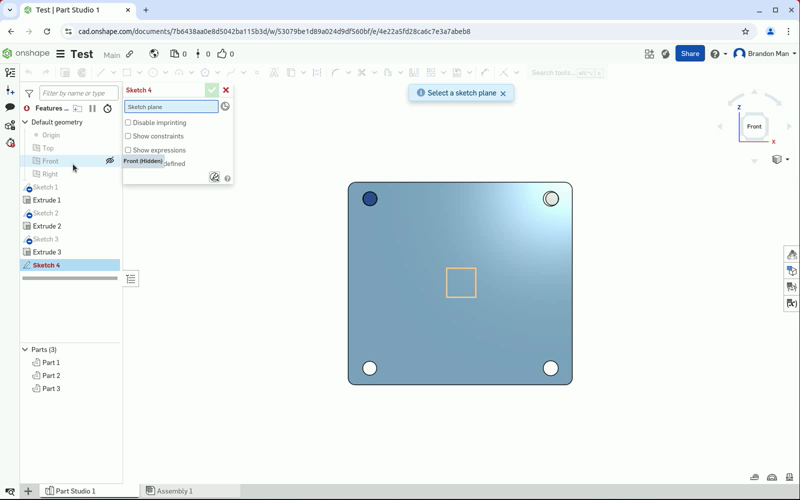
click(73, 163)
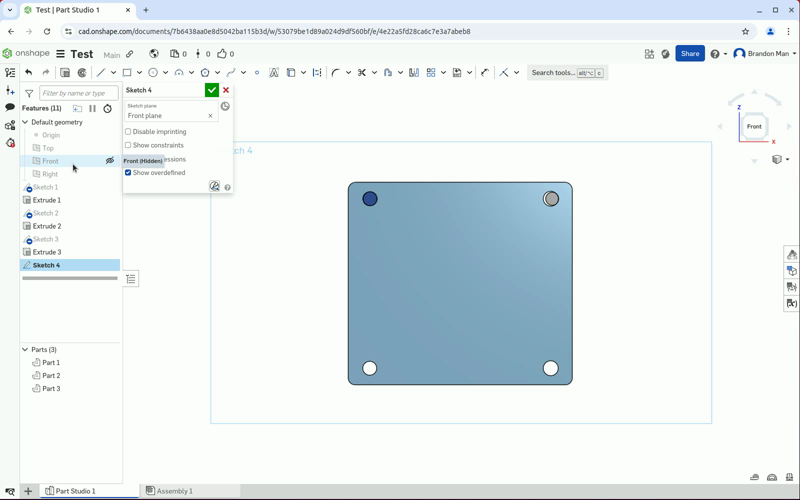
mouse_move(73, 352)
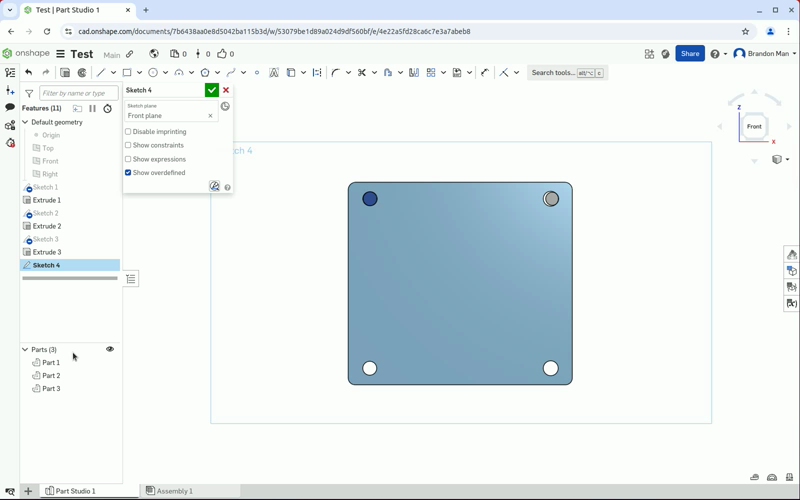
key(y)
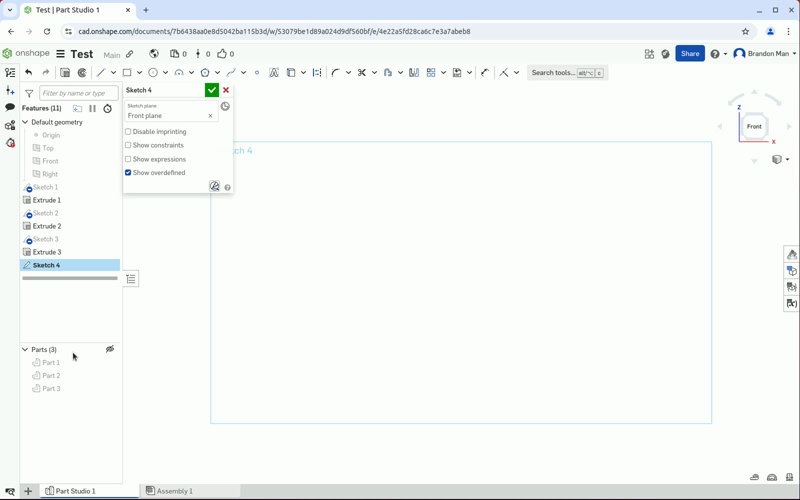
key(c)
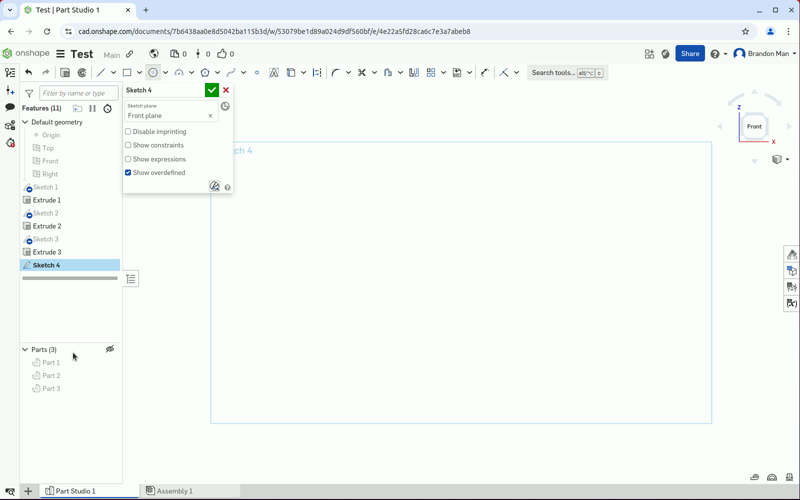
key_down(shift)
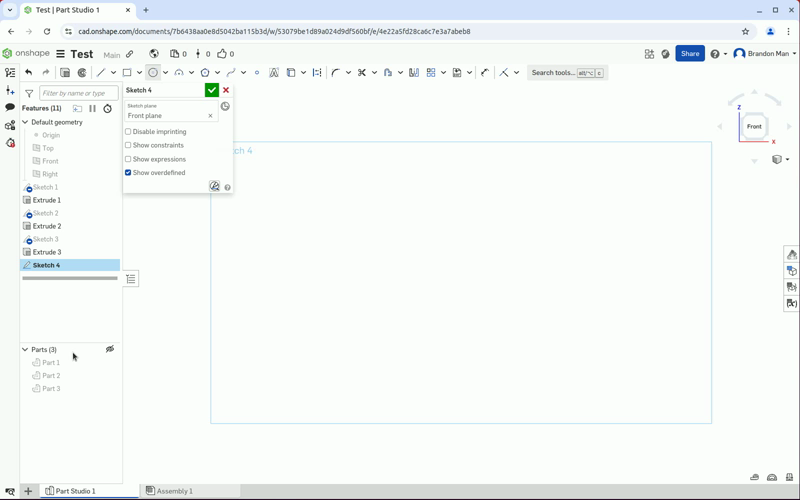
mouse_move(370, 367)
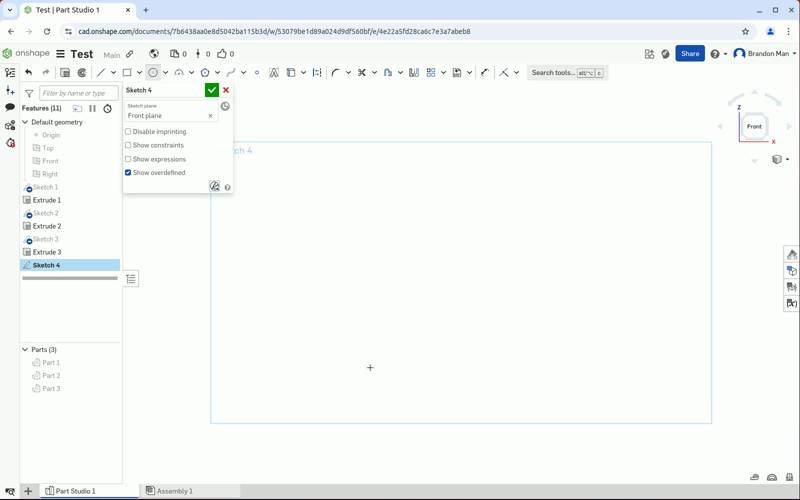
click(370, 367)
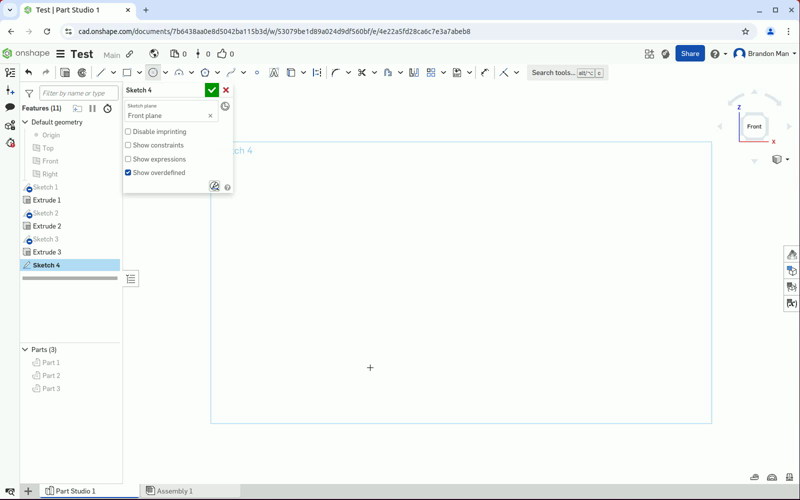
key_up(shift)
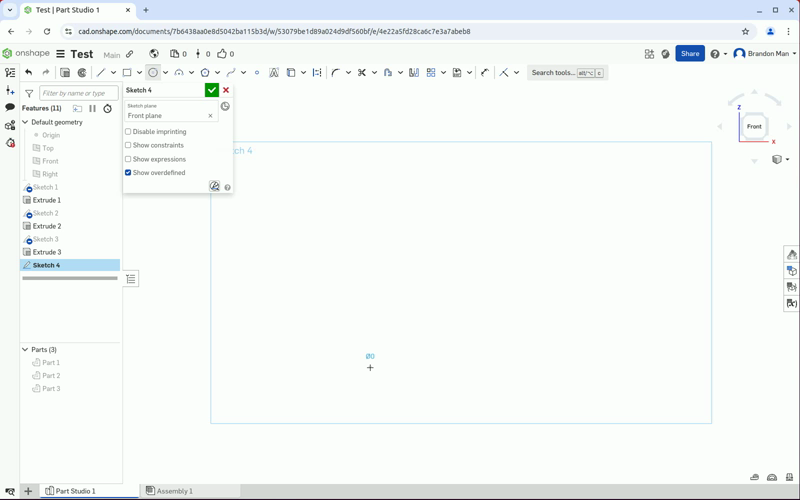
mouse_move(377, 367)
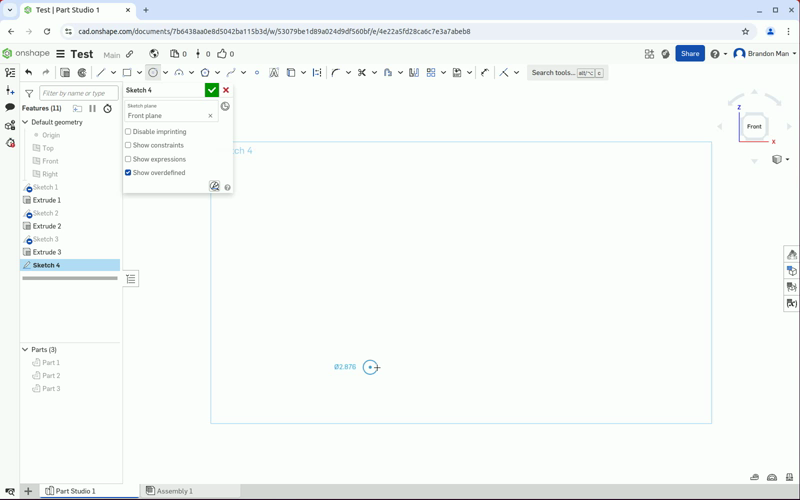
click(377, 367)
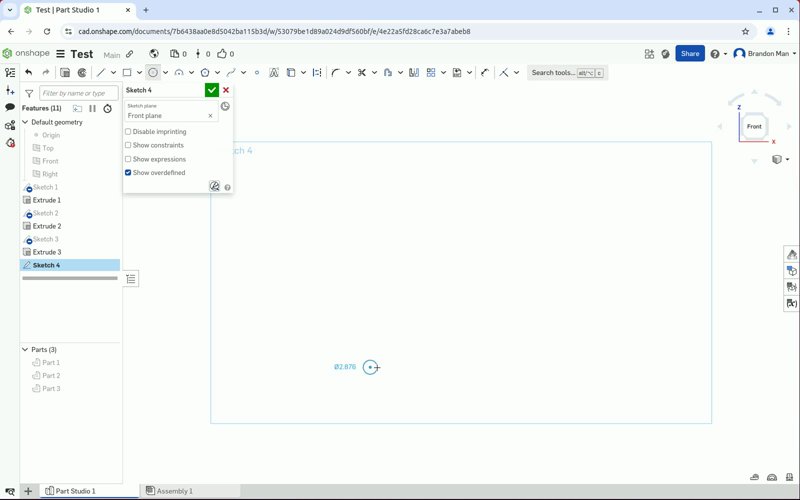
key(esc)
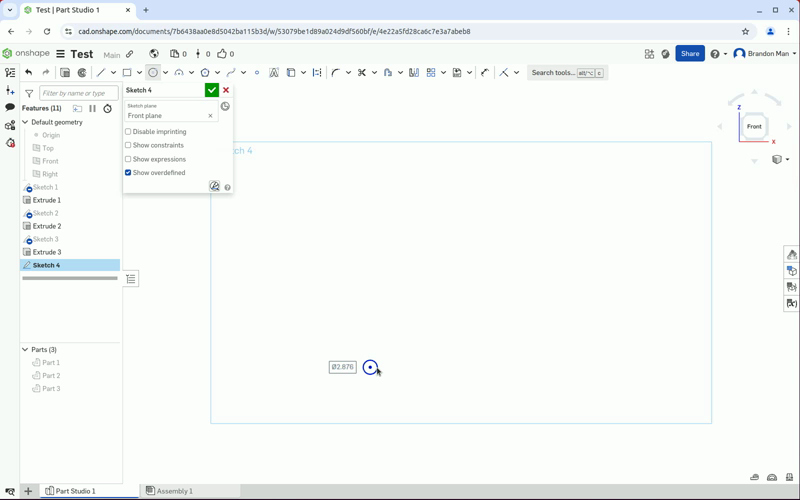
mouse_move(367, 364)
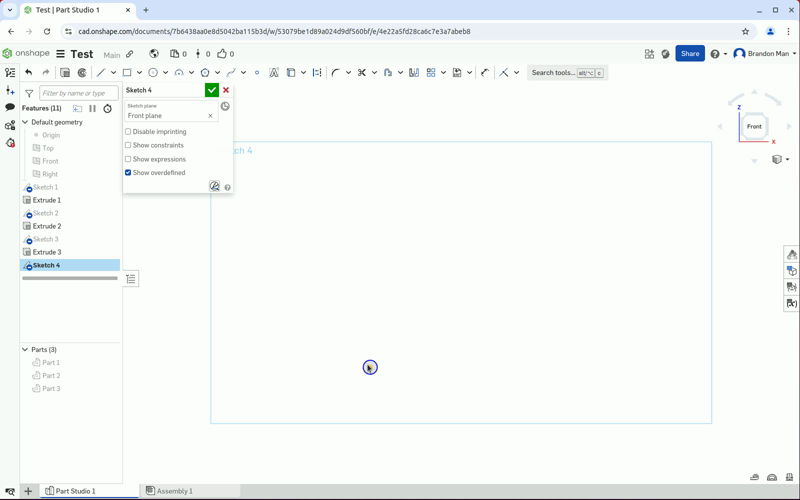
scroll(6)
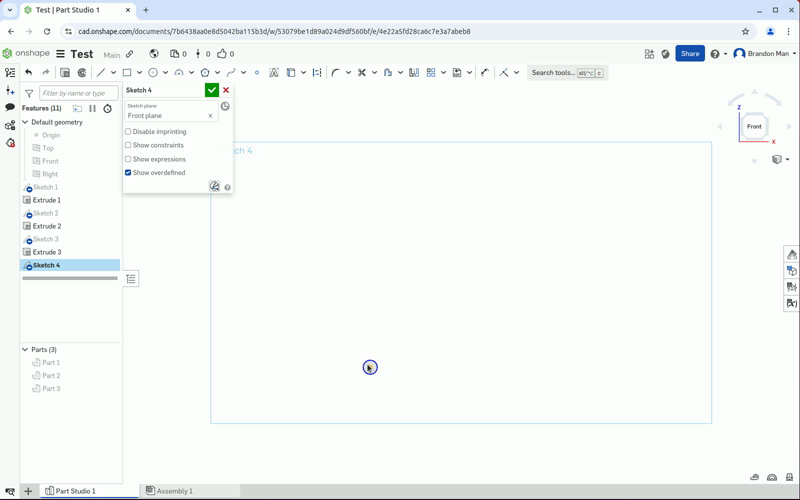
scroll(6)
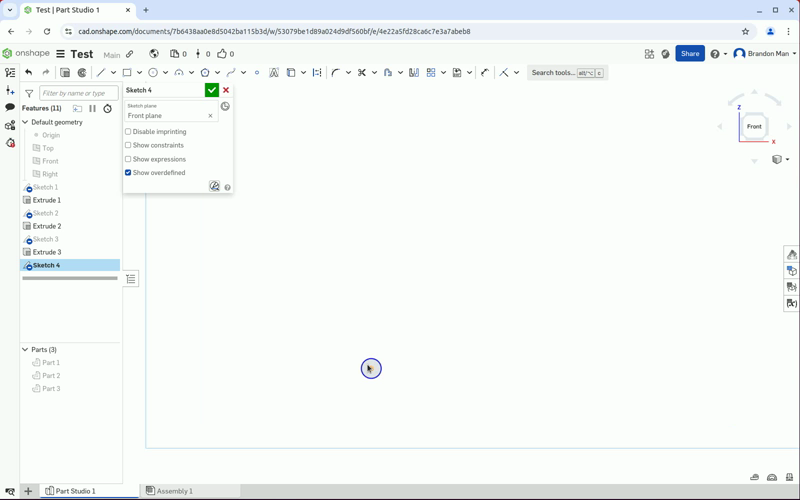
scroll(6)
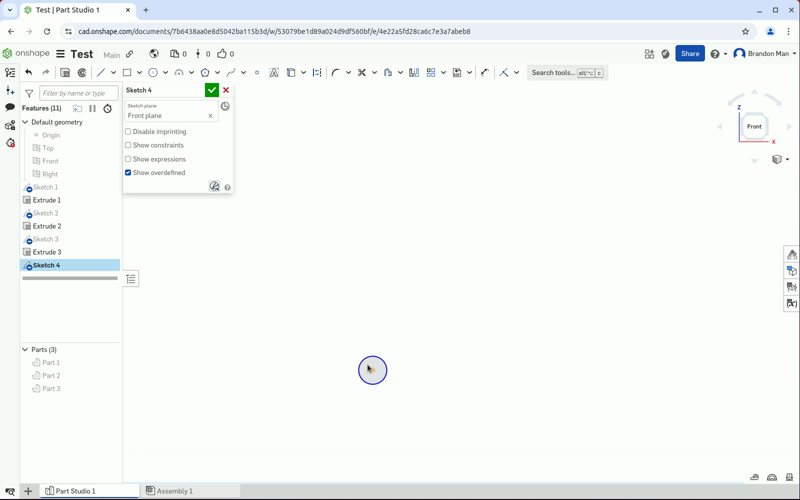
scroll(6)
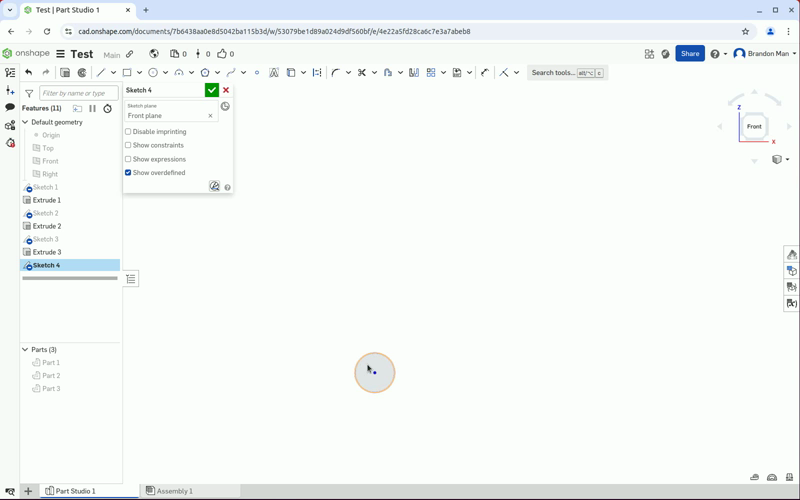
scroll(6)
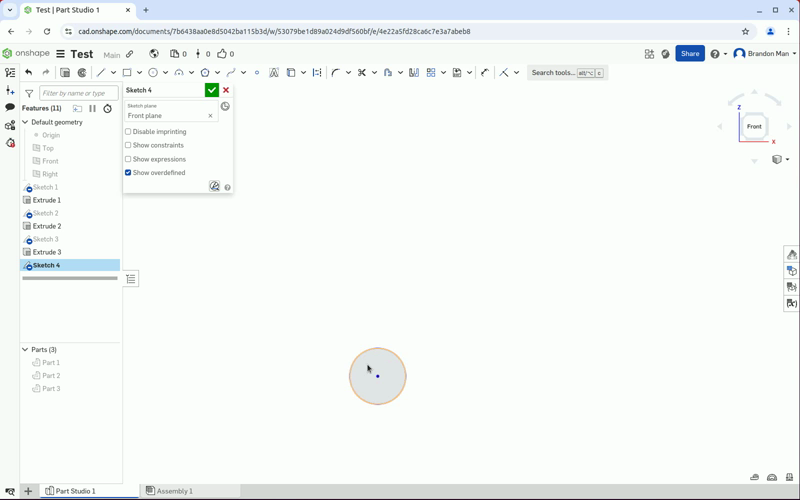
scroll(6)
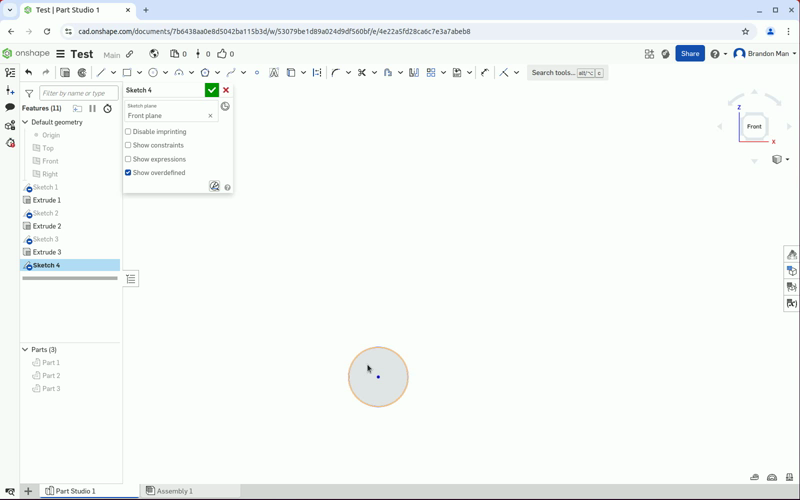
scroll(6)
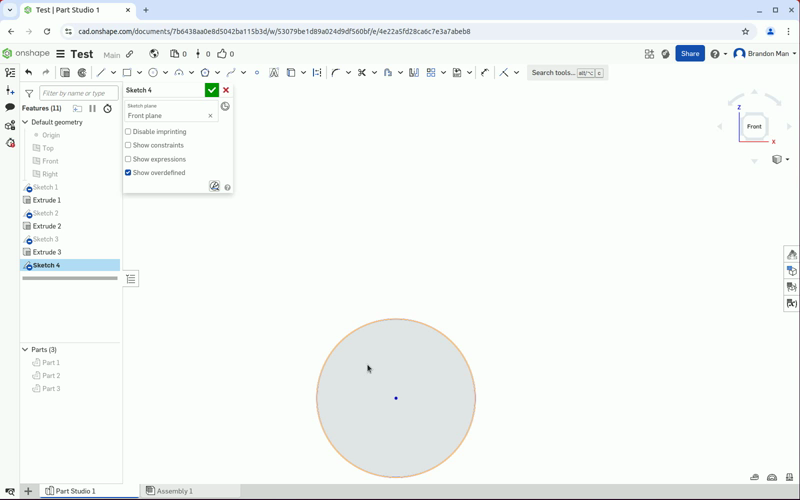
click(367, 364)
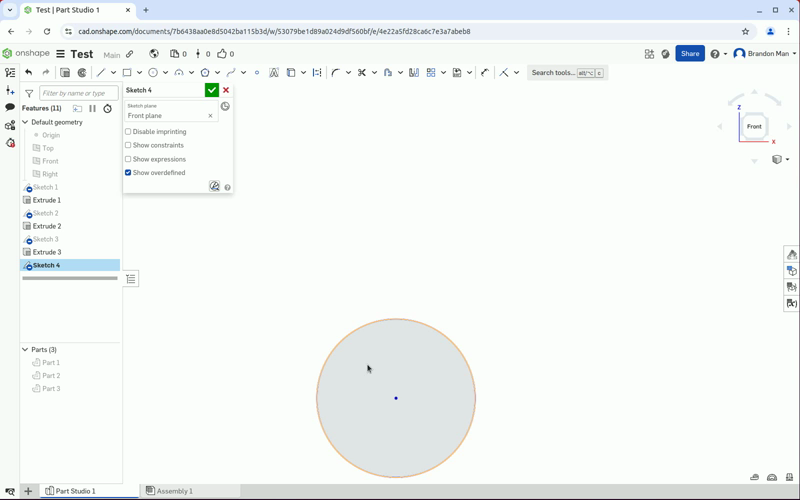
scroll(-6)
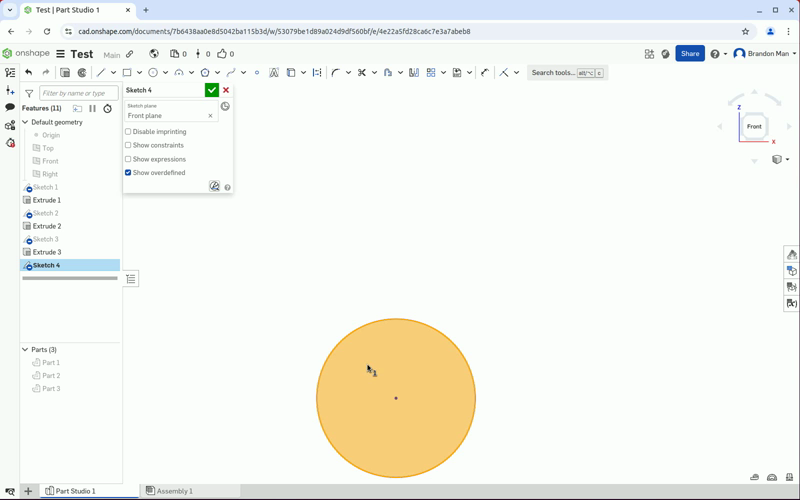
scroll(-6)
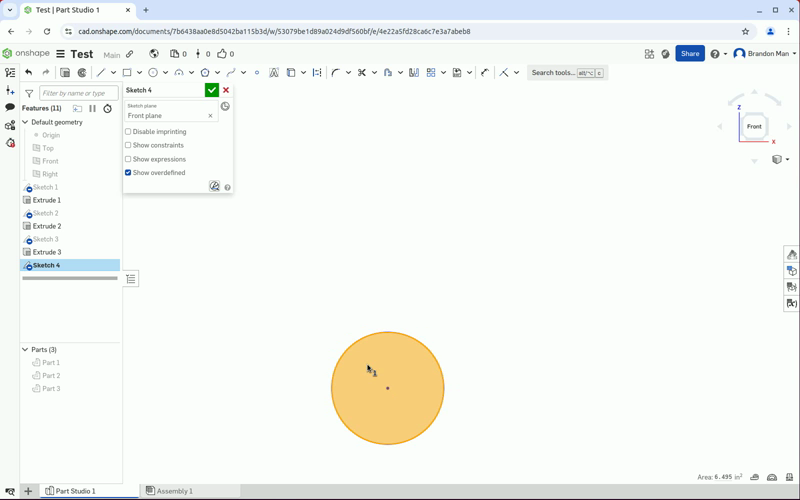
scroll(-6)
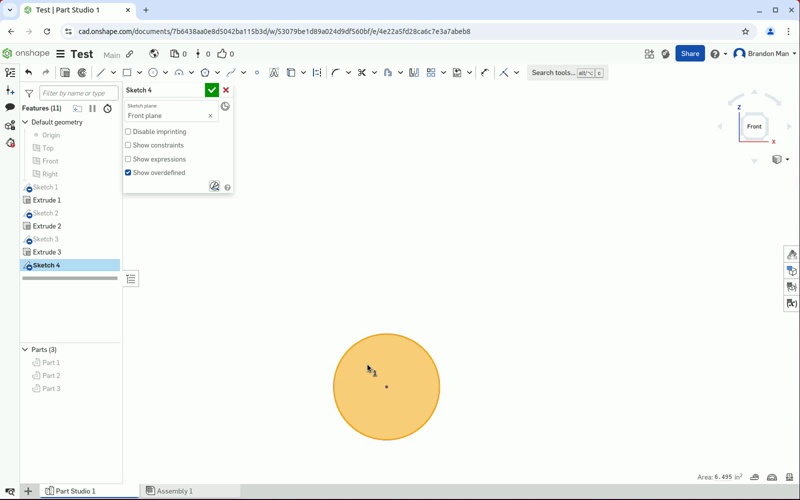
scroll(-6)
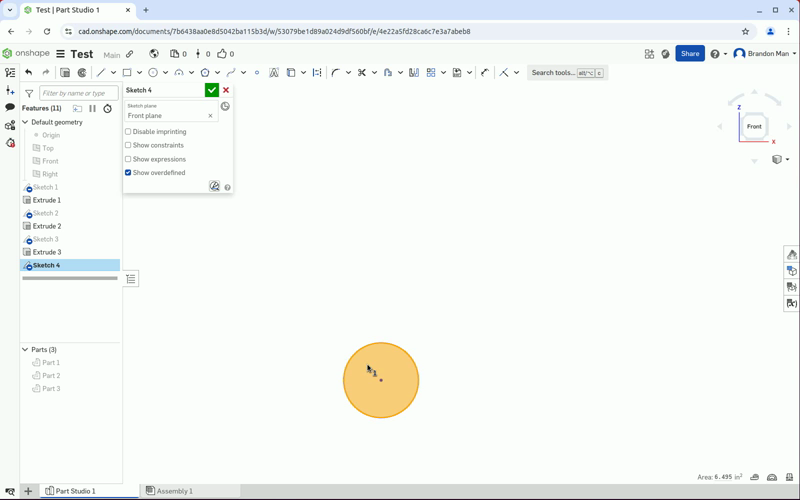
scroll(-6)
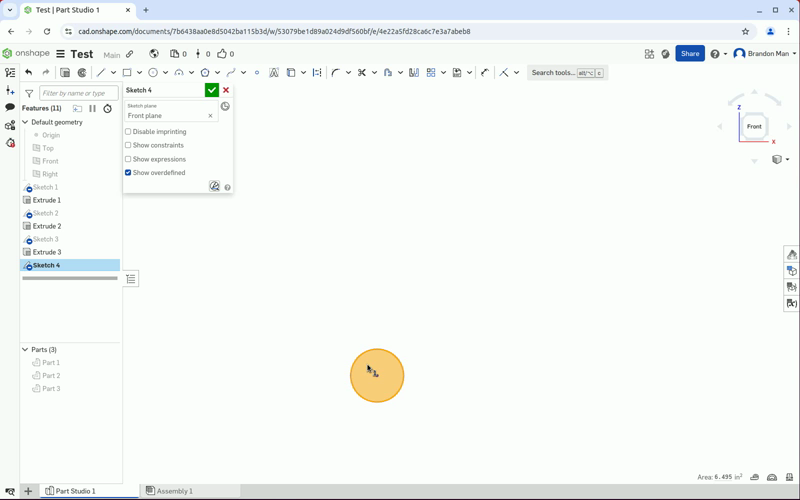
scroll(-6)
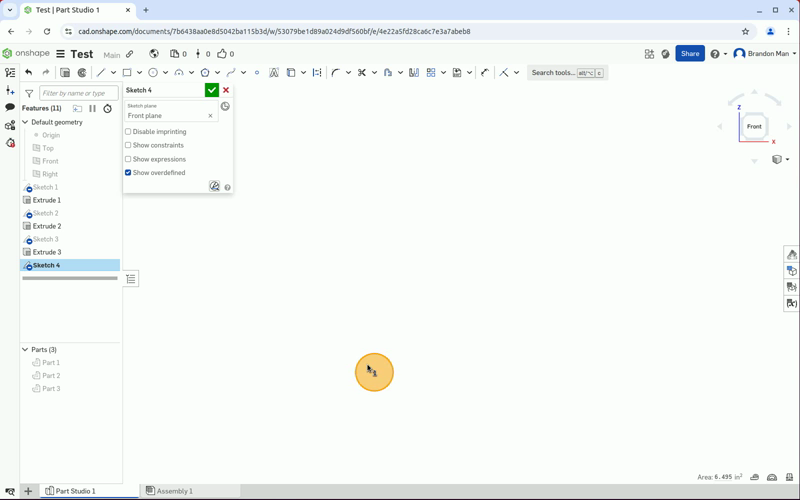
scroll(-6)
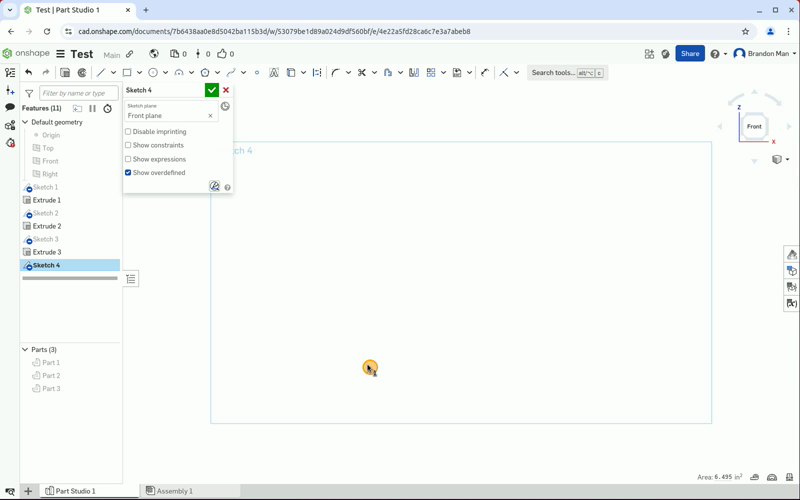
mouse_move(73, 352)
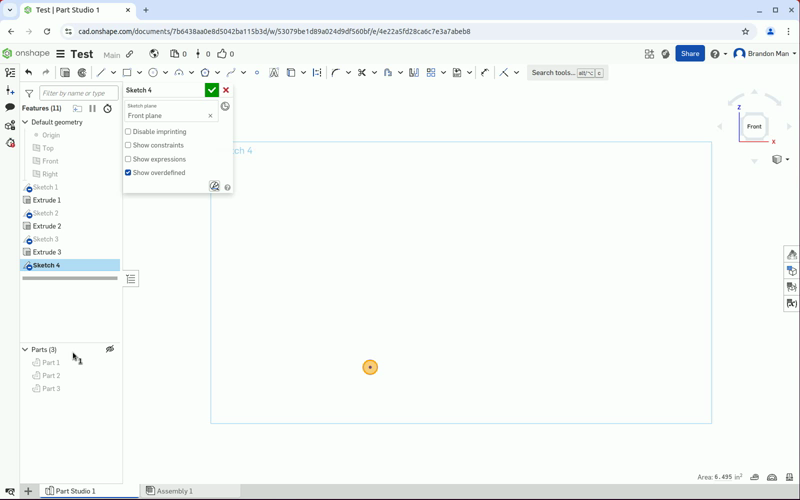
key(shift+y)
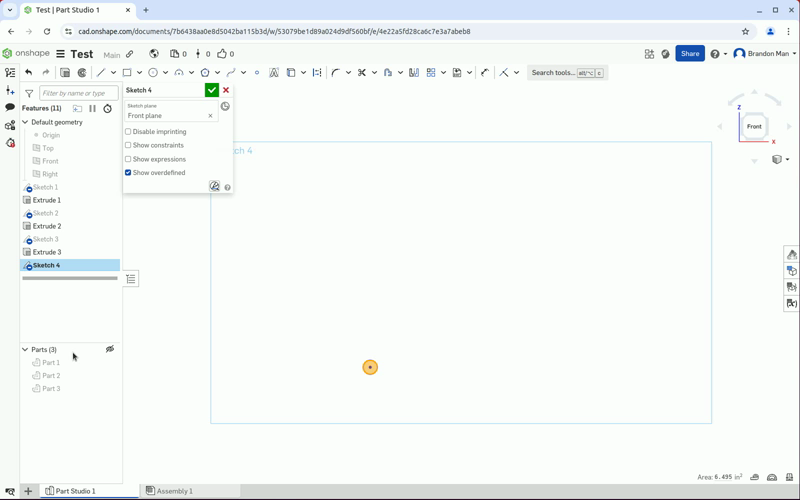
key(shift+e)
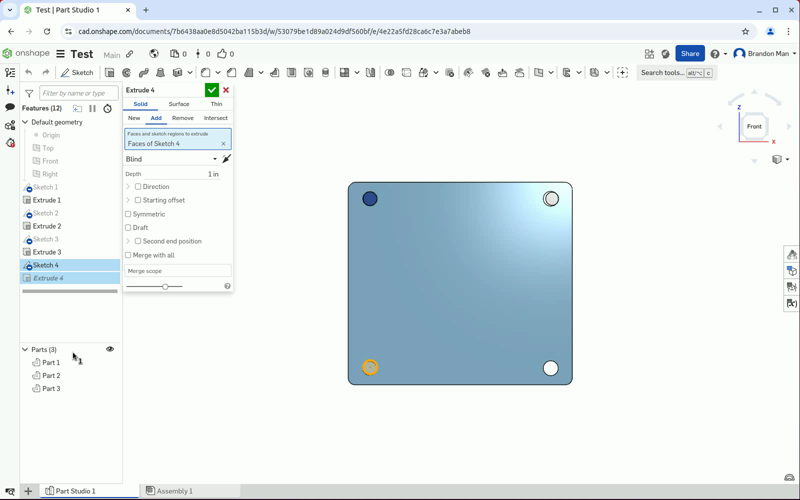
mouse_move(143, 106)
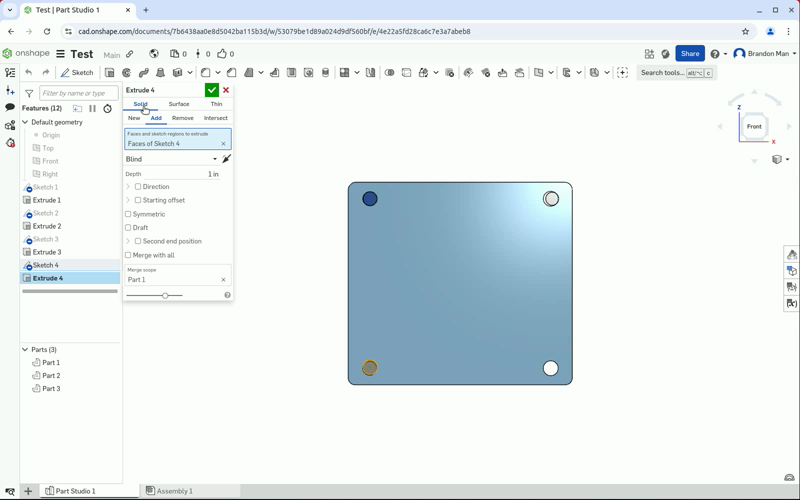
click(143, 106)
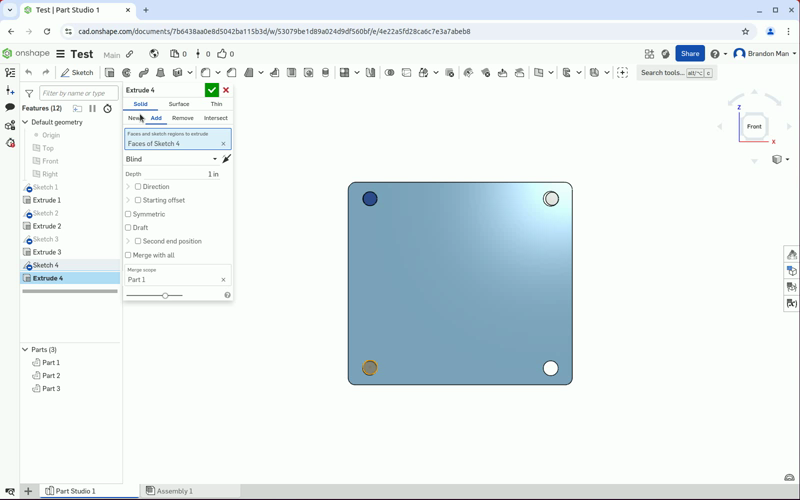
mouse_move(137, 120)
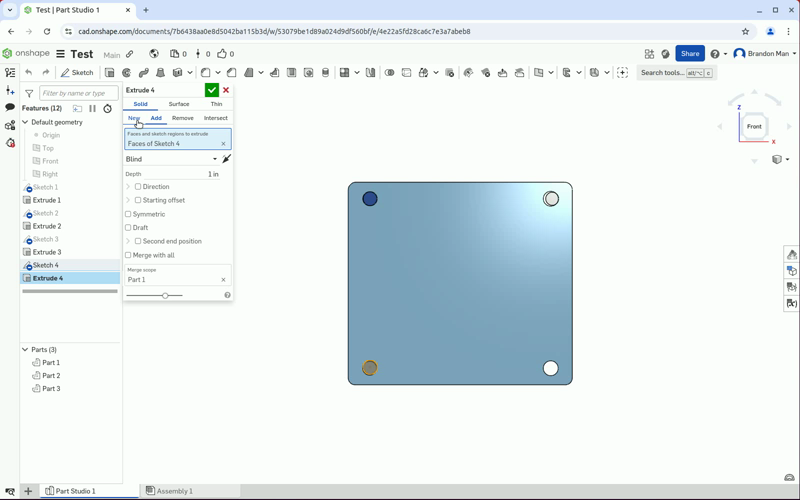
click(137, 120)
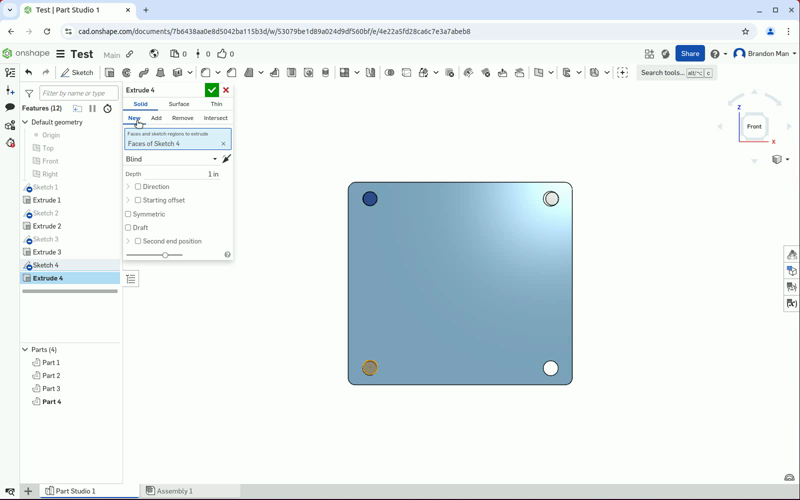
key(tab, 4)
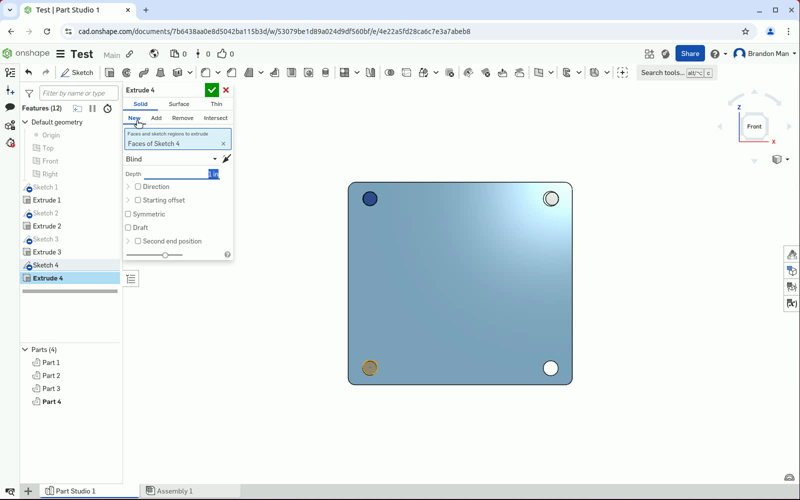
text(3.611)
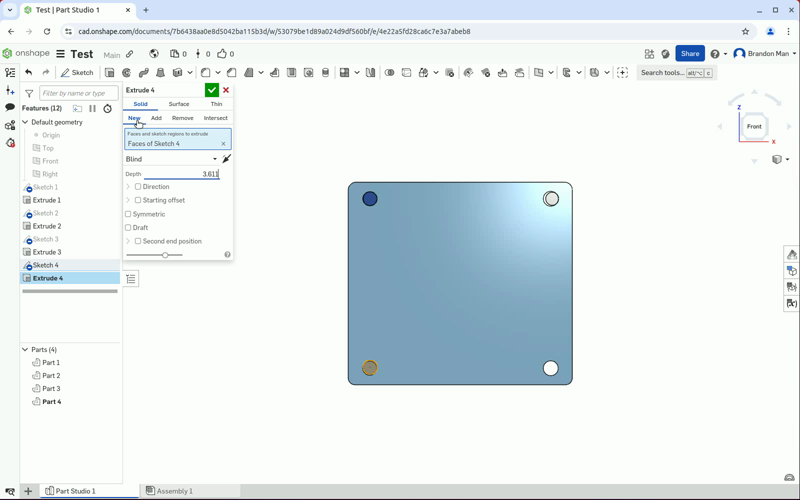
key(enter)
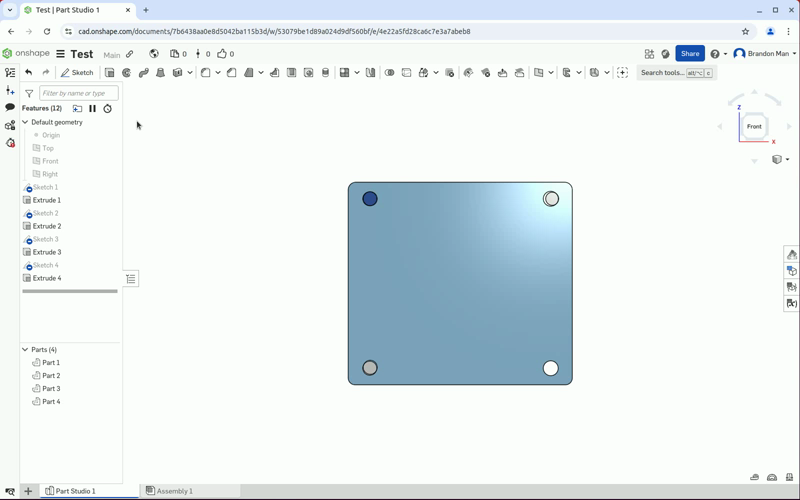
key(shift+h)
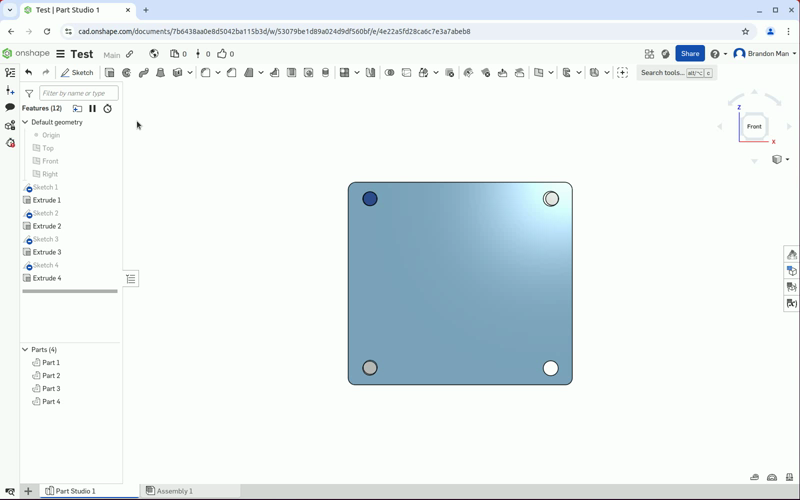
key(shift+h)
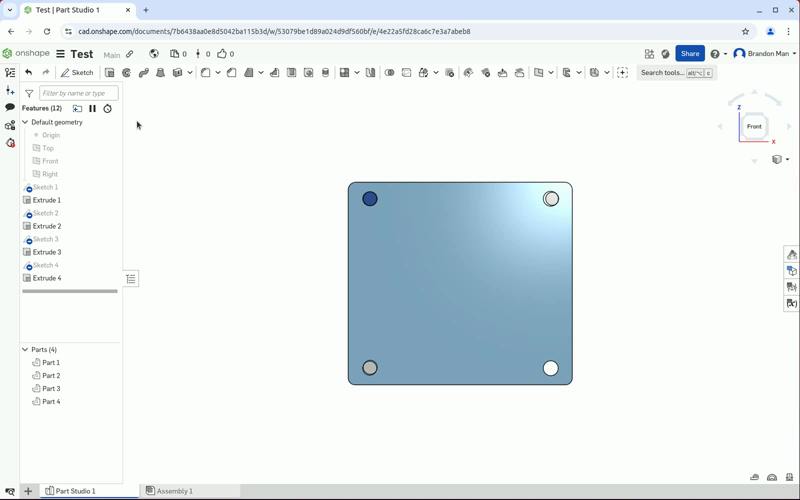
mouse_move(73, 189)
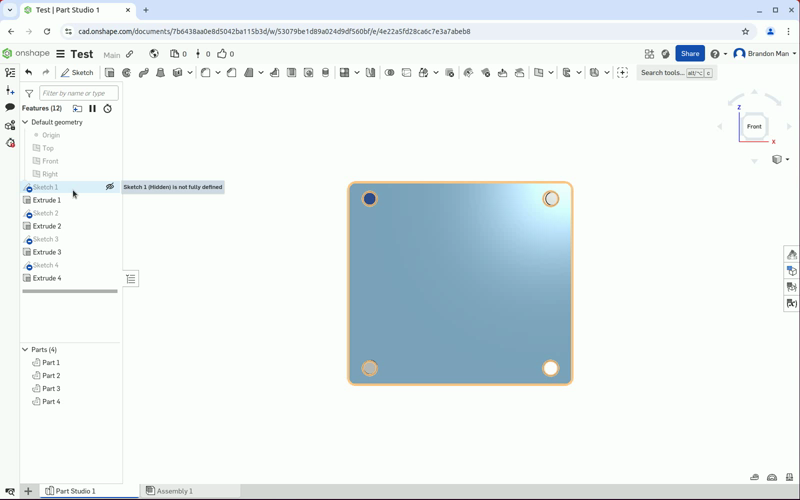
click(73, 189)
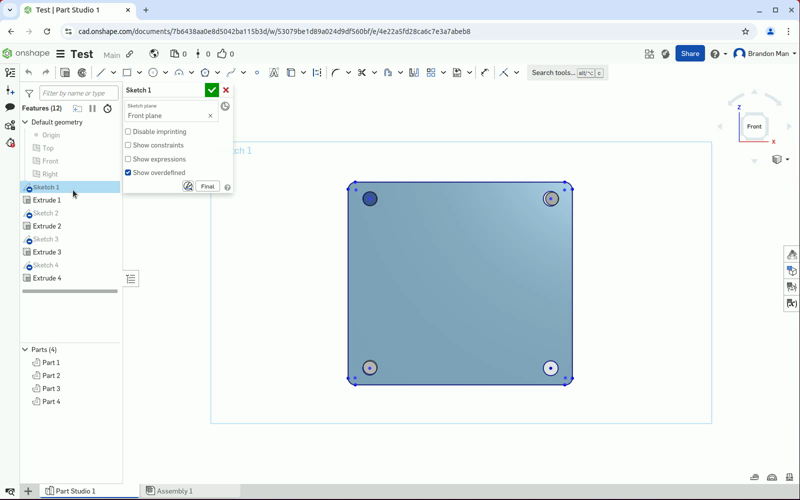
mouse_move(229, 92)
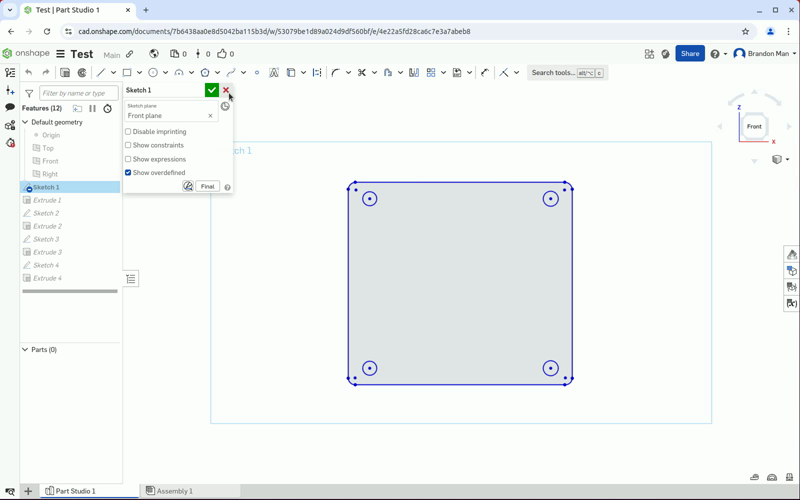
click(229, 92)
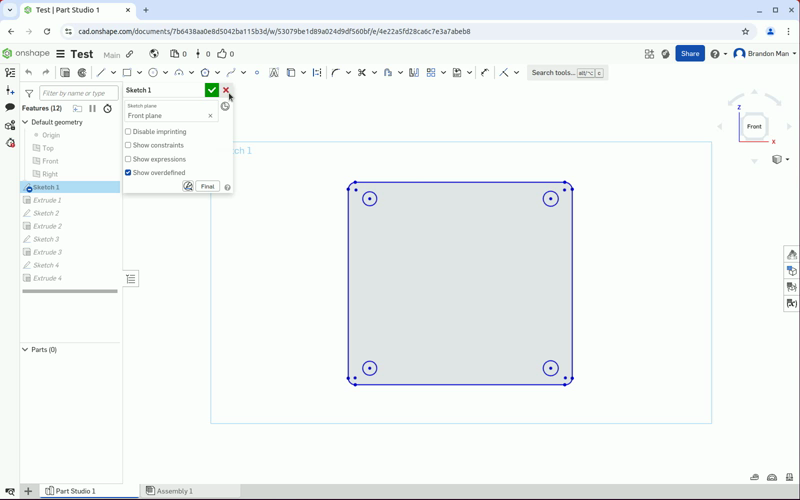
key(shift+s)
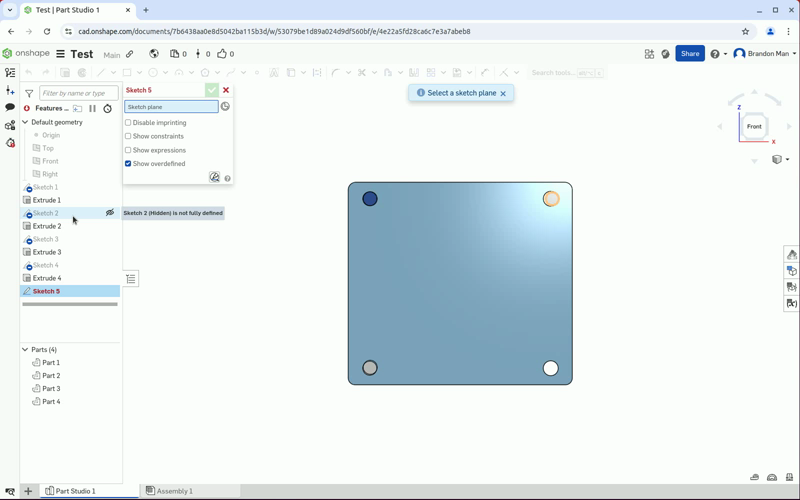
scroll(3)
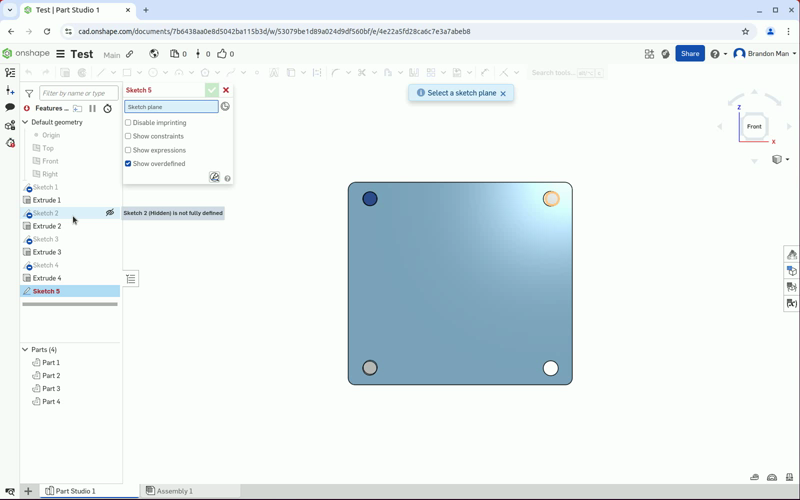
mouse_move(73, 163)
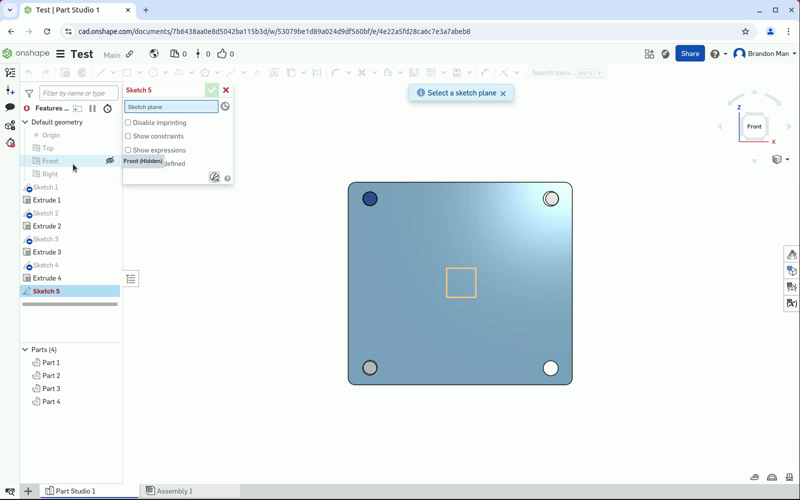
click(73, 163)
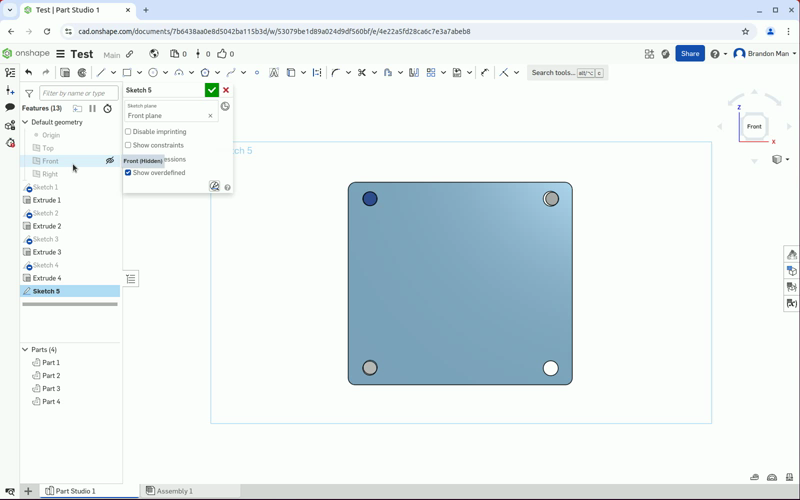
mouse_move(73, 352)
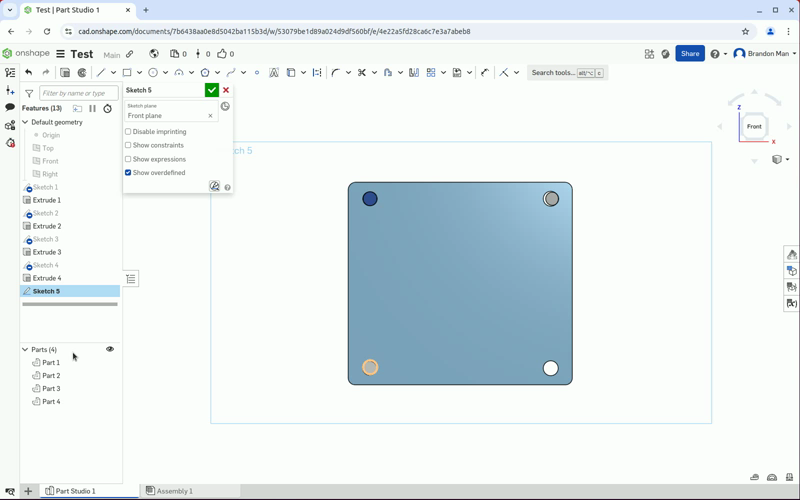
key(y)
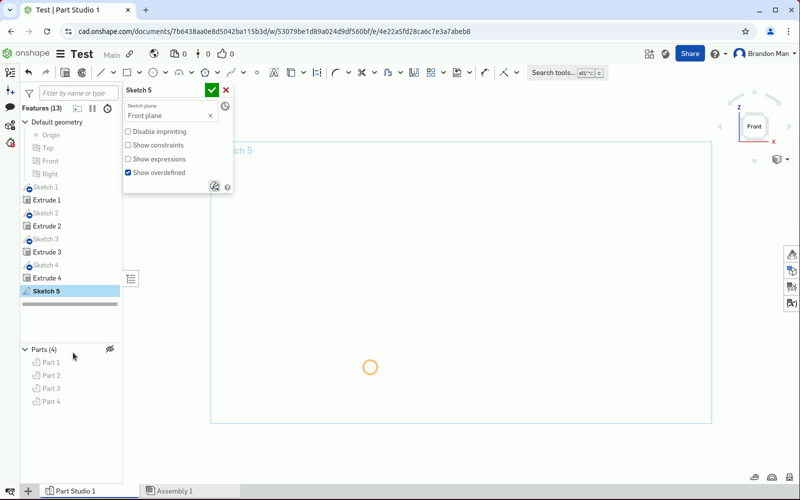
key(c)
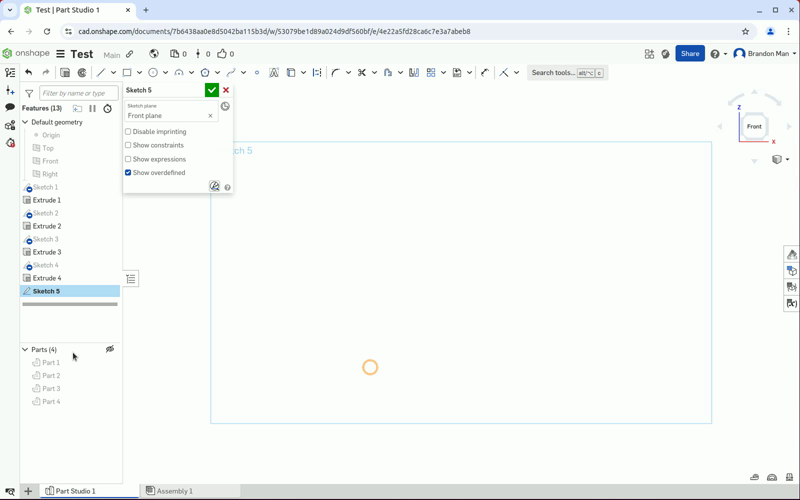
key_down(shift)
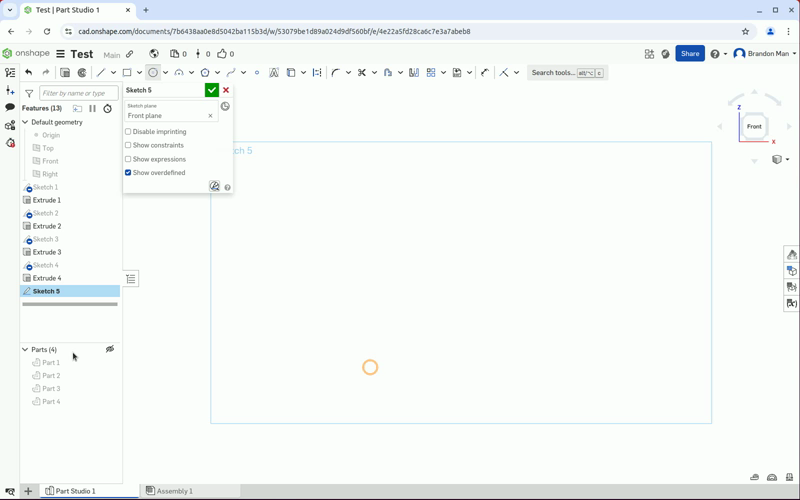
mouse_move(552, 367)
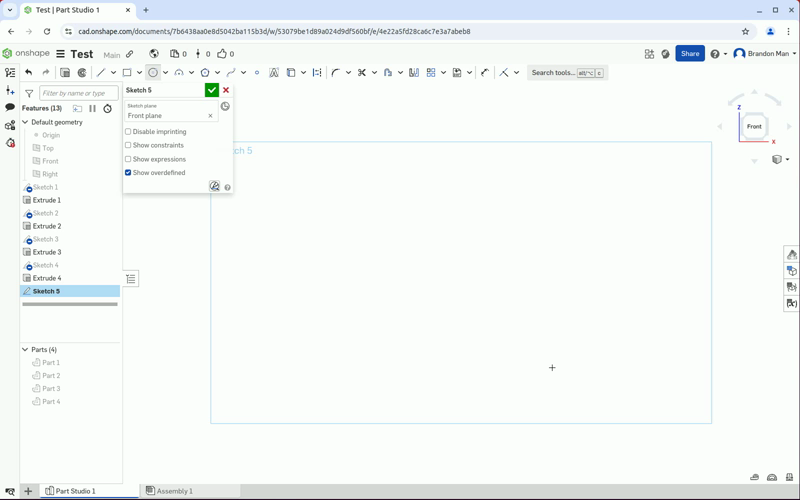
click(552, 367)
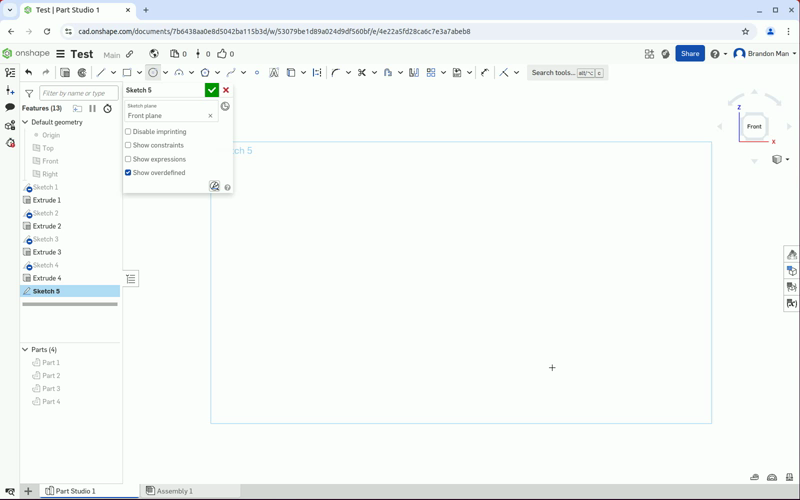
key_up(shift)
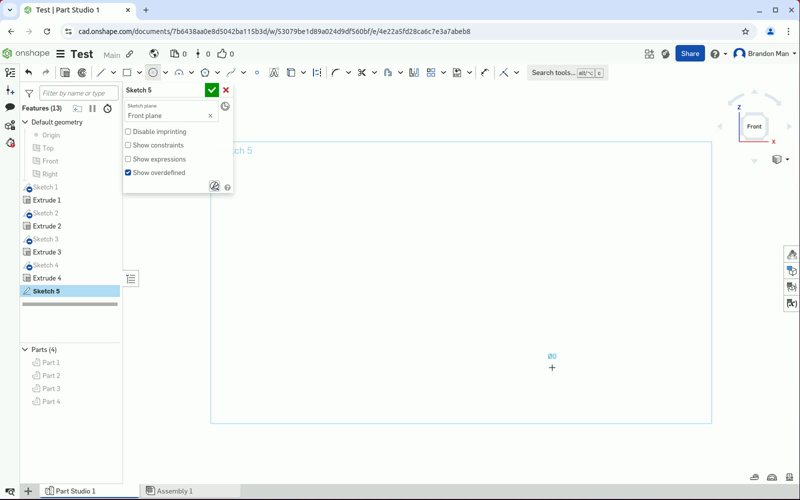
mouse_move(558, 367)
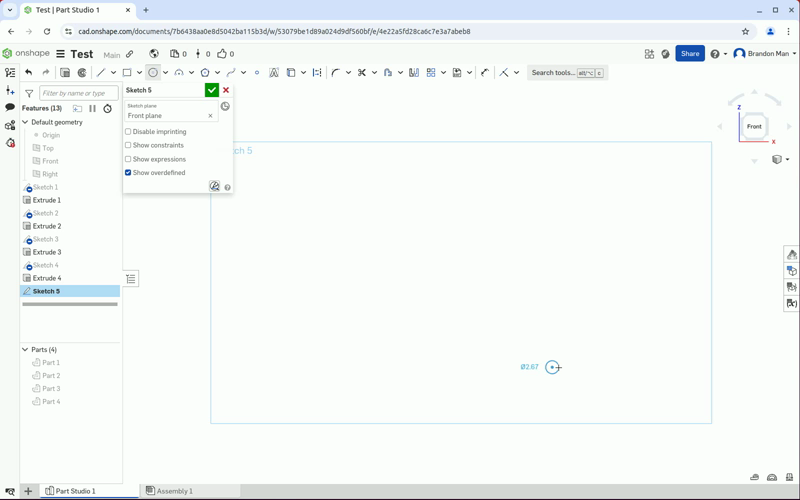
click(558, 367)
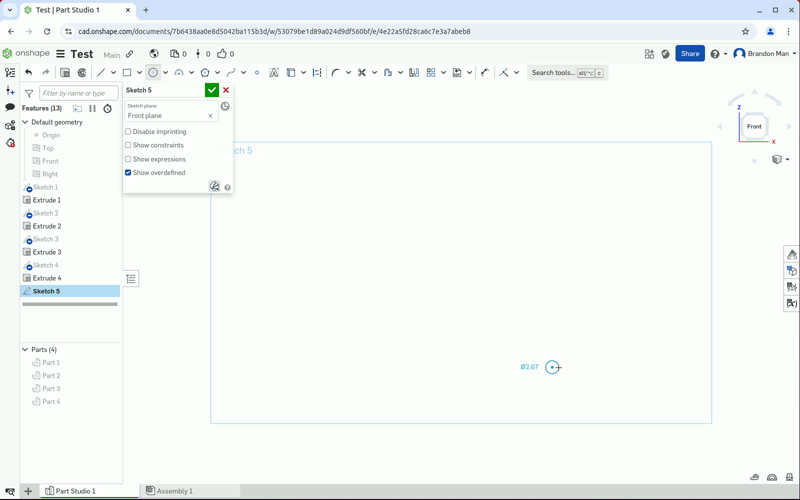
key(esc)
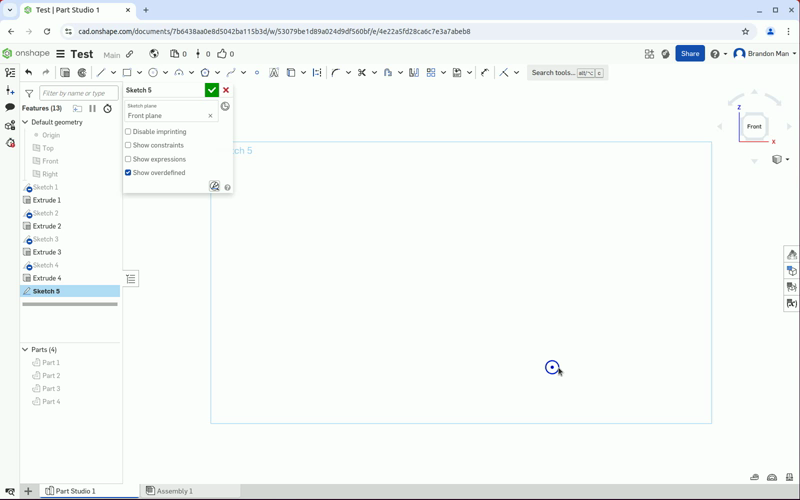
mouse_move(549, 368)
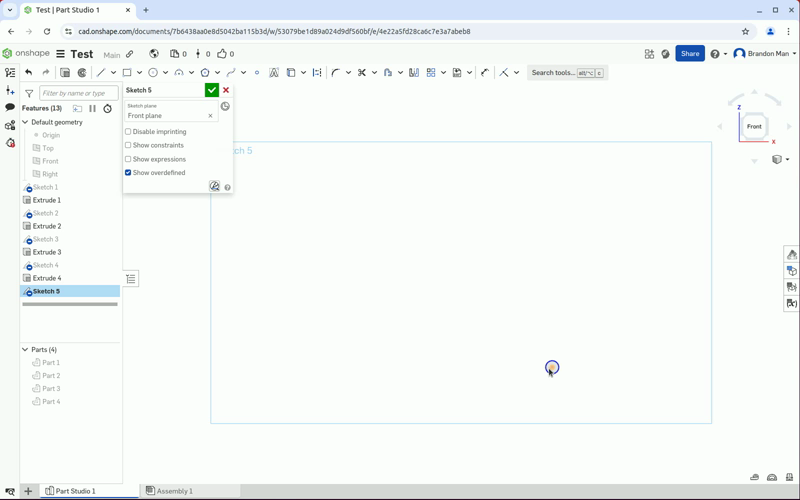
scroll(6)
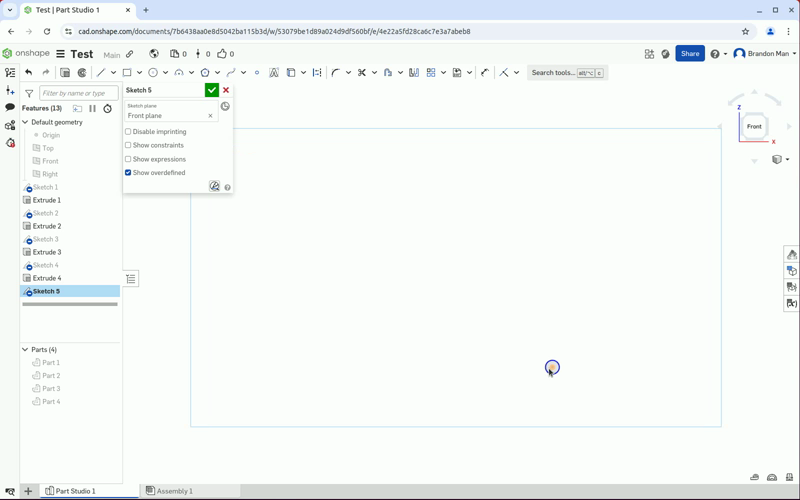
scroll(6)
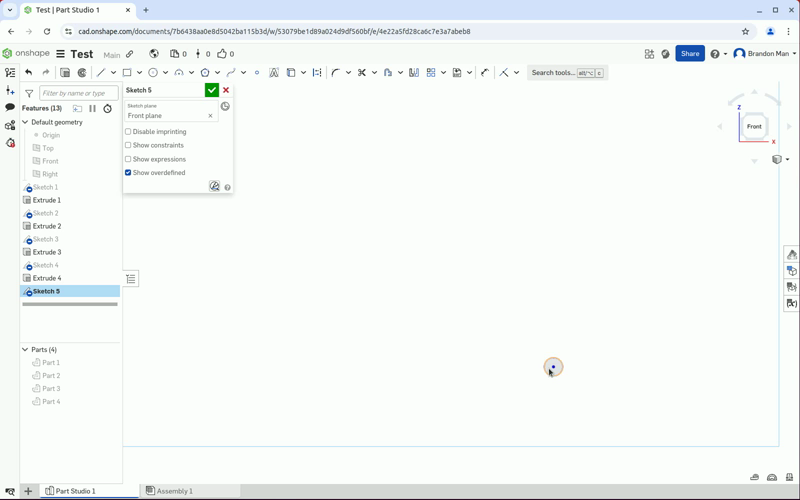
scroll(6)
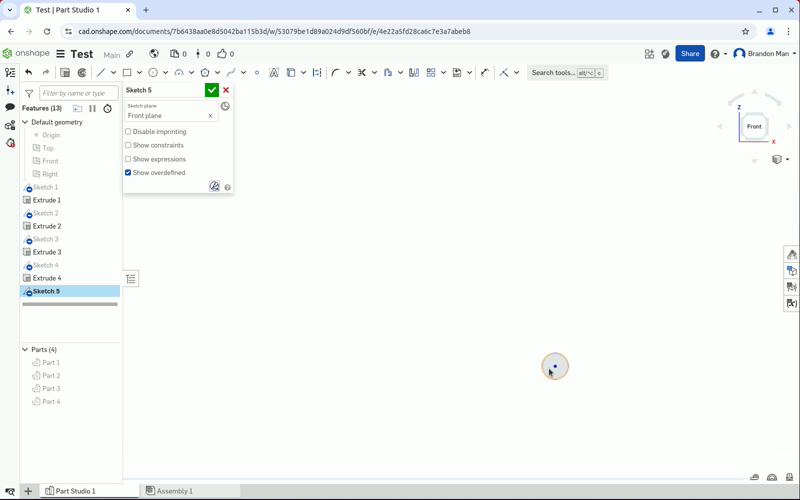
scroll(6)
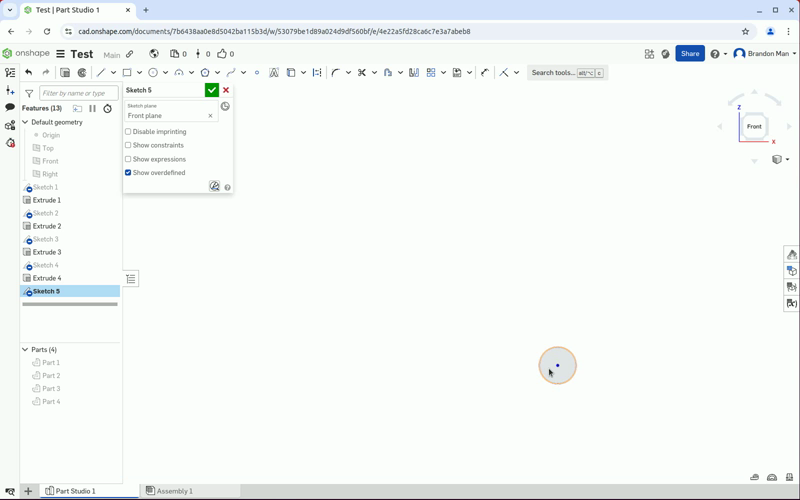
scroll(6)
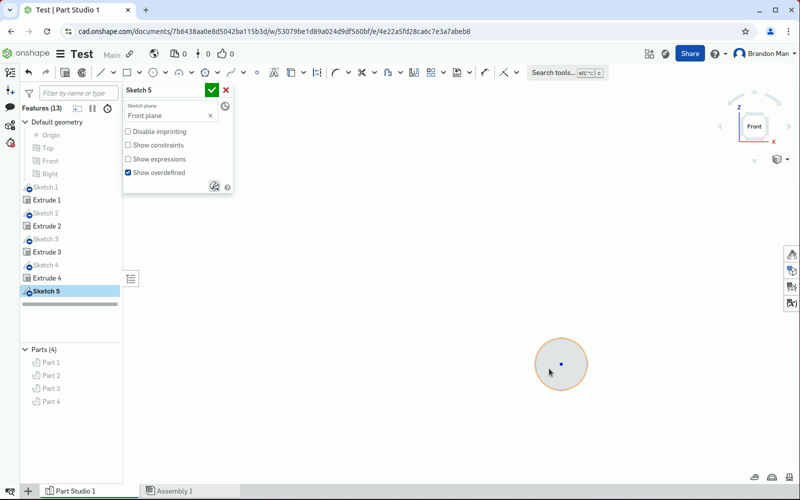
scroll(6)
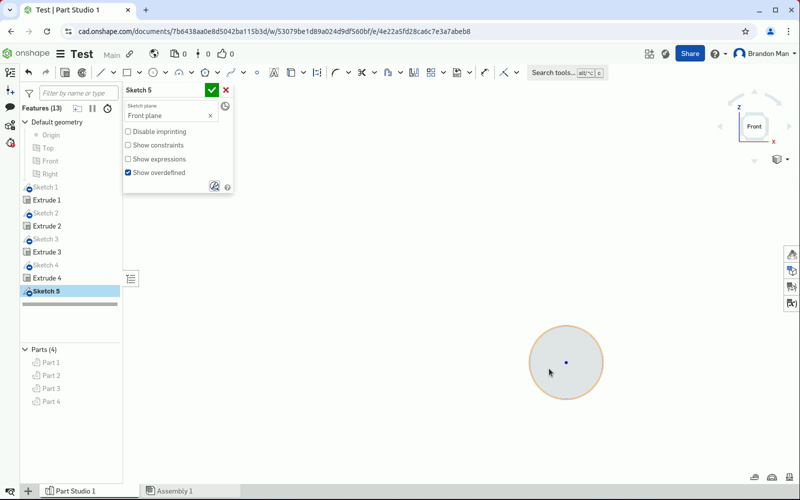
scroll(6)
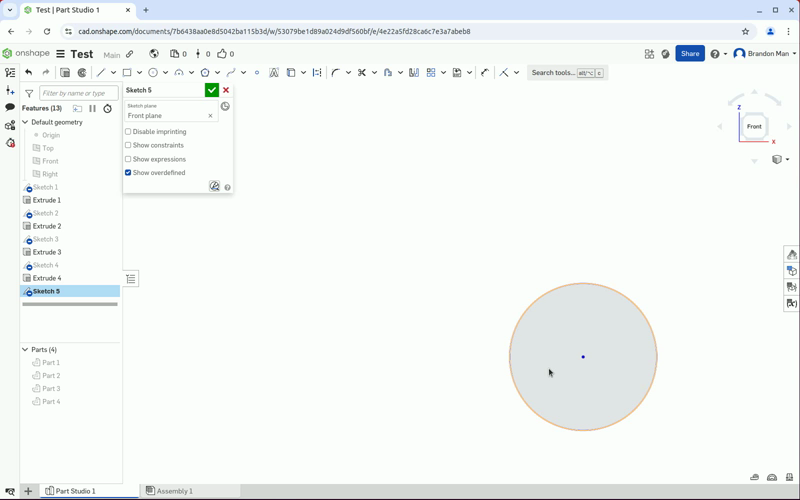
click(549, 368)
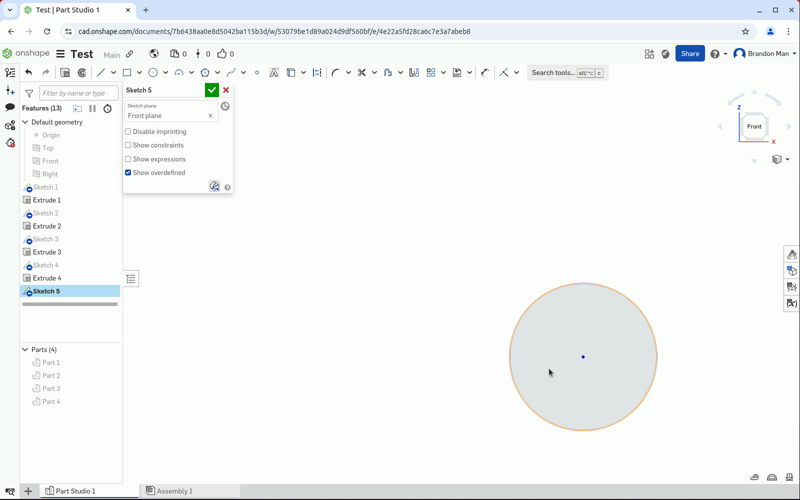
scroll(-6)
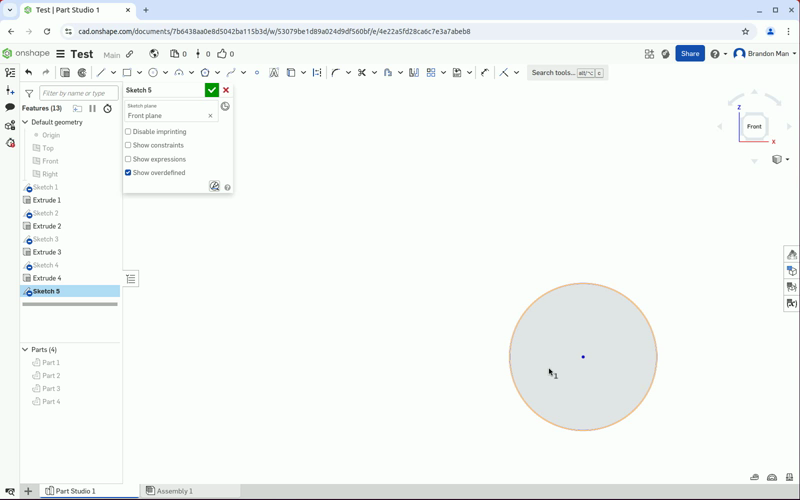
scroll(-6)
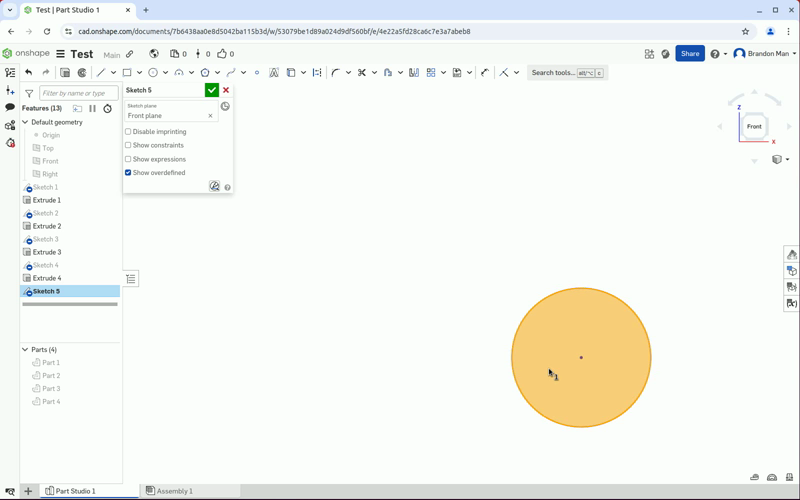
scroll(-6)
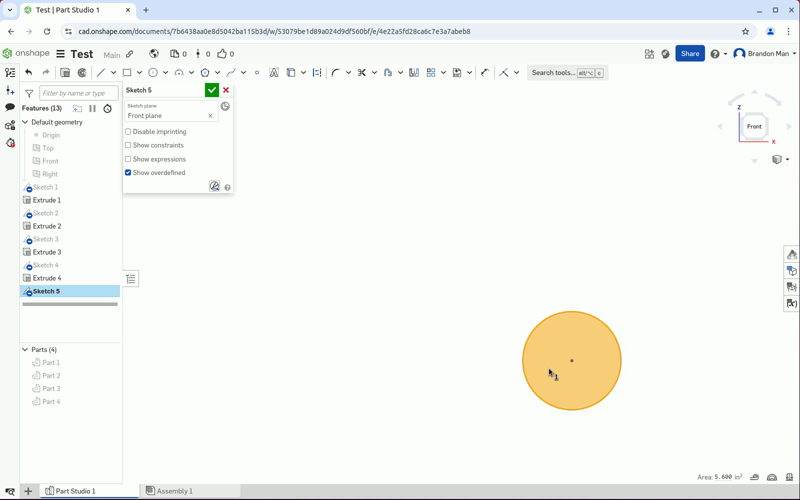
scroll(-6)
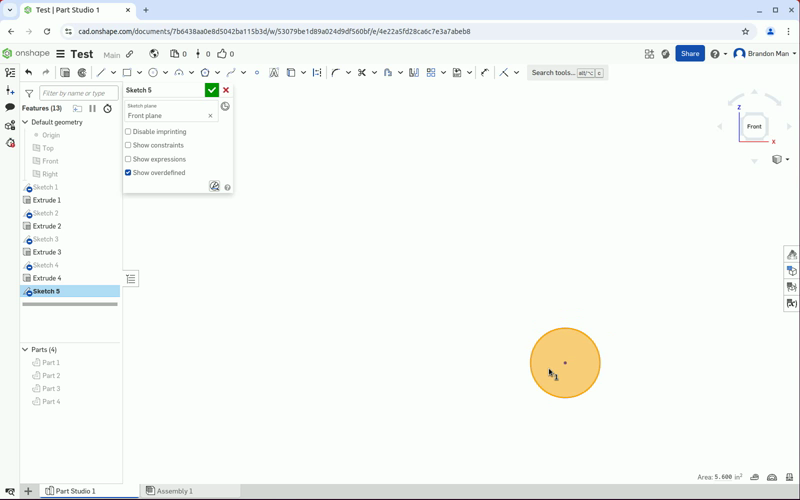
scroll(-6)
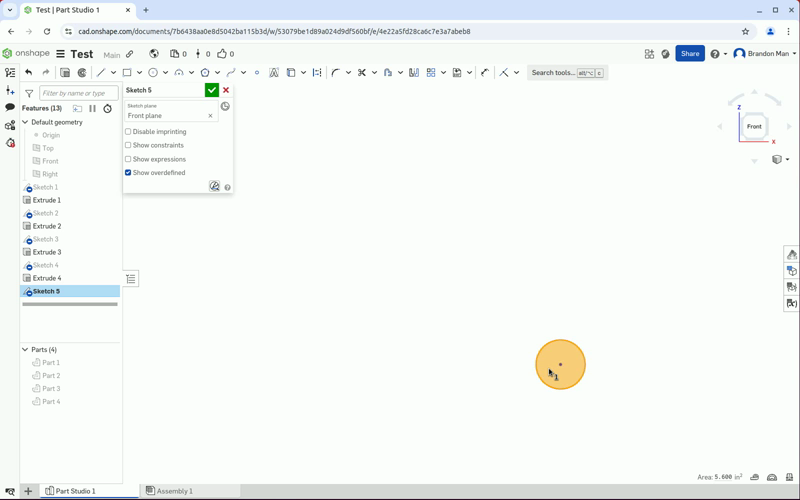
scroll(-6)
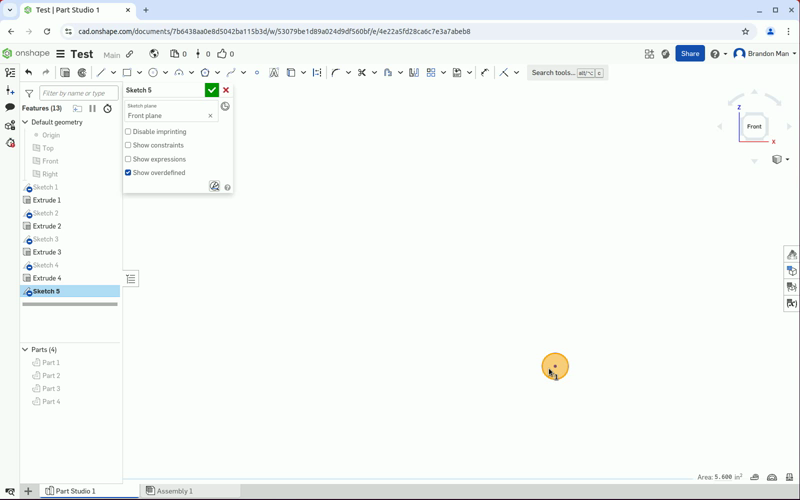
scroll(-6)
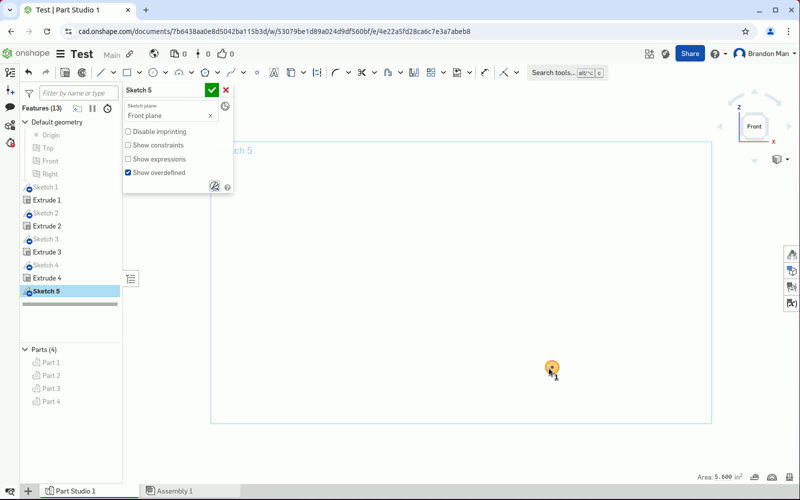
mouse_move(73, 352)
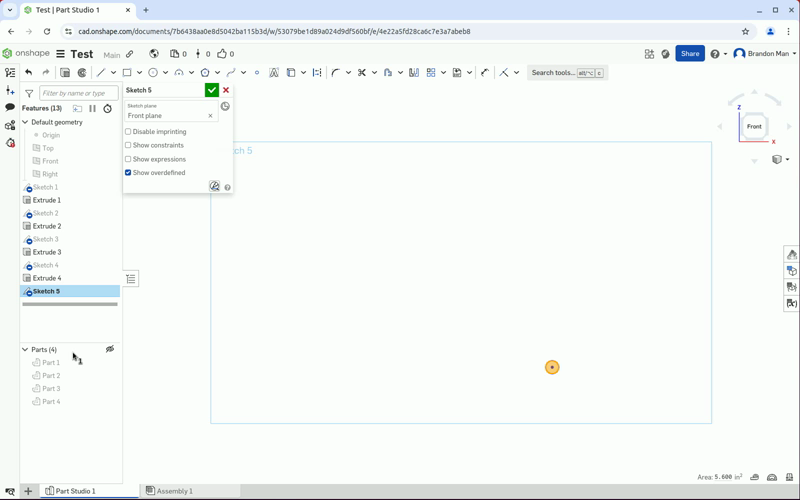
key(shift+y)
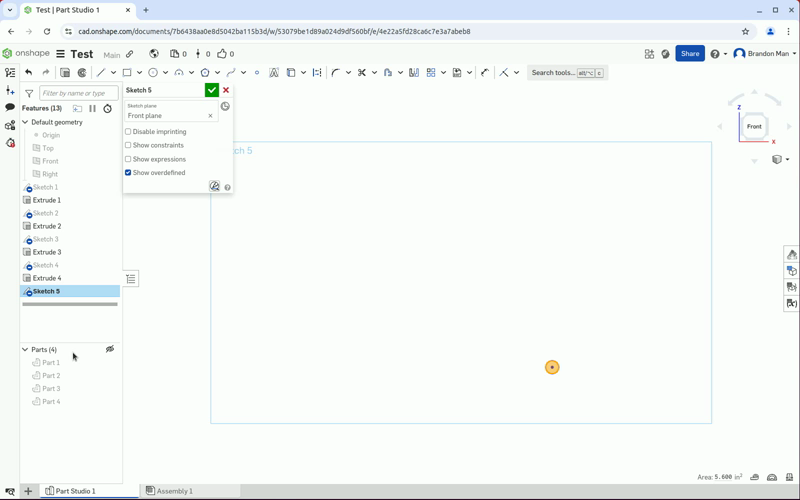
key(shift+e)
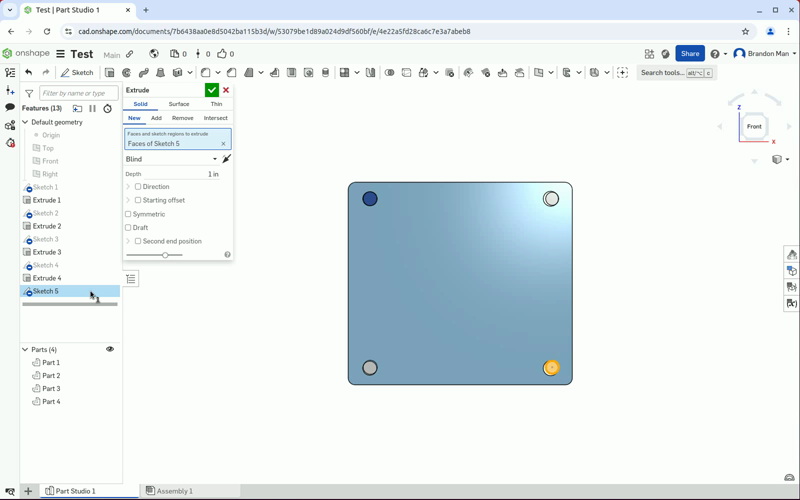
mouse_move(143, 106)
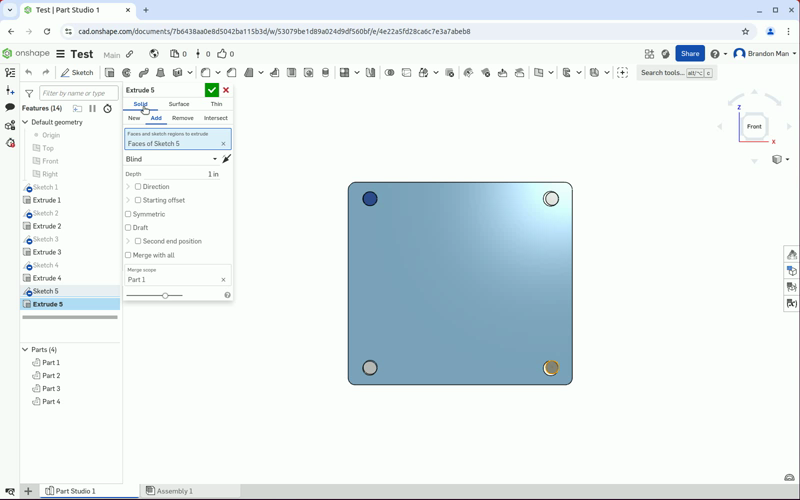
click(143, 106)
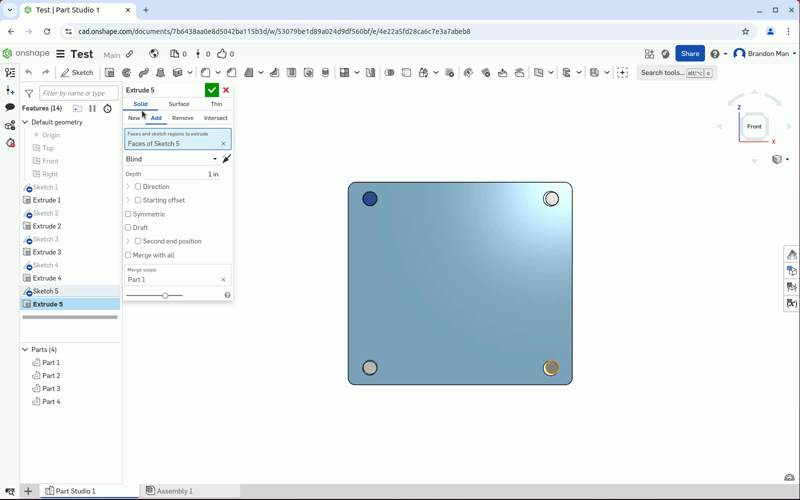
mouse_move(137, 120)
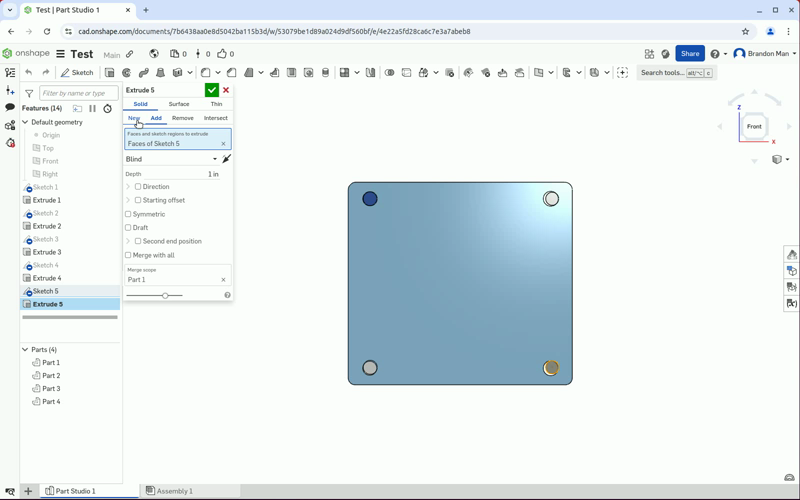
click(137, 120)
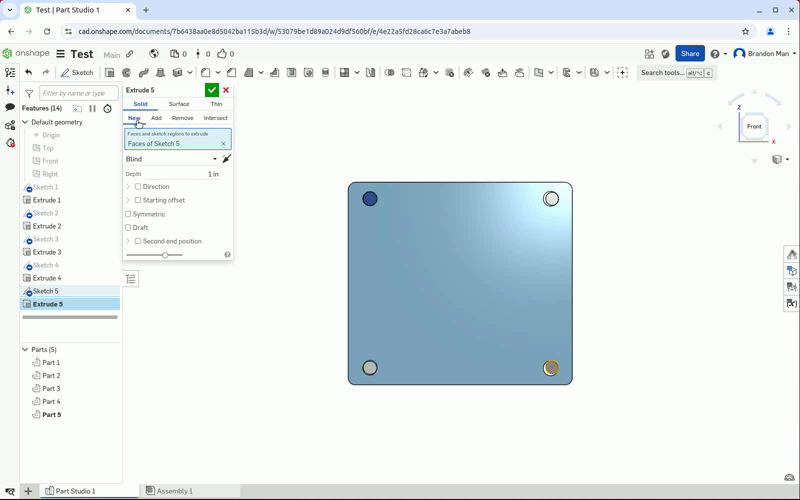
key(tab, 4)
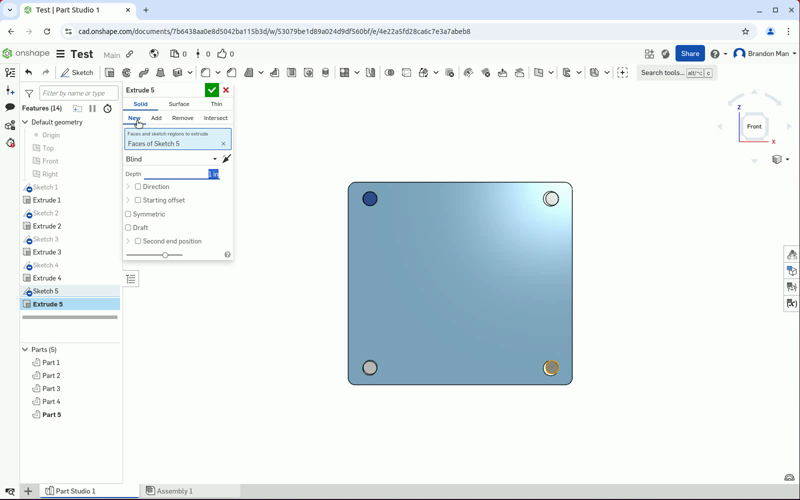
text(3.611)
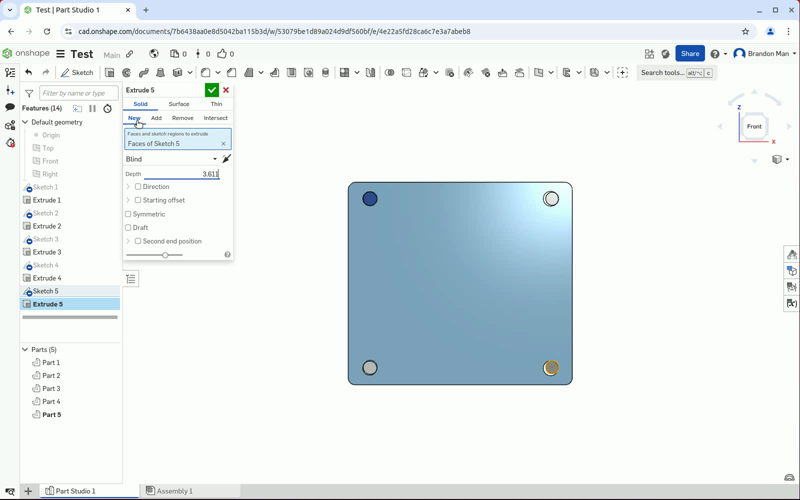
key(enter)
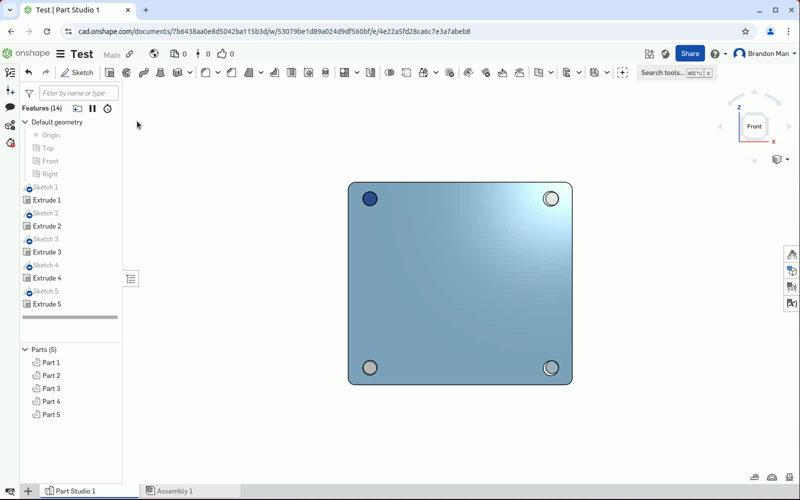
key(shift+h)
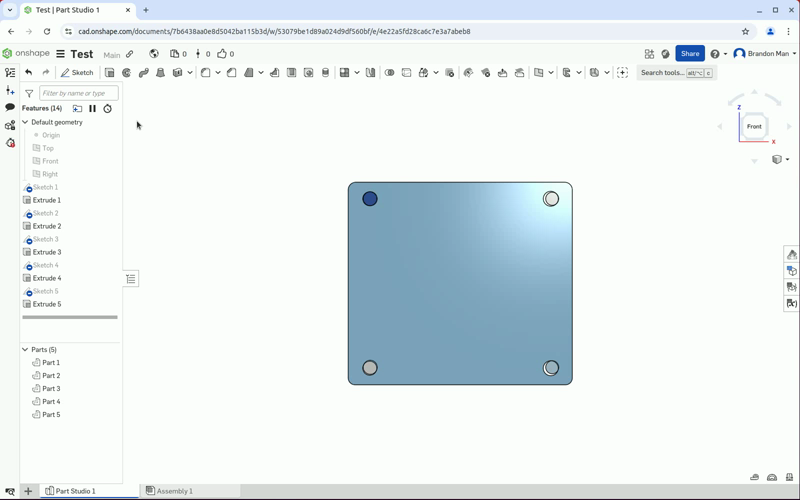
key(shift+h)
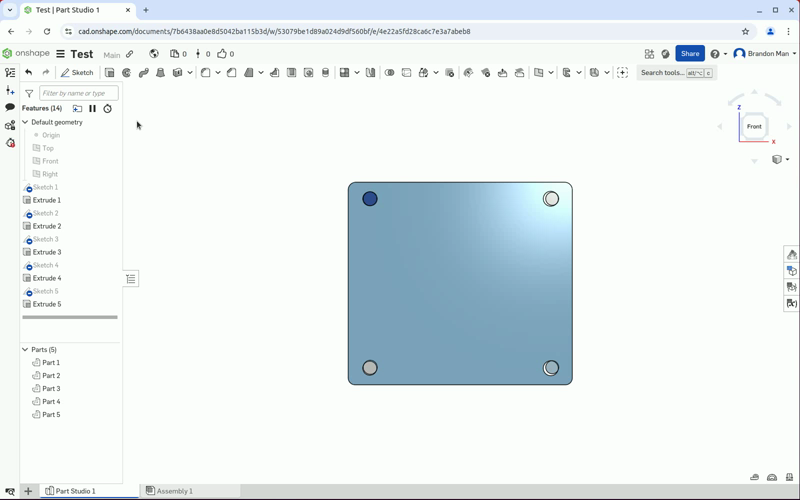
mouse_move(73, 189)
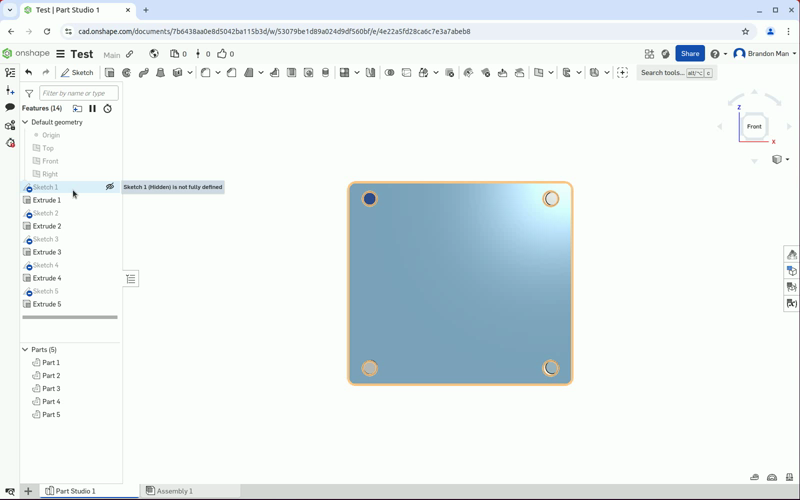
click(73, 189)
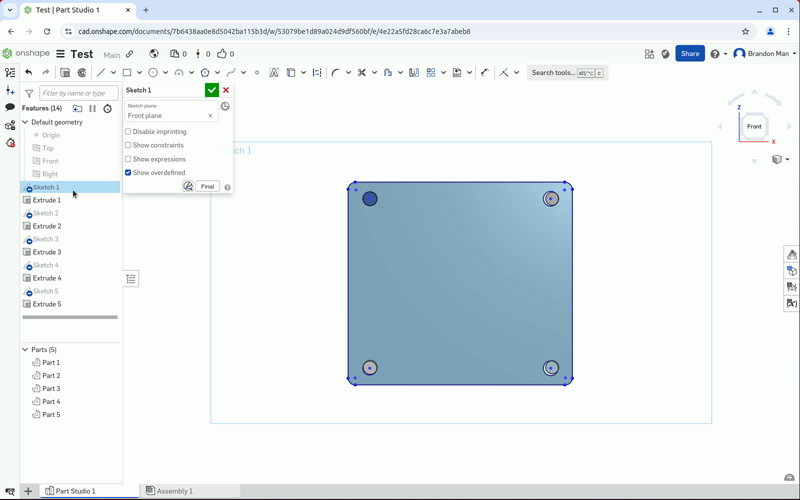
mouse_move(229, 92)
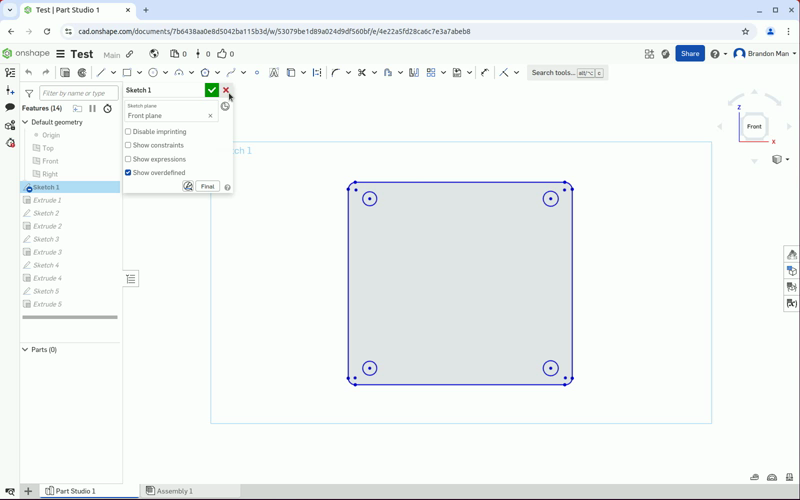
click(229, 92)
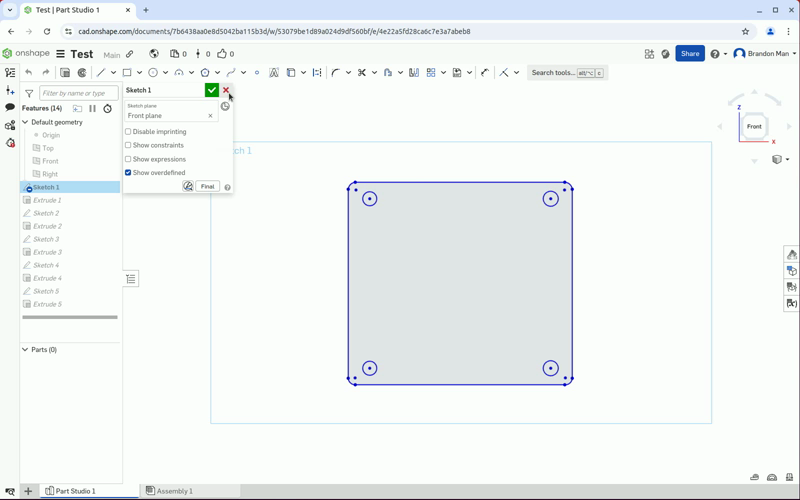
key(shift+s)
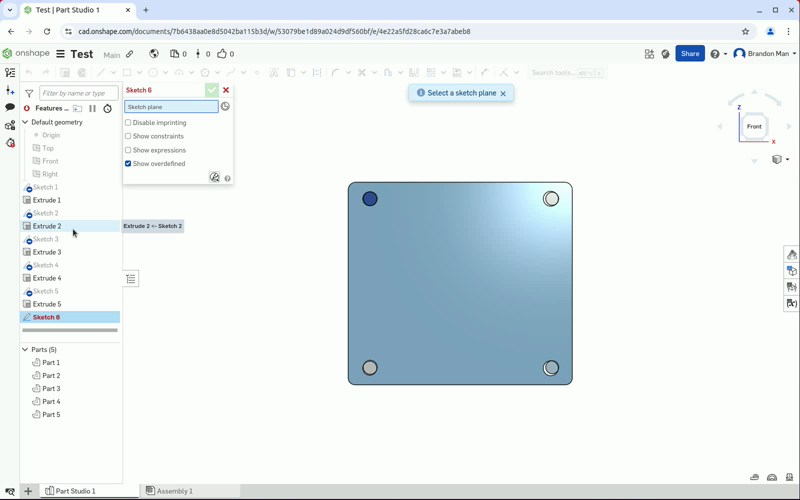
scroll(3)
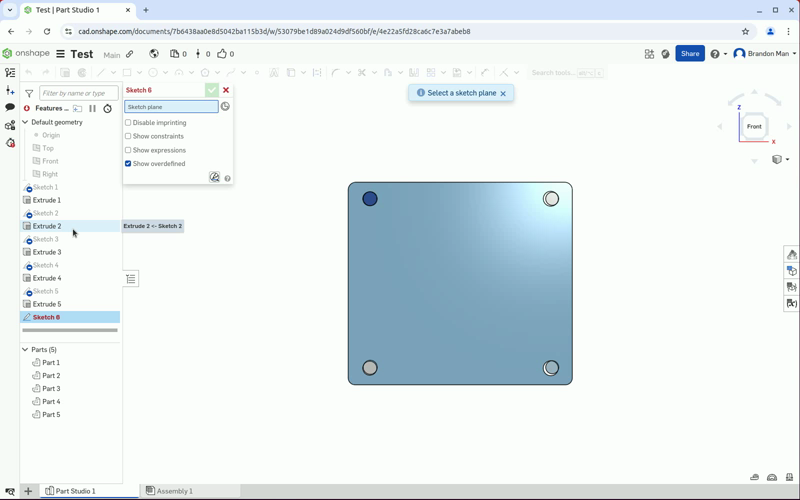
mouse_move(73, 163)
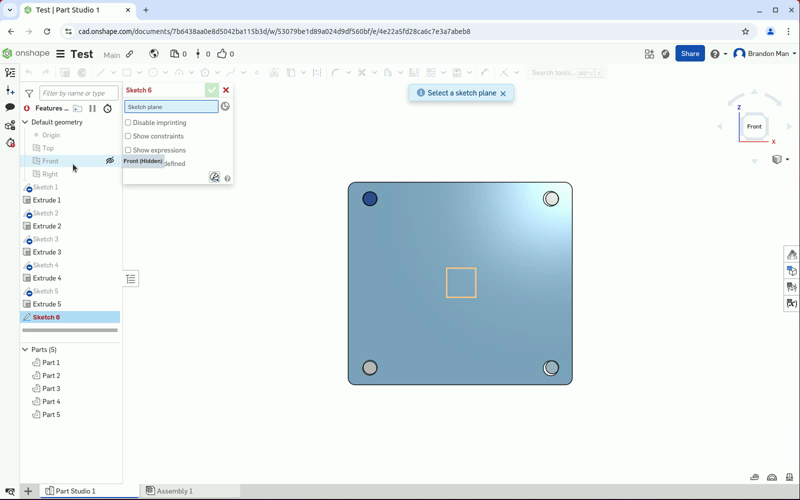
click(73, 163)
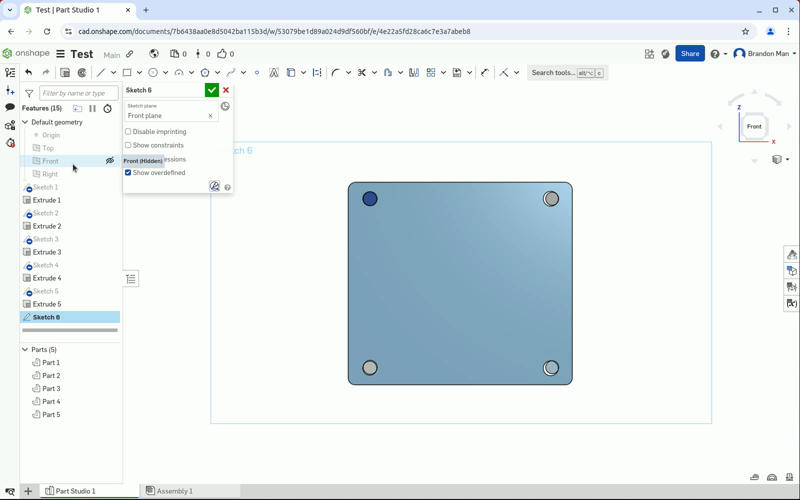
mouse_move(73, 352)
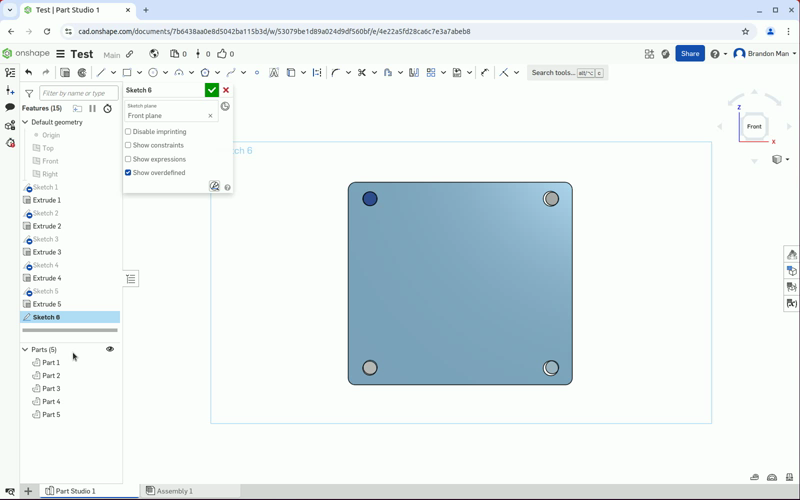
key(y)
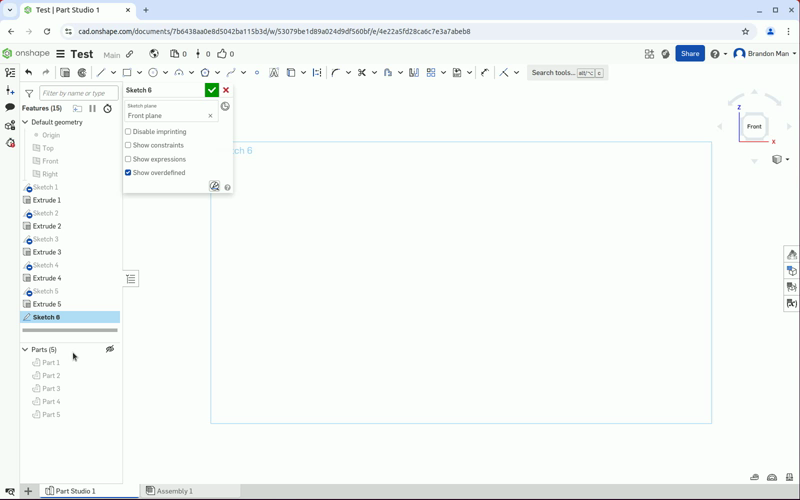
key(c)
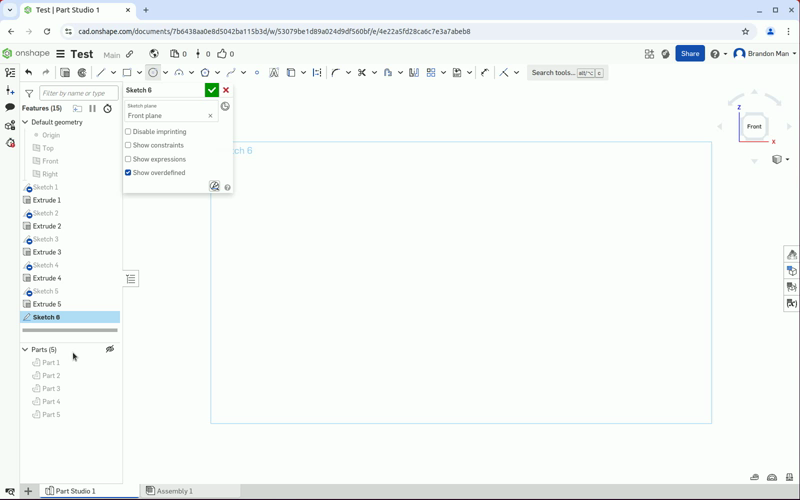
key_down(shift)
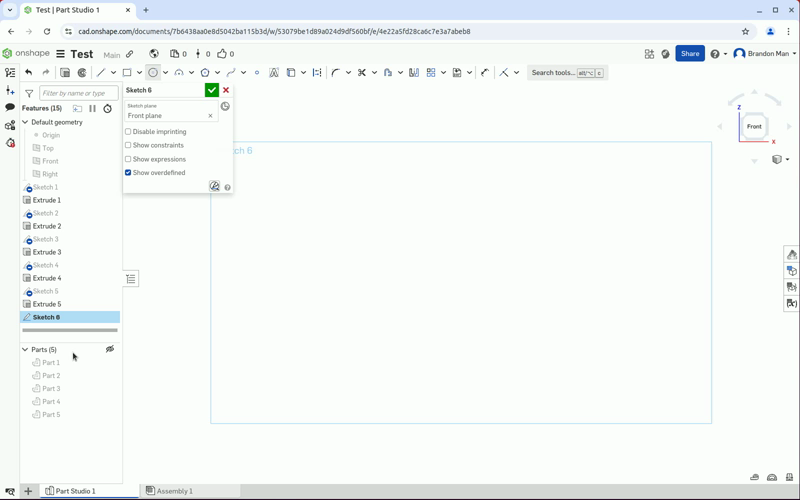
mouse_move(370, 367)
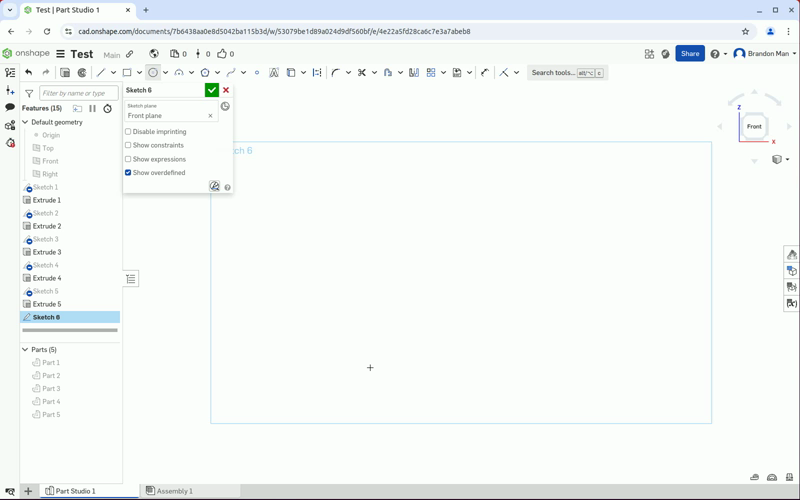
click(370, 367)
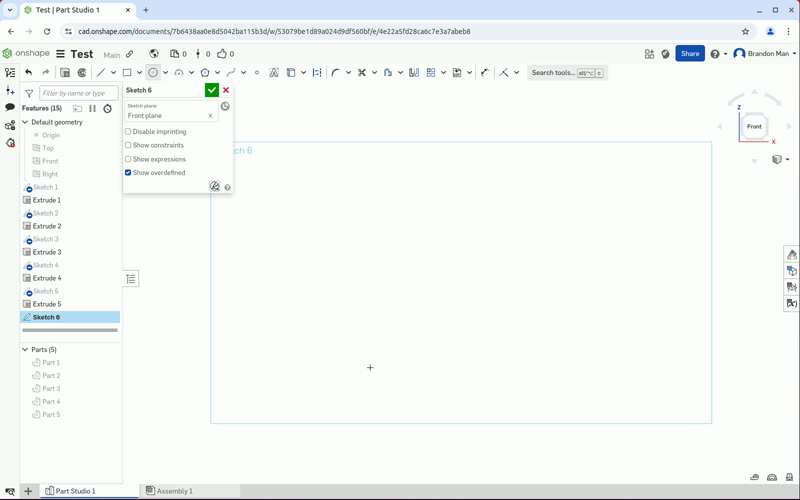
key_up(shift)
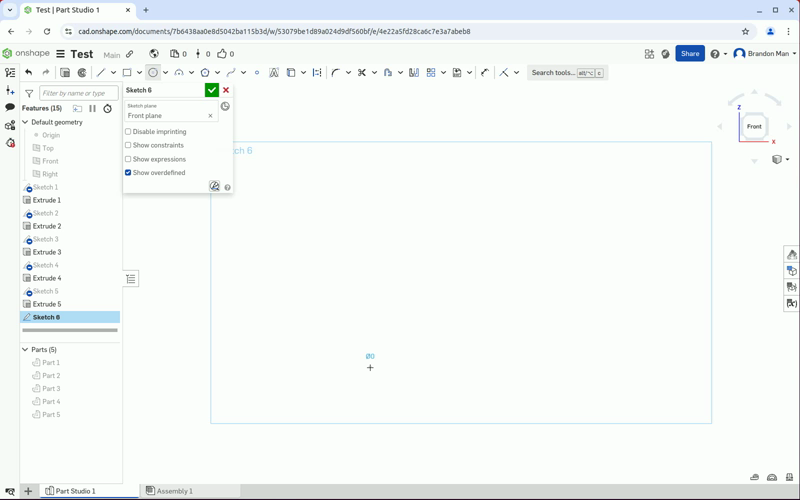
mouse_move(377, 367)
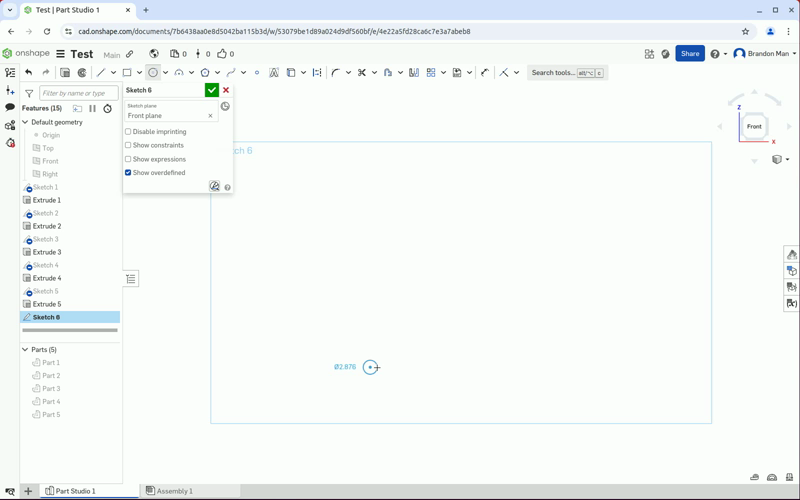
click(377, 367)
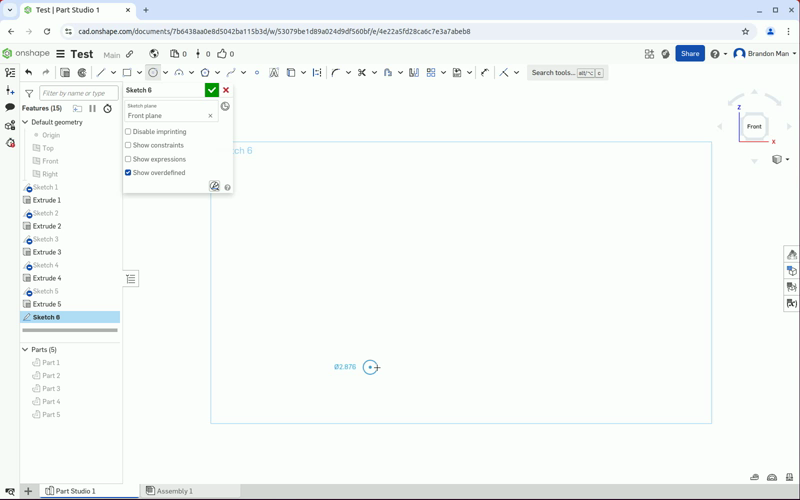
key(esc)
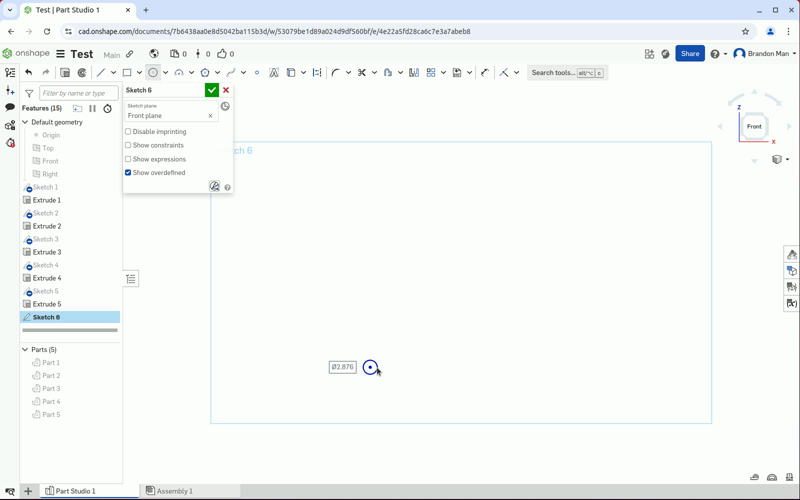
mouse_move(375, 370)
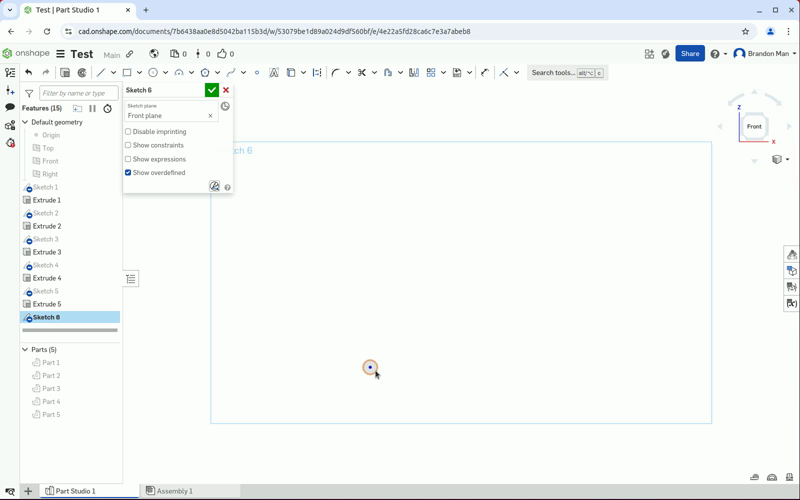
scroll(6)
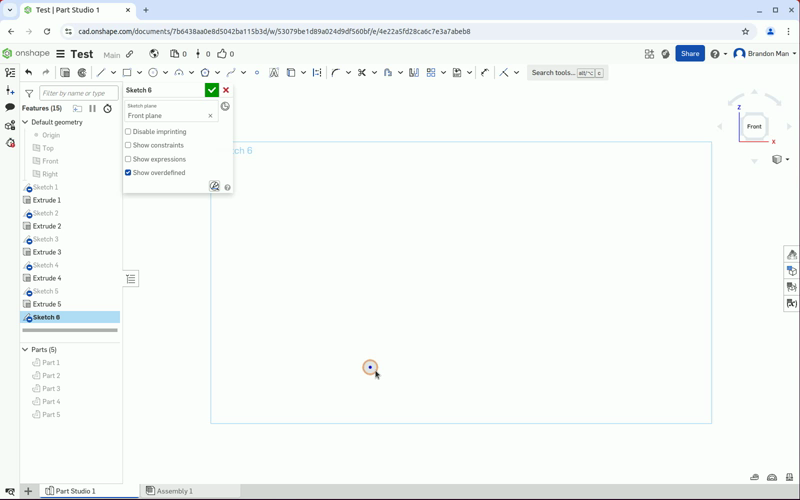
scroll(6)
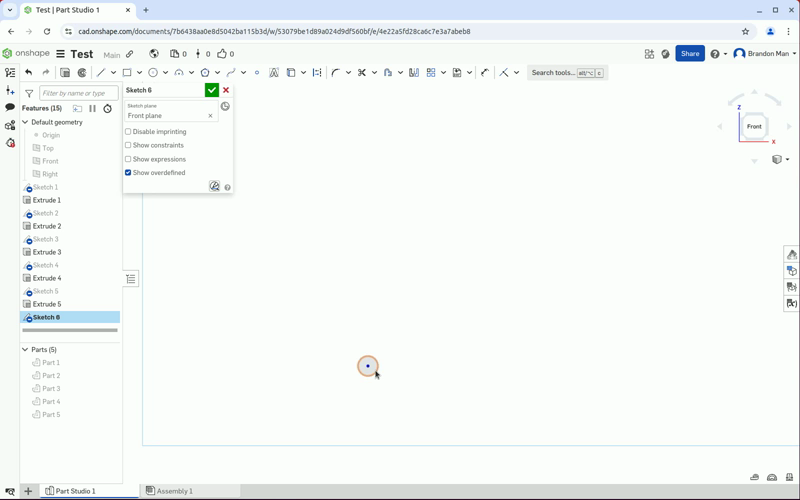
scroll(6)
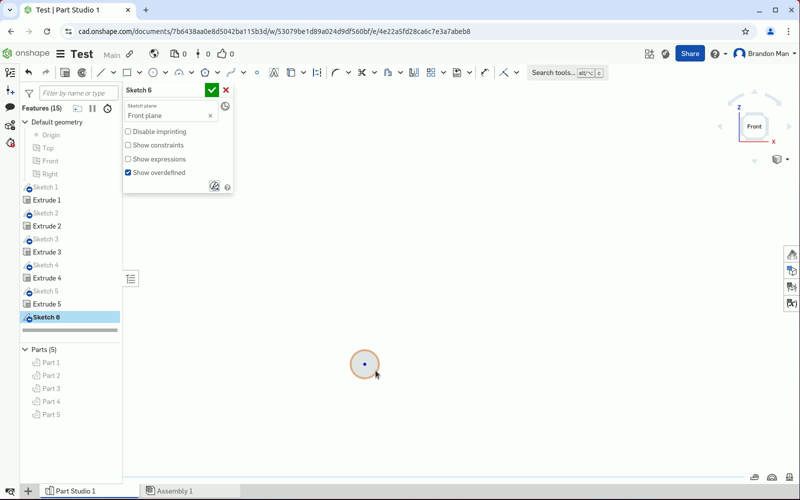
scroll(6)
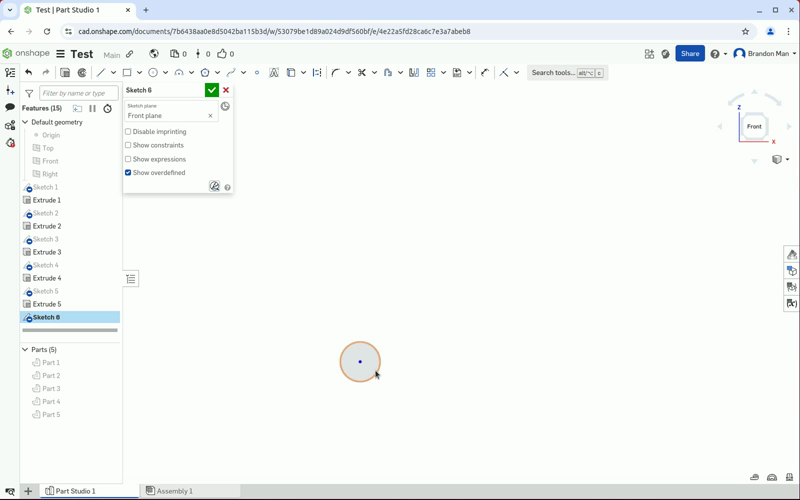
scroll(6)
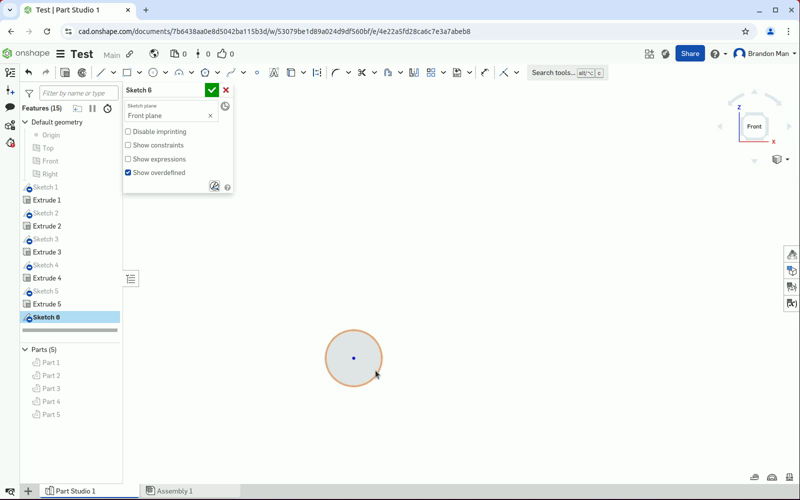
scroll(6)
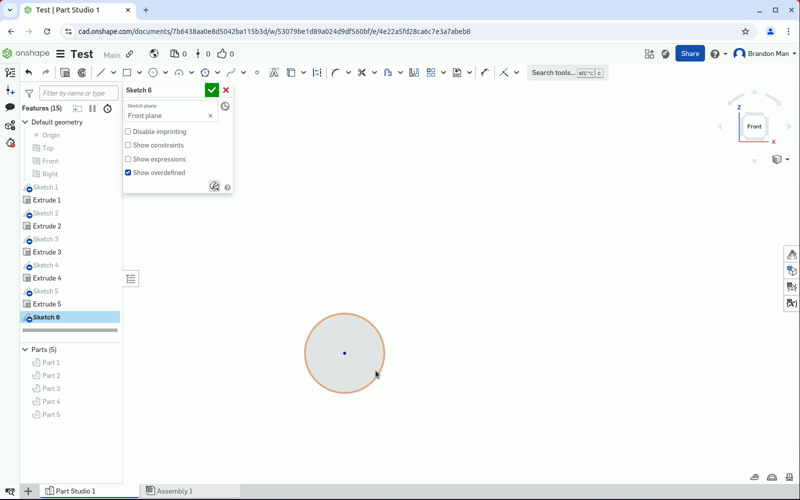
scroll(6)
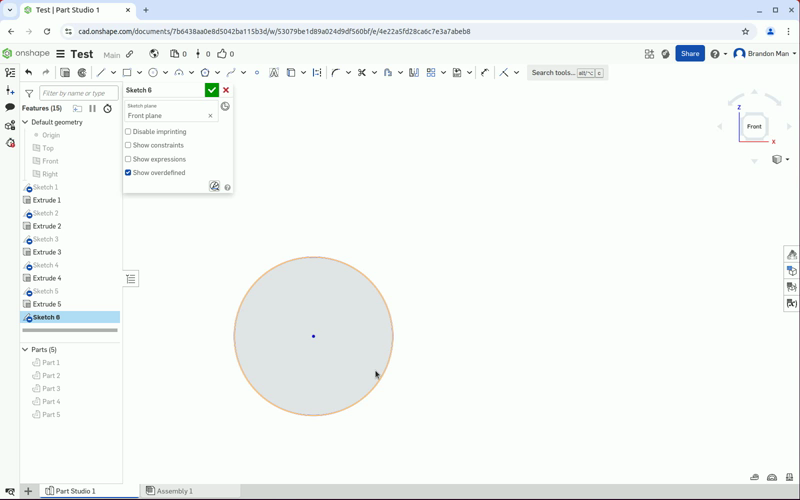
click(375, 370)
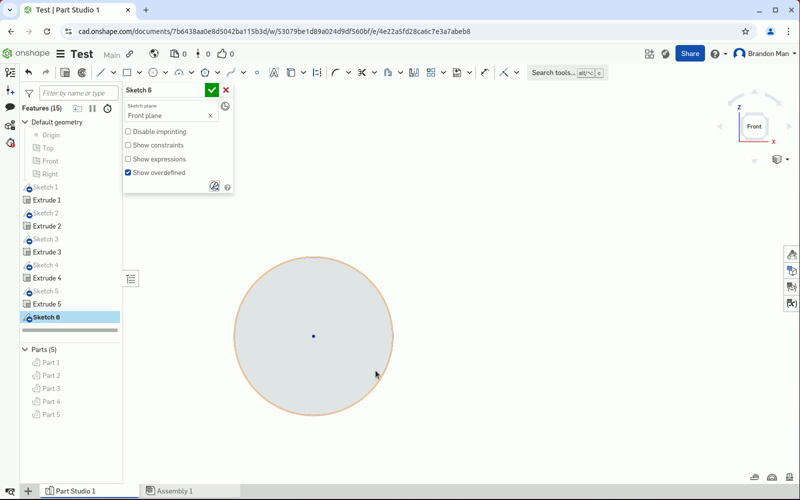
scroll(-6)
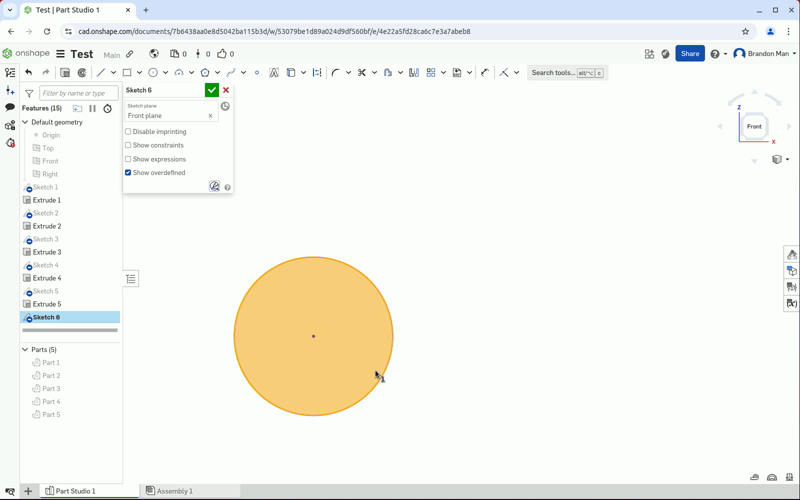
scroll(-6)
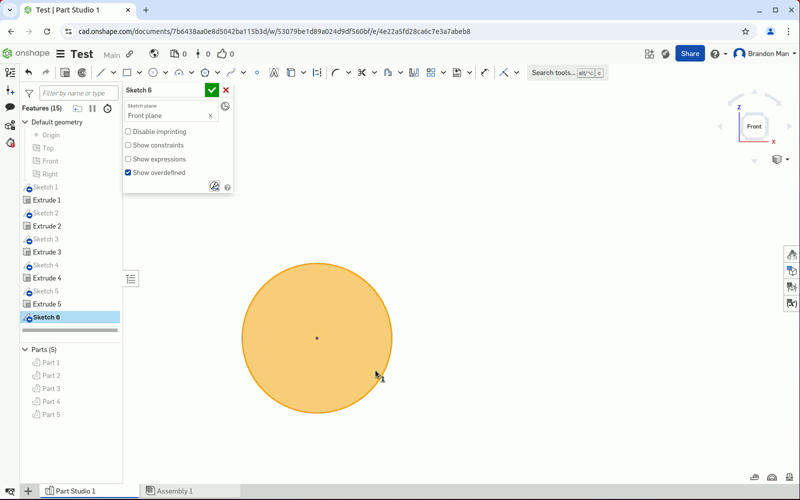
scroll(-6)
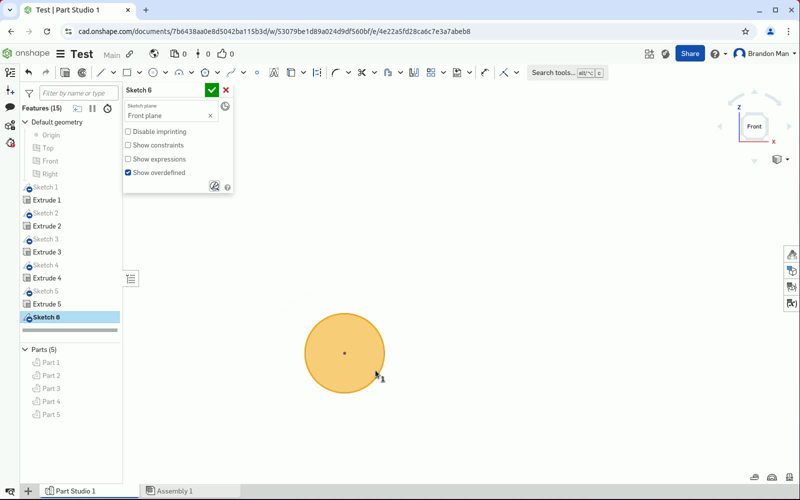
scroll(-6)
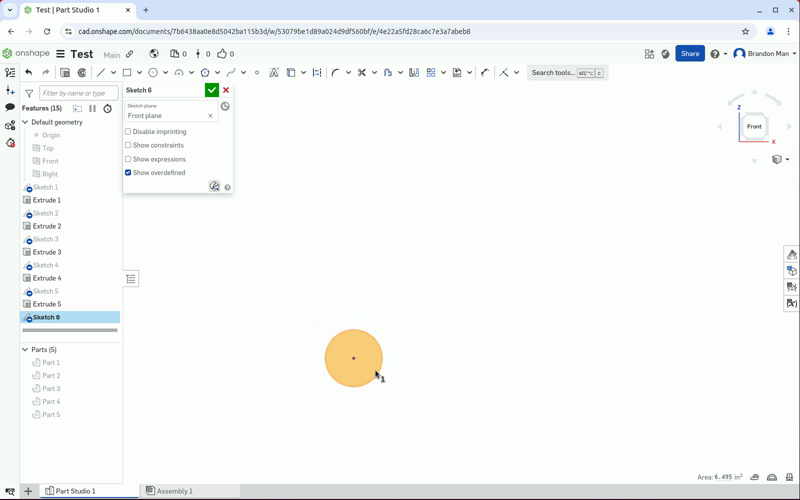
scroll(-6)
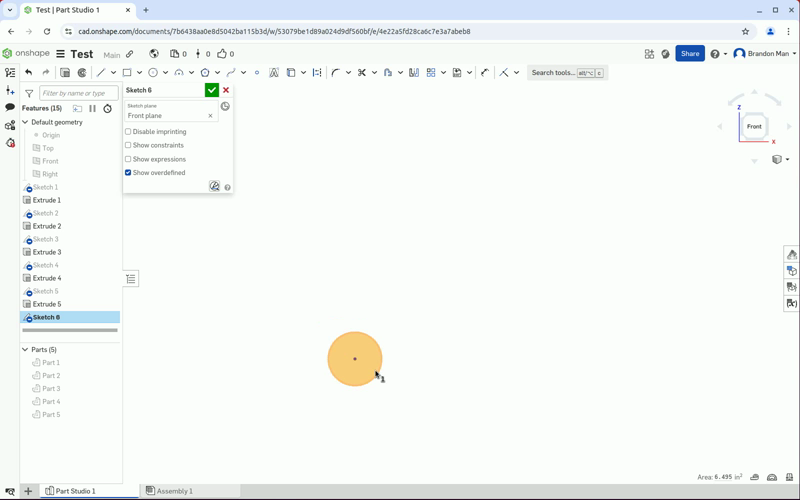
scroll(-6)
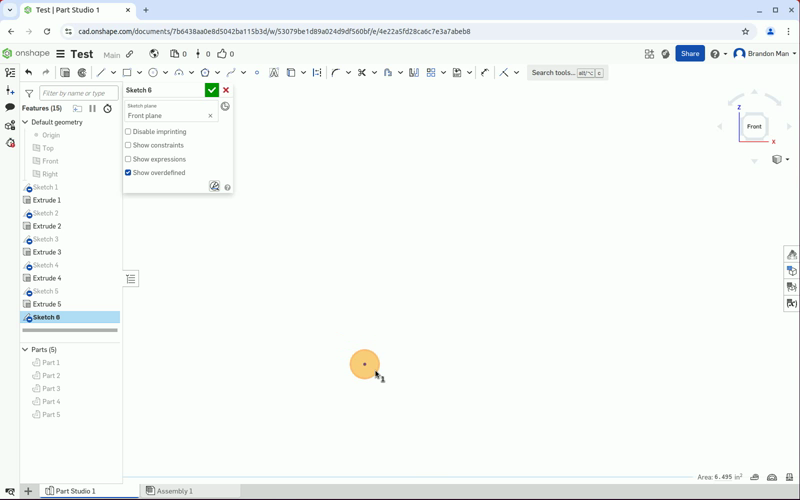
scroll(-6)
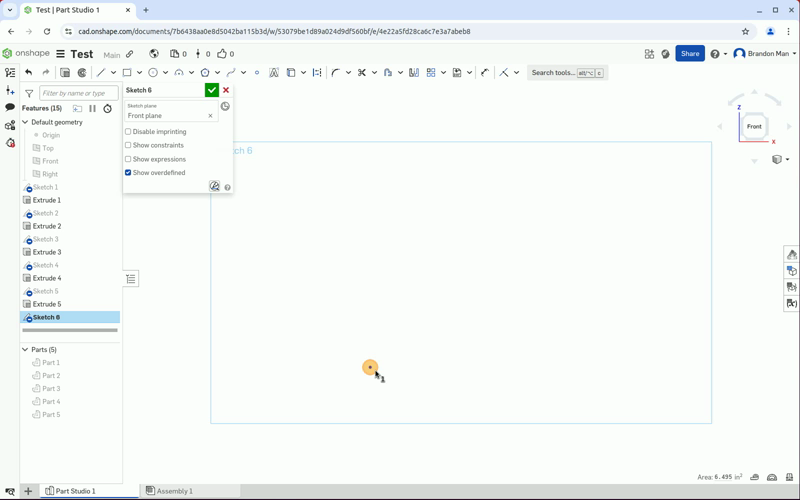
mouse_move(73, 352)
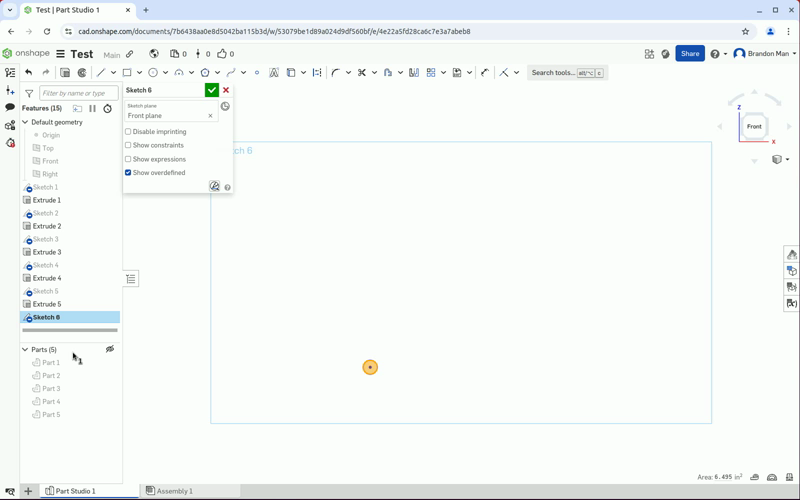
key(shift+y)
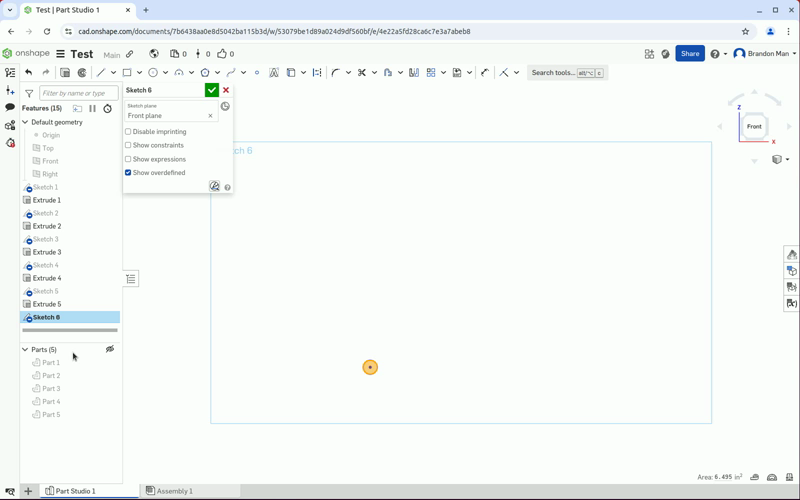
key(shift+e)
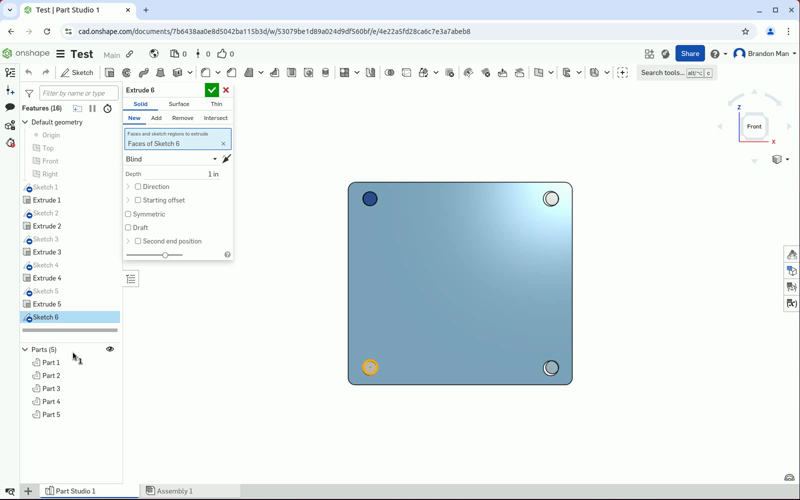
mouse_move(143, 106)
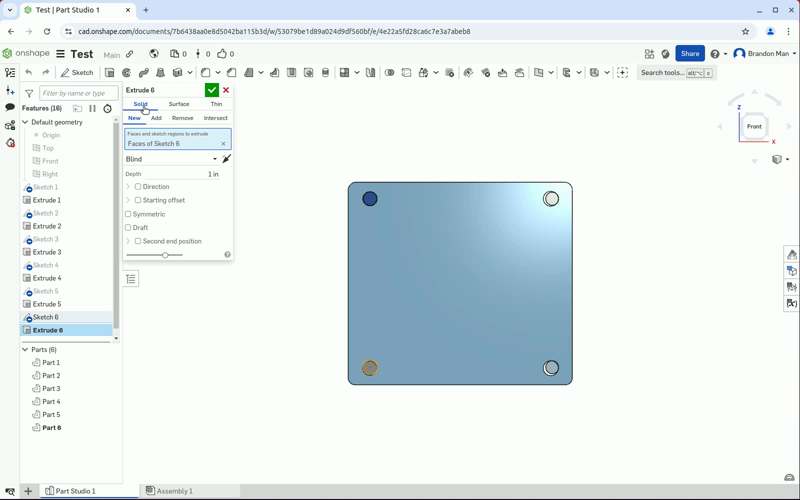
click(143, 106)
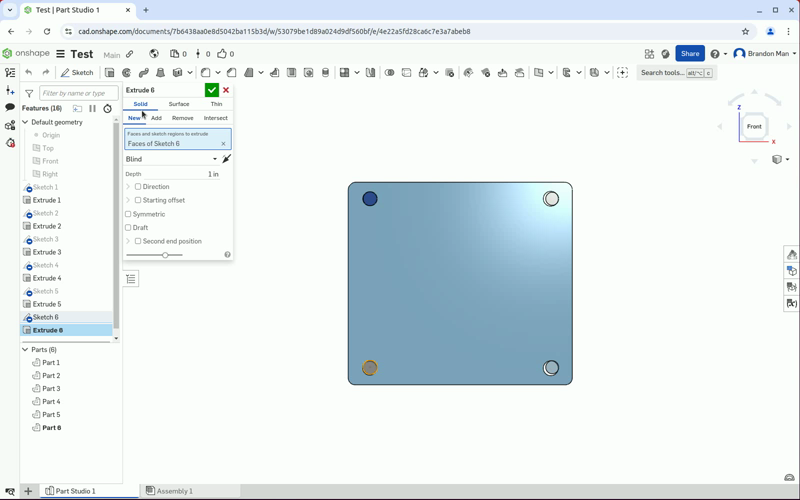
mouse_move(137, 120)
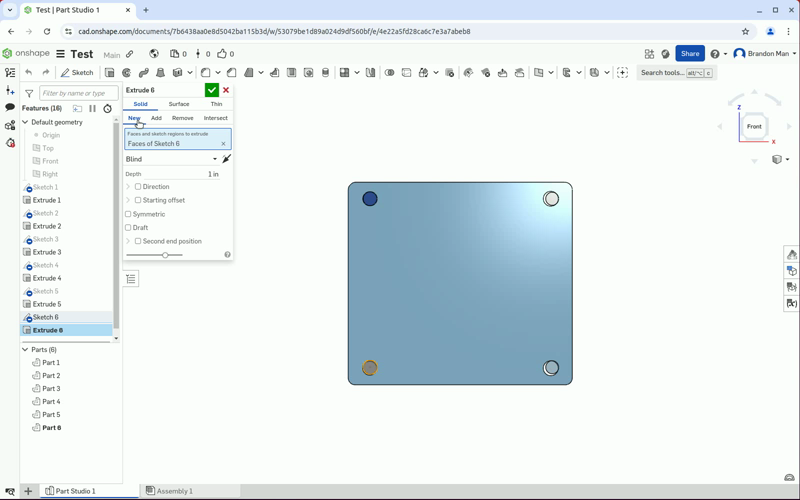
click(137, 120)
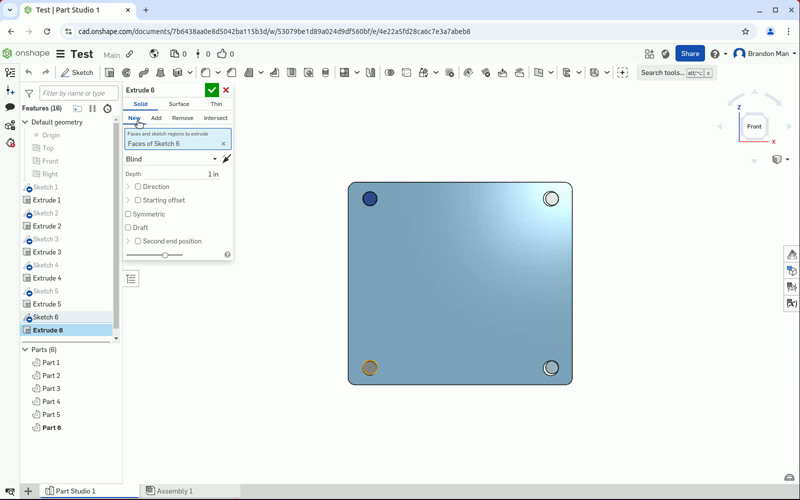
key(tab, 4)
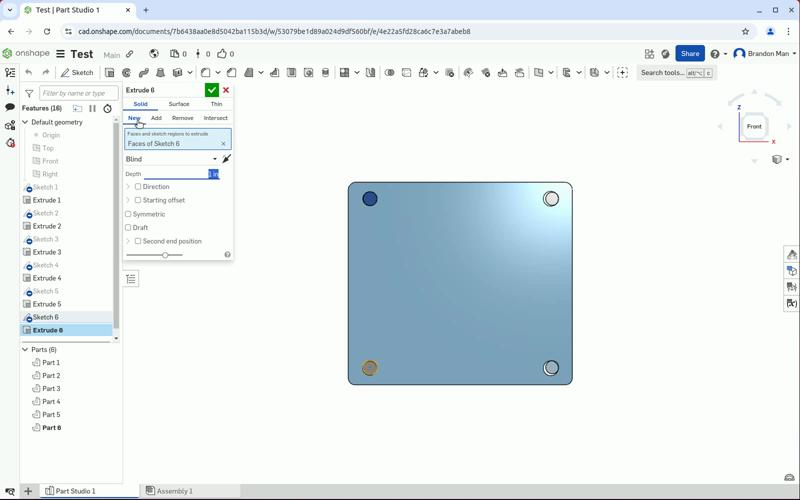
text(5.055)
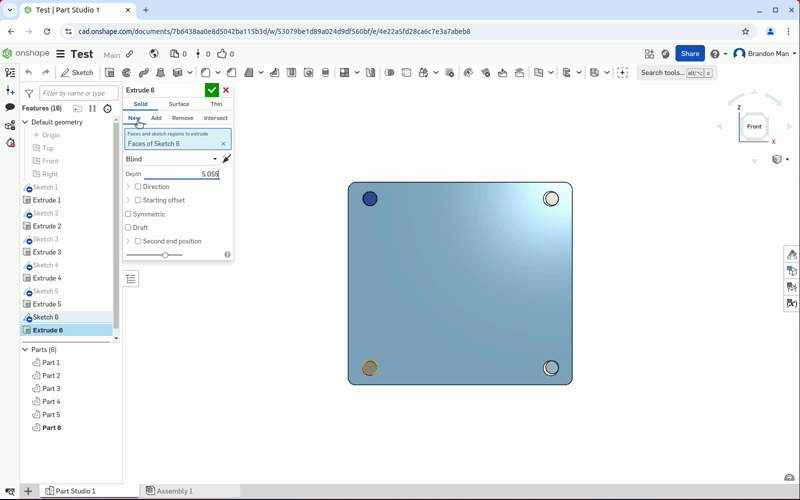
key(enter)
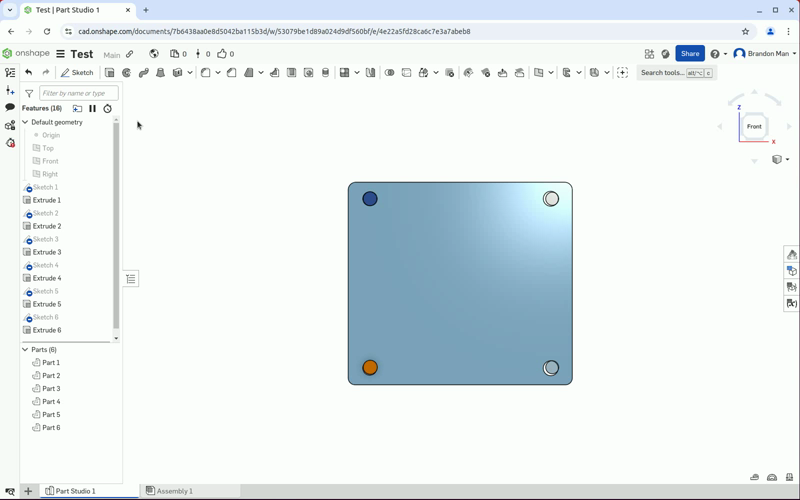
key(shift+h)
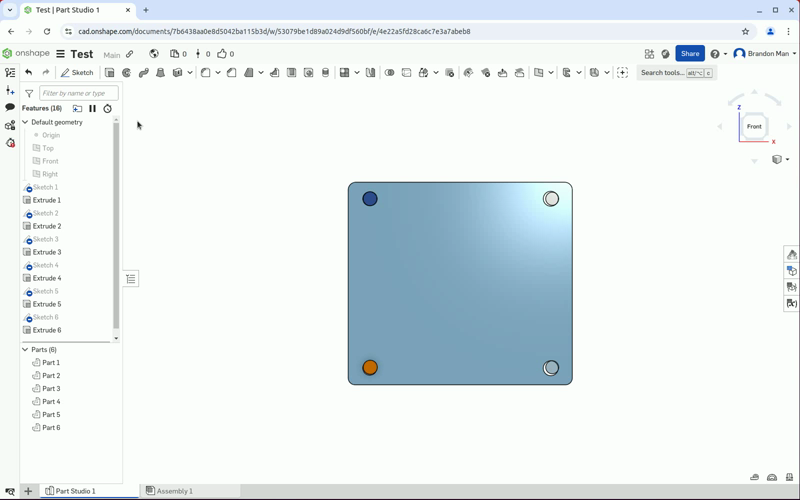
key(shift+h)
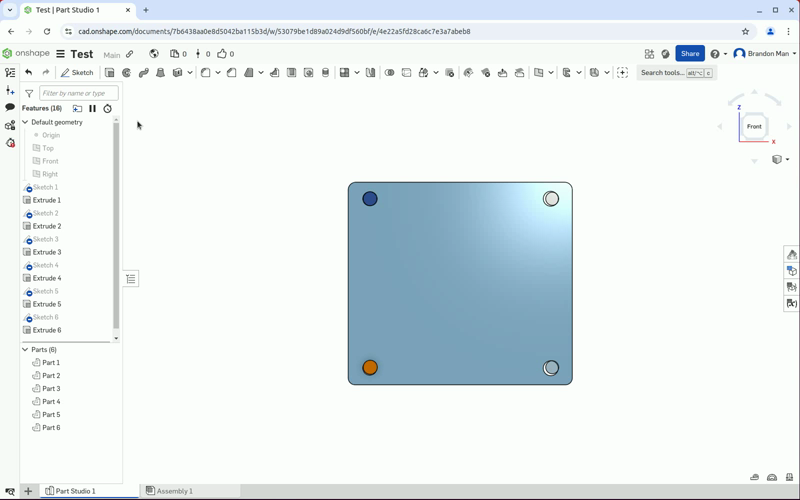
mouse_move(69, 189)
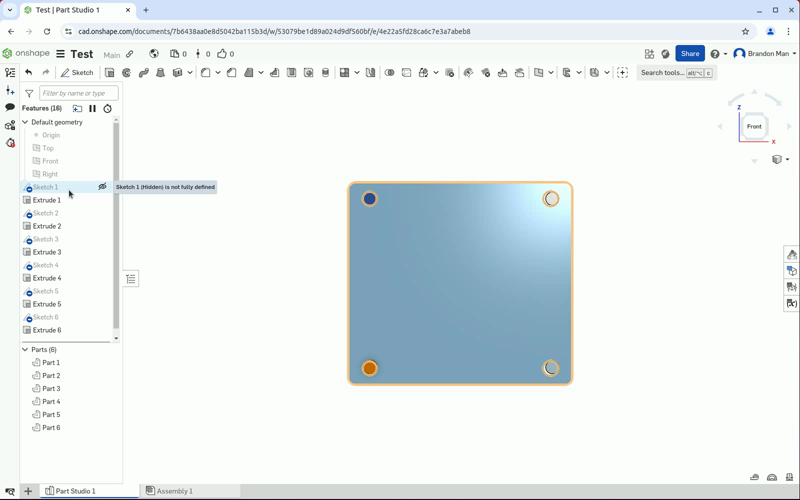
click(69, 189)
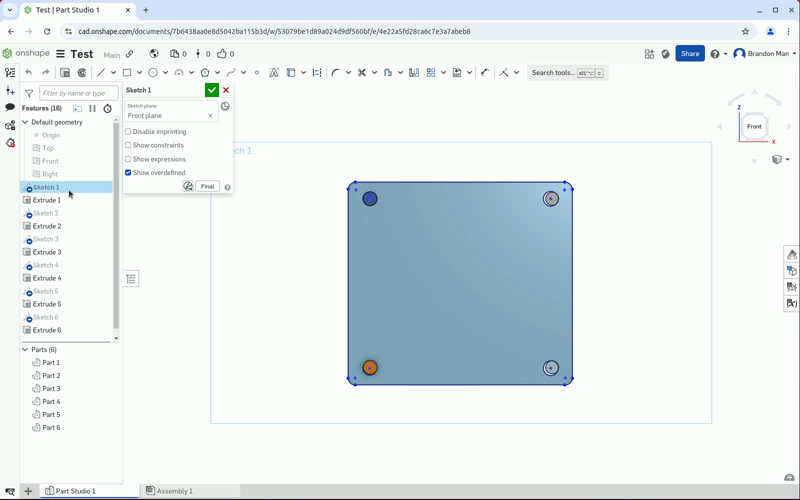
mouse_move(229, 92)
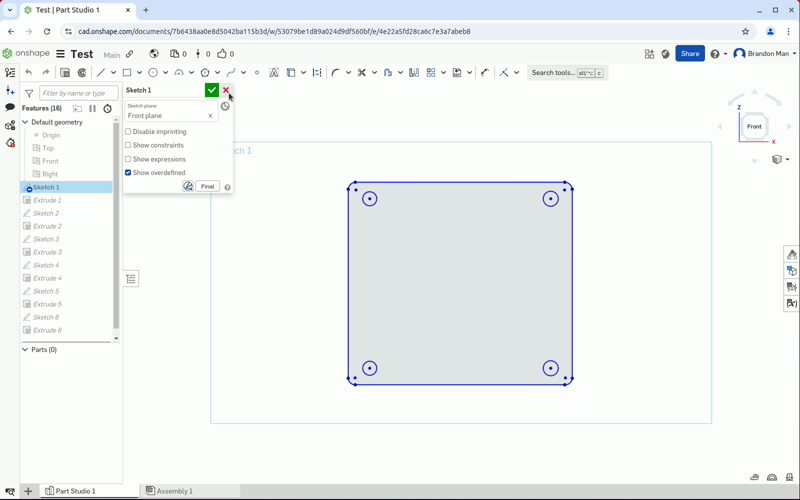
click(229, 92)
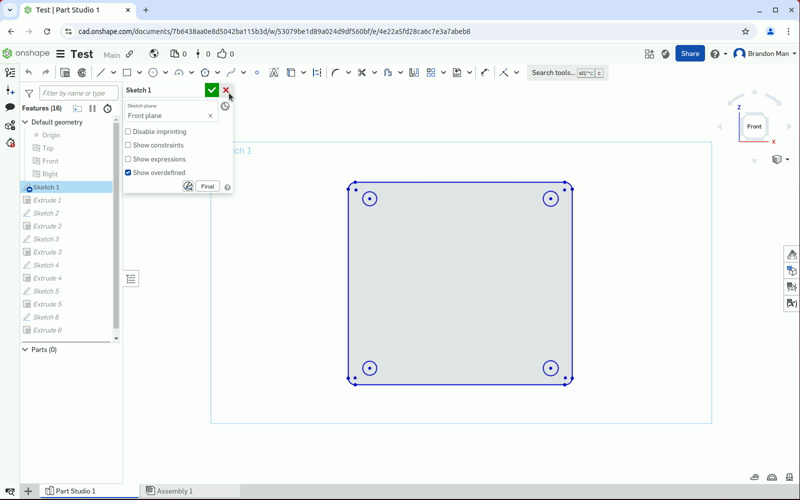
key(shift+s)
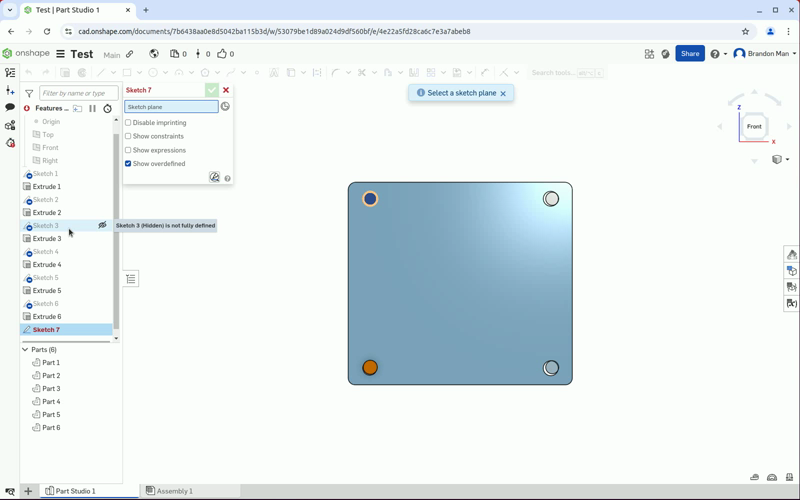
scroll(3)
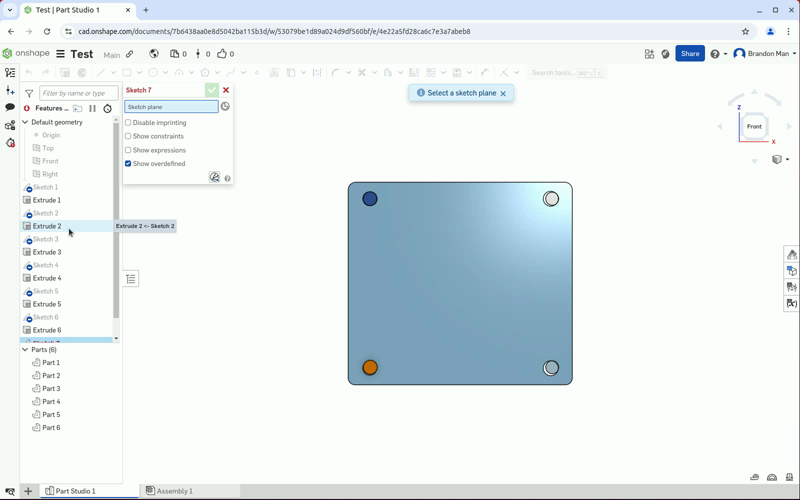
mouse_move(69, 163)
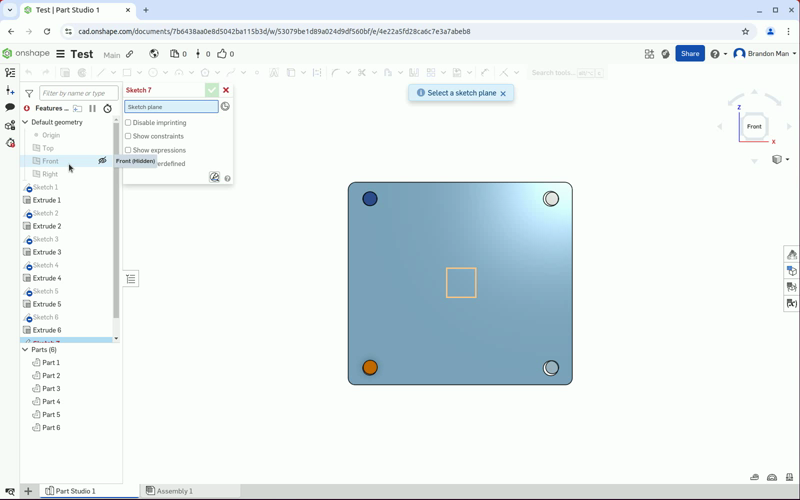
click(69, 163)
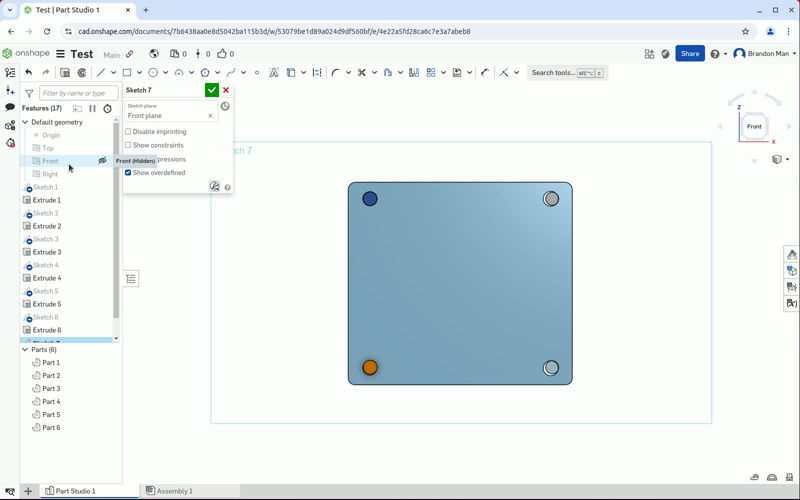
mouse_move(73, 352)
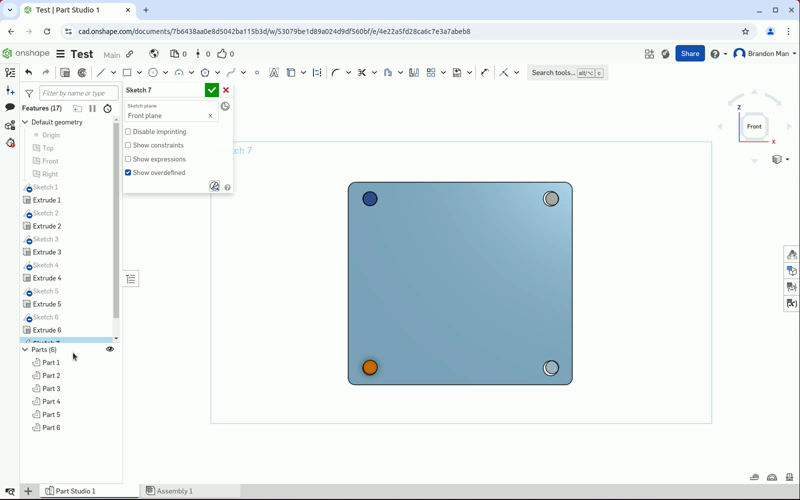
key(y)
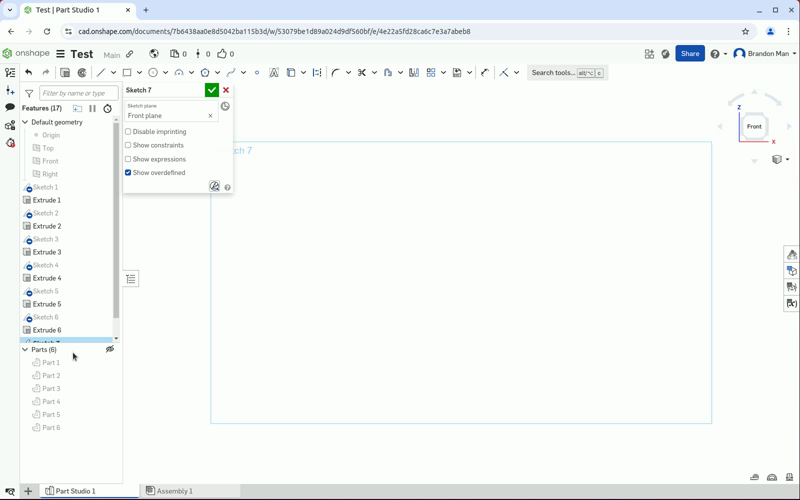
key(c)
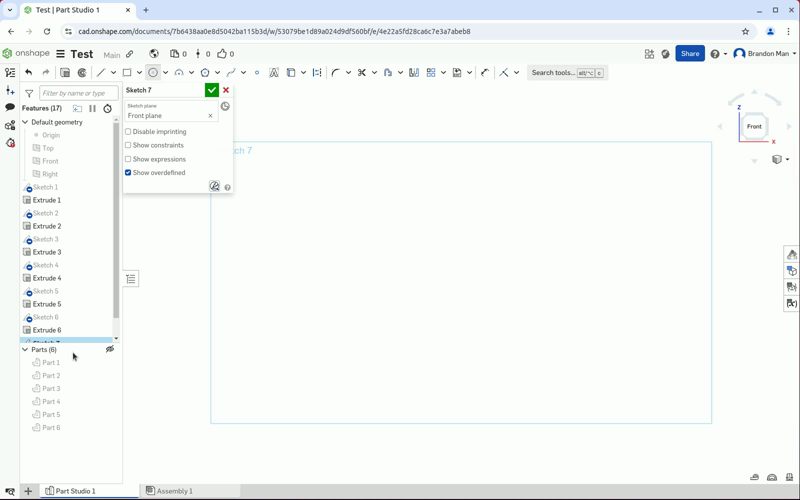
key_down(shift)
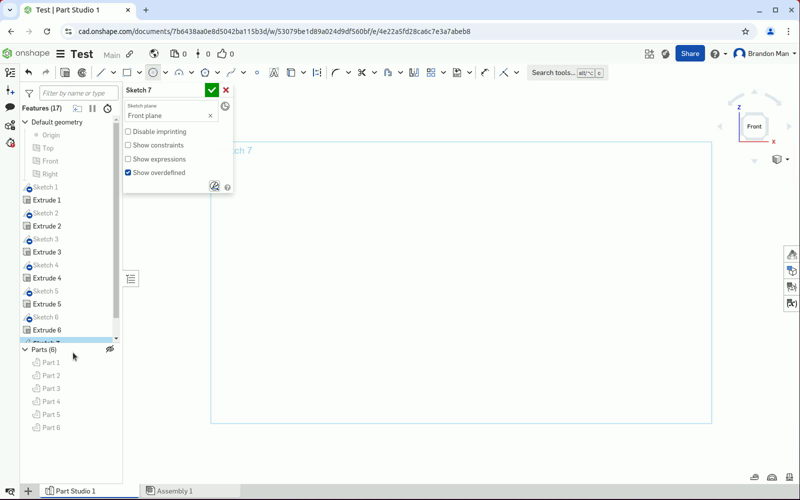
mouse_move(370, 198)
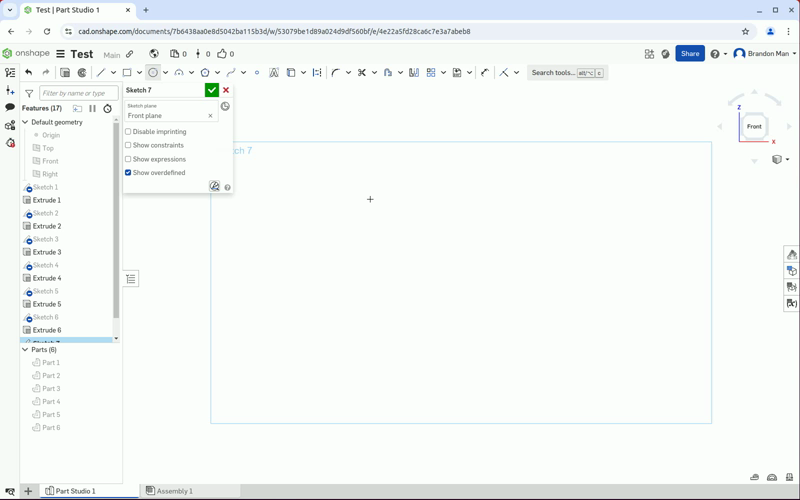
click(370, 198)
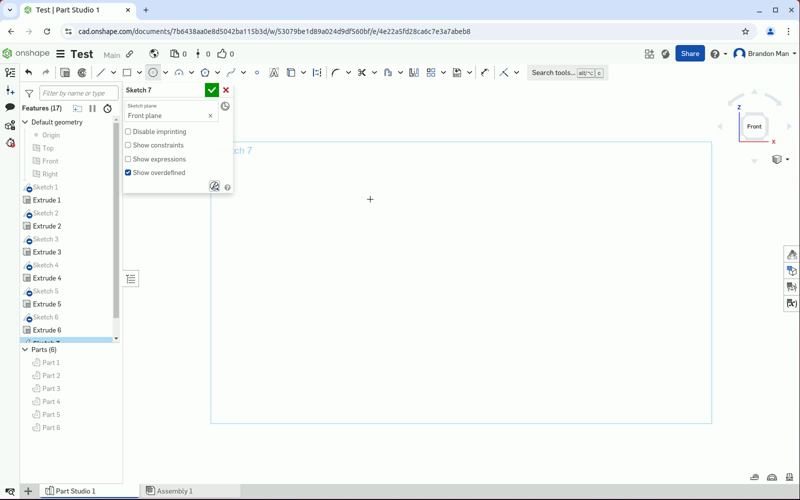
key_up(shift)
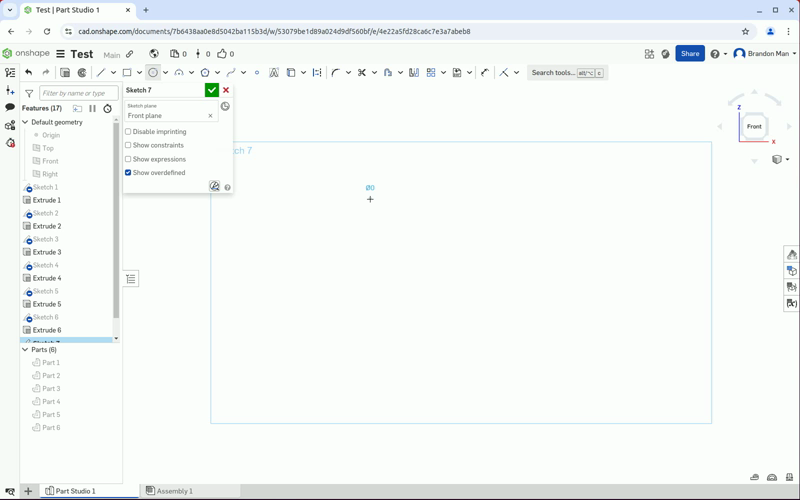
mouse_move(377, 198)
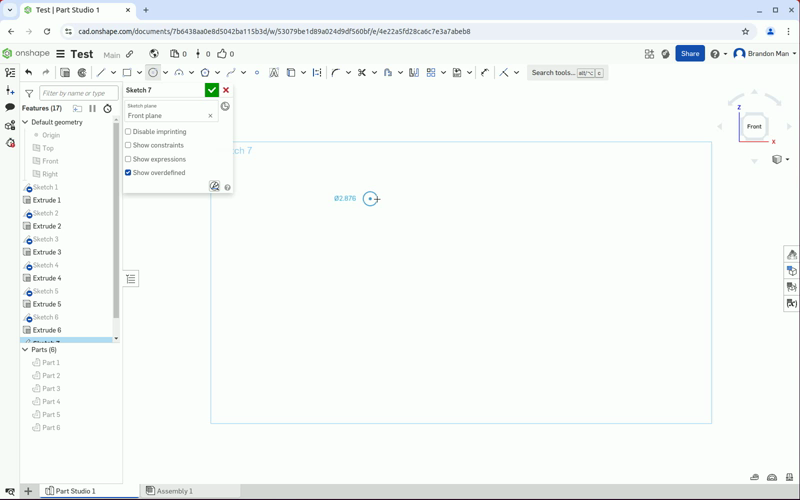
click(377, 198)
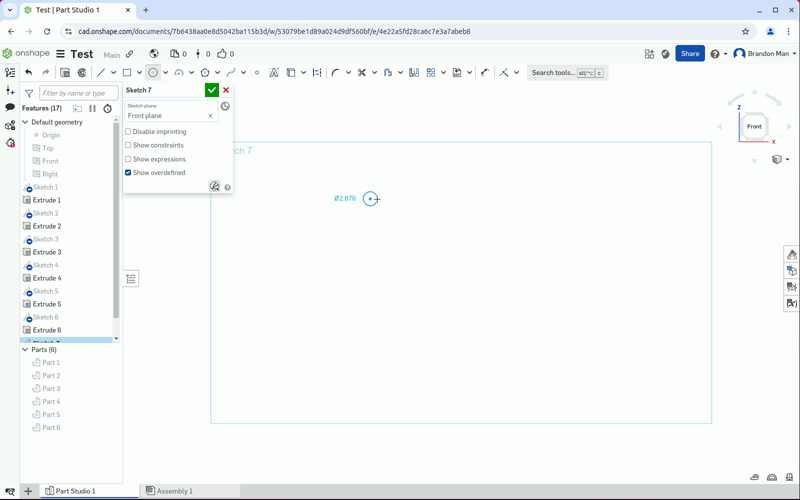
key(esc)
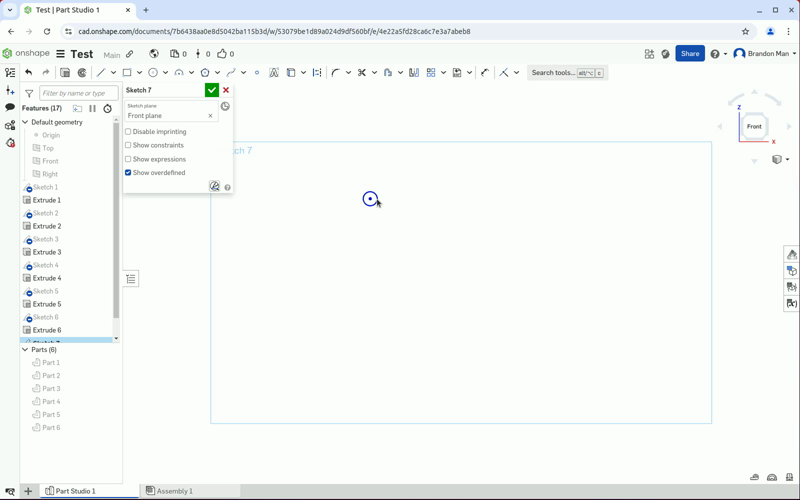
mouse_move(376, 200)
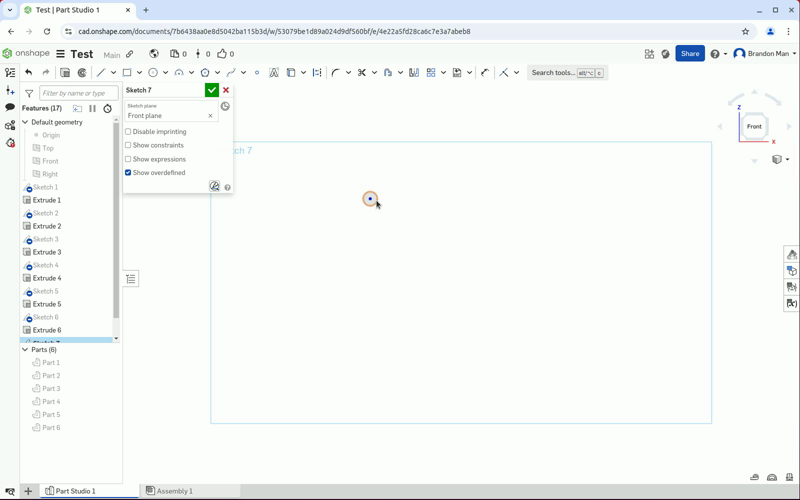
scroll(6)
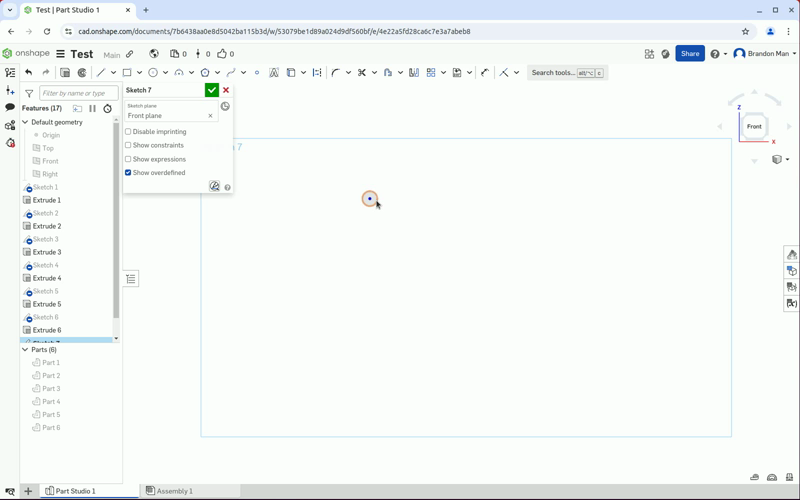
scroll(6)
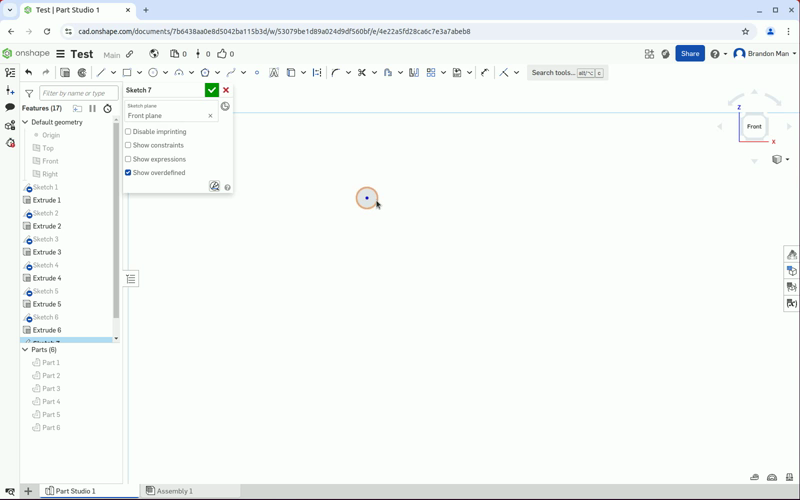
scroll(6)
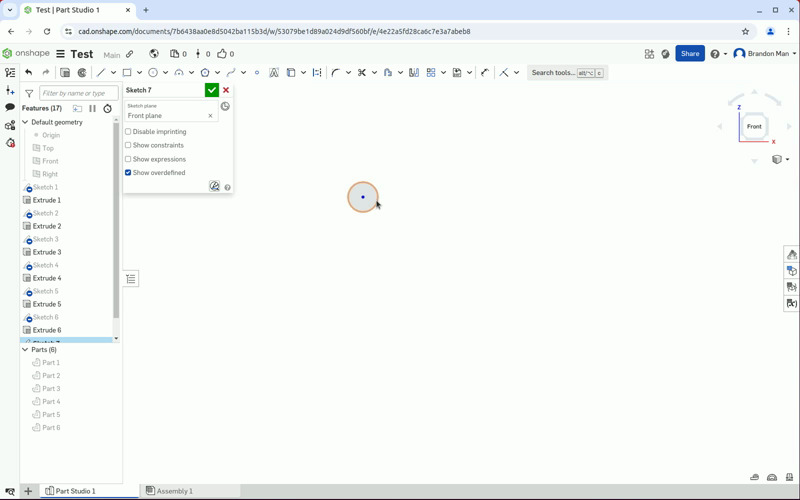
scroll(6)
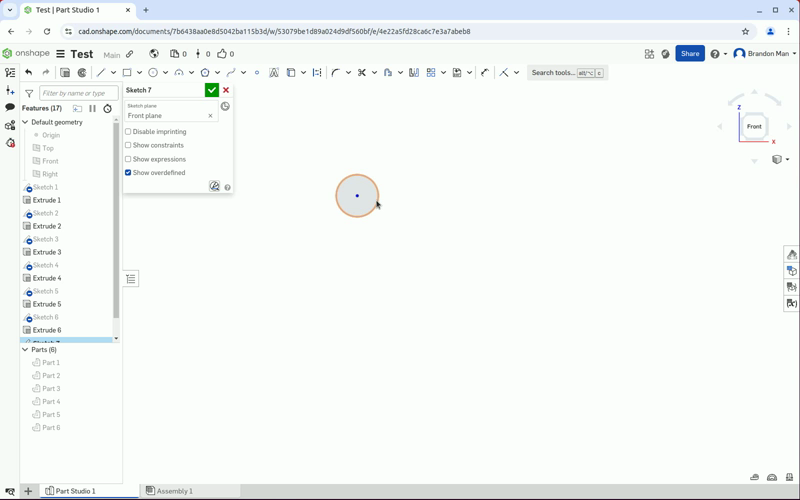
scroll(6)
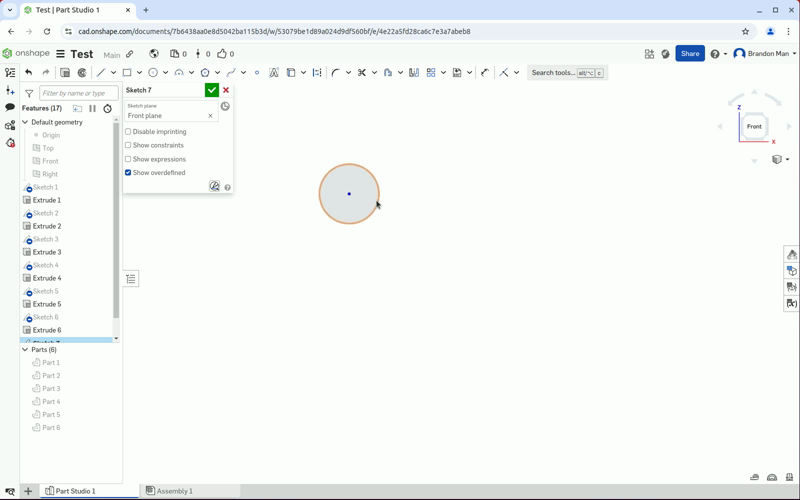
scroll(6)
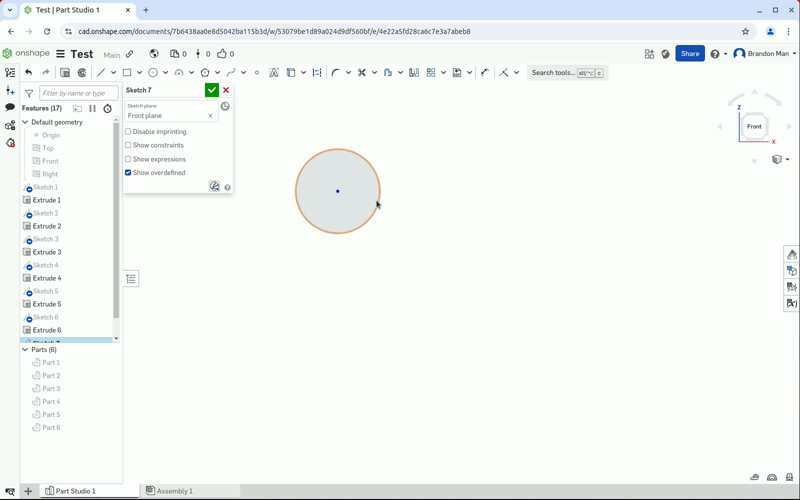
scroll(6)
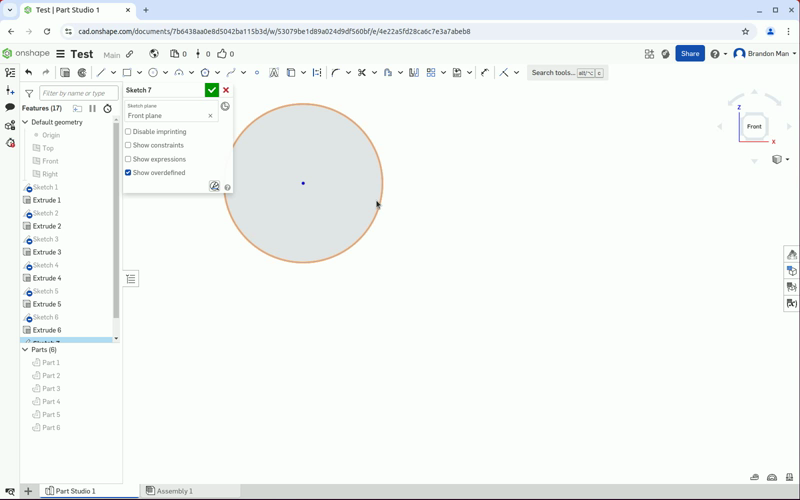
click(376, 200)
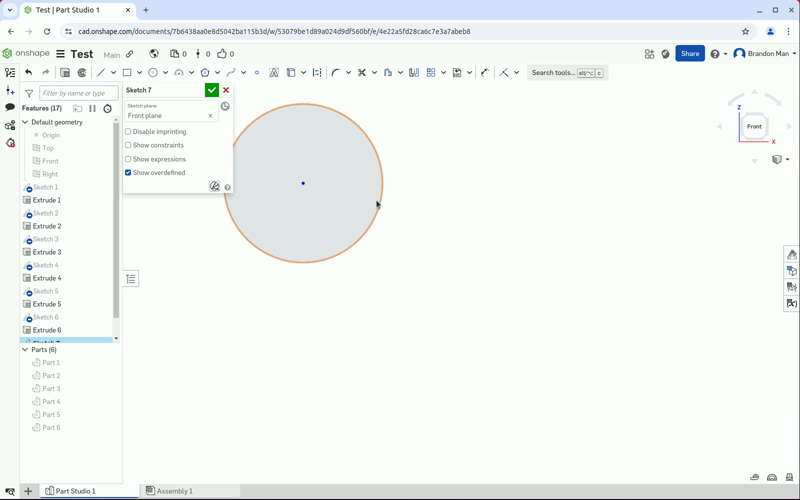
scroll(-6)
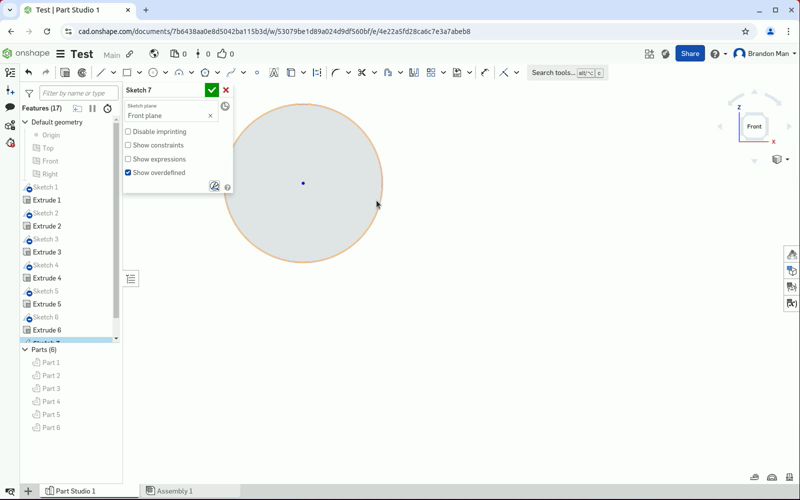
scroll(-6)
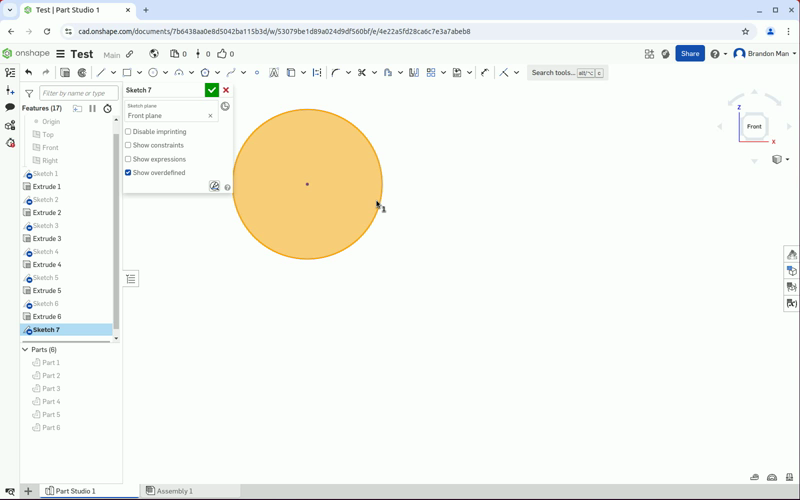
scroll(-6)
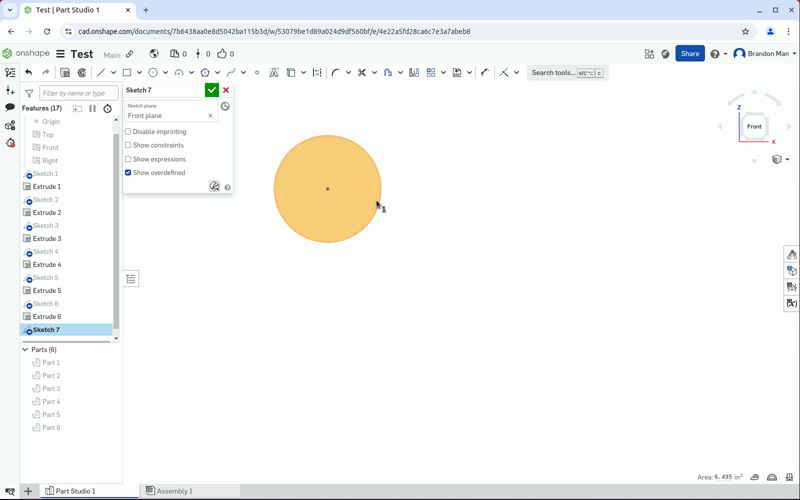
scroll(-6)
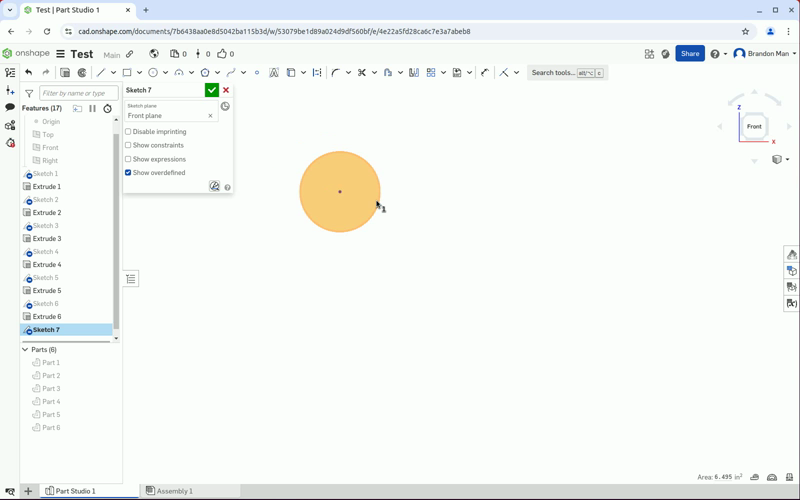
scroll(-6)
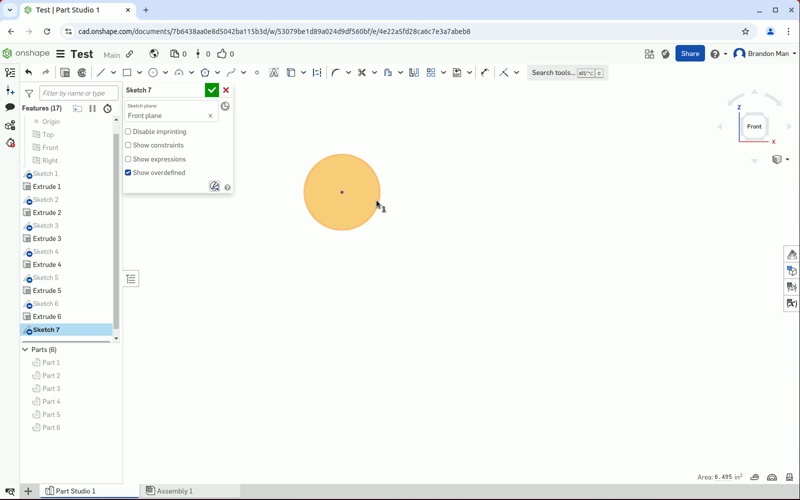
scroll(-6)
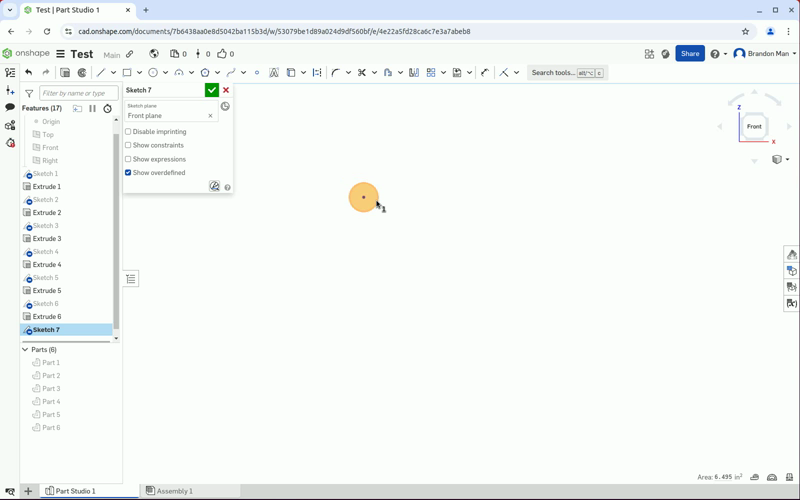
scroll(-6)
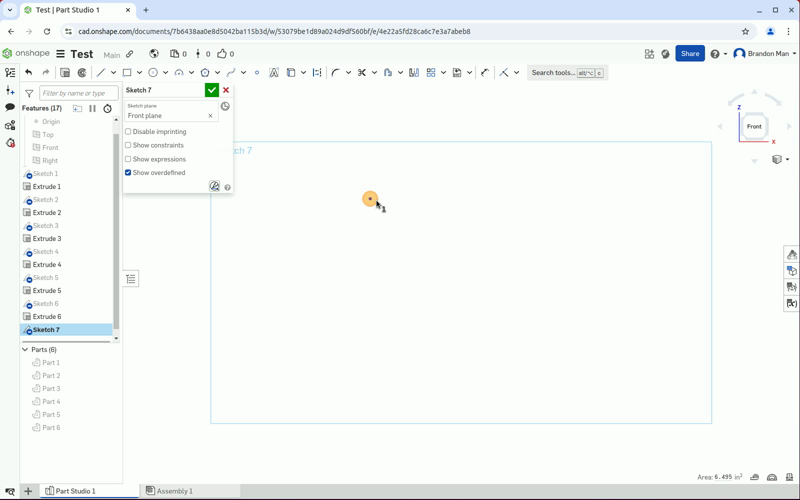
mouse_move(73, 352)
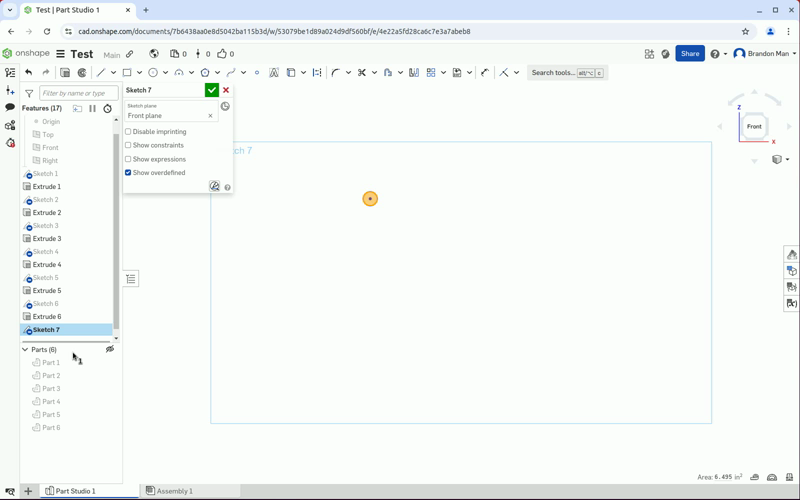
key(shift+y)
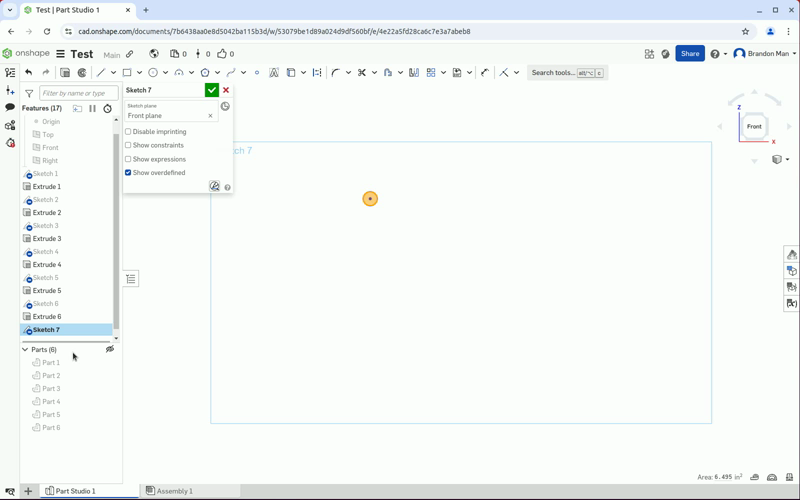
key(shift+e)
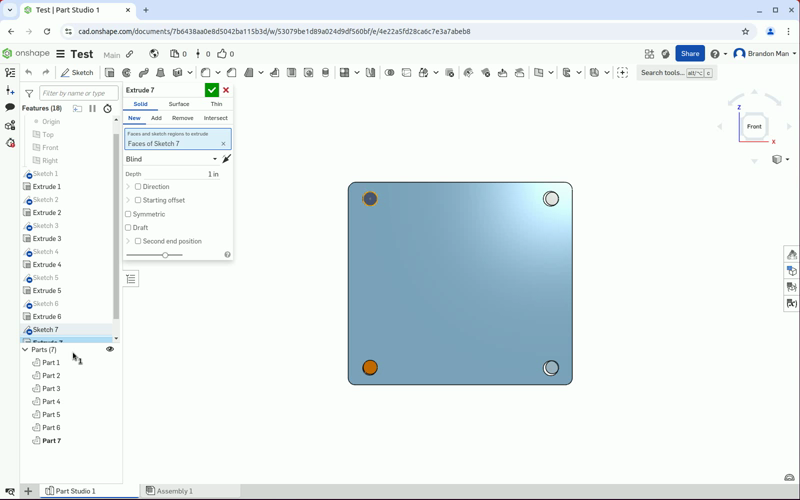
mouse_move(143, 106)
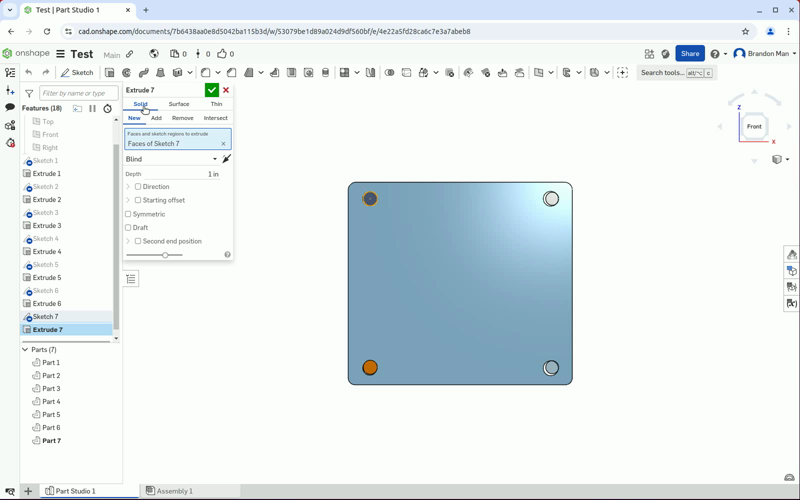
click(143, 106)
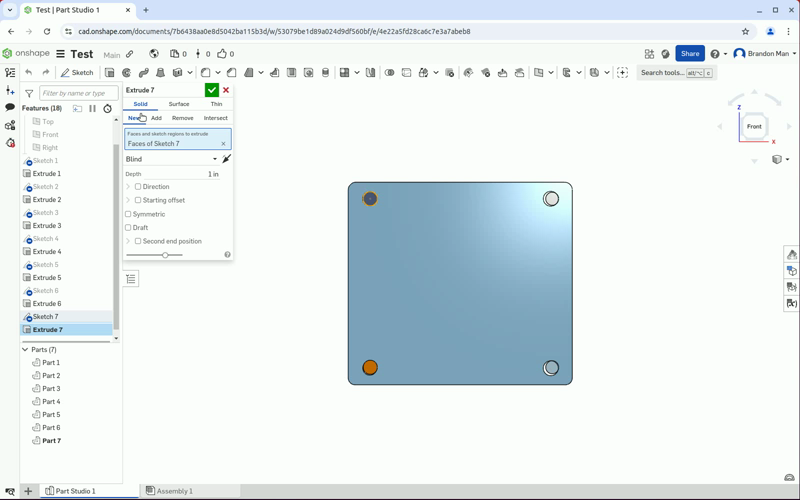
mouse_move(137, 120)
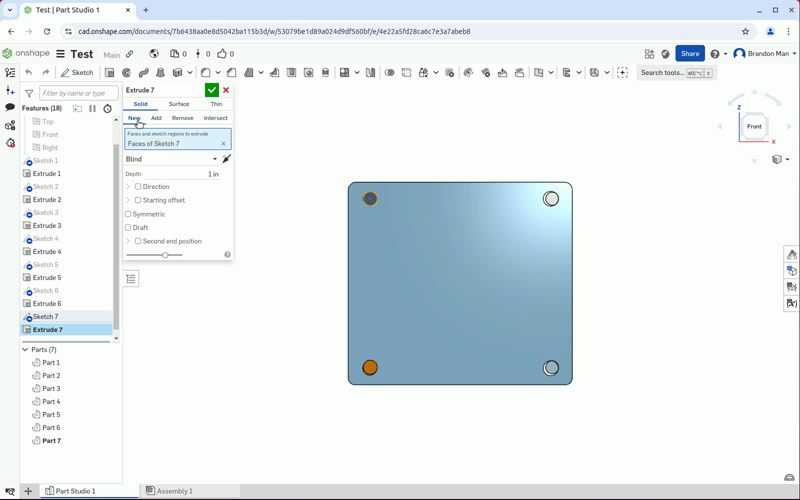
click(137, 120)
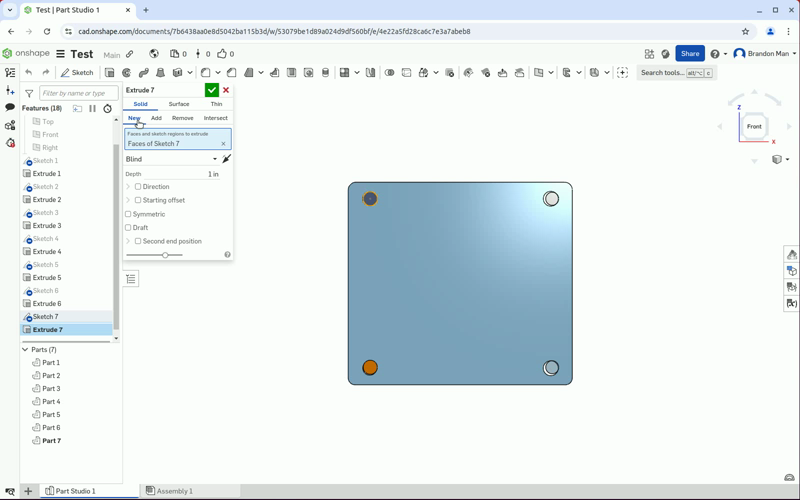
key(tab, 4)
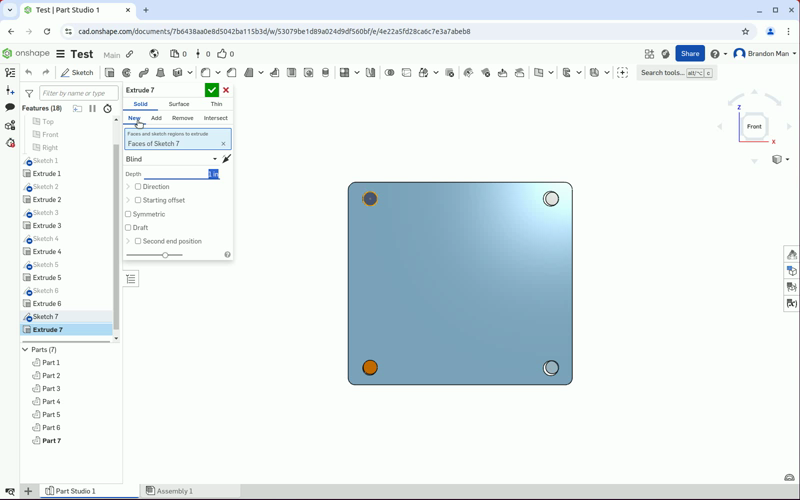
text(5.055)
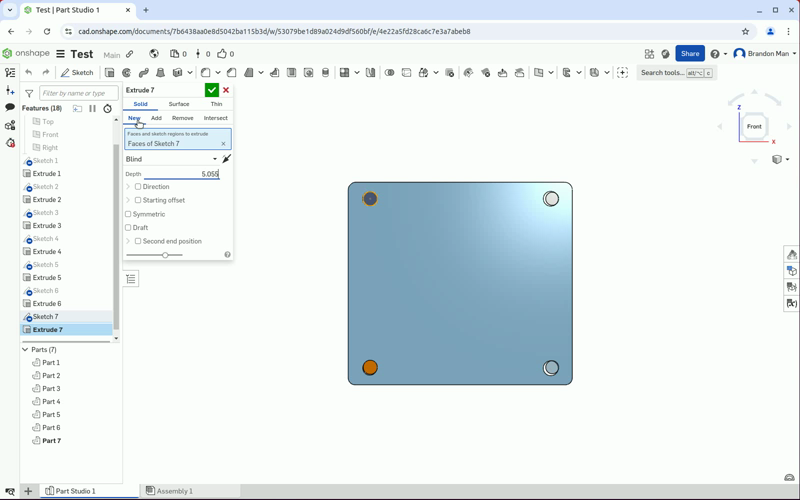
key(enter)
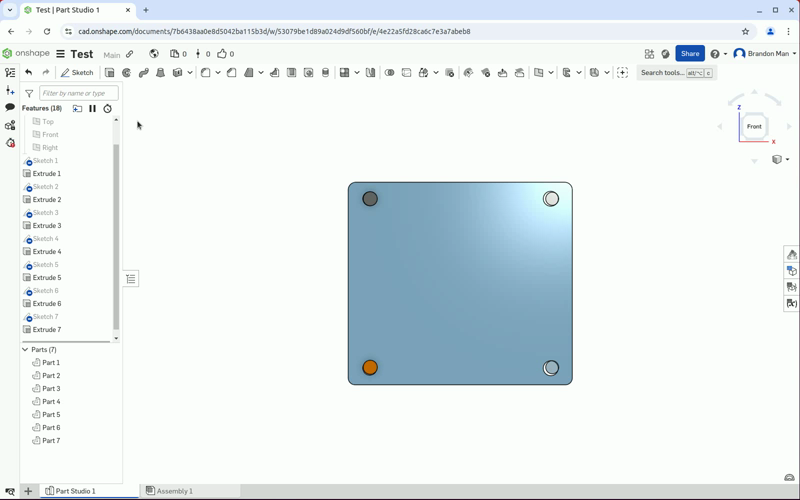
key(shift+h)
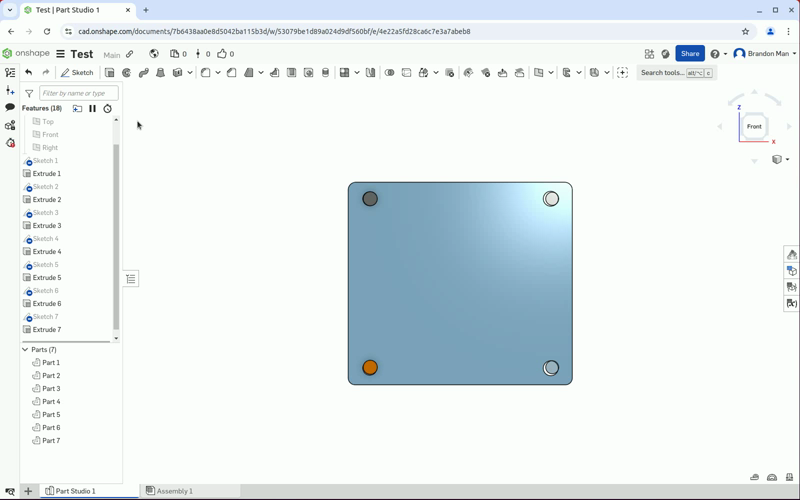
key(shift+h)
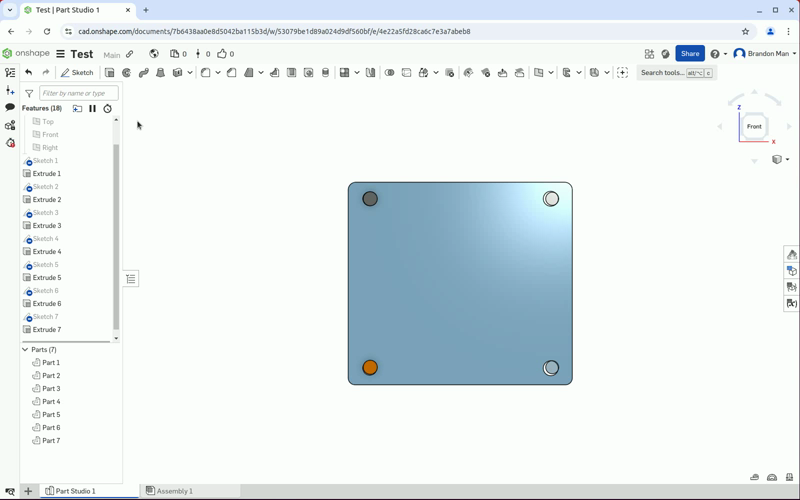
mouse_move(69, 163)
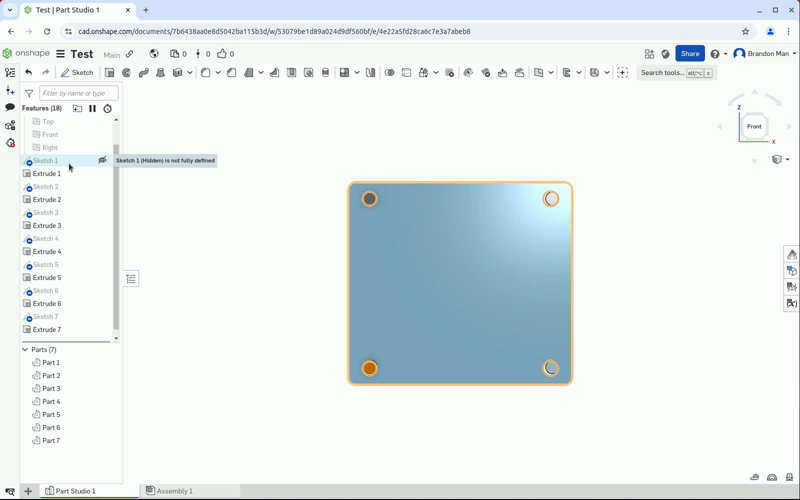
click(69, 163)
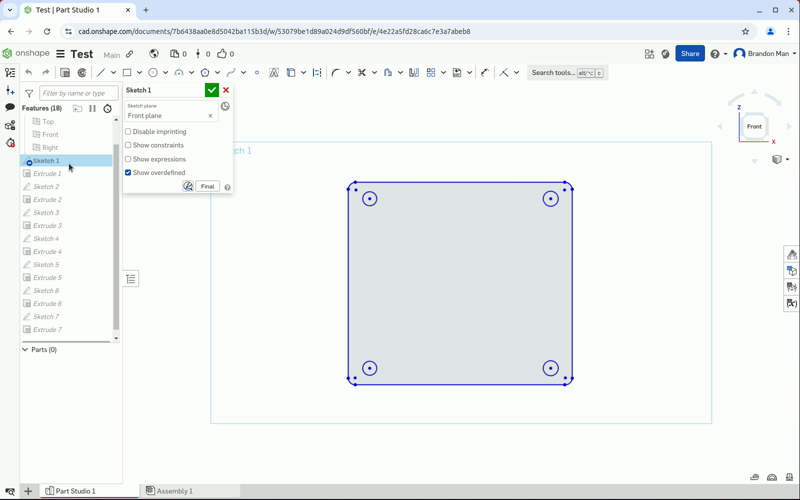
mouse_move(229, 92)
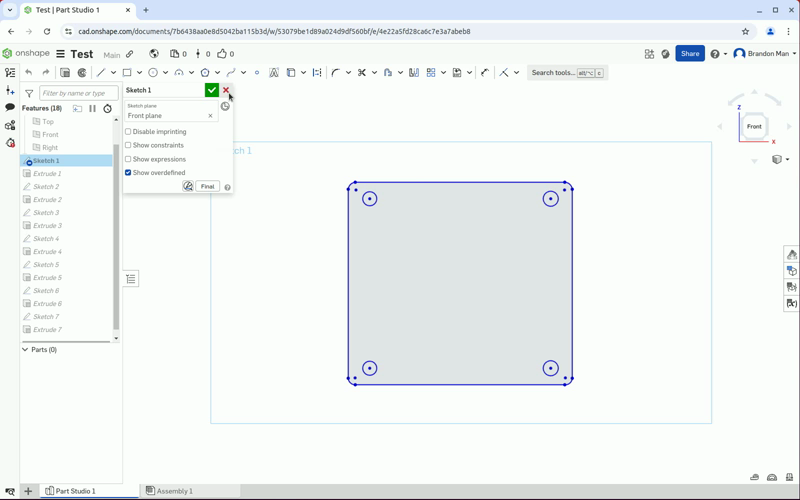
click(229, 92)
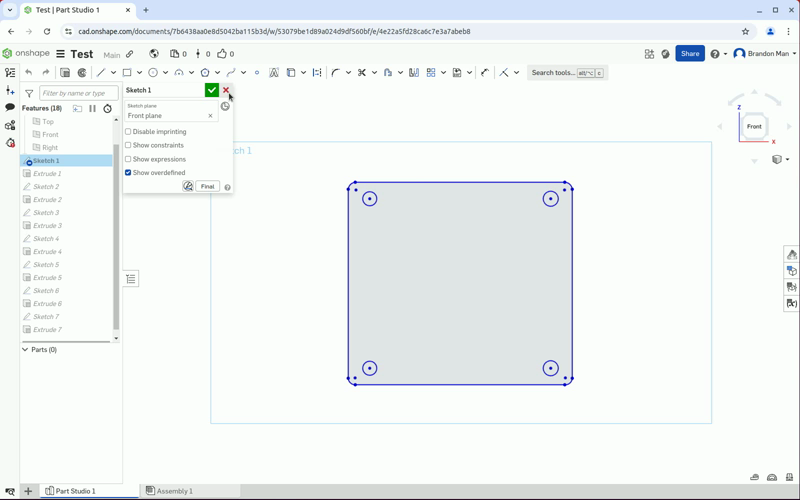
key(shift+s)
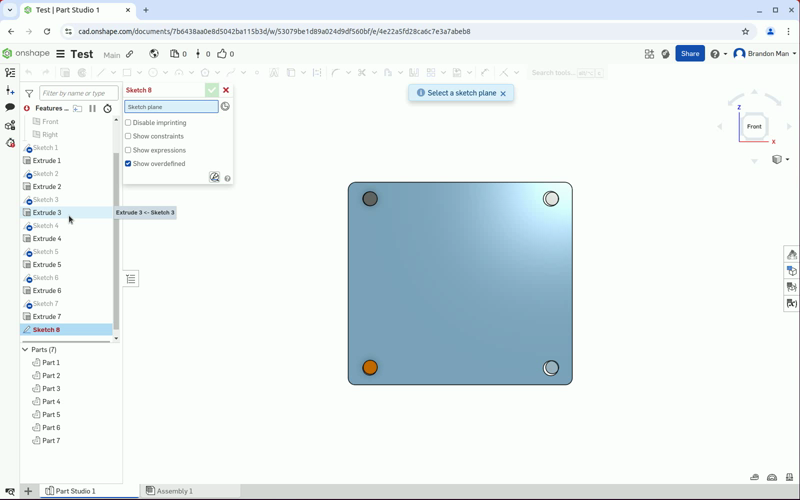
scroll(3)
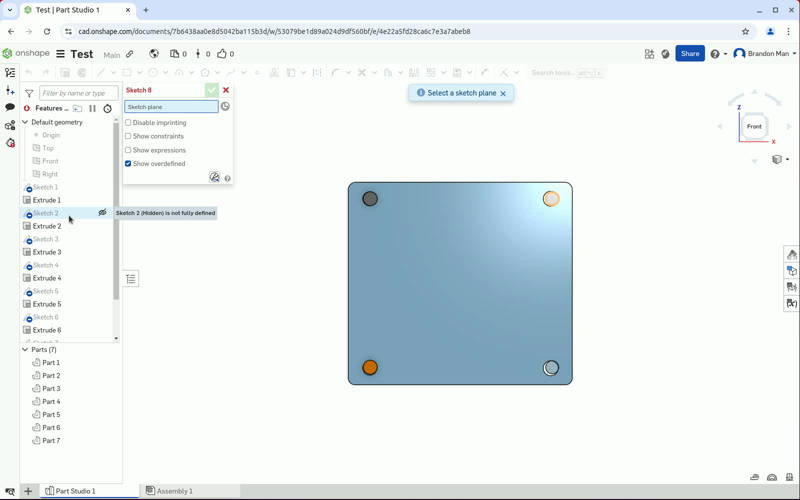
mouse_move(69, 163)
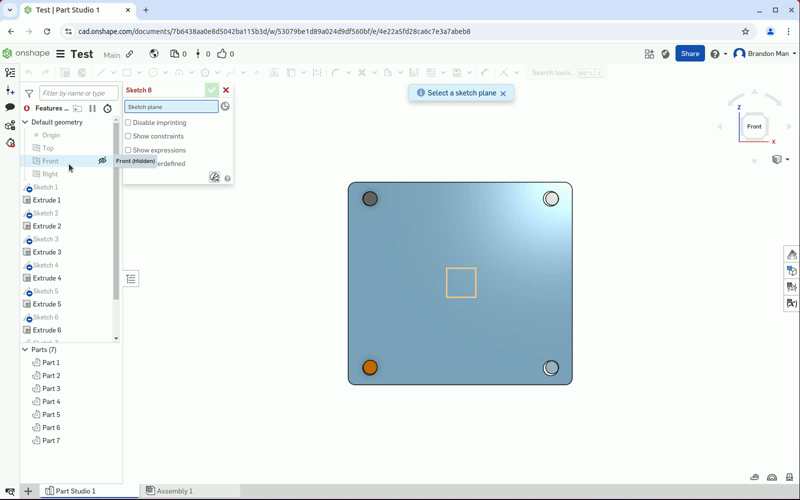
click(69, 163)
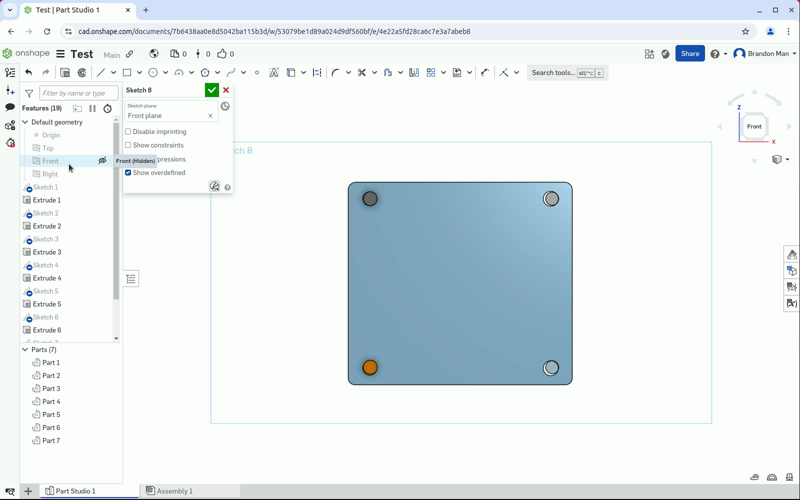
mouse_move(73, 352)
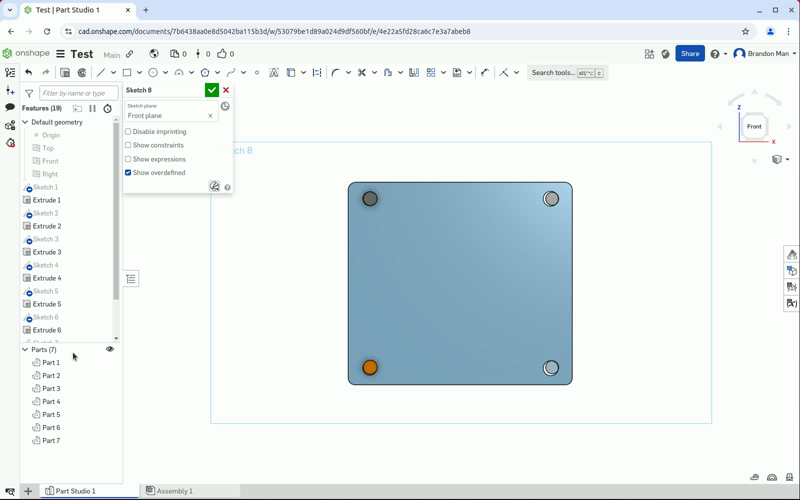
key(y)
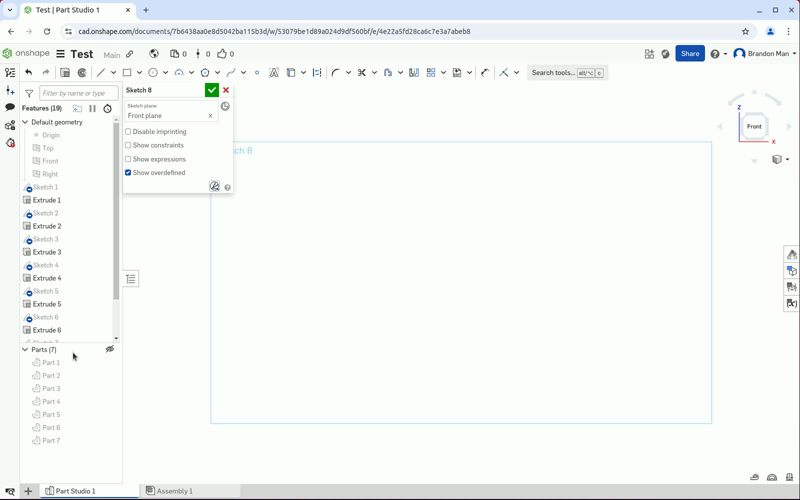
key(c)
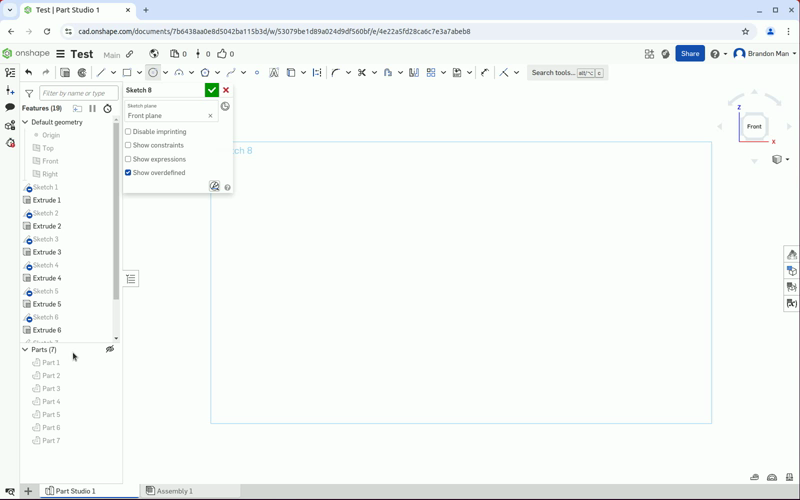
key_down(shift)
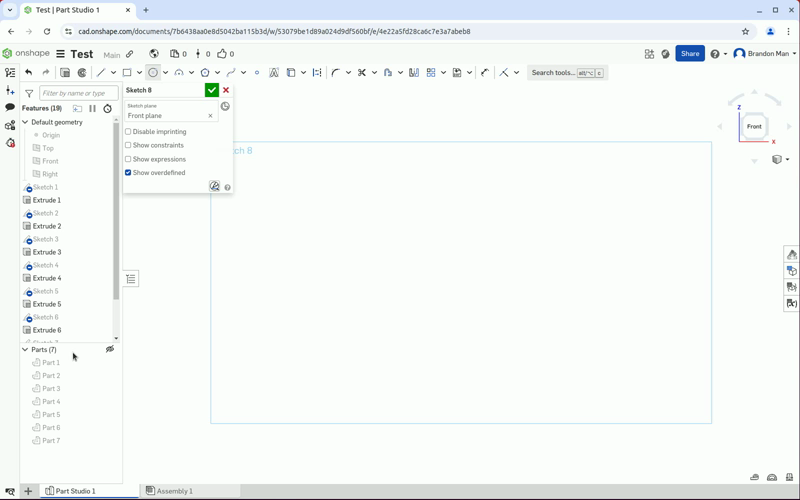
mouse_move(552, 198)
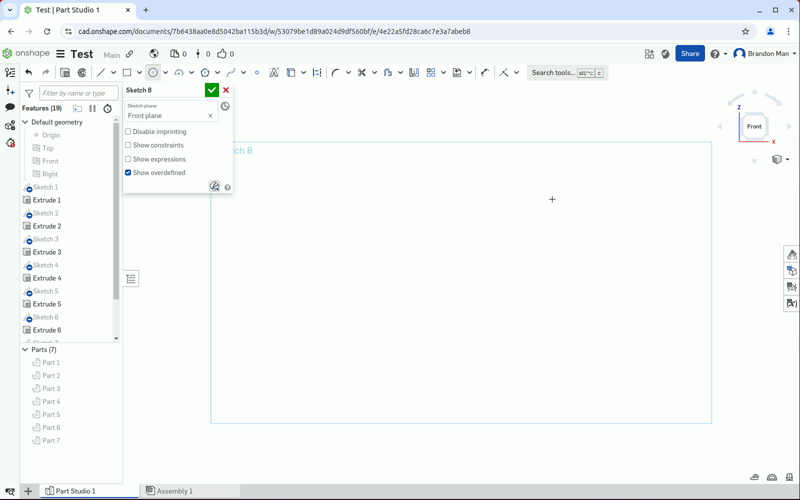
click(552, 198)
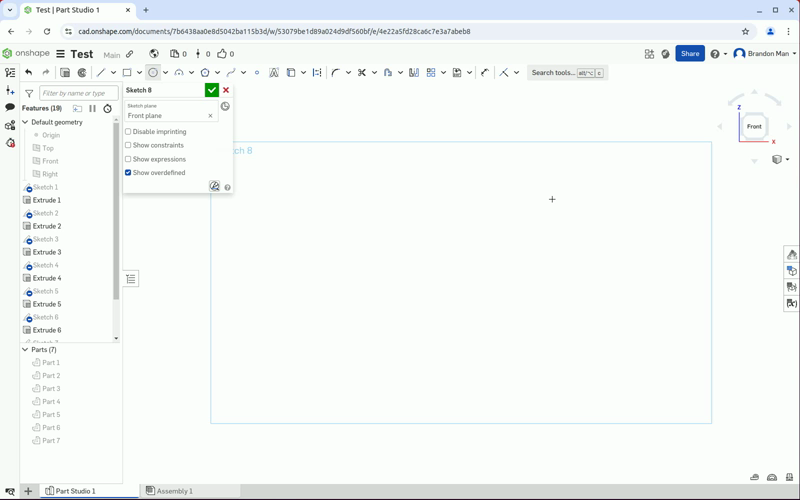
key_up(shift)
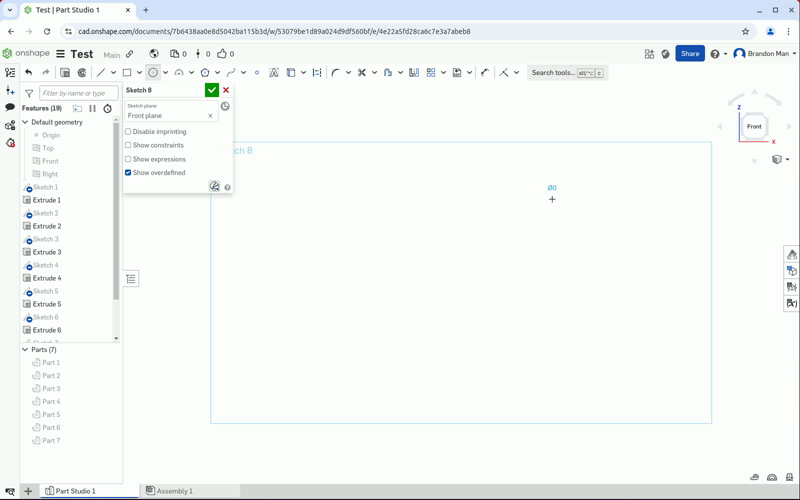
mouse_move(558, 198)
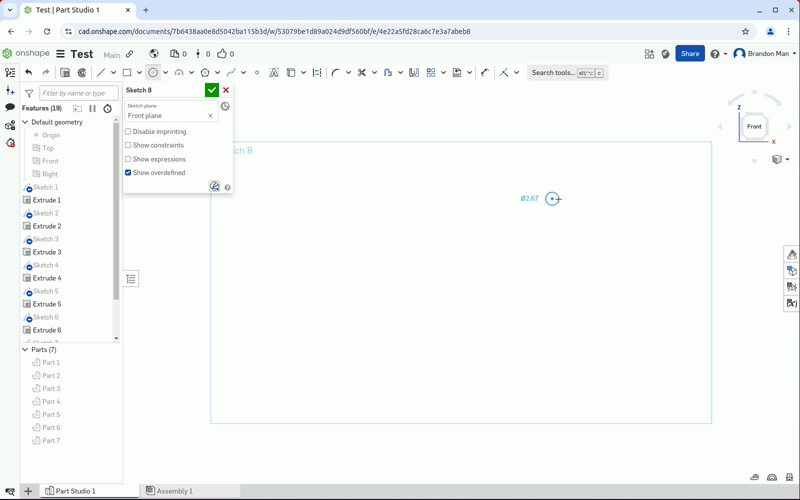
click(558, 198)
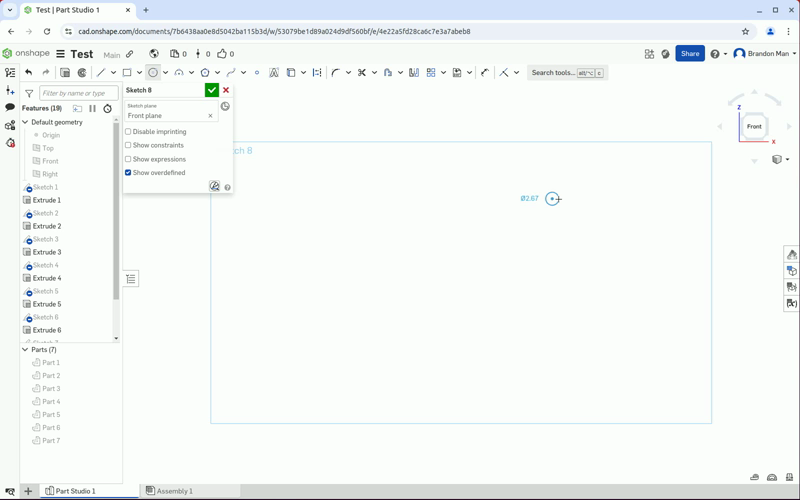
key(esc)
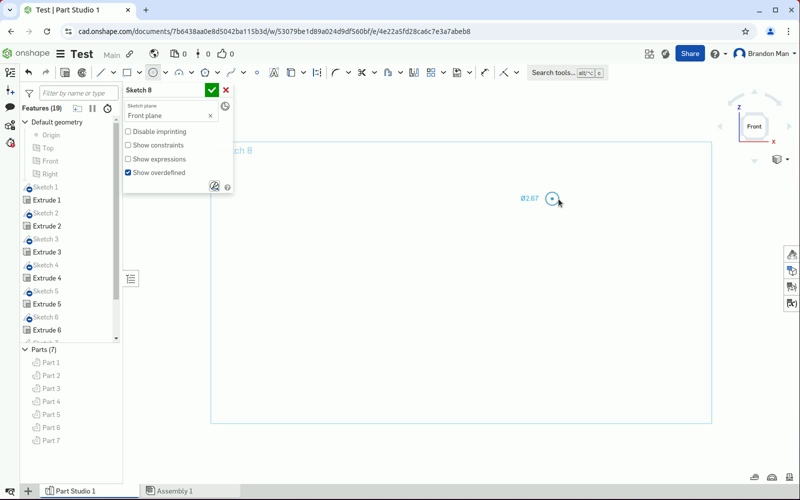
mouse_move(553, 192)
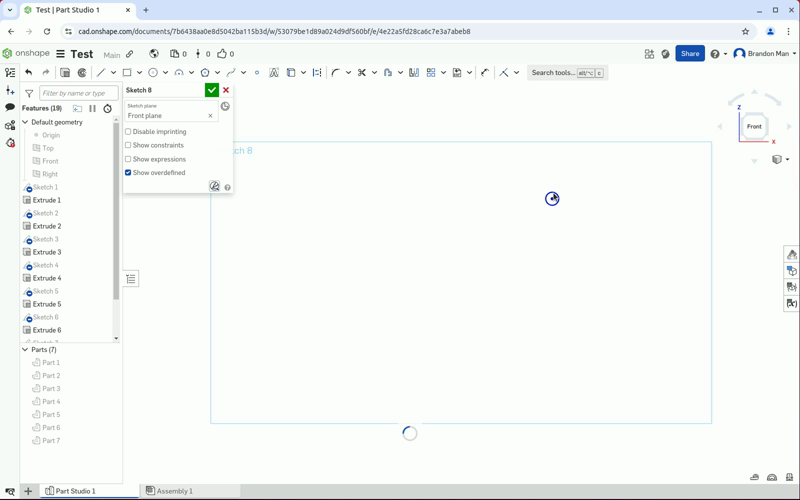
scroll(6)
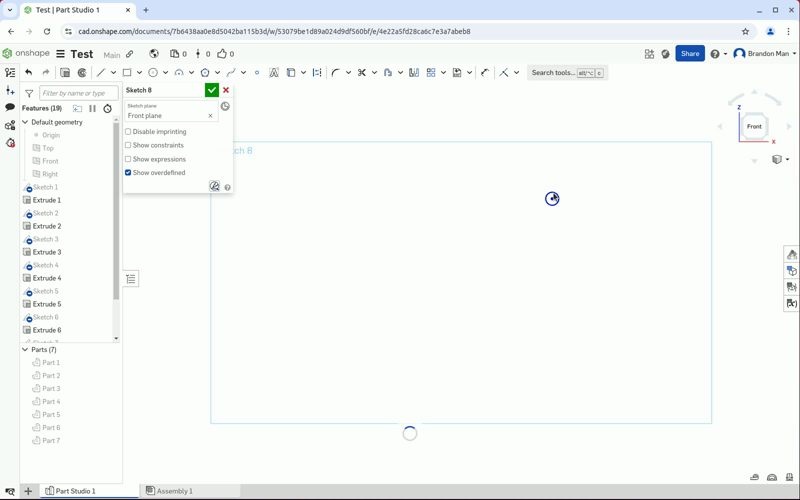
scroll(6)
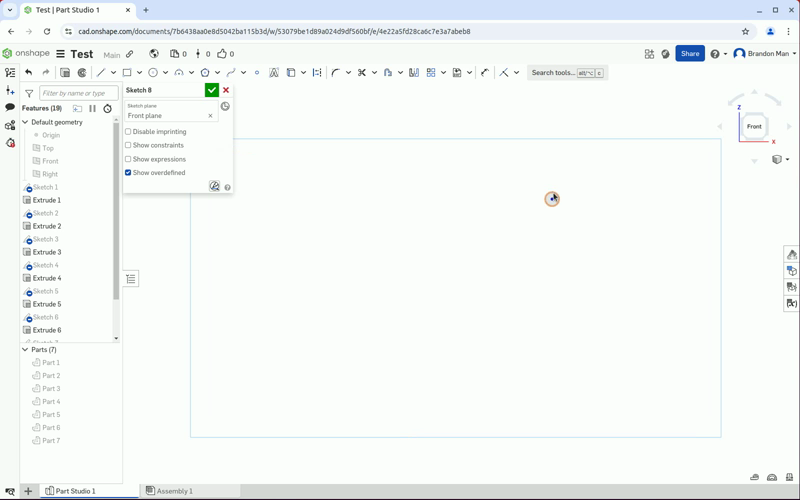
scroll(6)
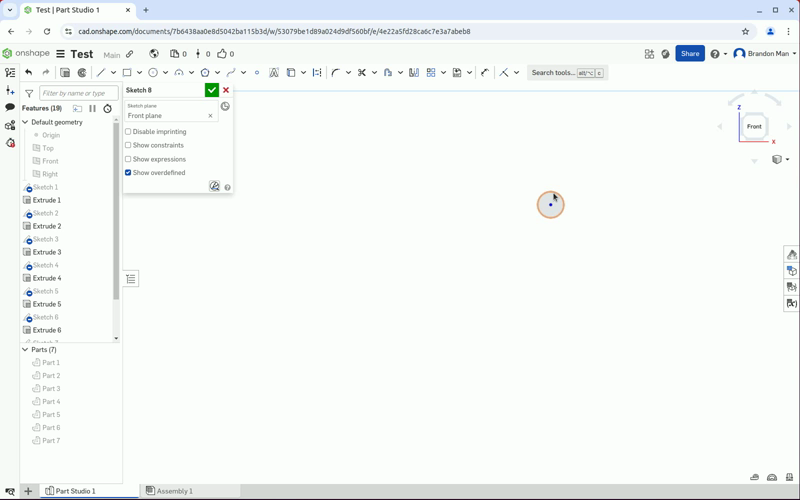
scroll(6)
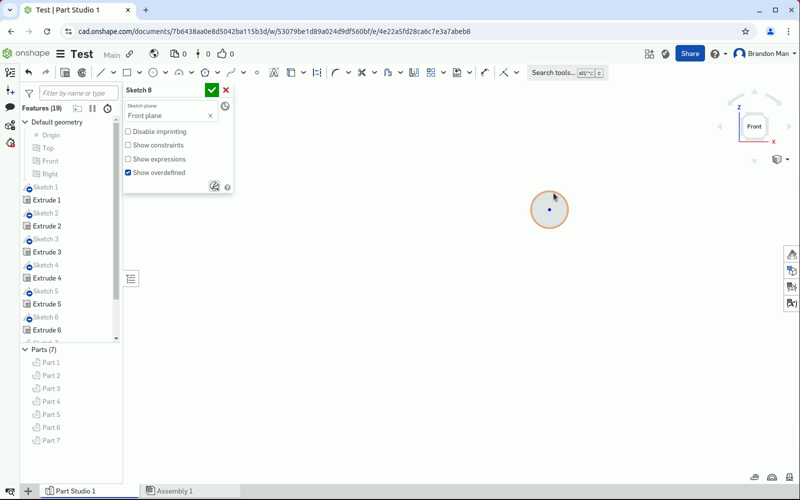
scroll(6)
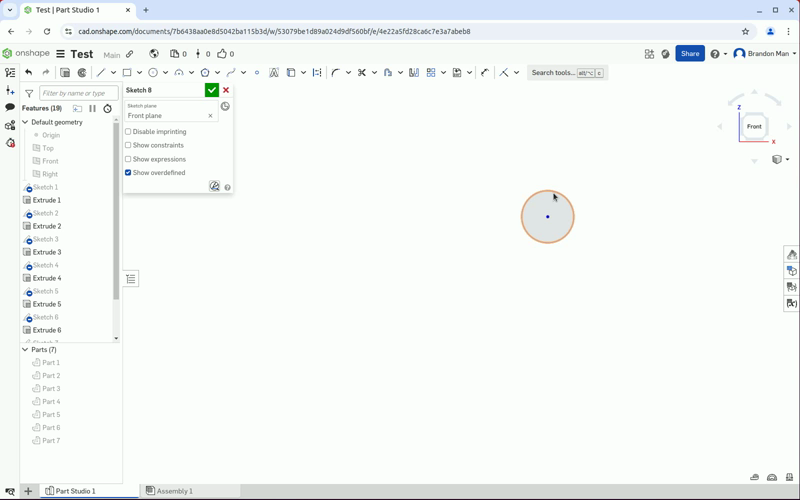
scroll(6)
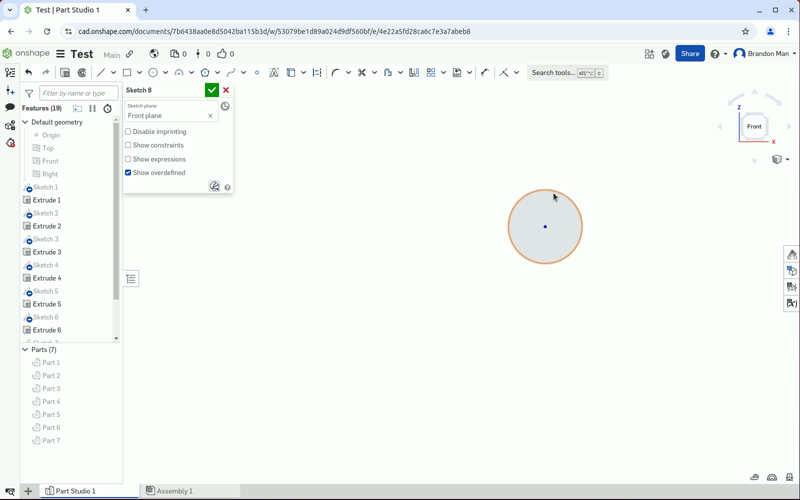
scroll(6)
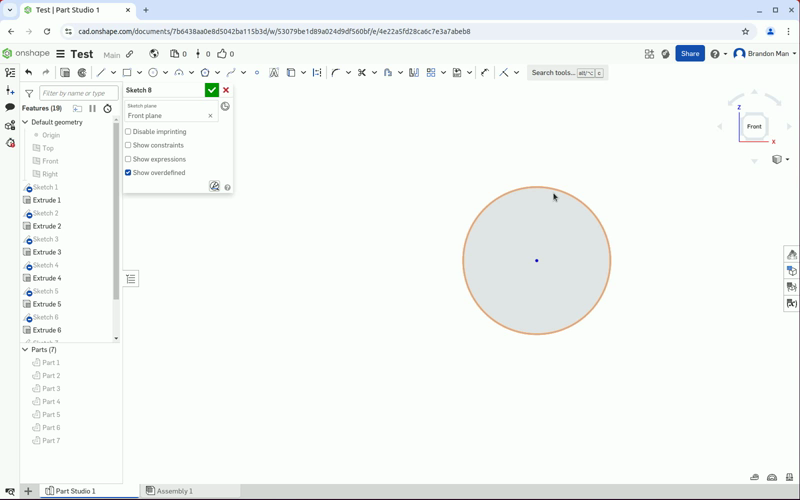
click(553, 192)
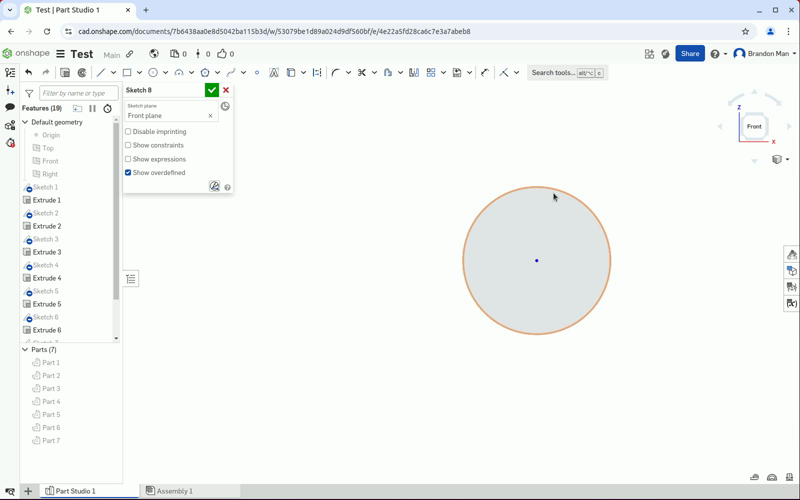
scroll(-6)
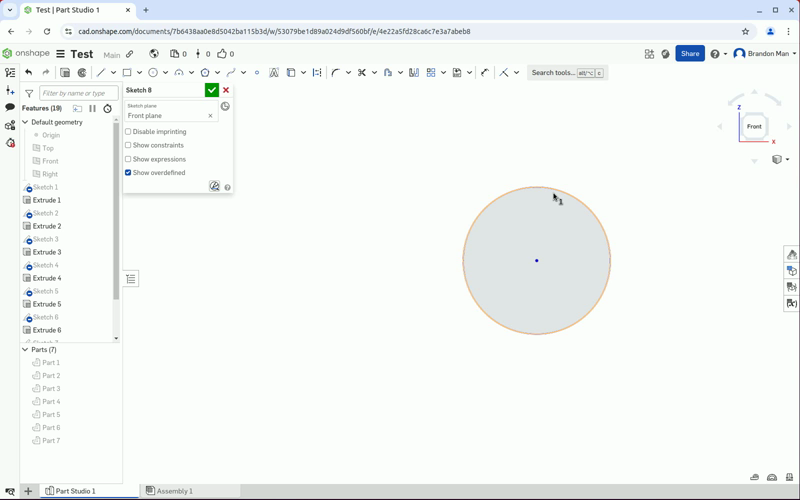
scroll(-6)
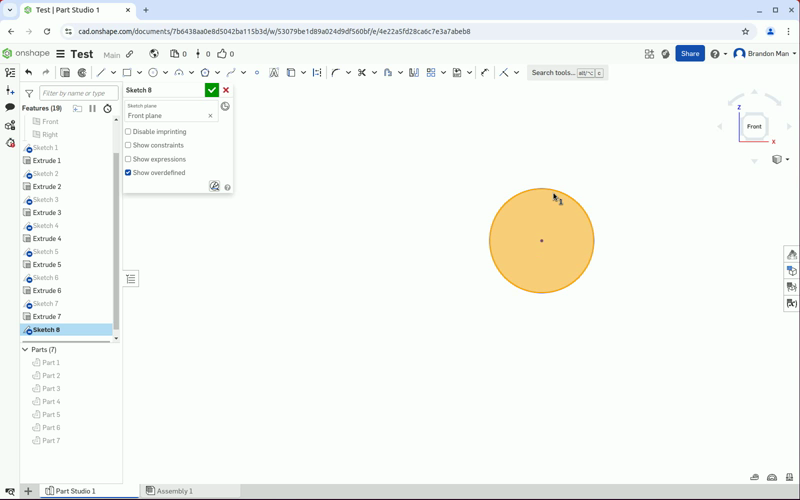
scroll(-6)
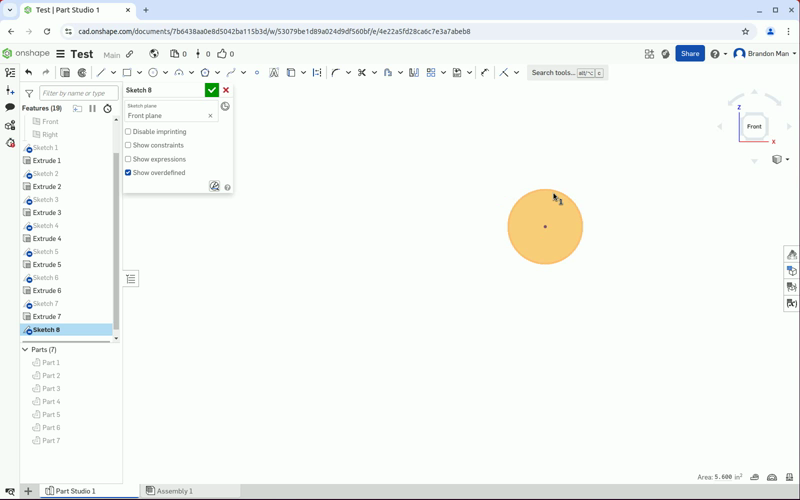
scroll(-6)
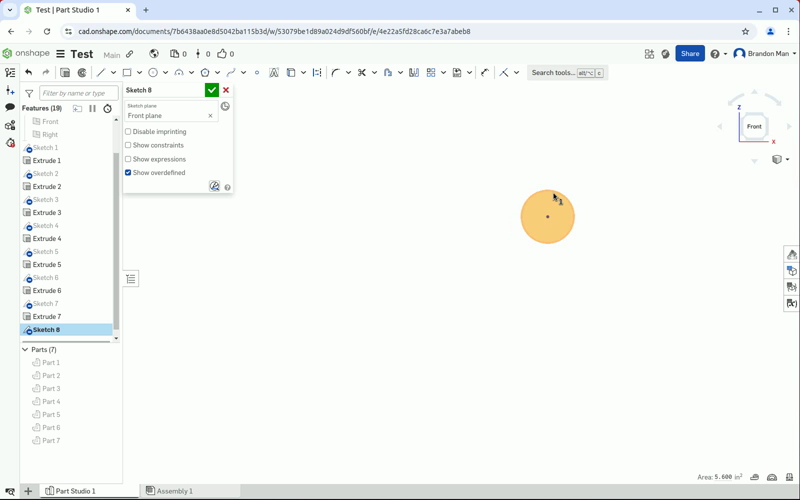
scroll(-6)
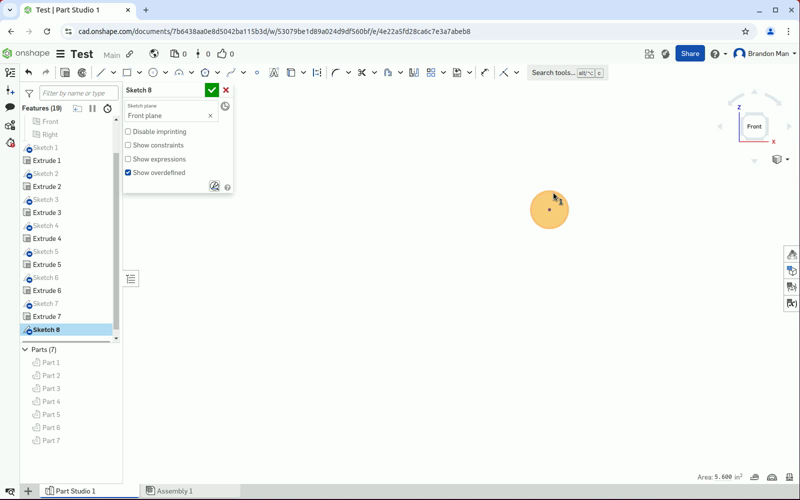
scroll(-6)
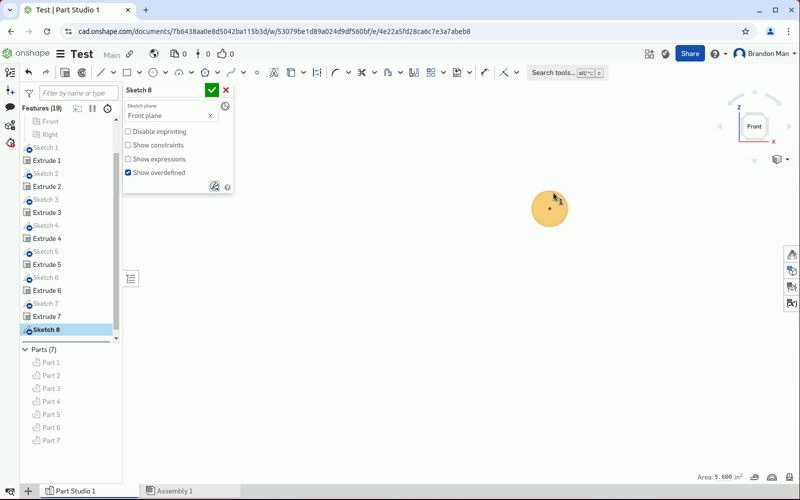
scroll(-6)
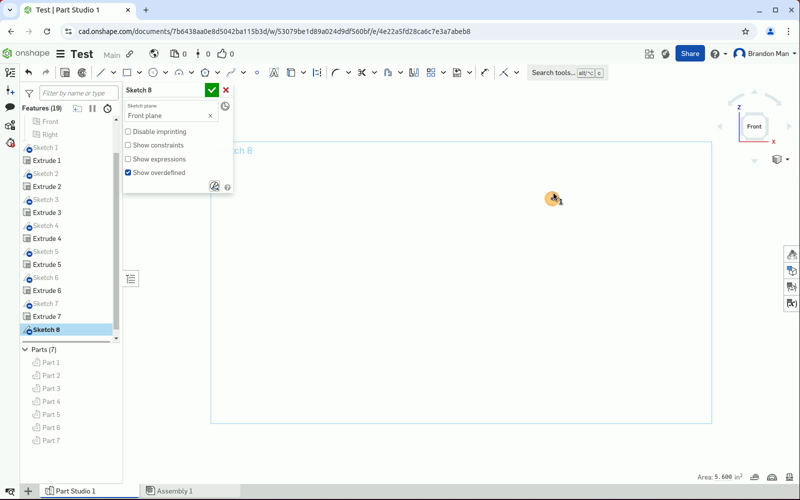
mouse_move(73, 352)
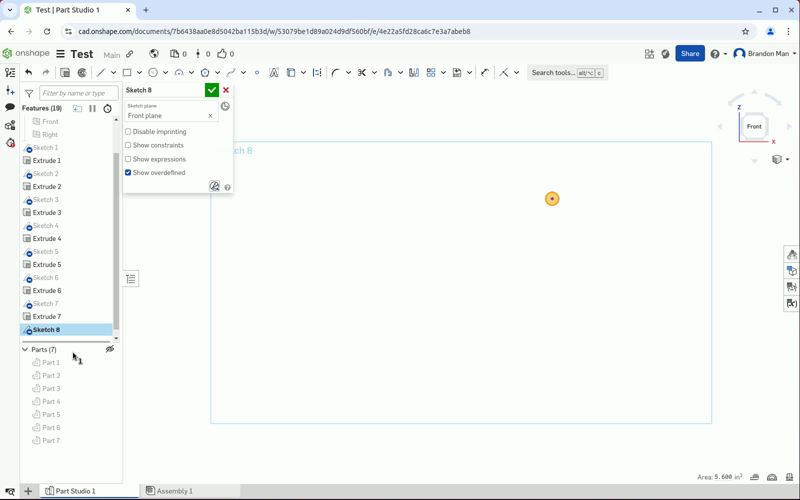
key(shift+y)
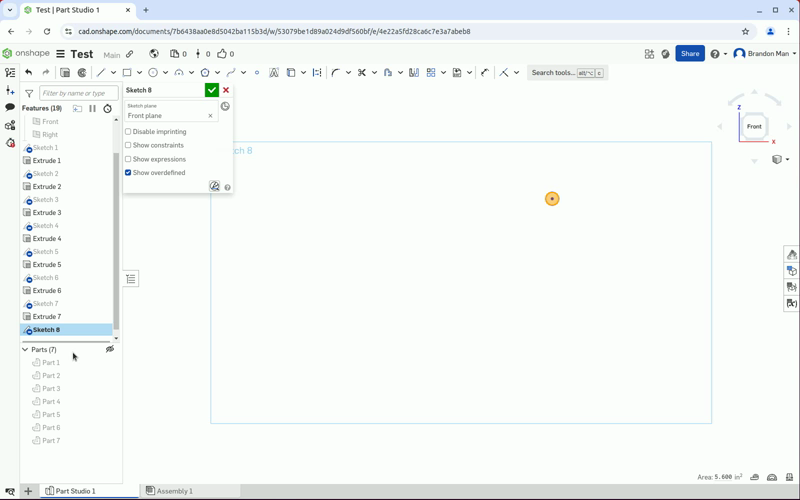
key(shift+e)
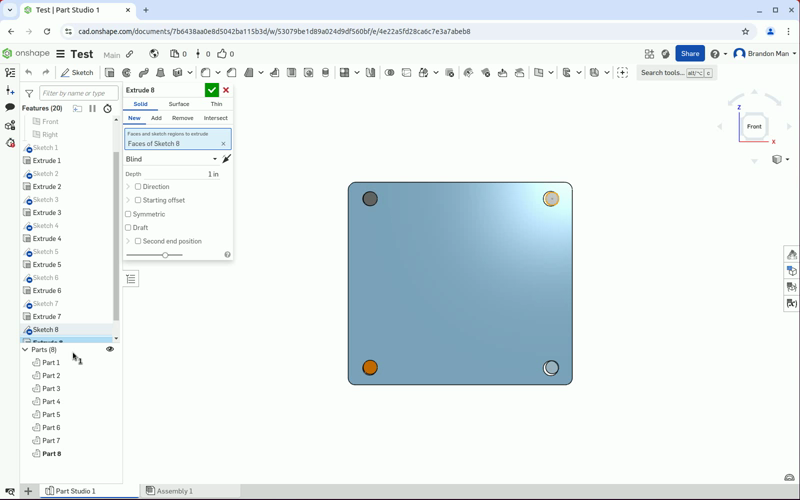
mouse_move(143, 106)
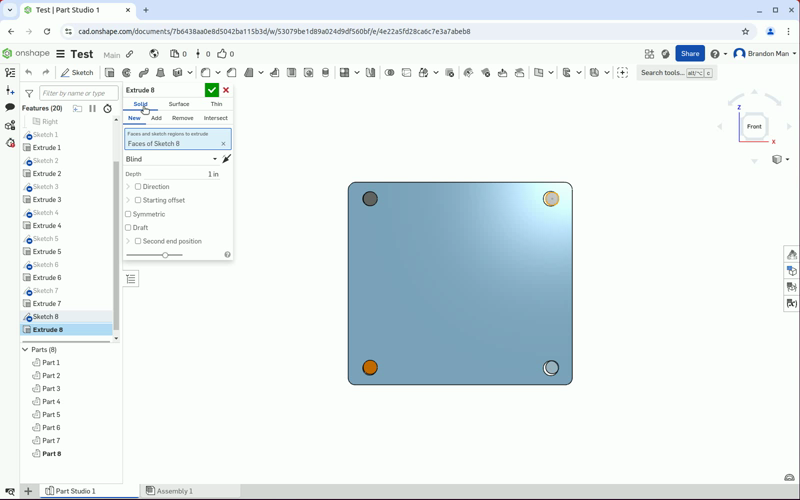
click(143, 106)
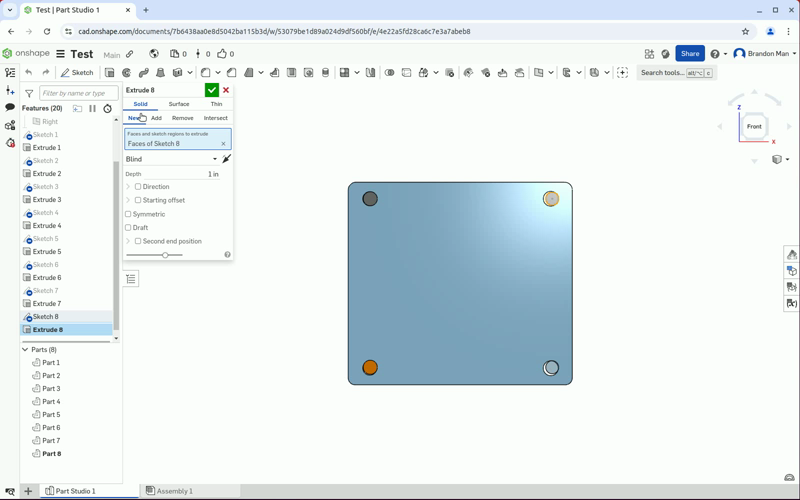
mouse_move(137, 120)
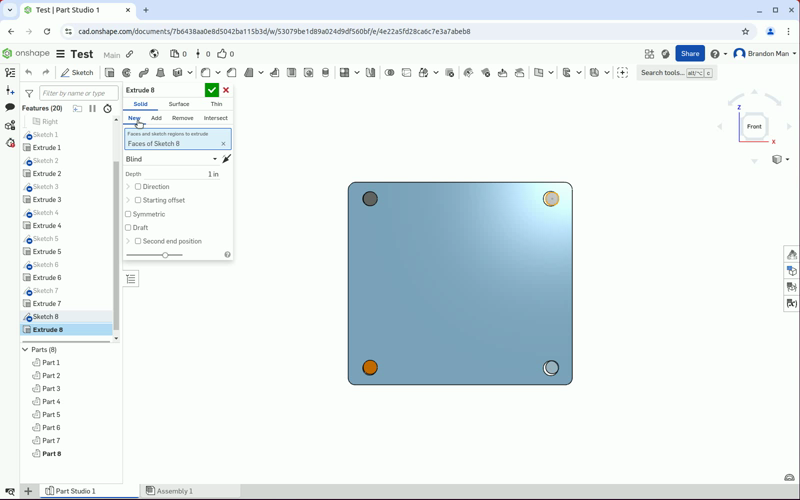
click(137, 120)
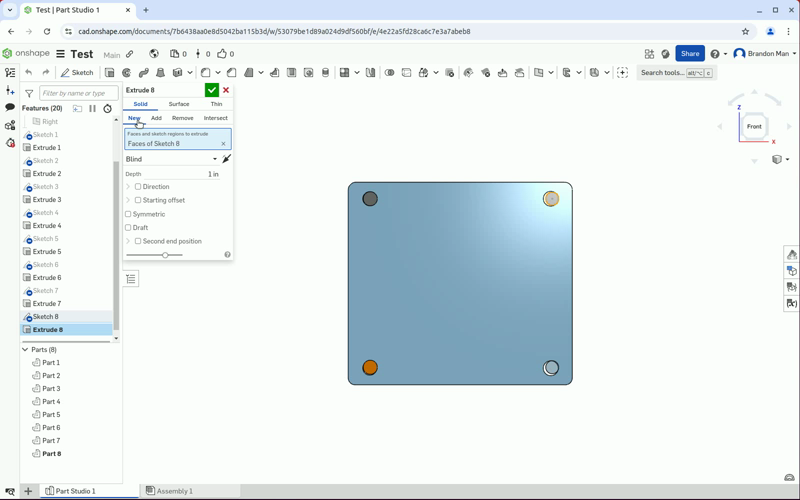
key(tab, 4)
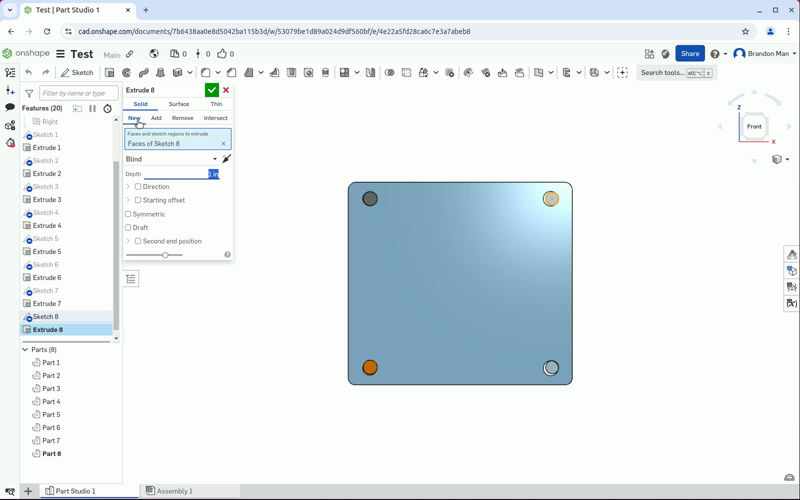
text(5.055)
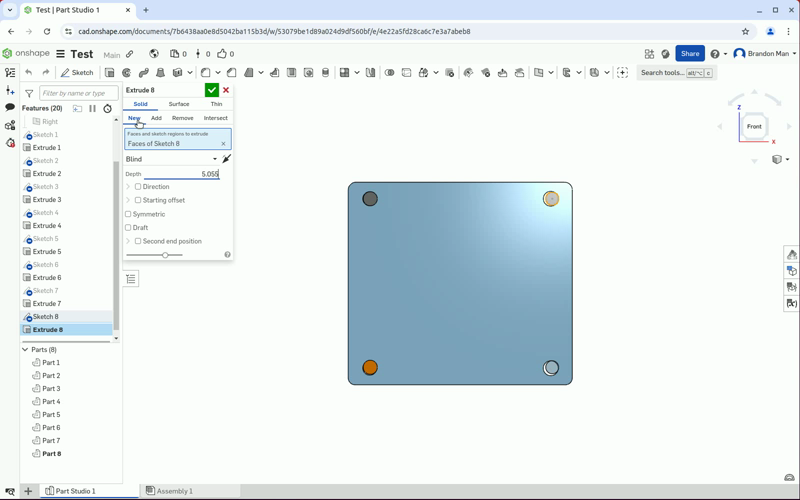
key(enter)
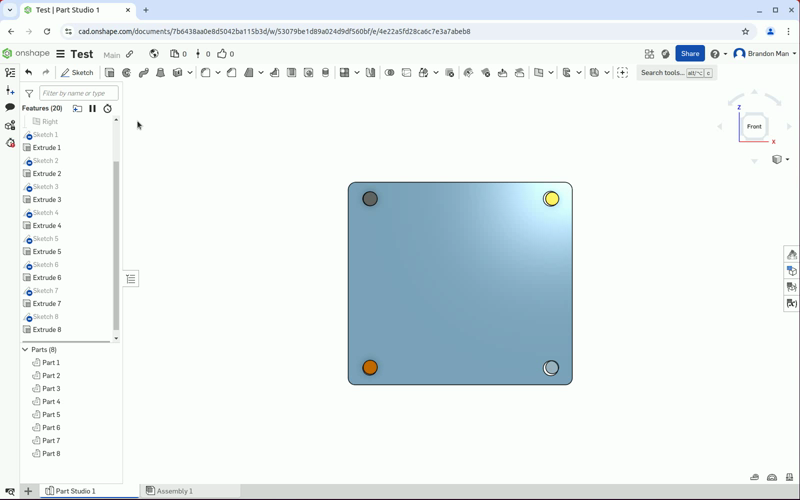
key(shift+h)
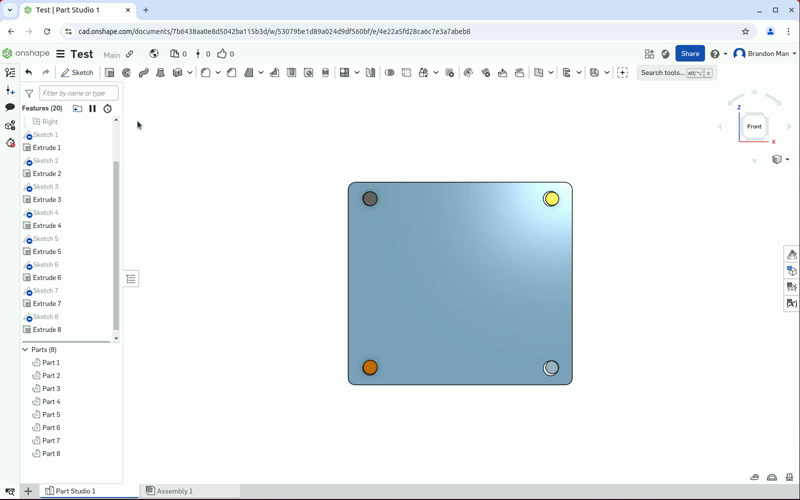
key(shift+h)
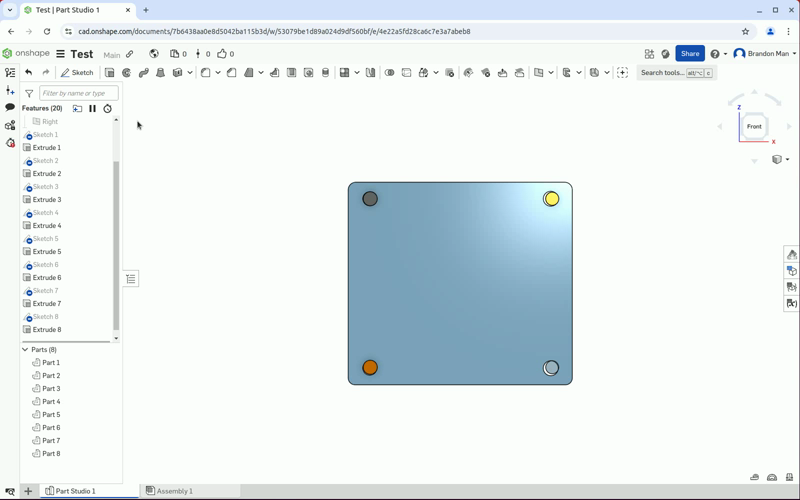
mouse_move(69, 137)
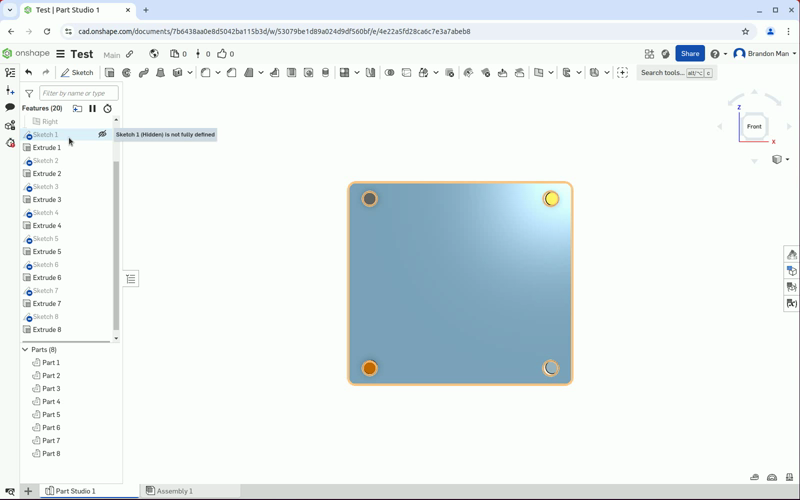
click(69, 137)
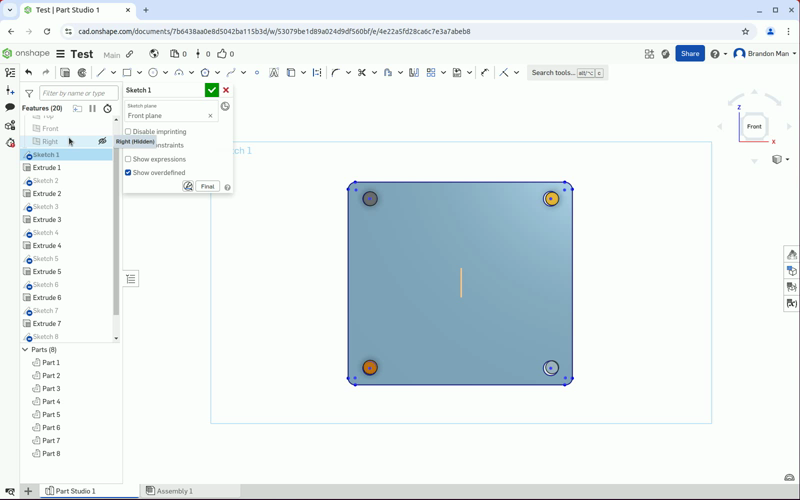
mouse_move(229, 92)
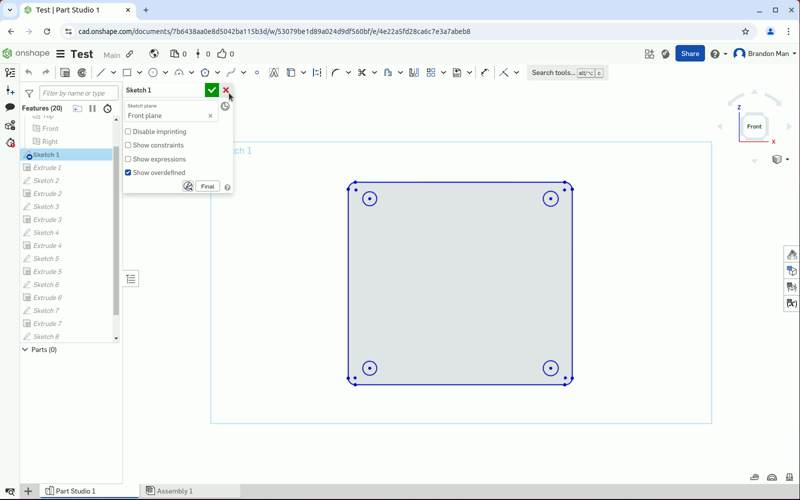
click(229, 92)
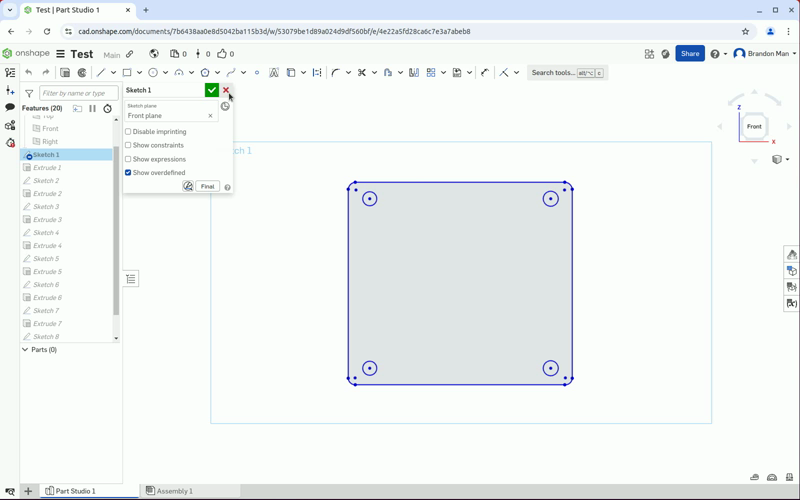
key(shift+s)
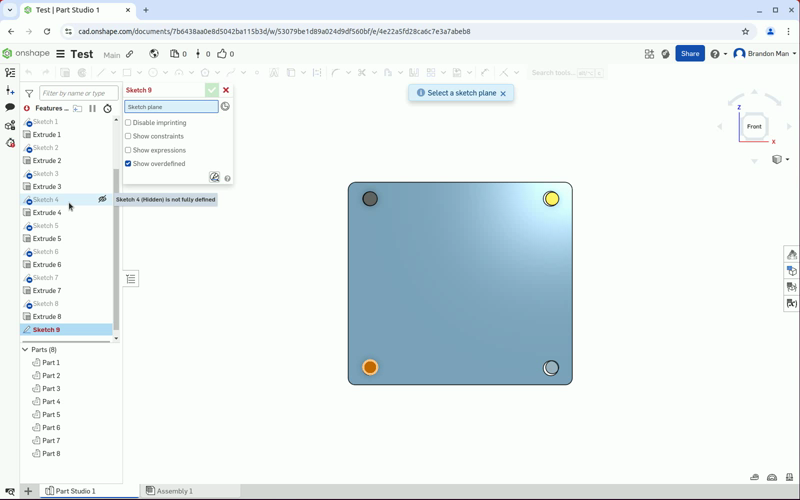
scroll(3)
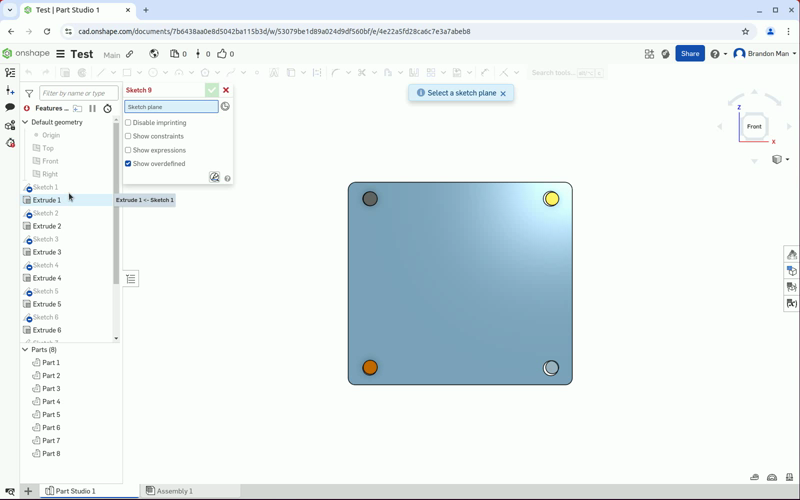
mouse_move(69, 163)
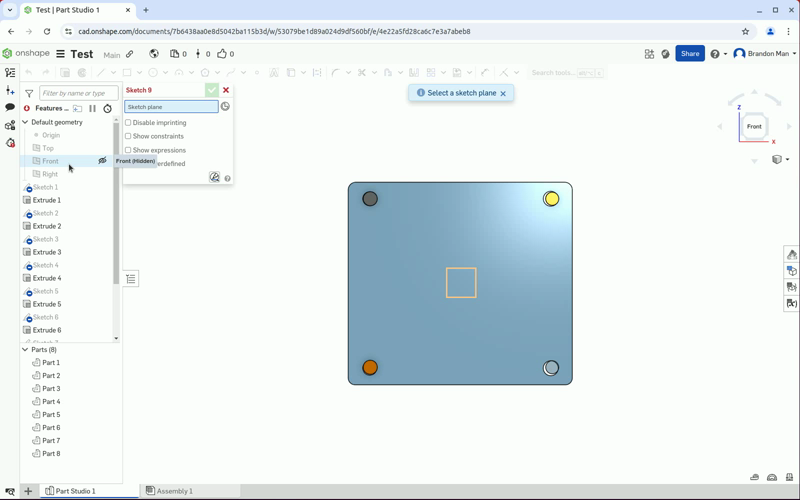
click(69, 163)
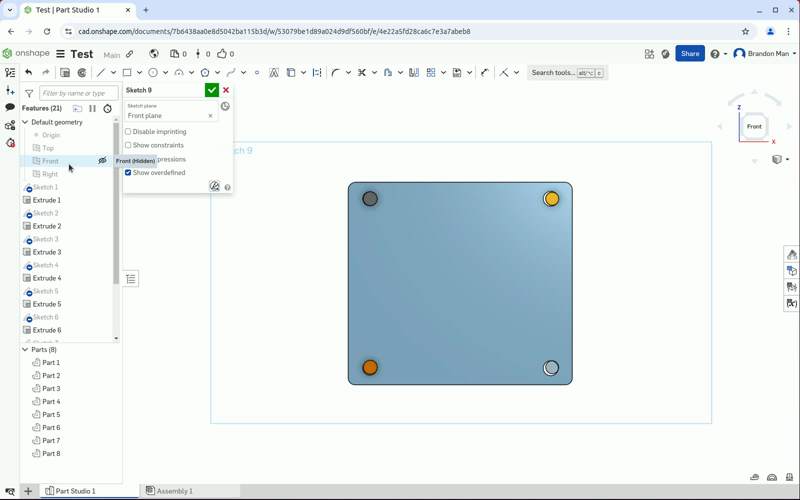
mouse_move(73, 352)
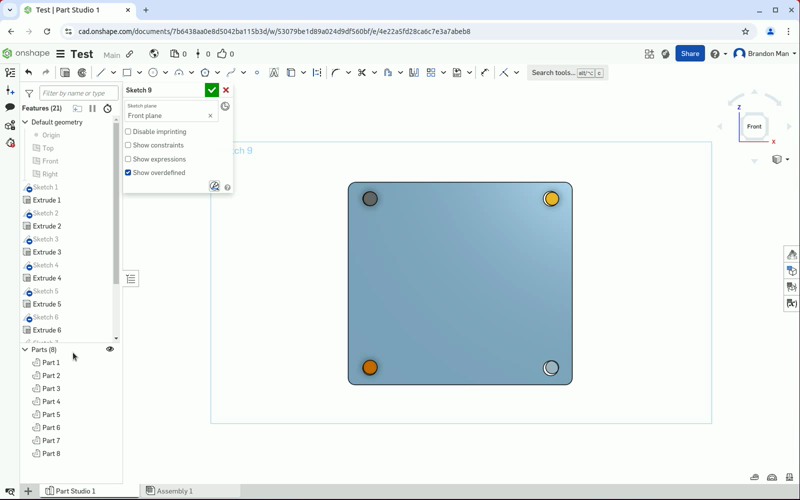
key(y)
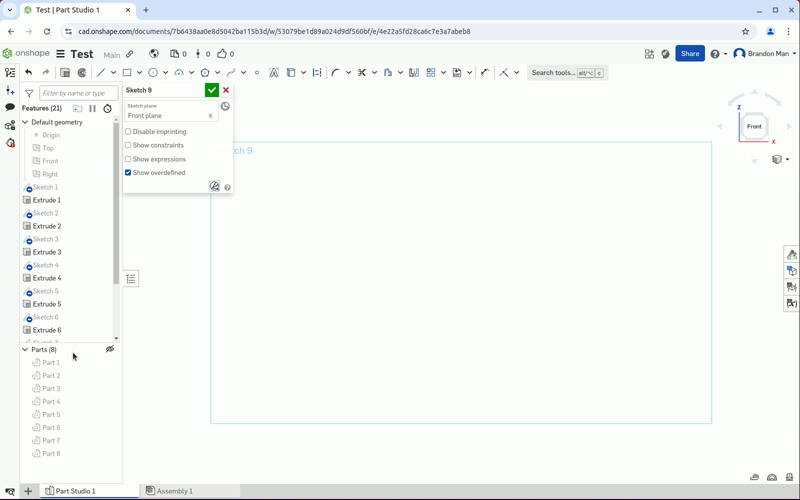
key(c)
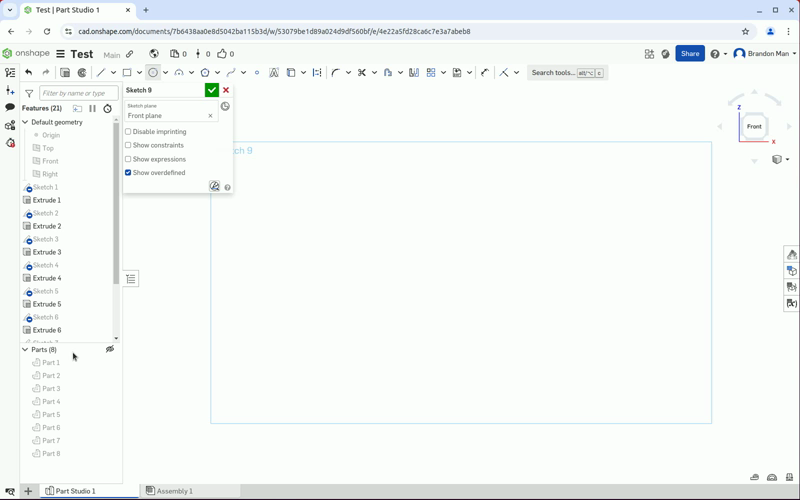
key_down(shift)
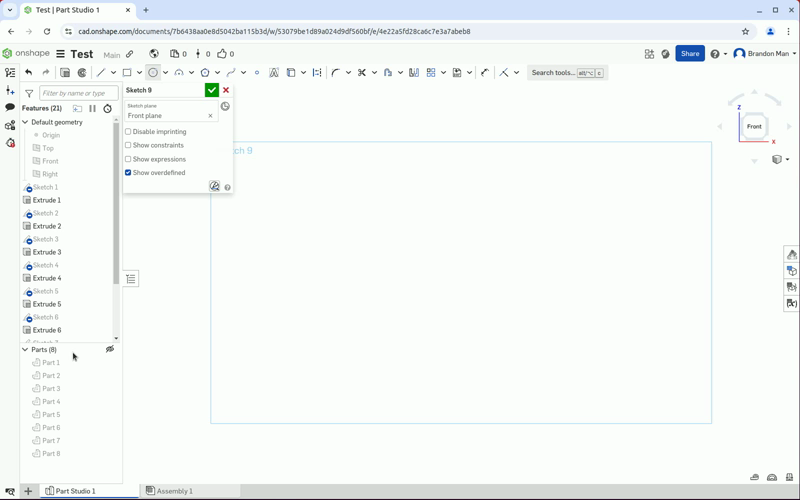
mouse_move(552, 367)
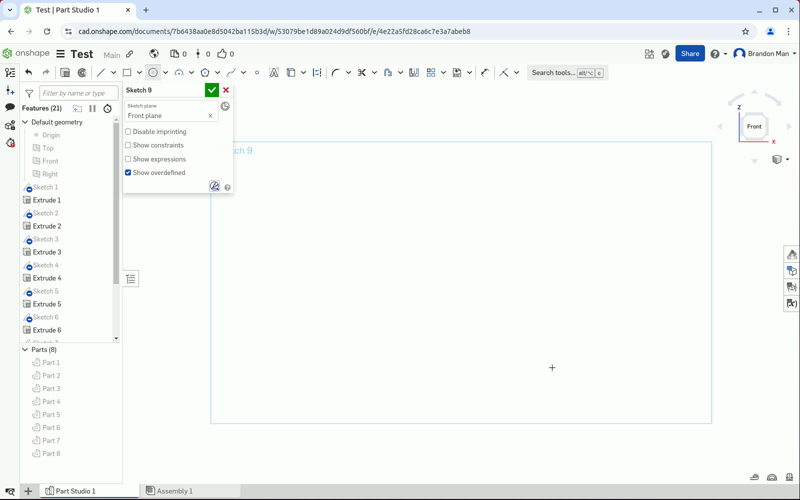
click(552, 367)
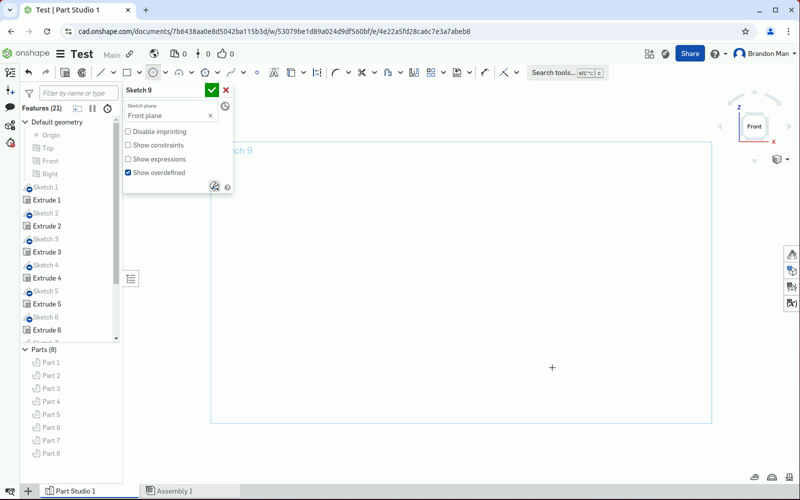
key_up(shift)
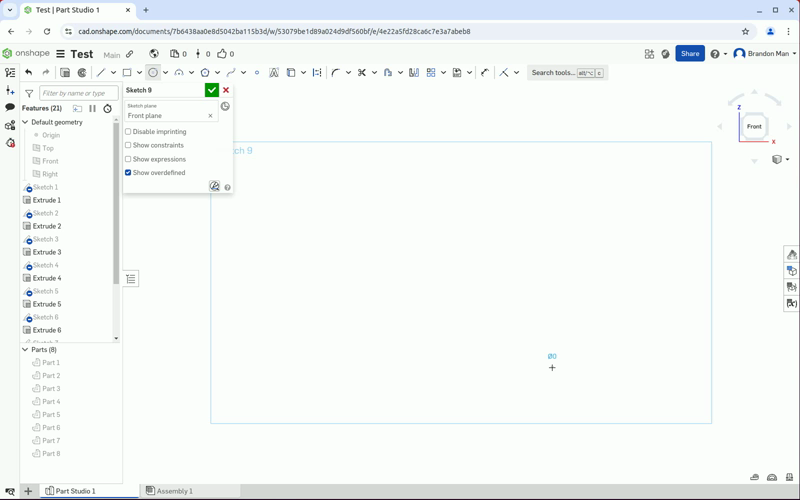
mouse_move(558, 367)
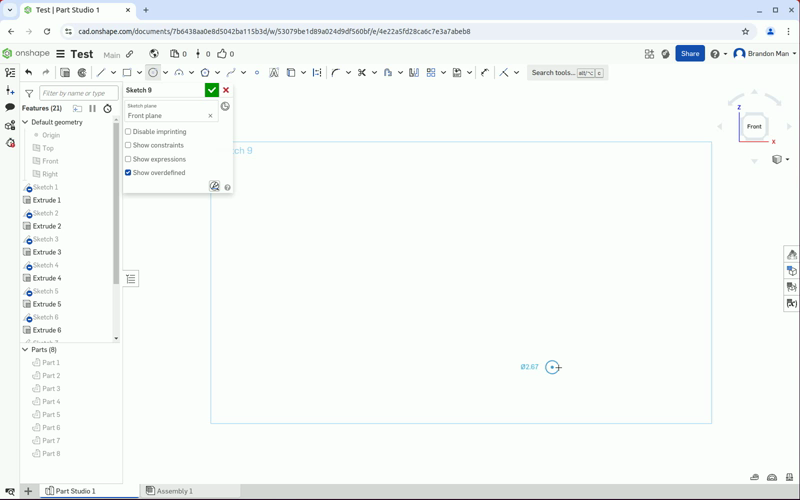
click(558, 367)
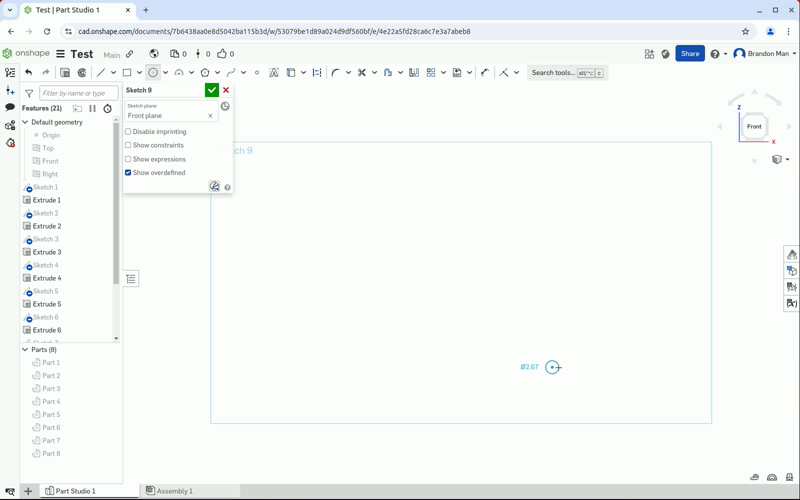
key(esc)
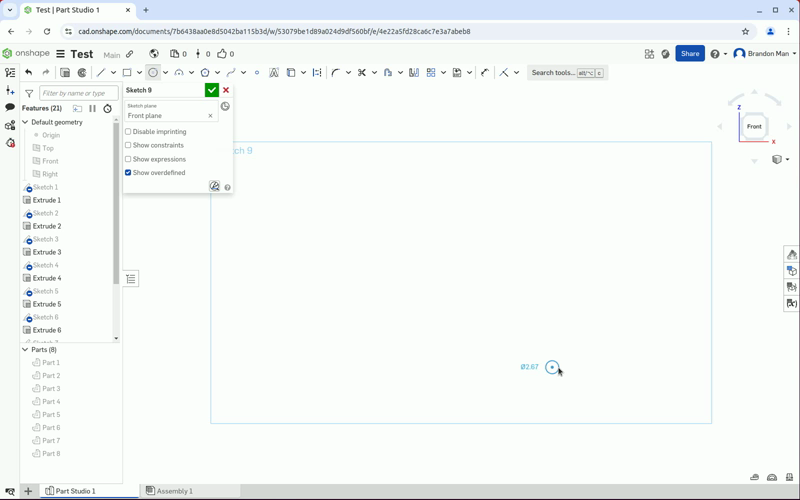
mouse_move(554, 367)
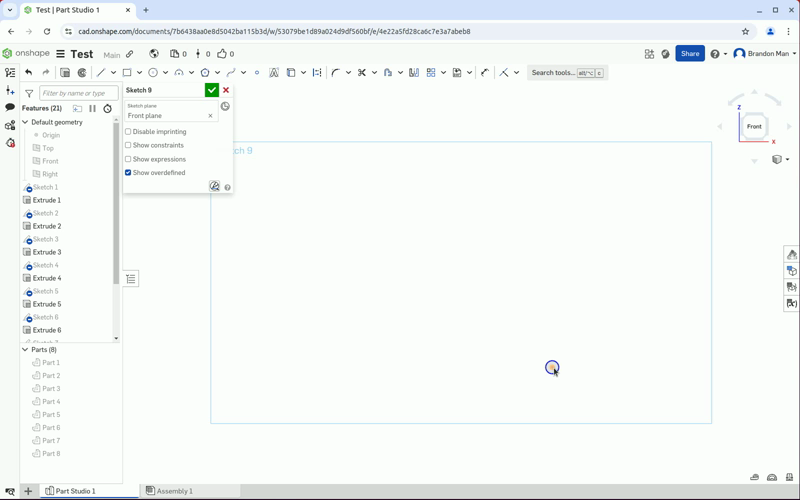
scroll(6)
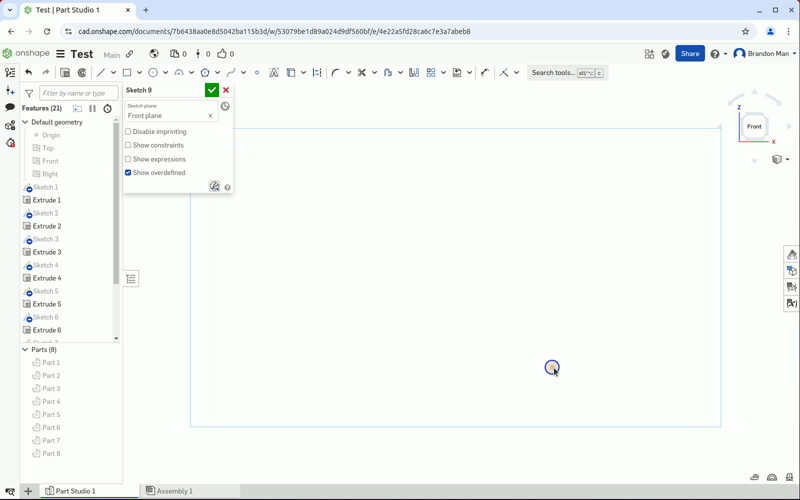
scroll(6)
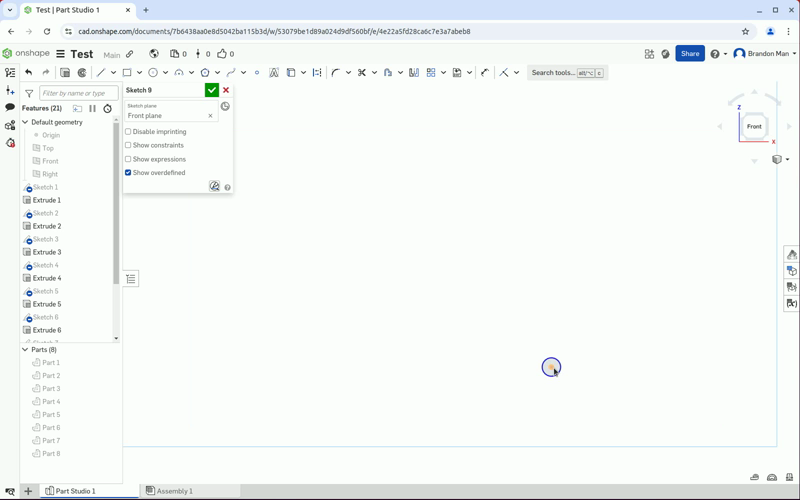
scroll(6)
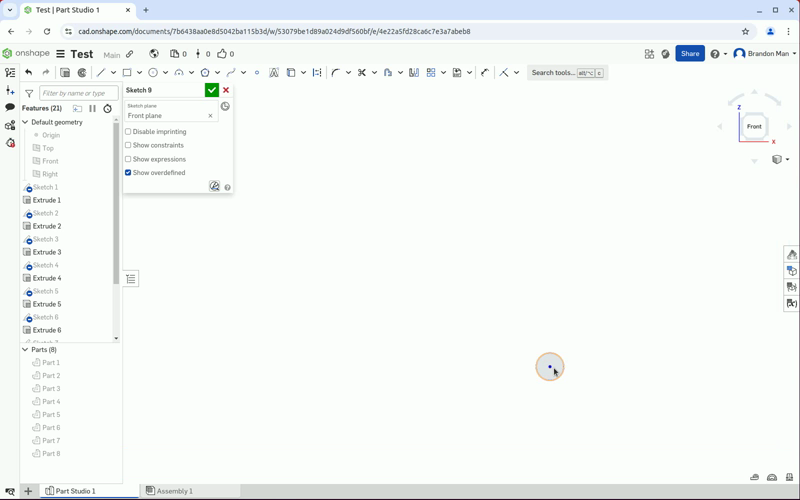
scroll(6)
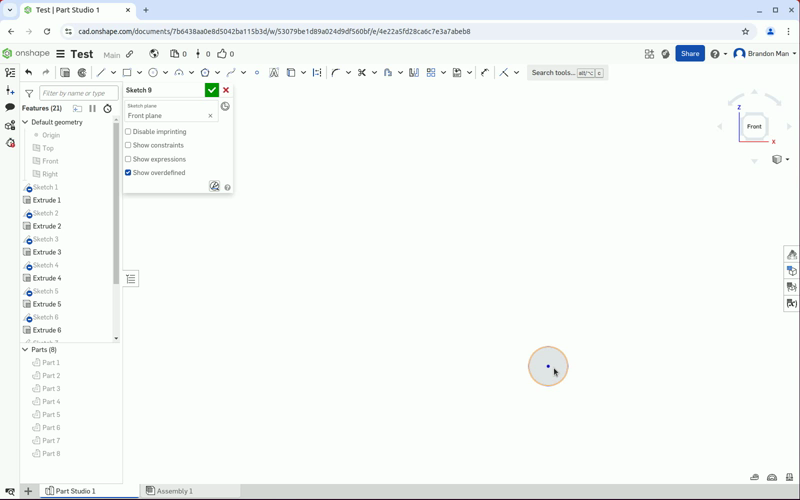
scroll(6)
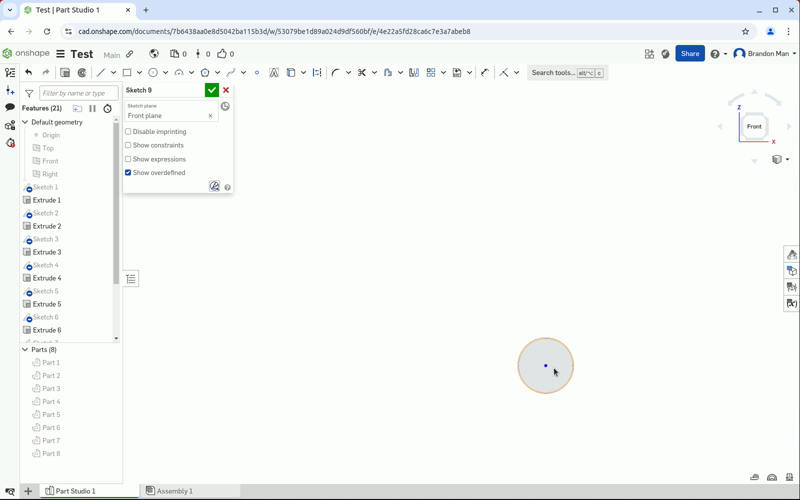
scroll(6)
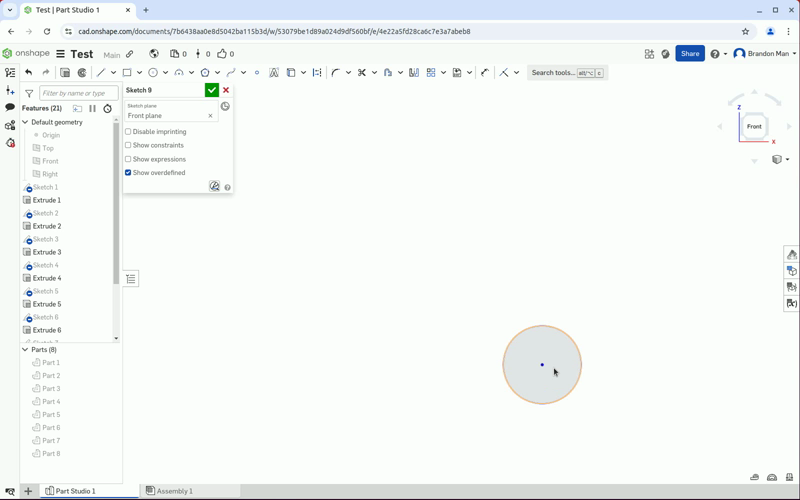
scroll(6)
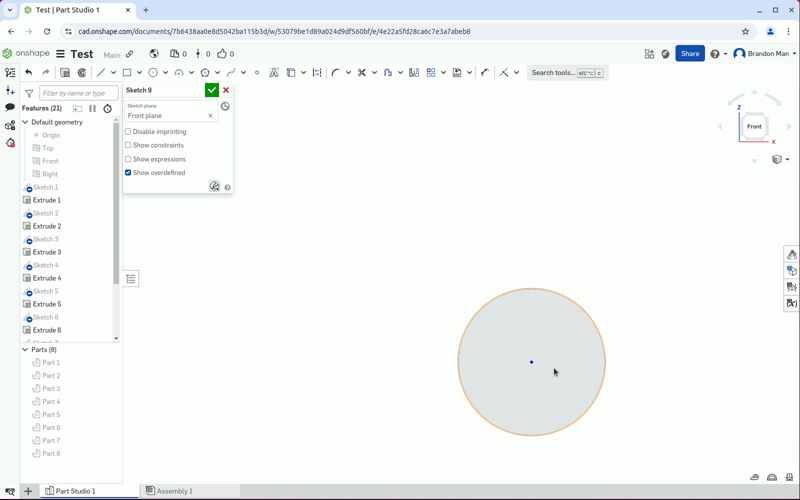
click(554, 367)
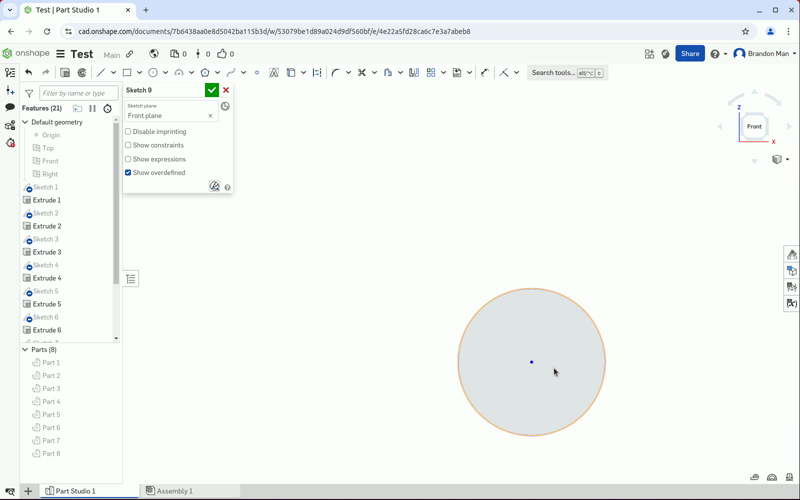
scroll(-6)
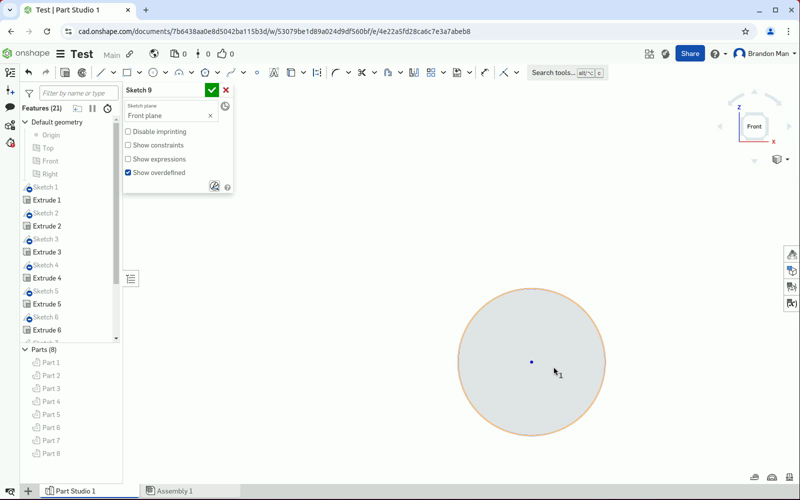
scroll(-6)
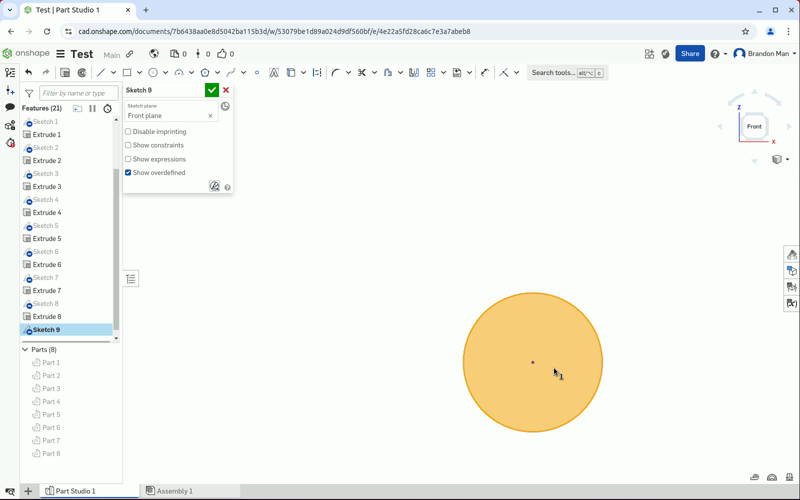
scroll(-6)
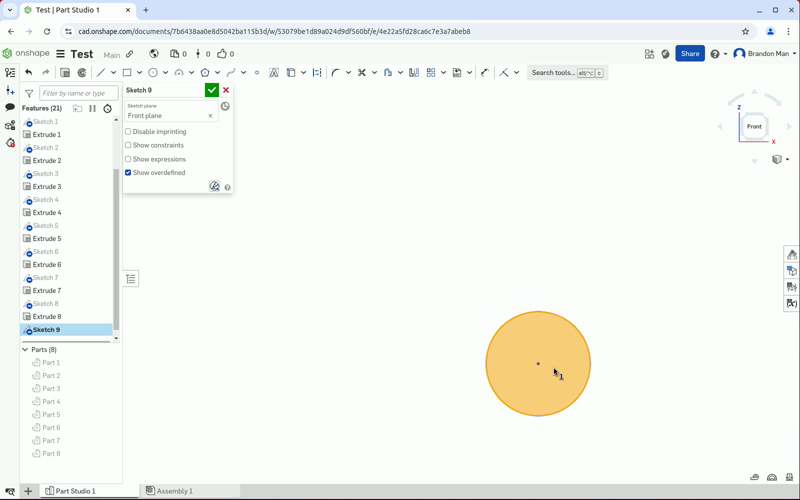
scroll(-6)
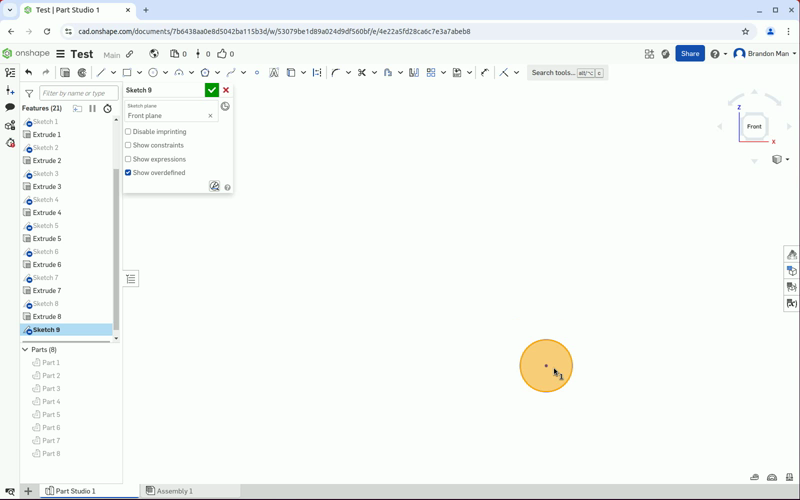
scroll(-6)
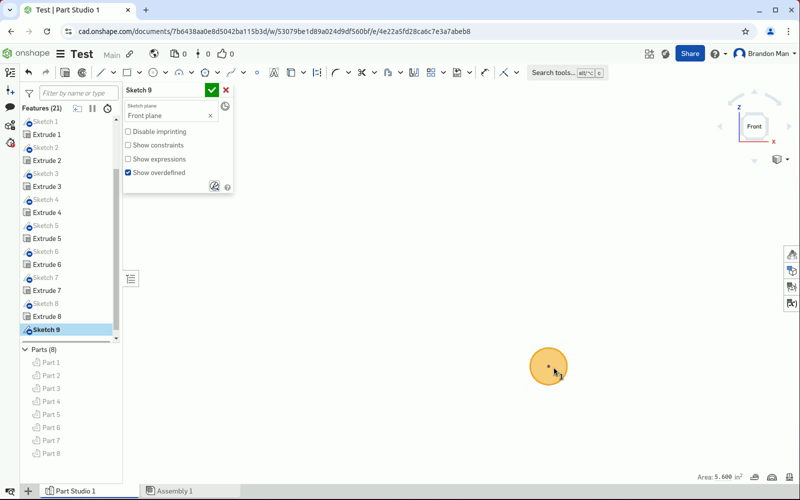
scroll(-6)
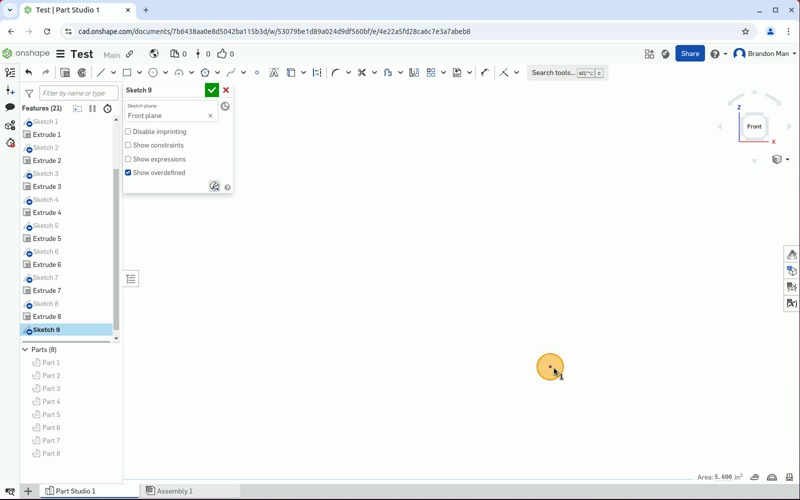
scroll(-6)
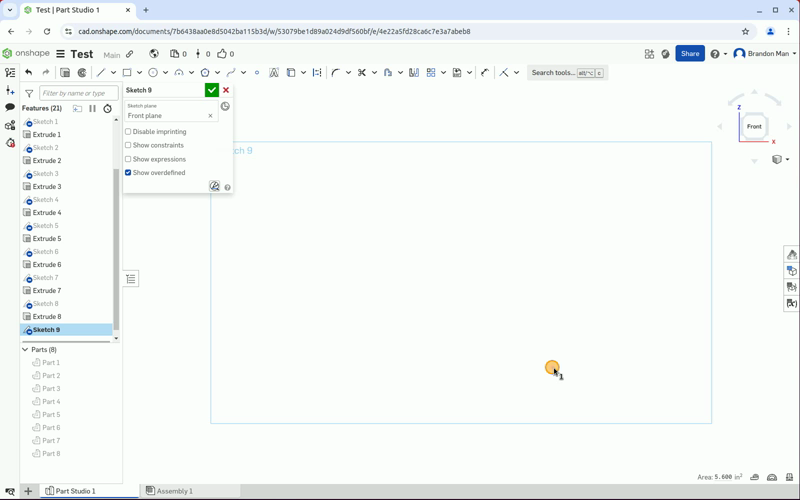
mouse_move(73, 352)
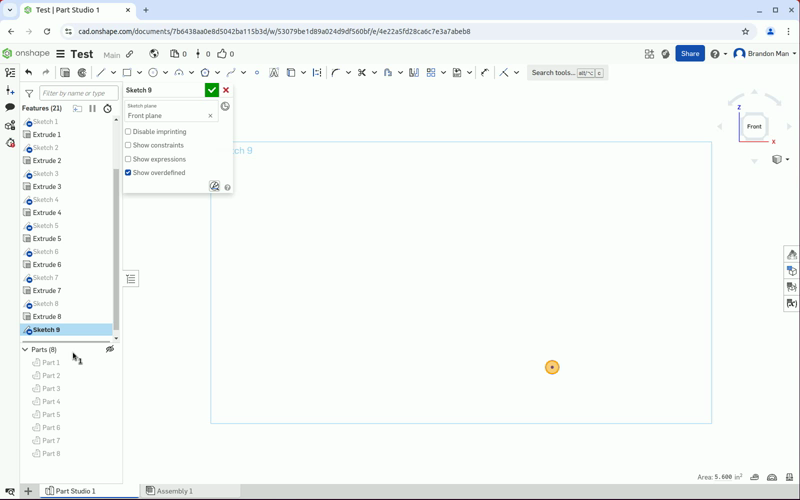
key(shift+y)
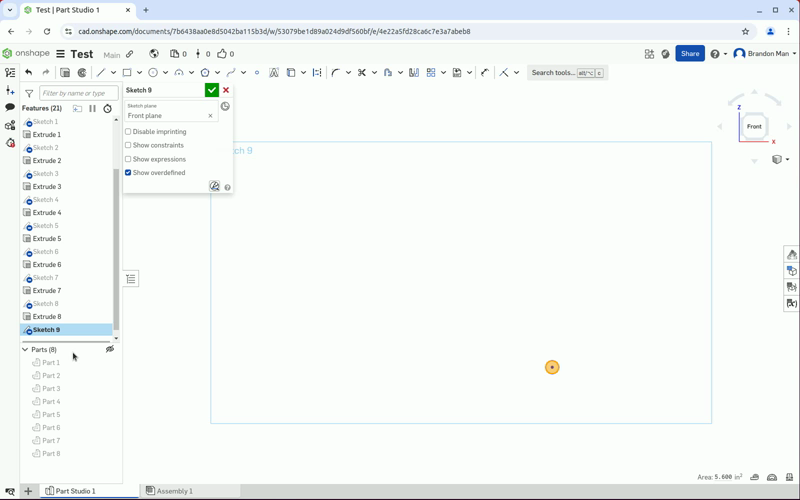
key(shift+e)
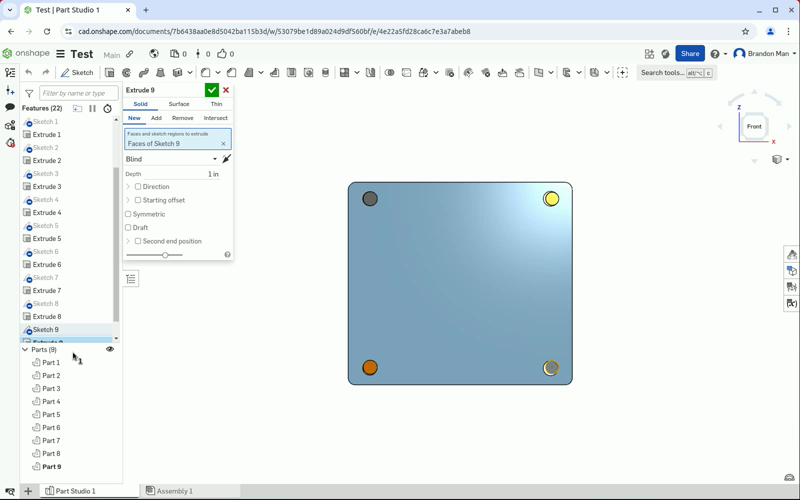
mouse_move(143, 106)
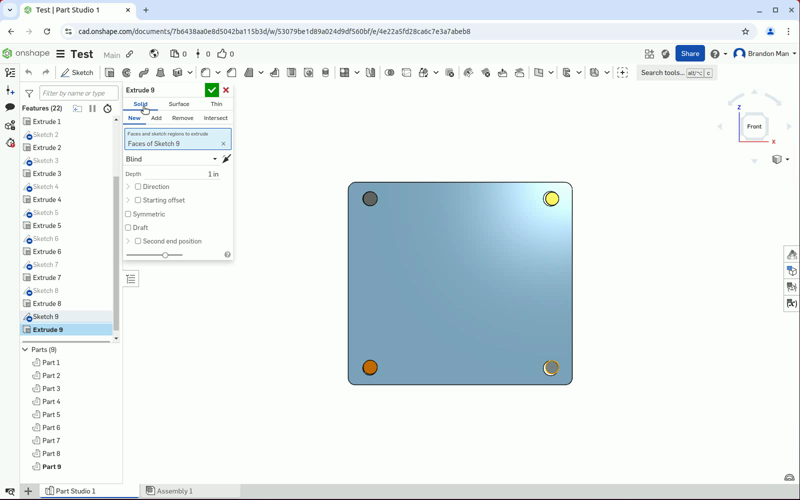
click(143, 106)
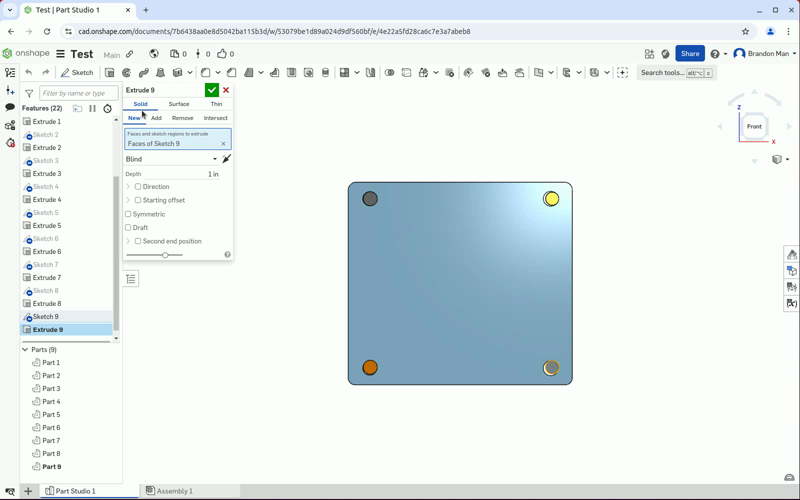
mouse_move(137, 120)
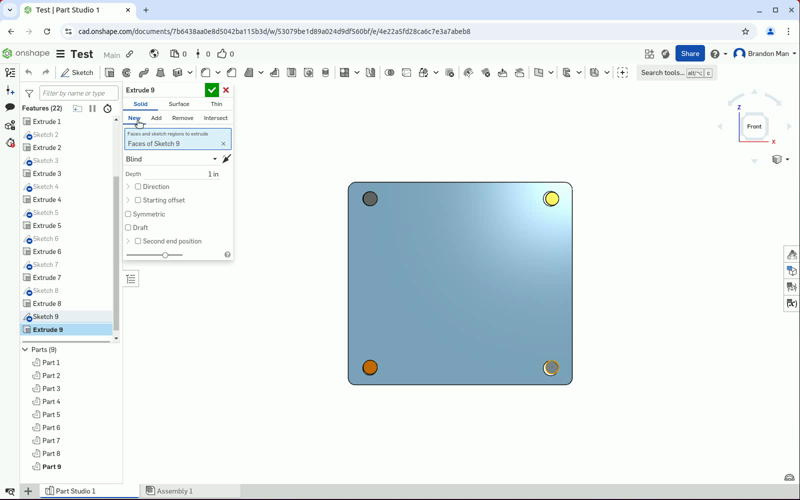
click(137, 120)
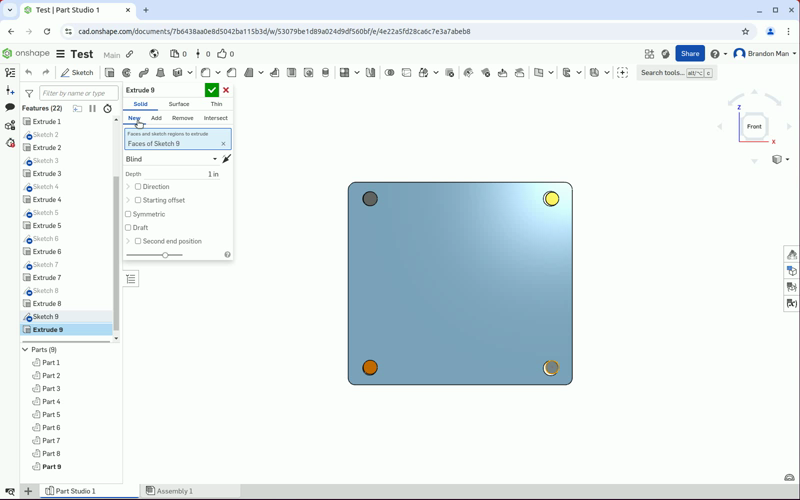
key(tab, 4)
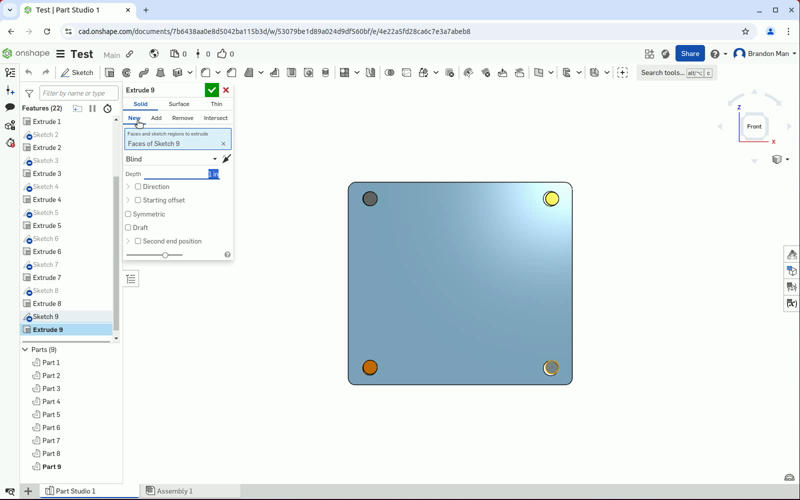
text(5.055)
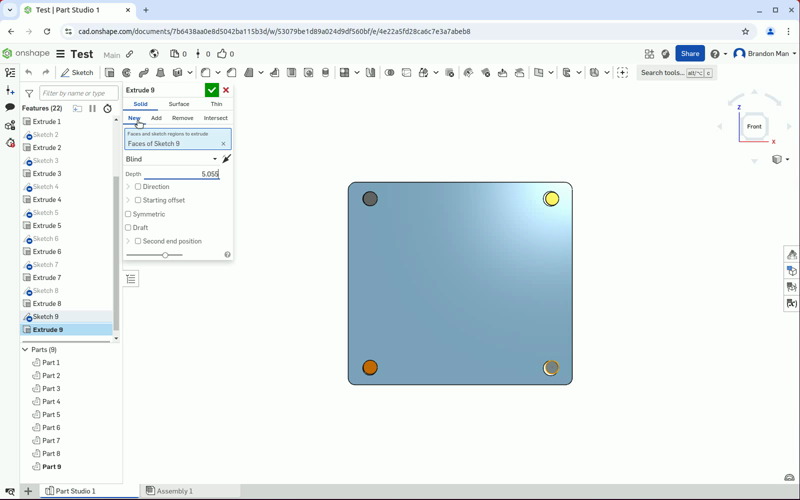
key(enter)
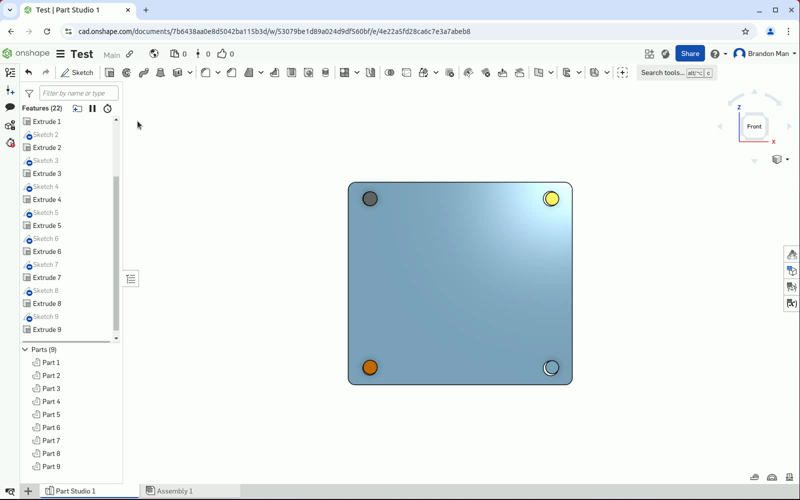
key(shift+h)
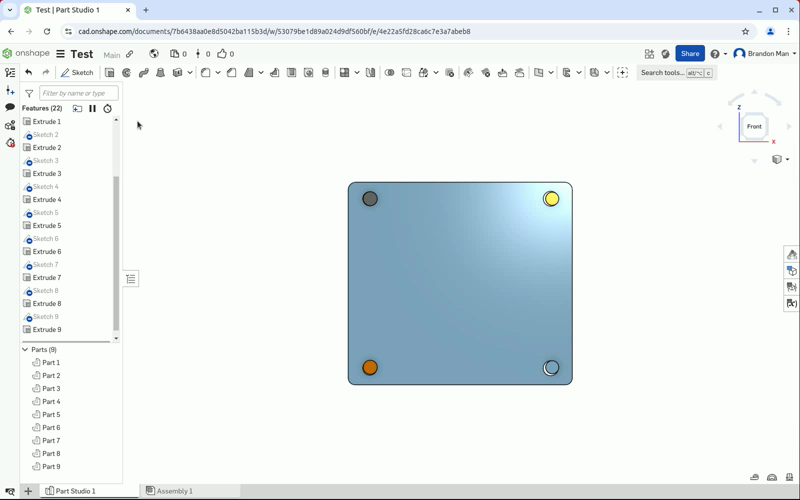
key(shift+h)
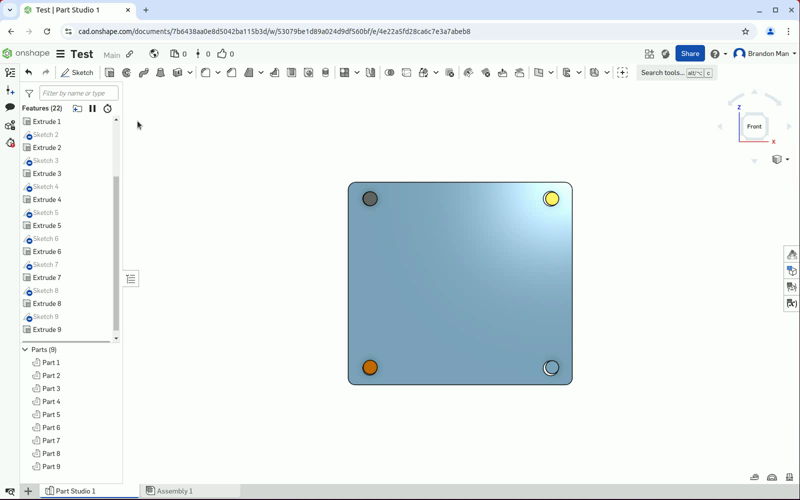
key(shift+7)
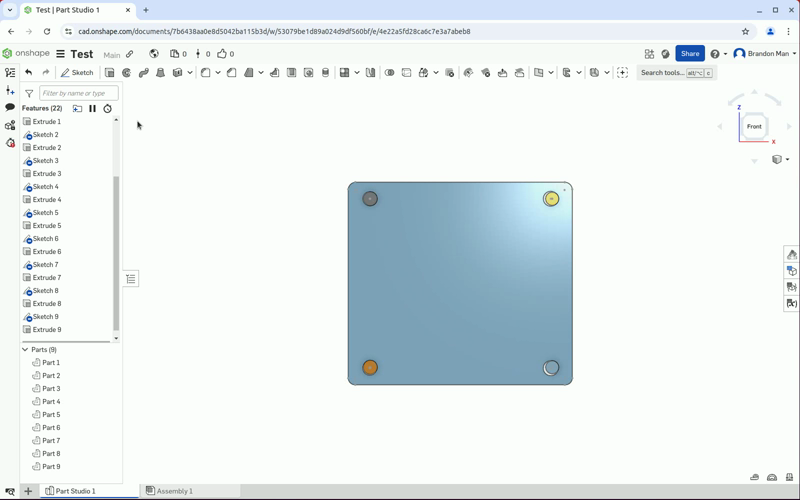
key(left, 2)
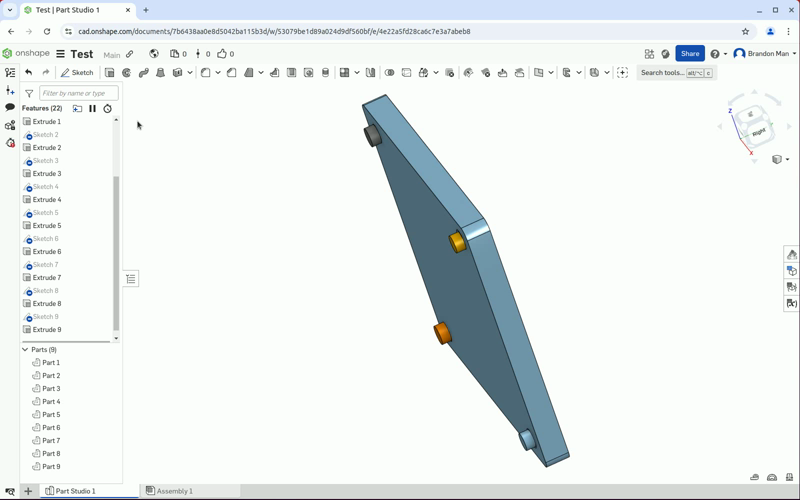
key(down, 2)
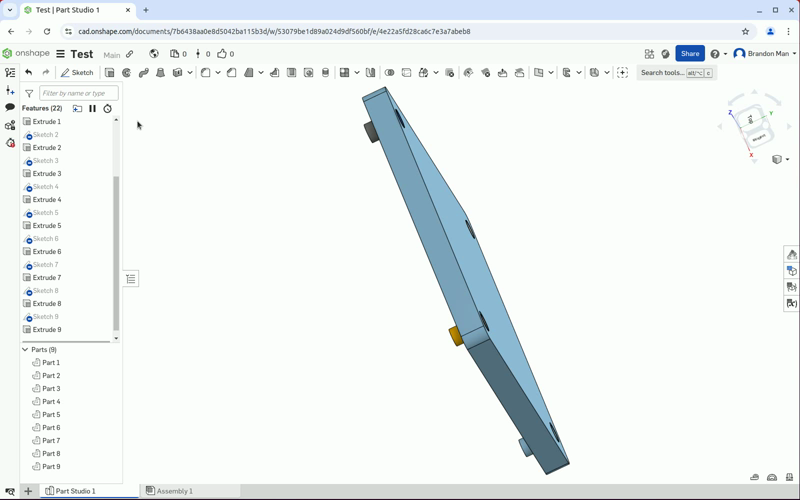
key(up, 2)
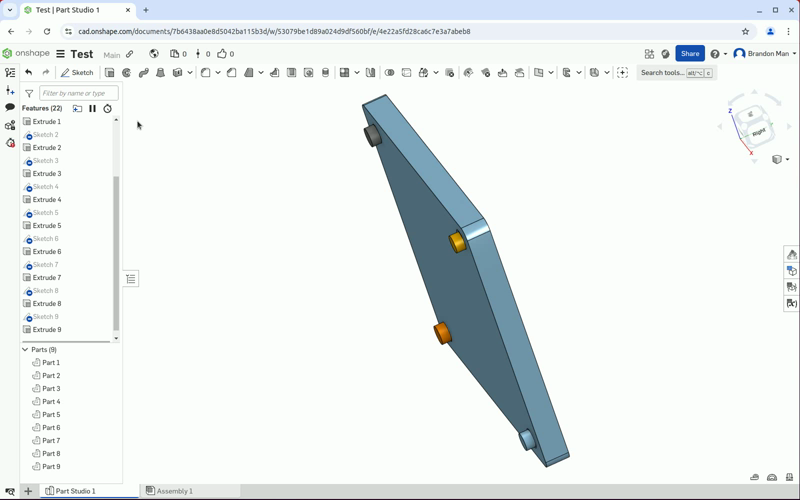
key(right, 2)
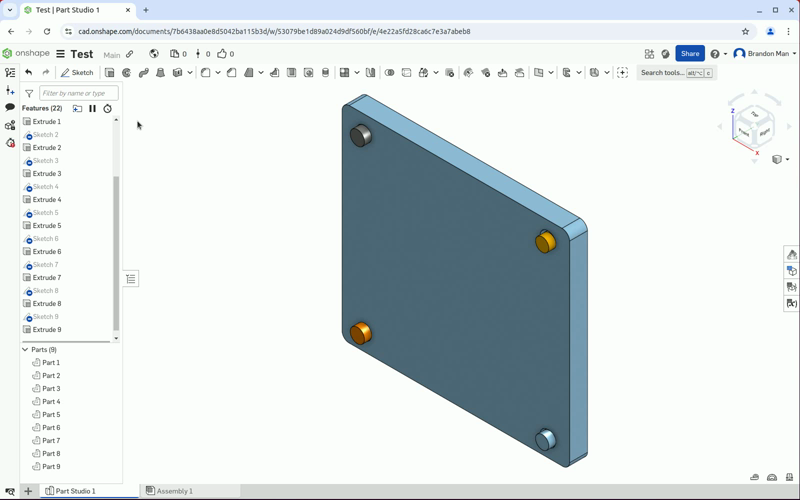
mouse_move(69, 111)
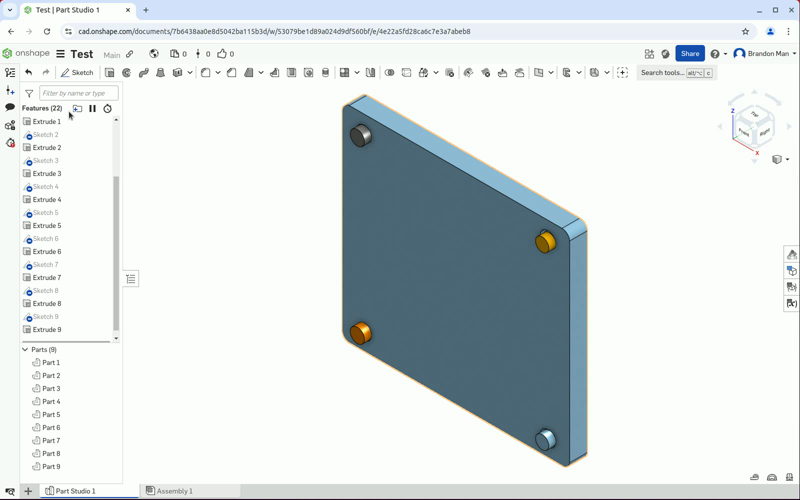
click(69, 111)